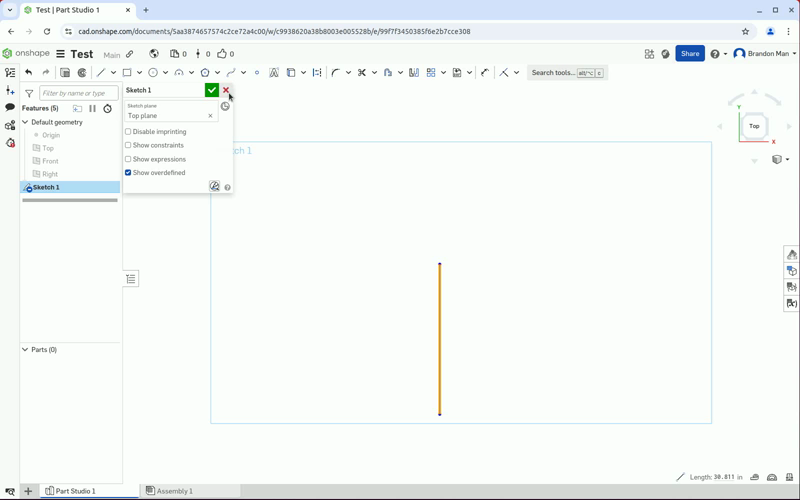
key(shift+h)
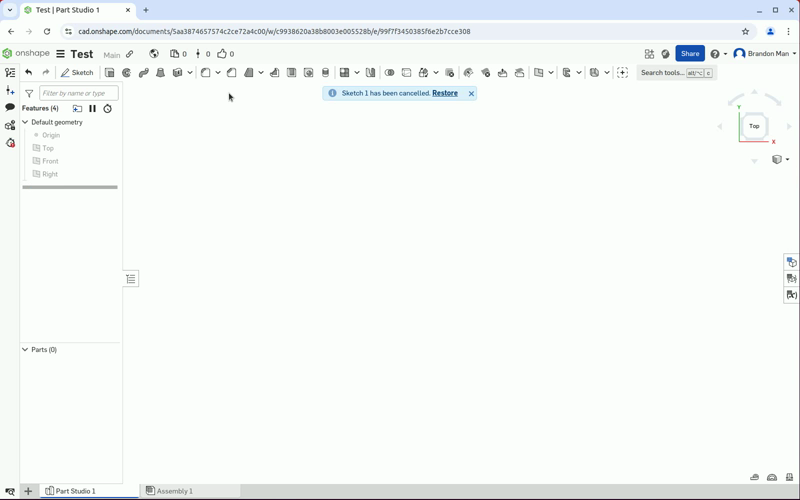
mouse_move(73, 352)
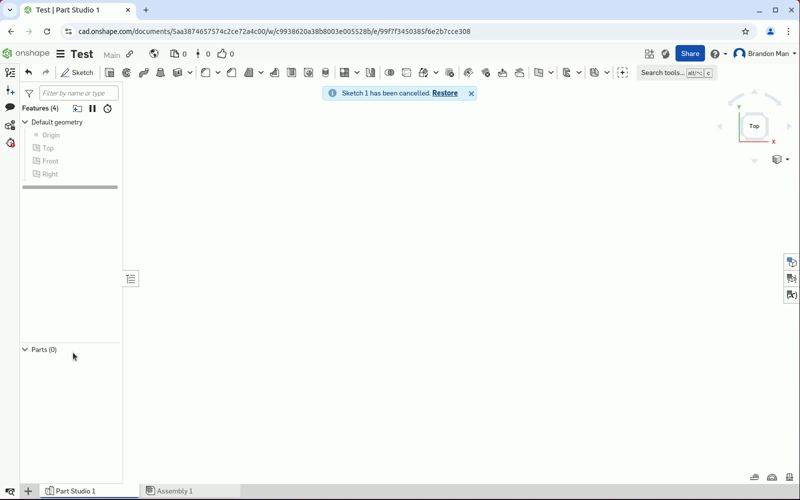
key(y)
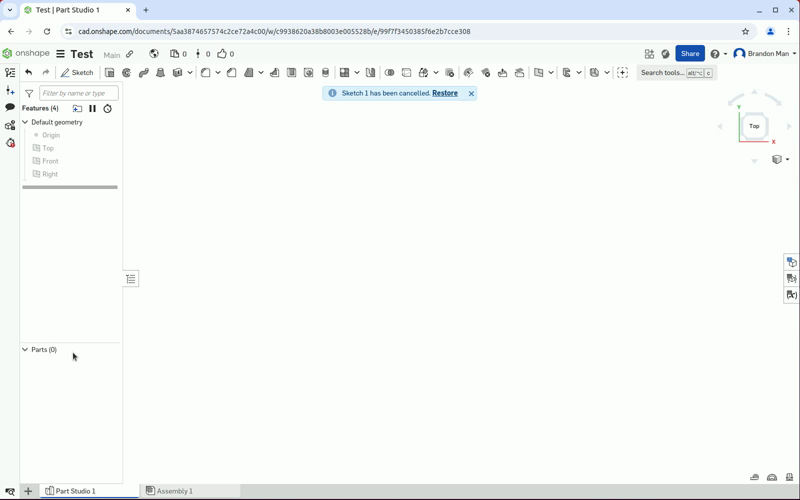
key(shift+p)
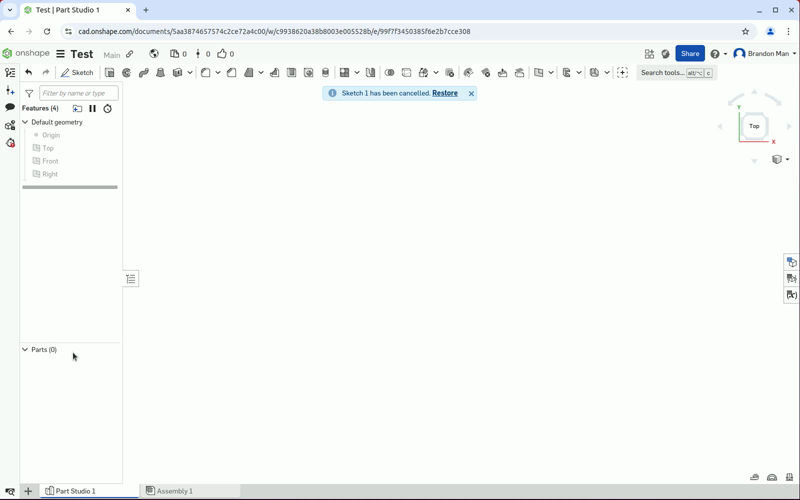
key(space)
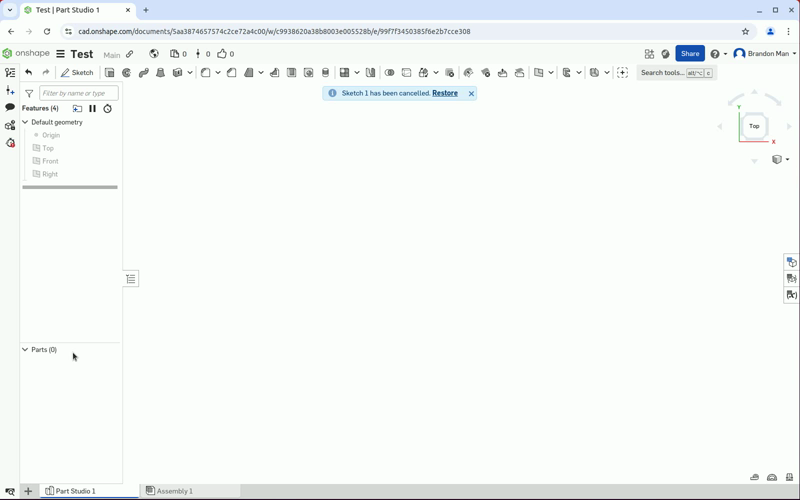
key_down(shift)
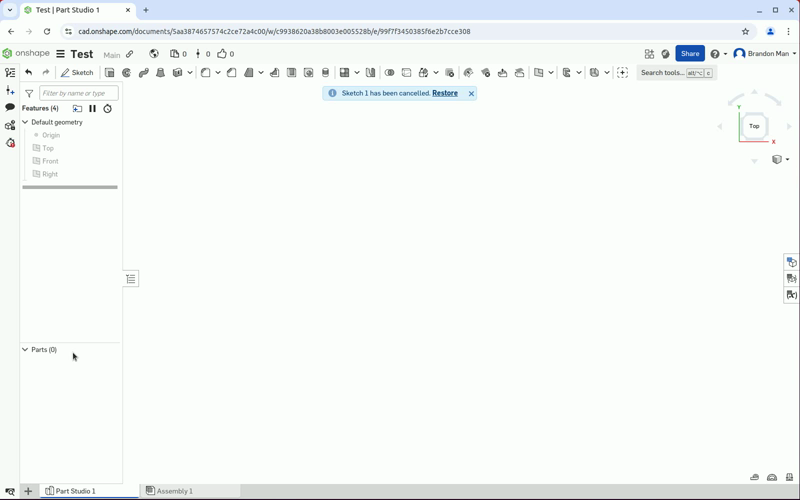
key(up)
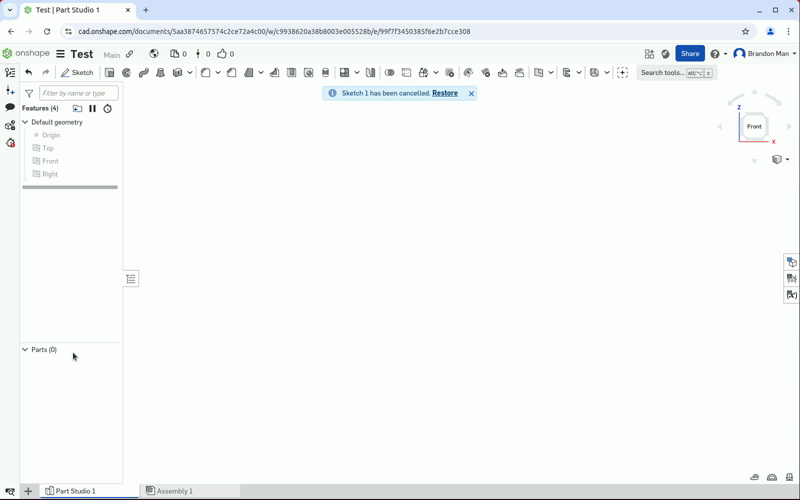
key_up(shift)
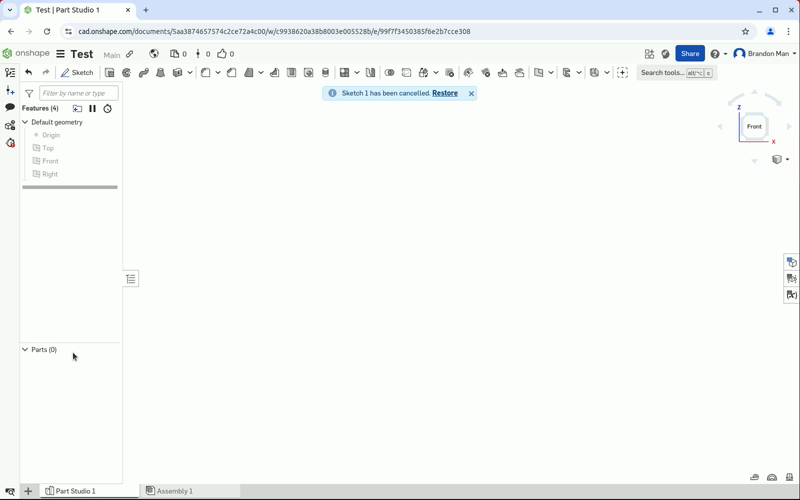
mouse_move(73, 352)
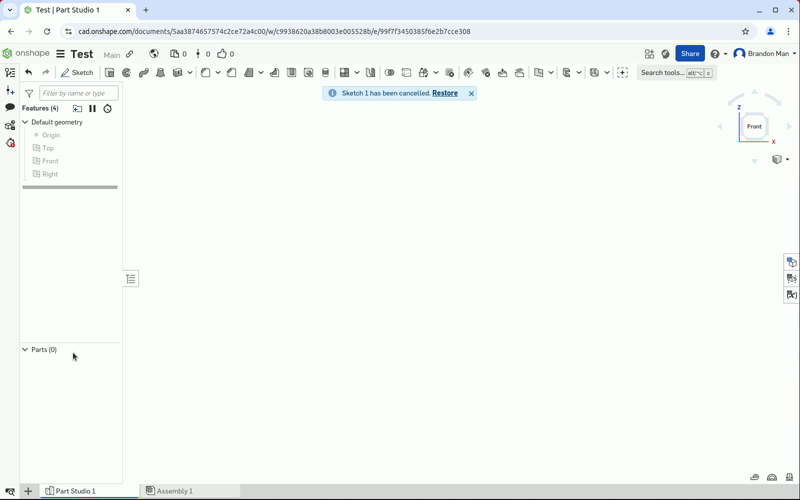
key(shift+y)
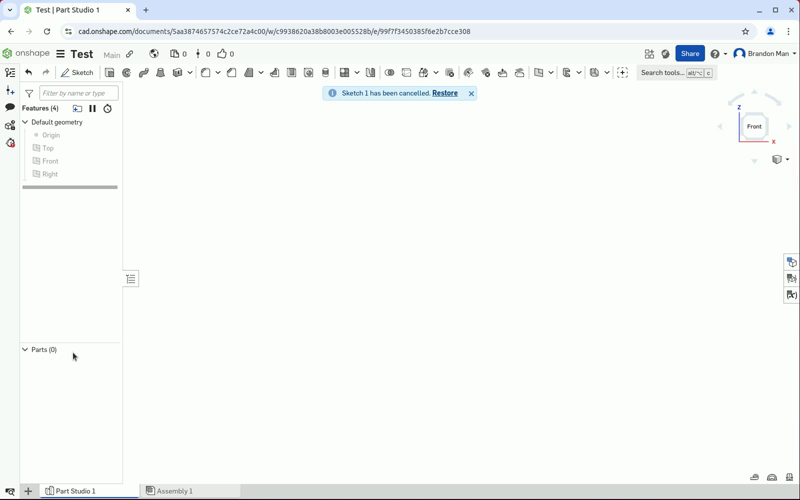
key(shift+s)
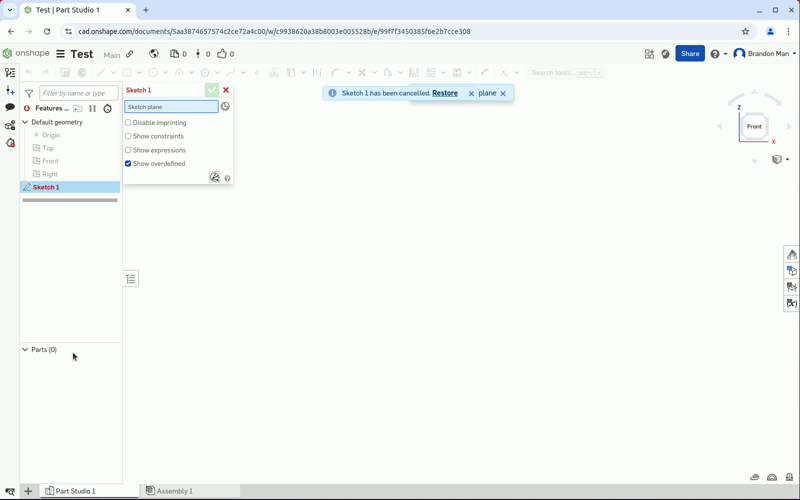
mouse_move(73, 163)
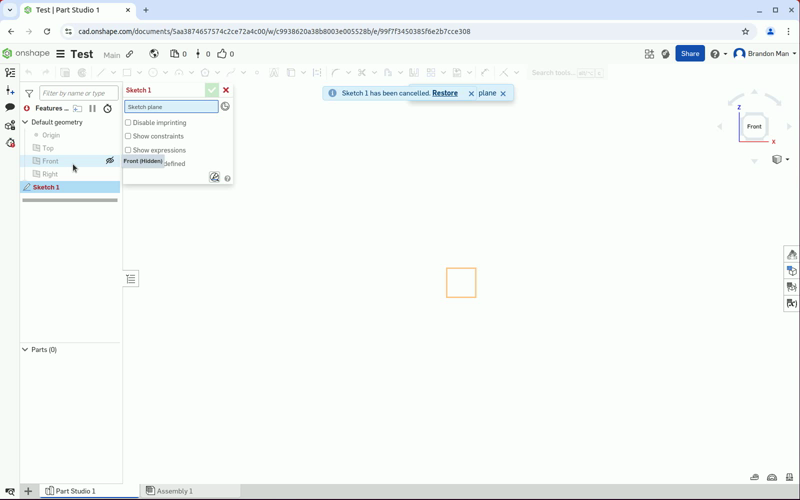
click(73, 163)
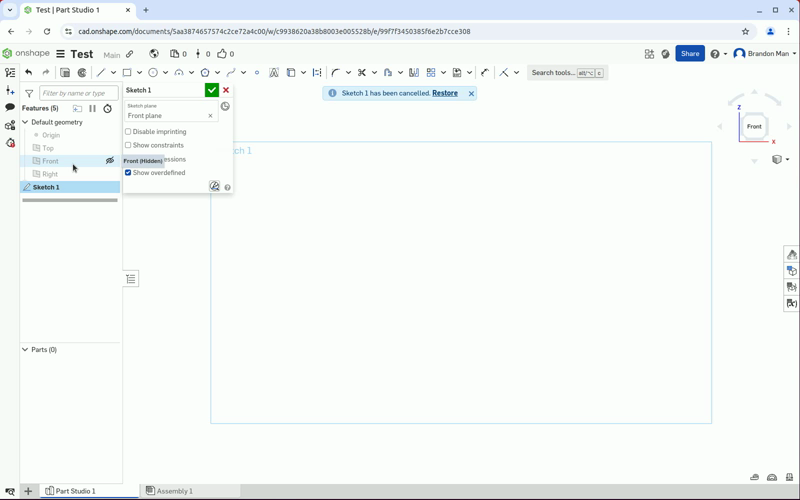
mouse_move(73, 352)
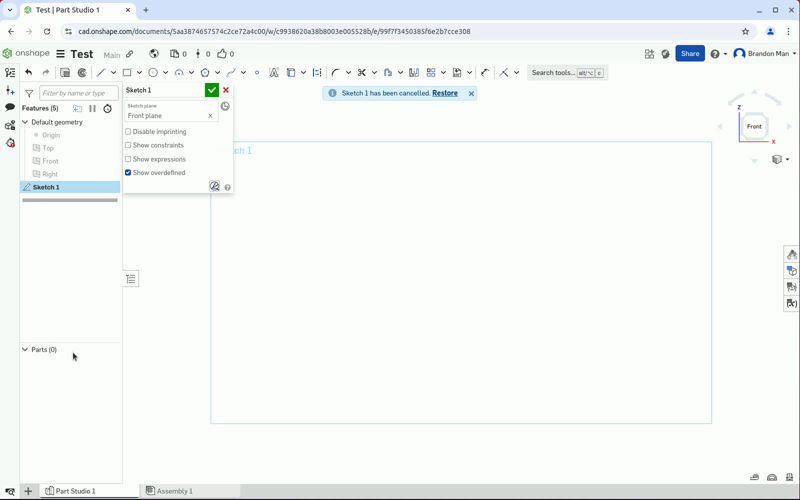
key(y)
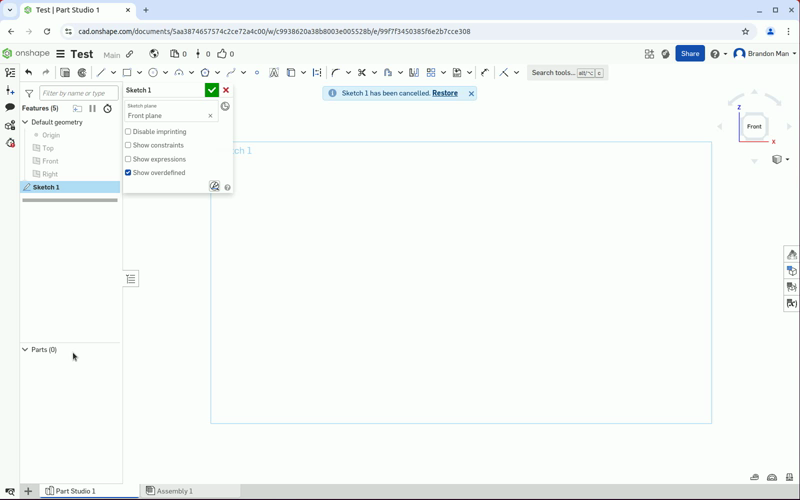
key(l)
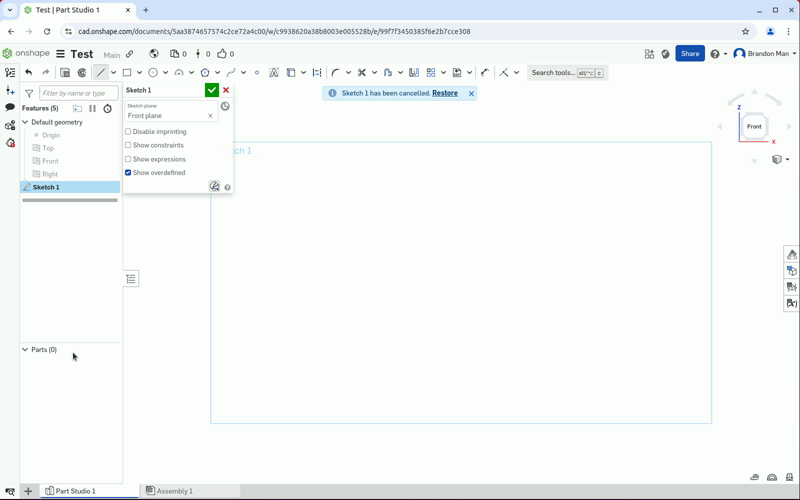
key_down(shift)
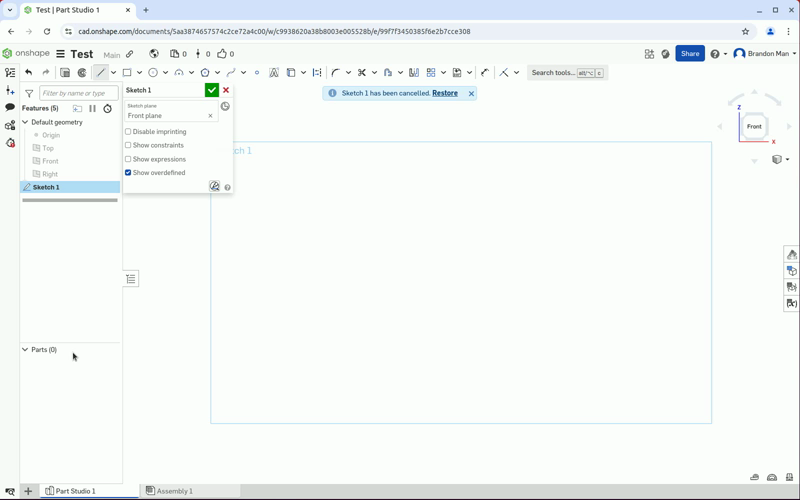
mouse_move(414, 293)
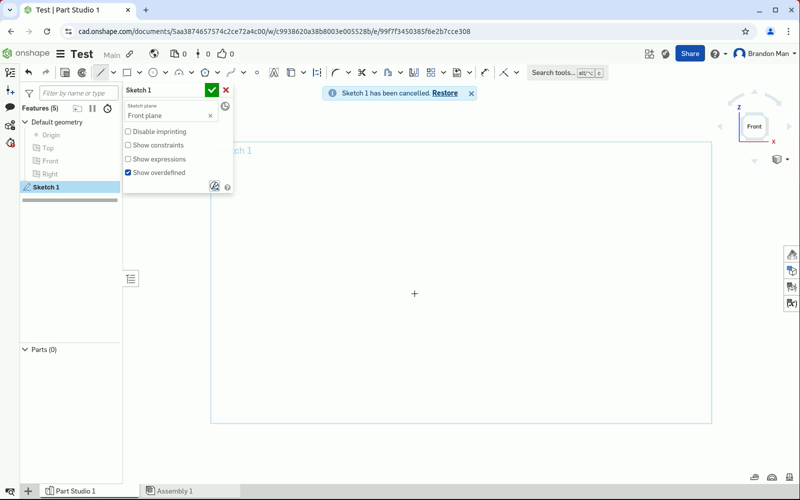
click(414, 293)
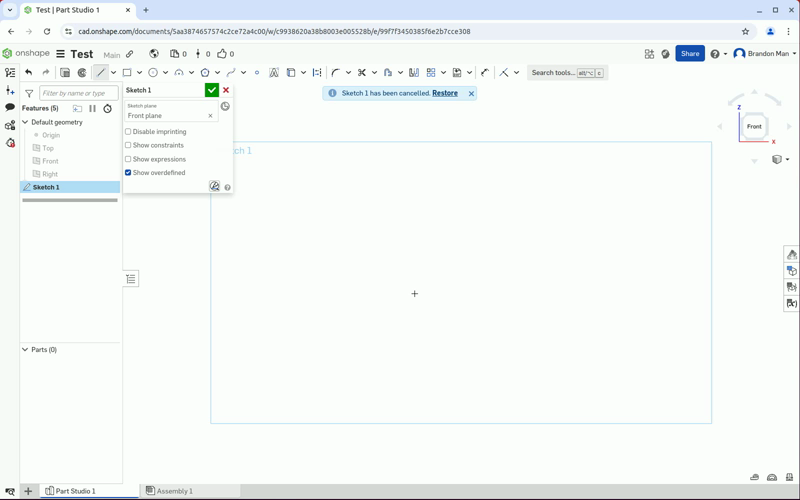
key_up(shift)
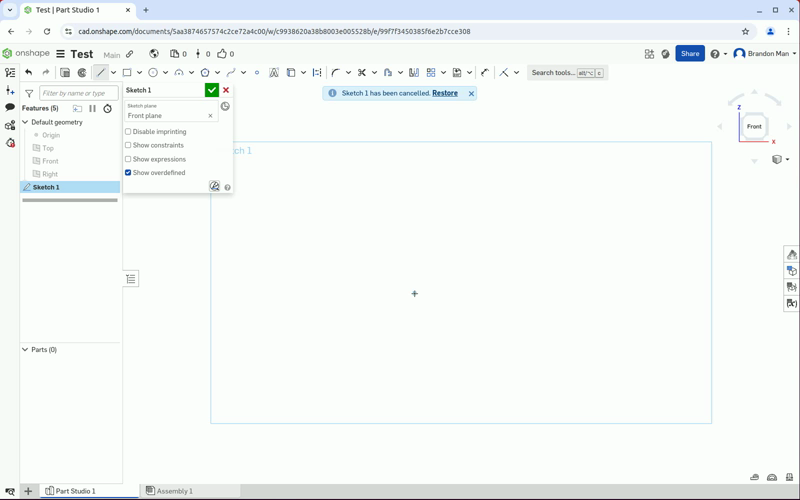
key_down(shift)
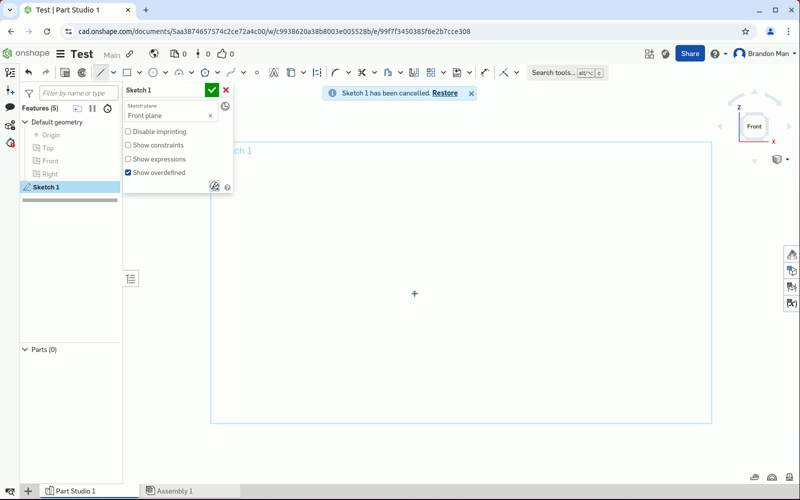
mouse_move(505, 293)
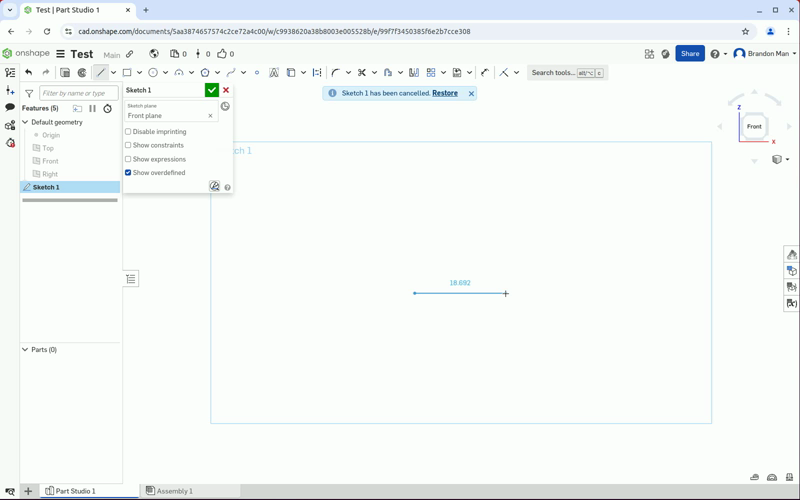
click(505, 293)
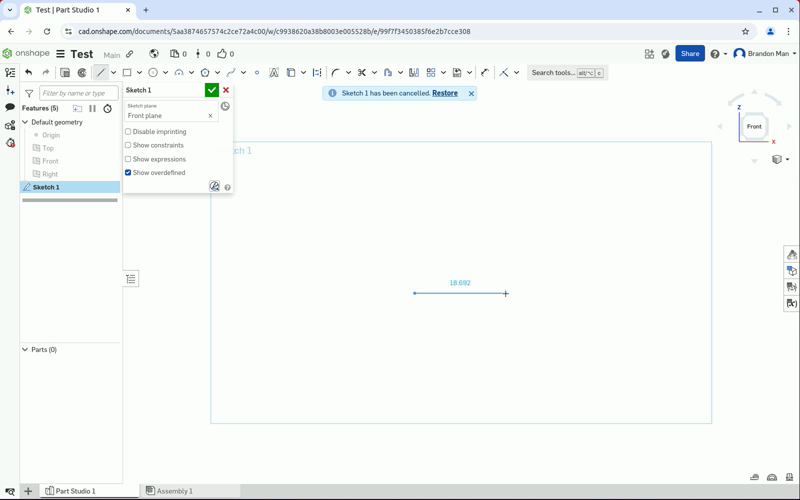
key_up(shift)
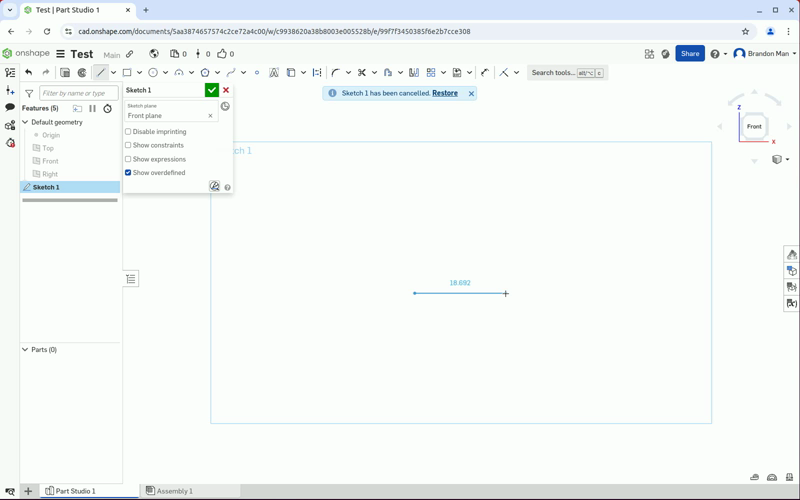
key_down(shift)
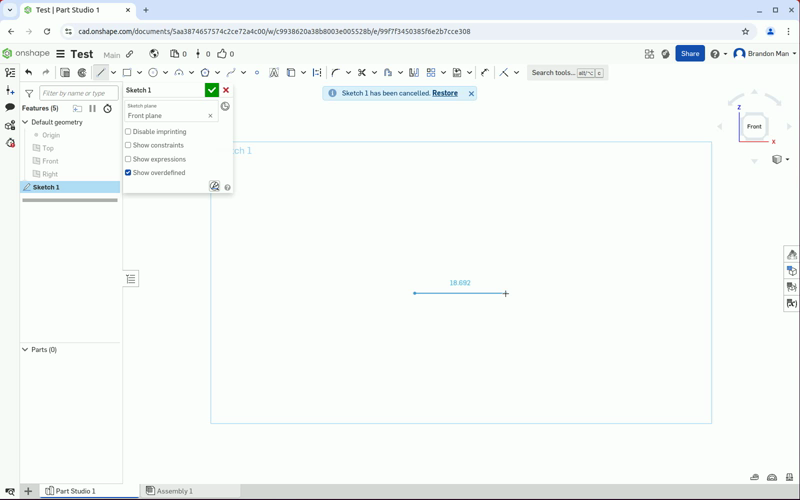
mouse_move(535, 293)
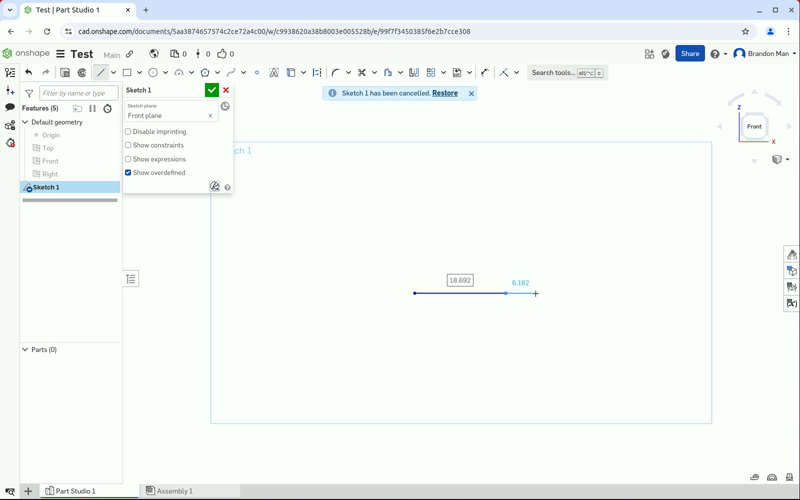
mouse_move(505, 272)
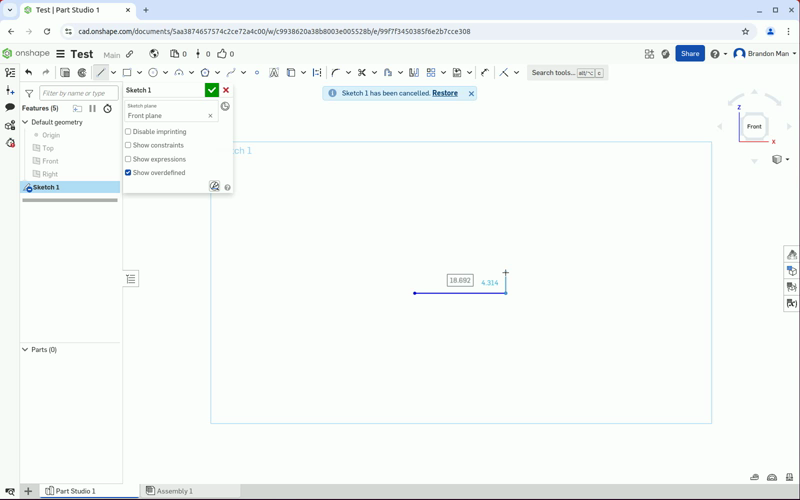
click(505, 272)
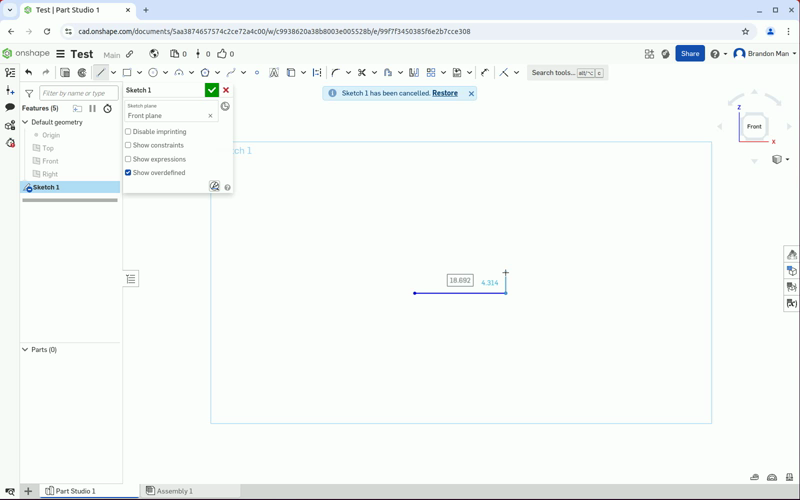
key_up(shift)
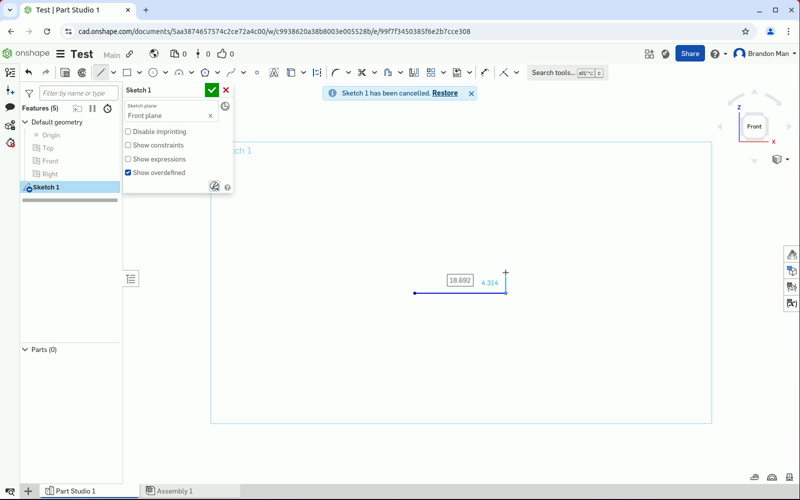
key_down(shift)
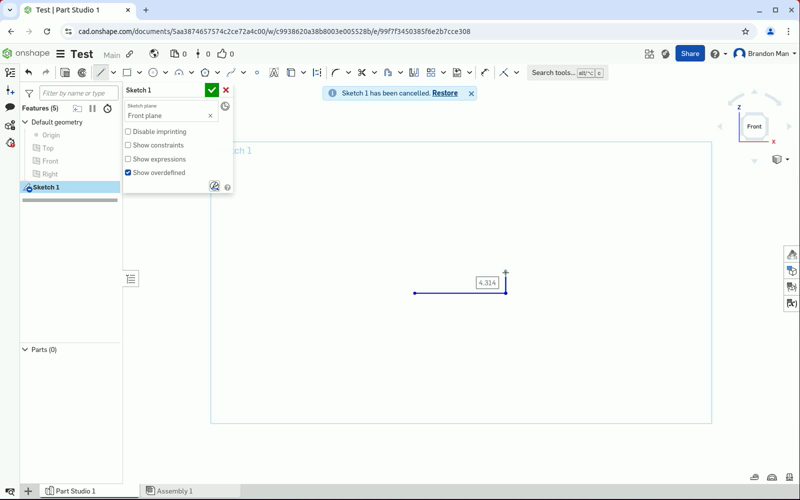
mouse_move(535, 272)
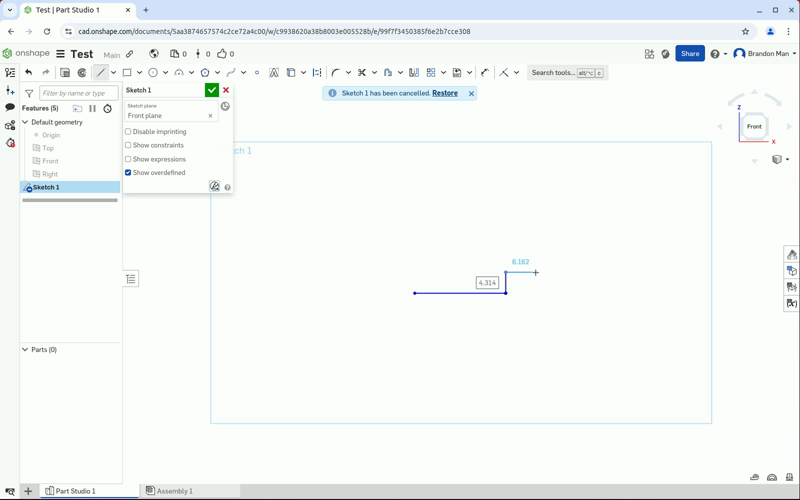
mouse_move(503, 272)
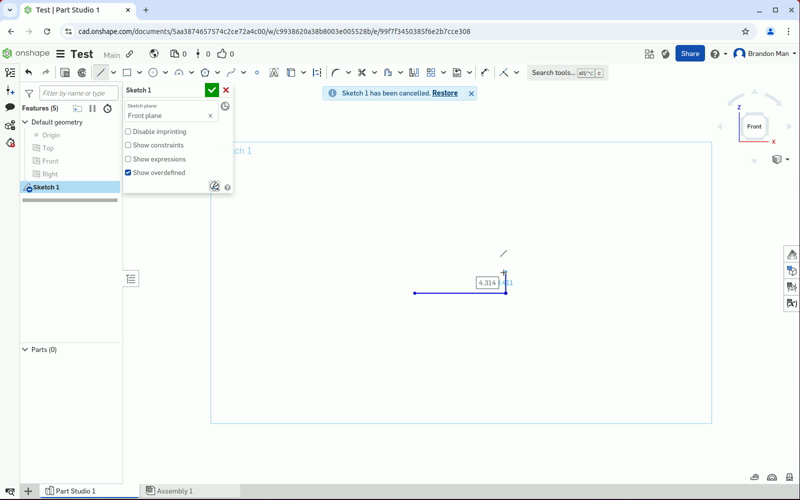
scroll(6)
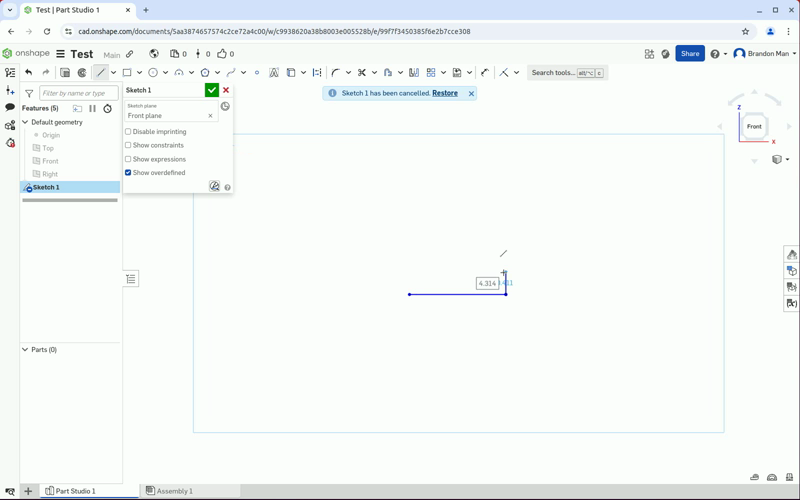
scroll(6)
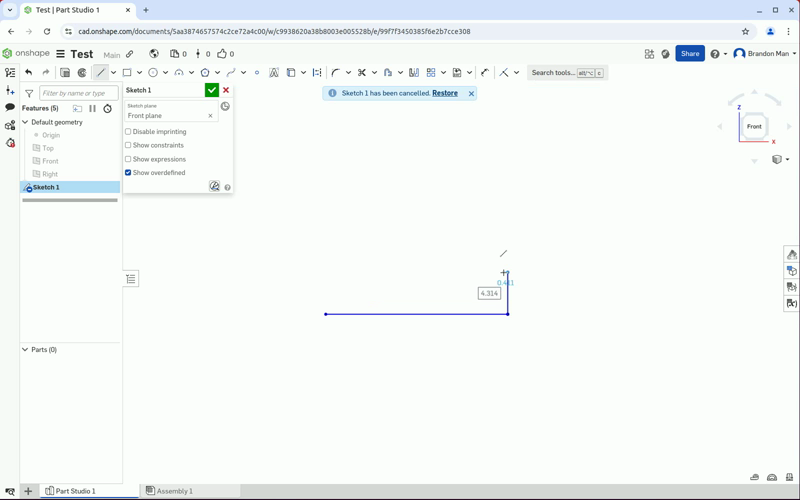
scroll(6)
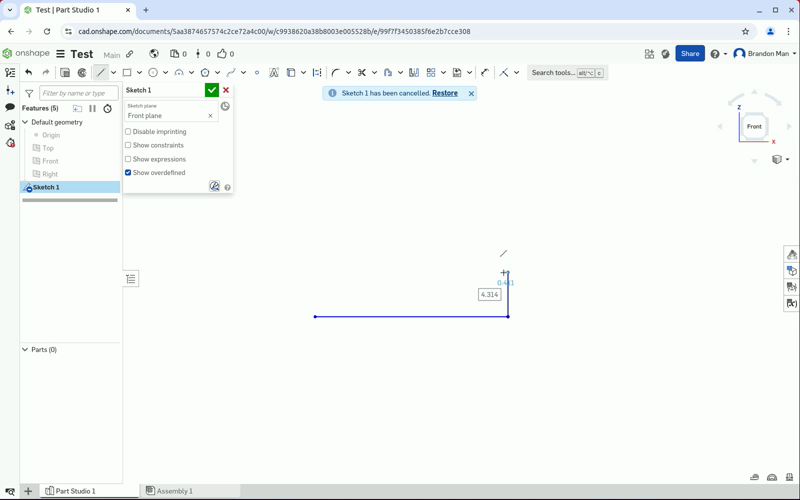
scroll(6)
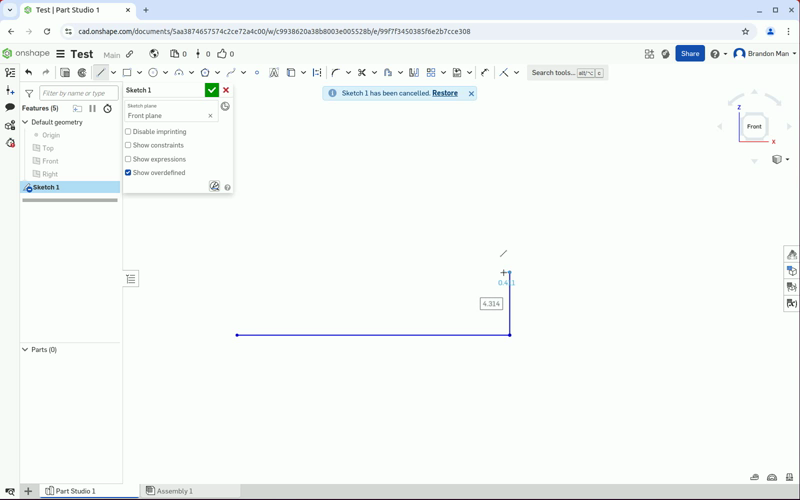
scroll(6)
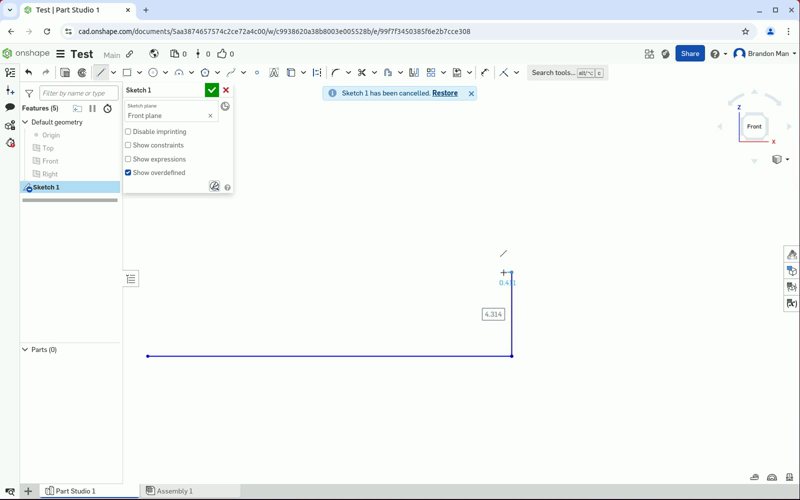
scroll(6)
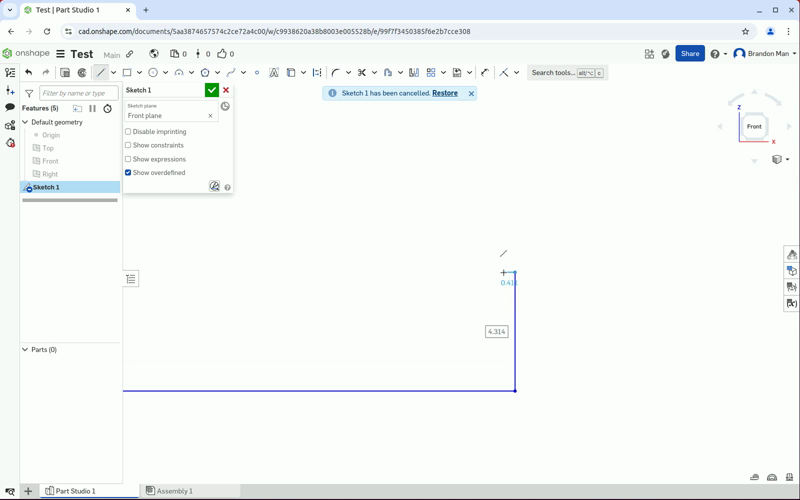
scroll(6)
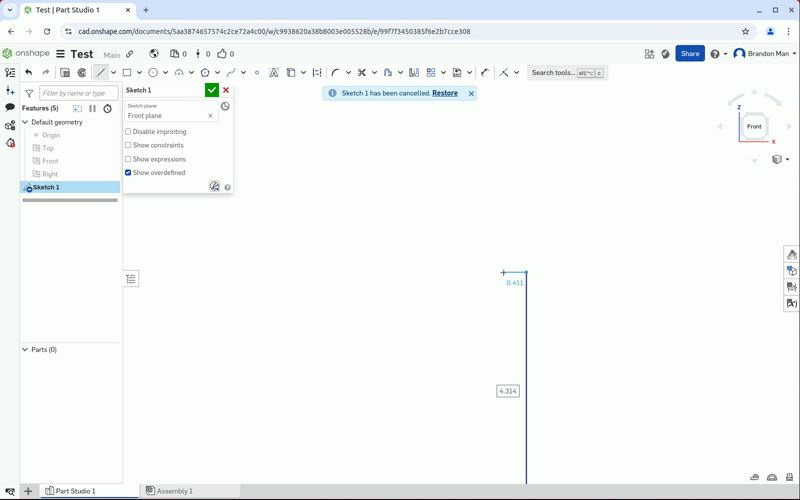
click(503, 272)
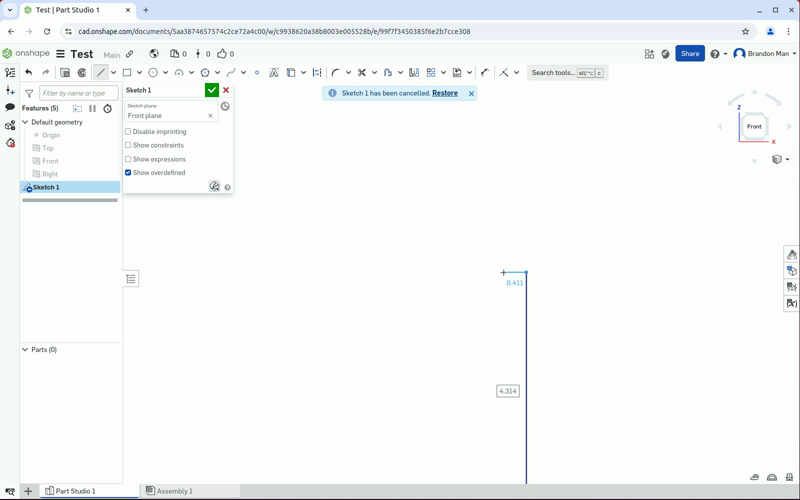
scroll(-6)
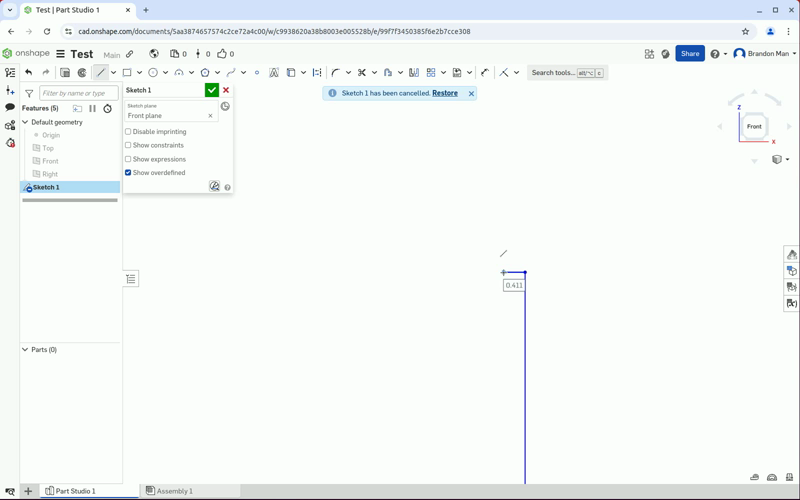
scroll(-6)
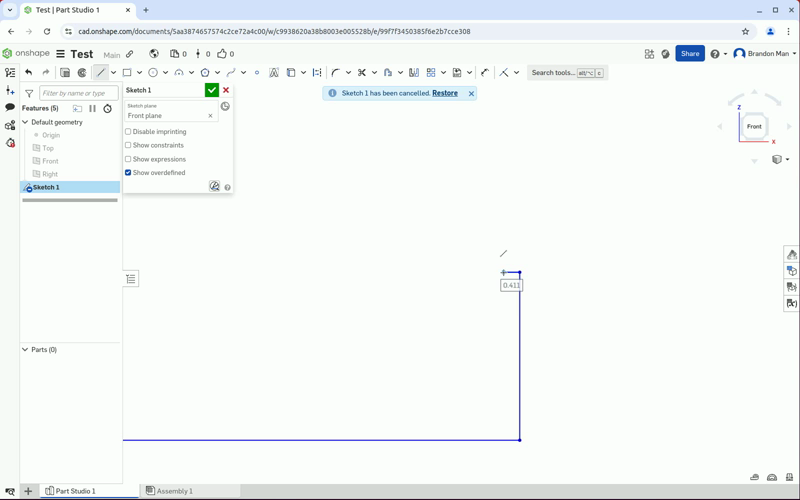
scroll(-6)
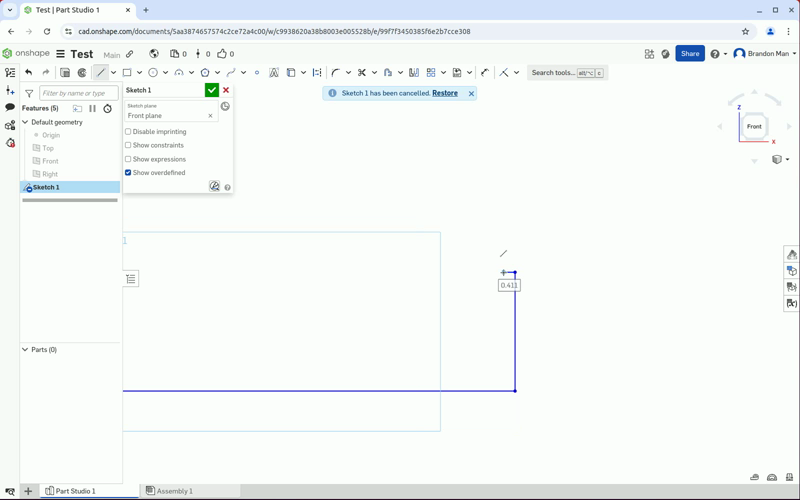
scroll(-6)
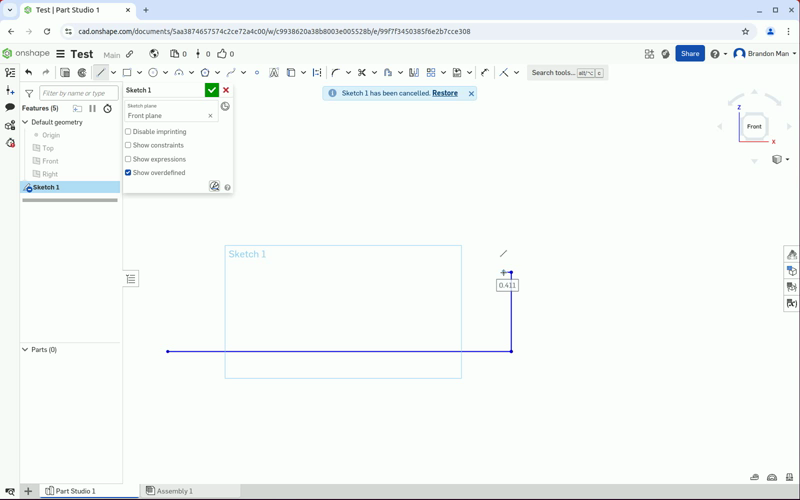
scroll(-6)
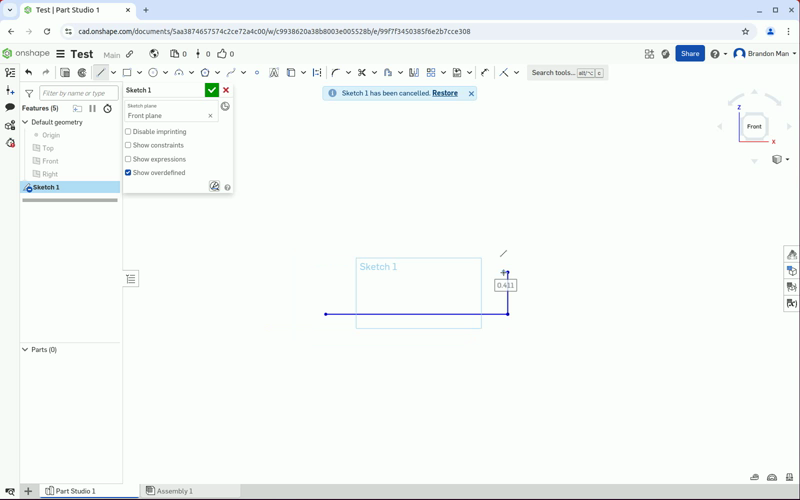
scroll(-6)
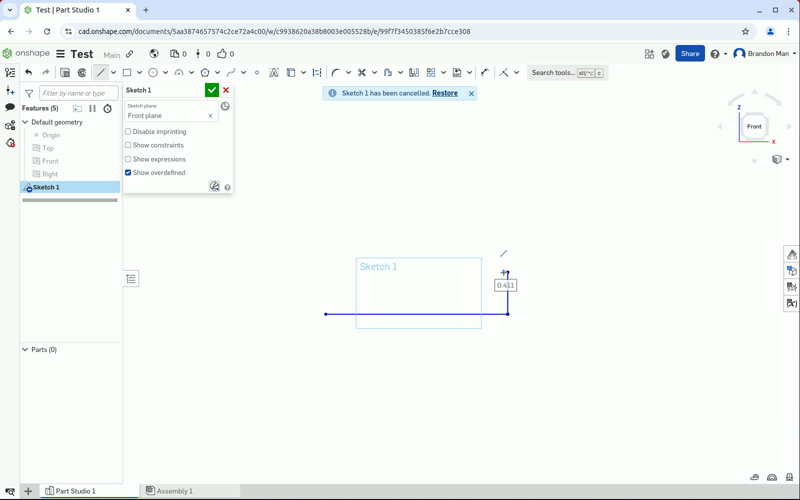
scroll(-6)
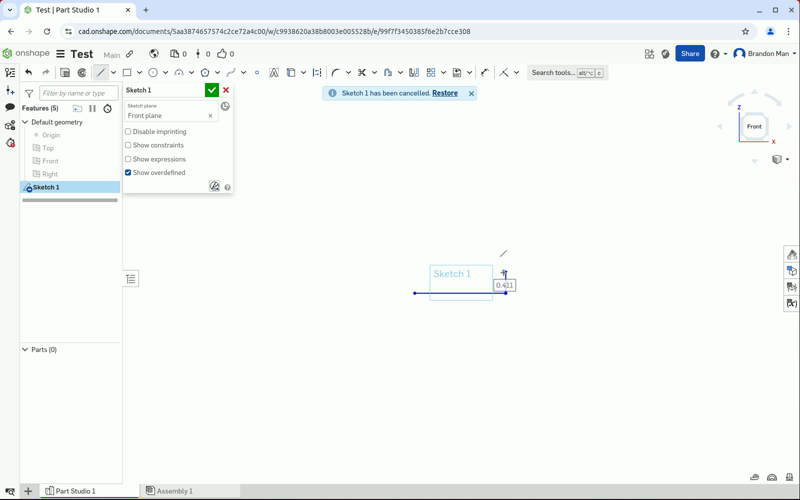
key_up(shift)
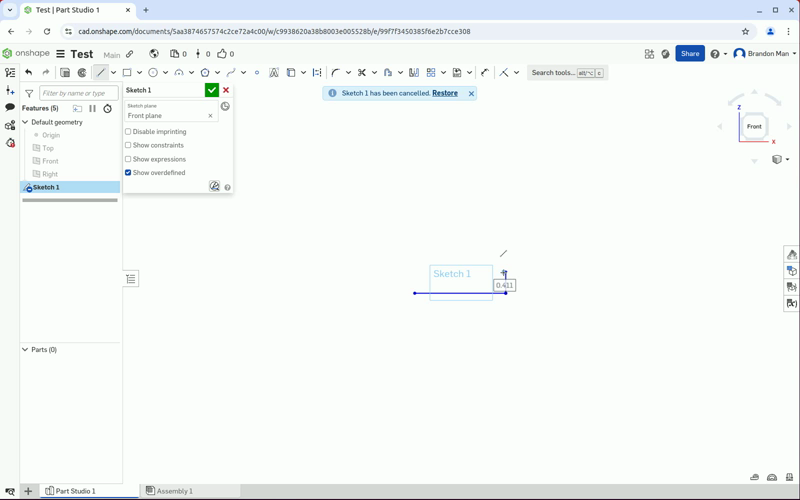
key_down(shift)
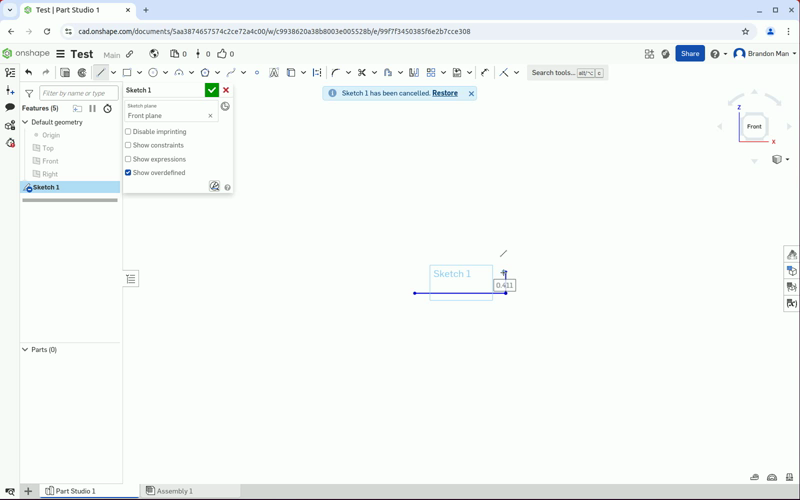
mouse_move(414, 272)
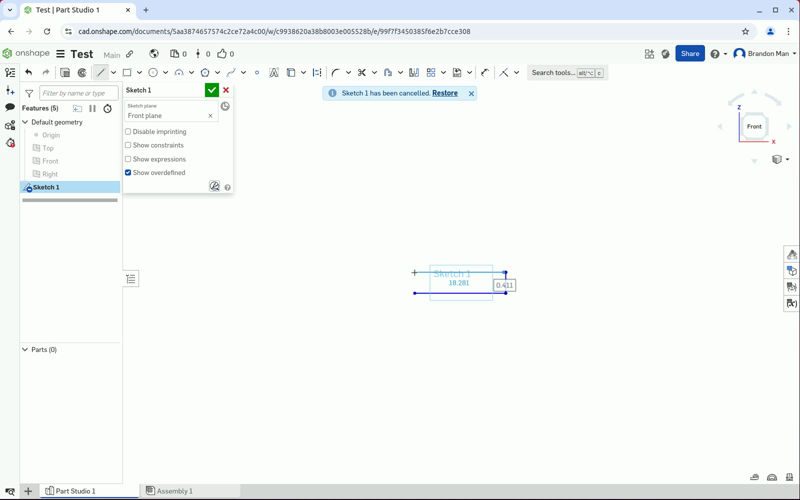
click(414, 272)
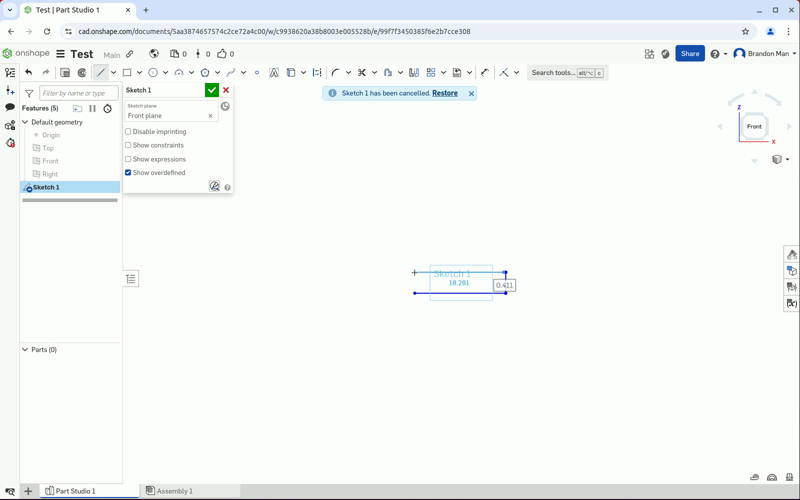
key_up(shift)
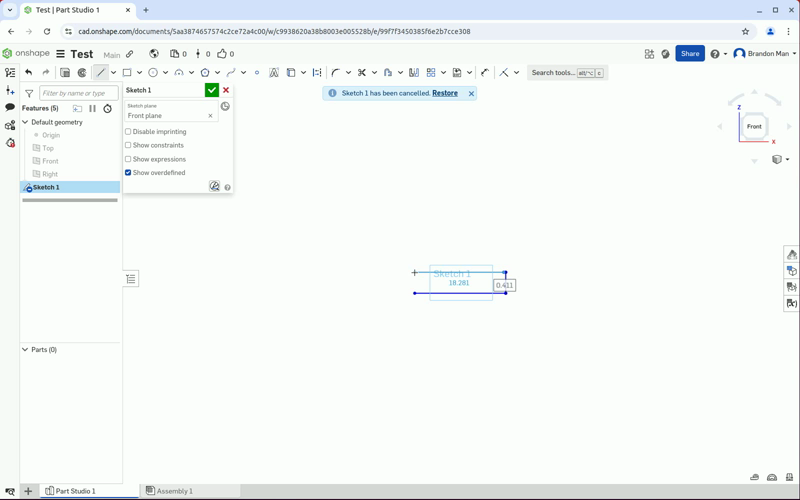
mouse_move(444, 272)
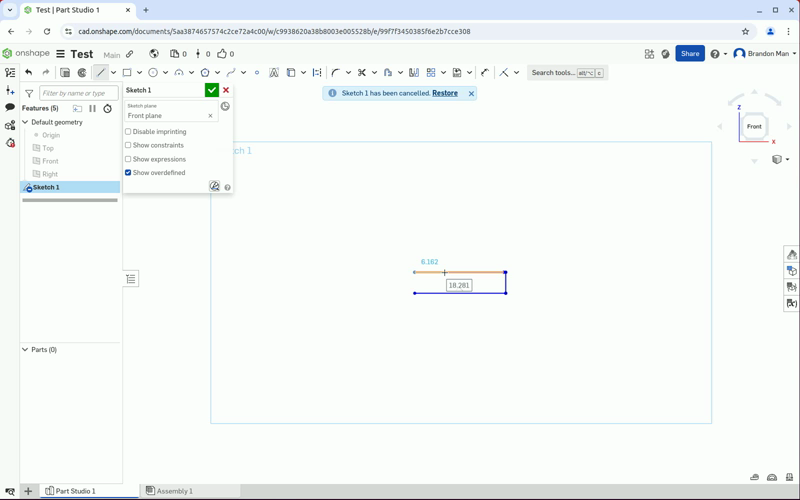
key_down(shift)
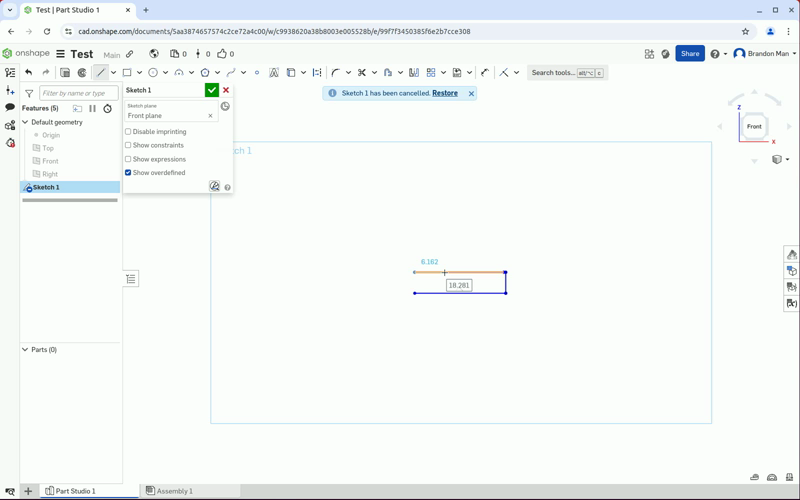
mouse_move(414, 293)
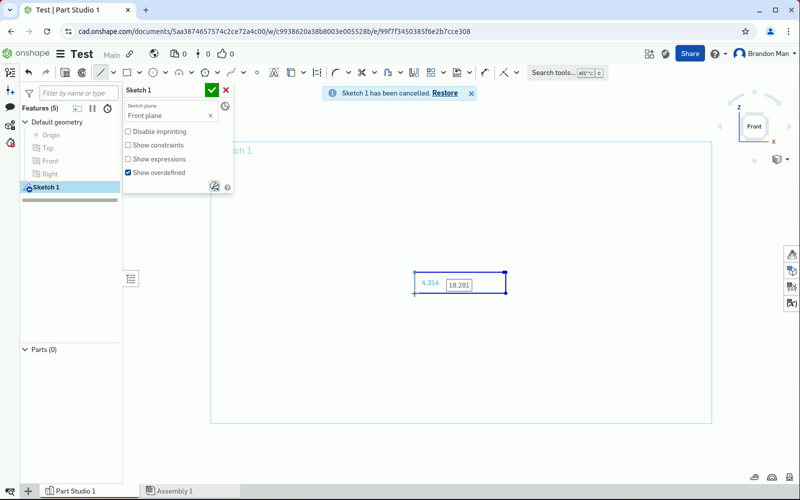
key_up(shift)
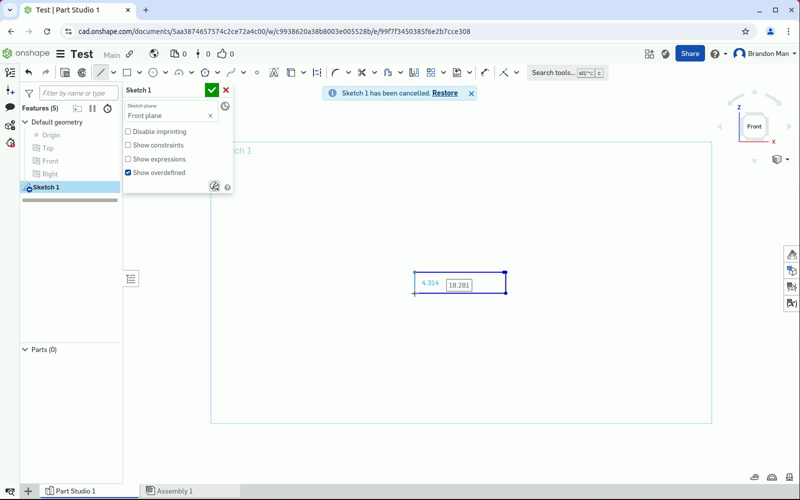
click(414, 293)
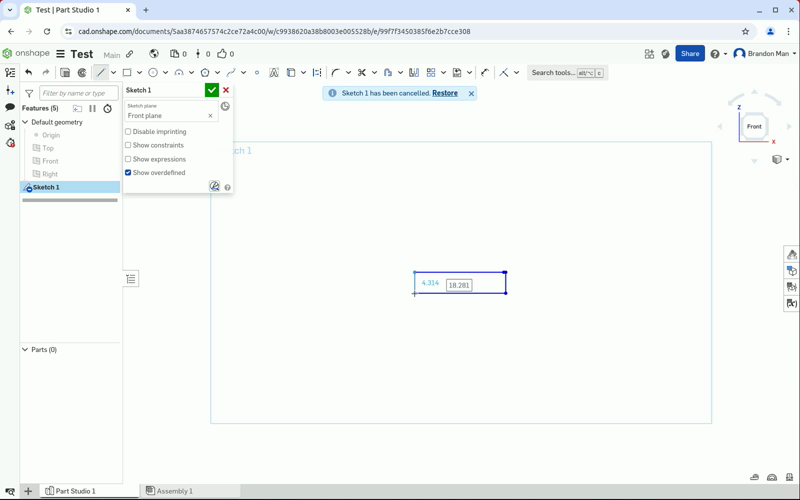
key(esc)
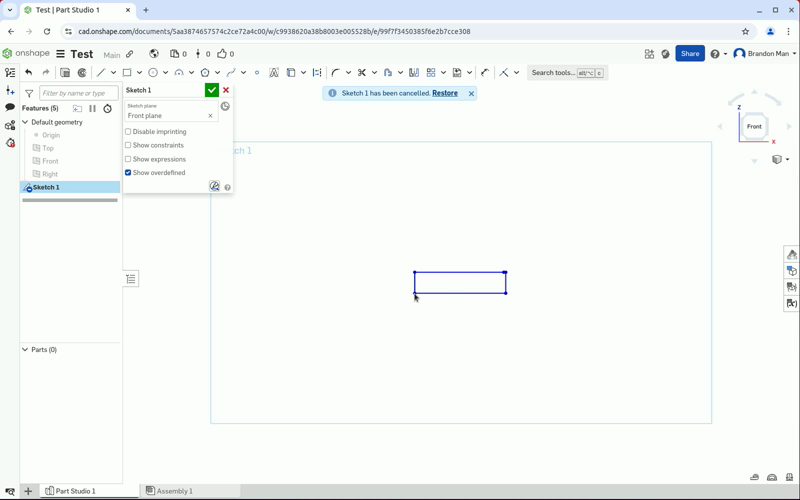
mouse_move(420, 276)
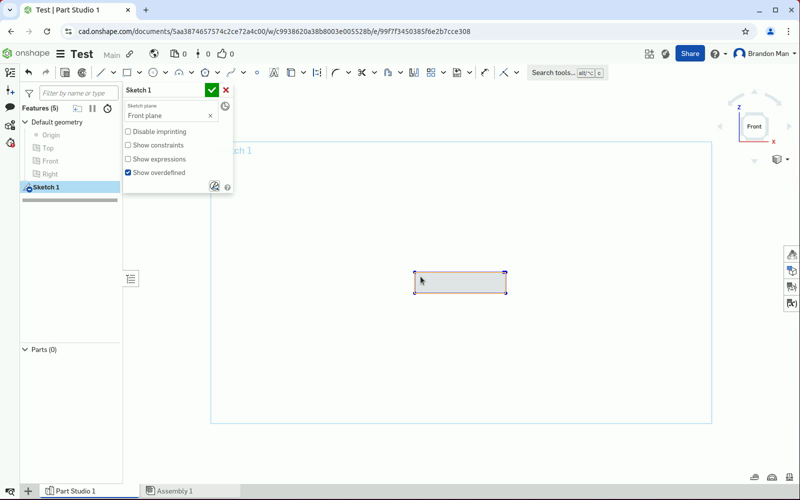
click(420, 276)
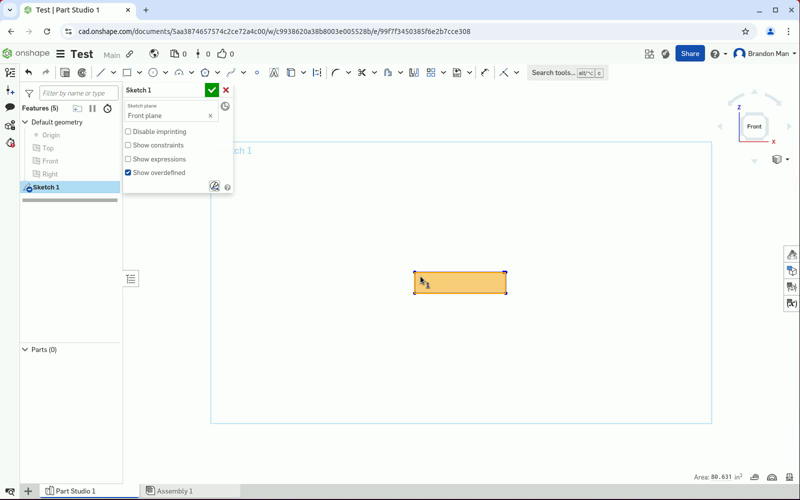
mouse_move(73, 352)
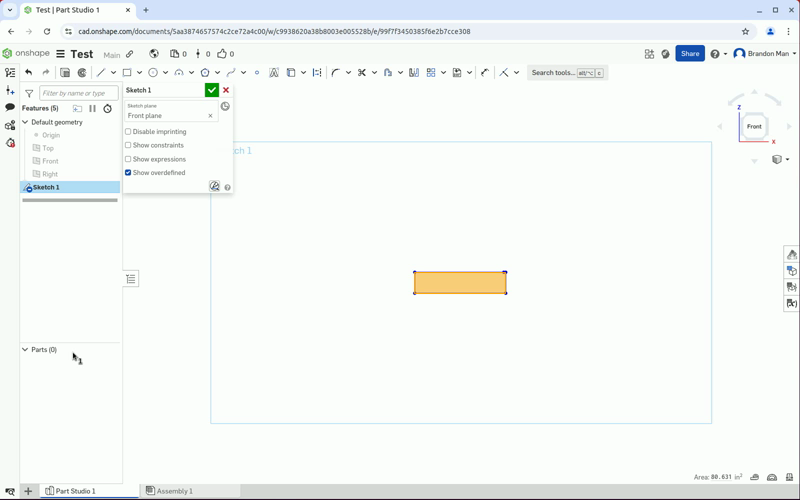
key(shift+y)
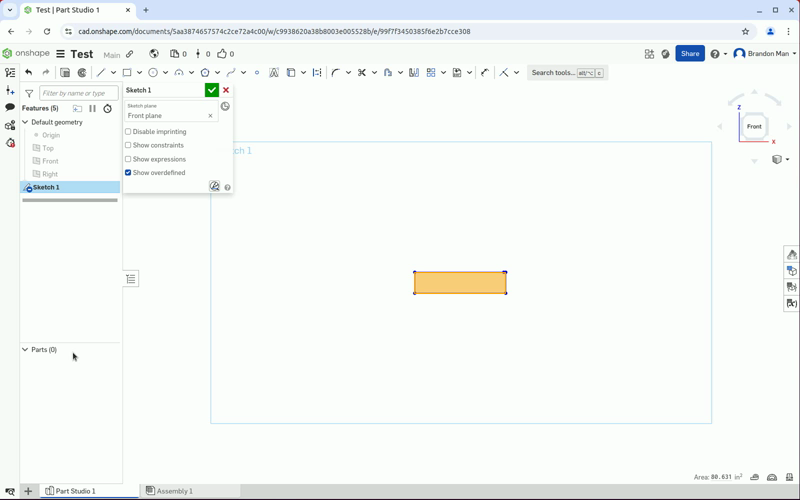
key(shift+e)
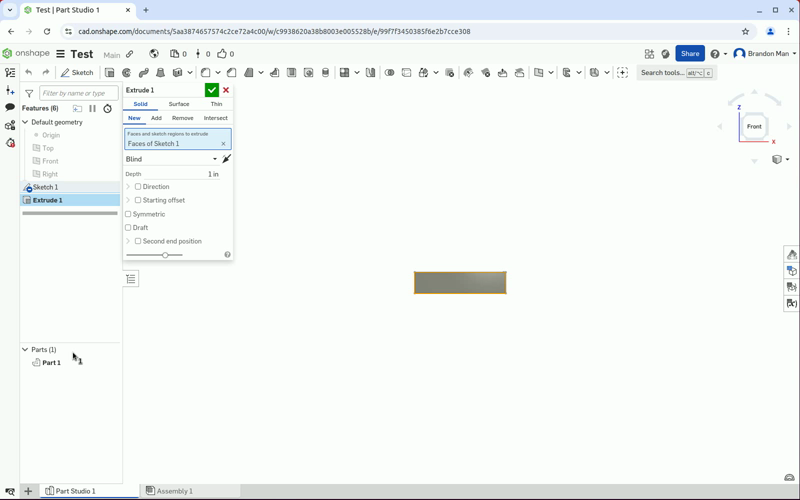
mouse_move(143, 106)
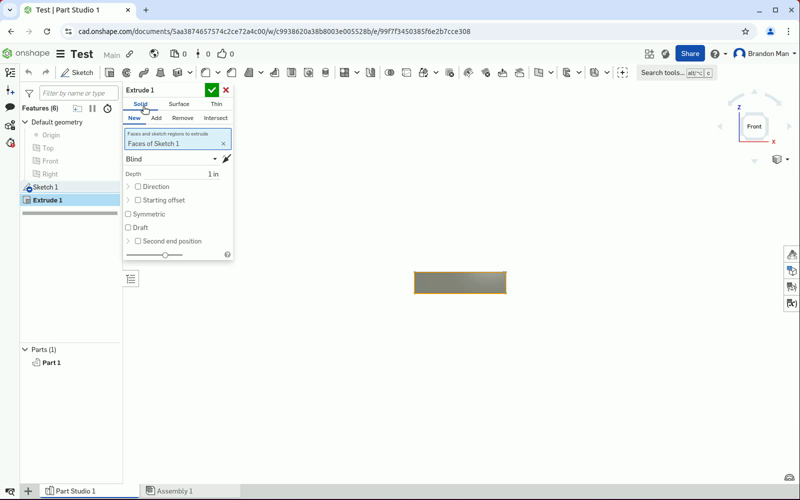
click(143, 106)
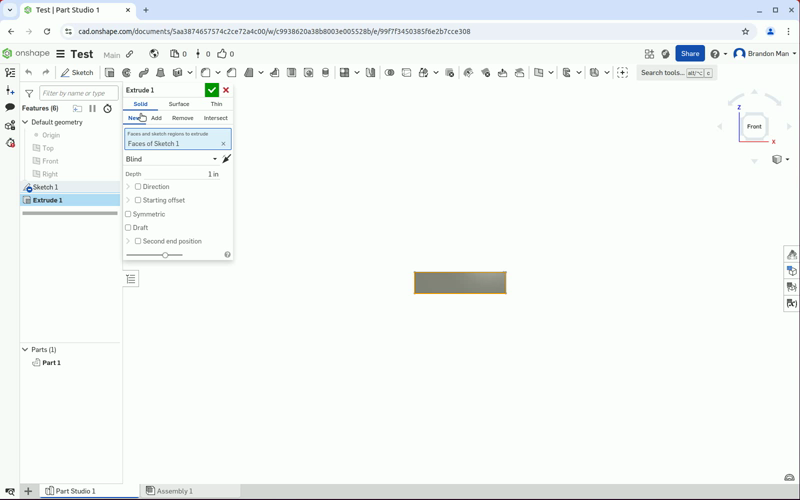
mouse_move(137, 120)
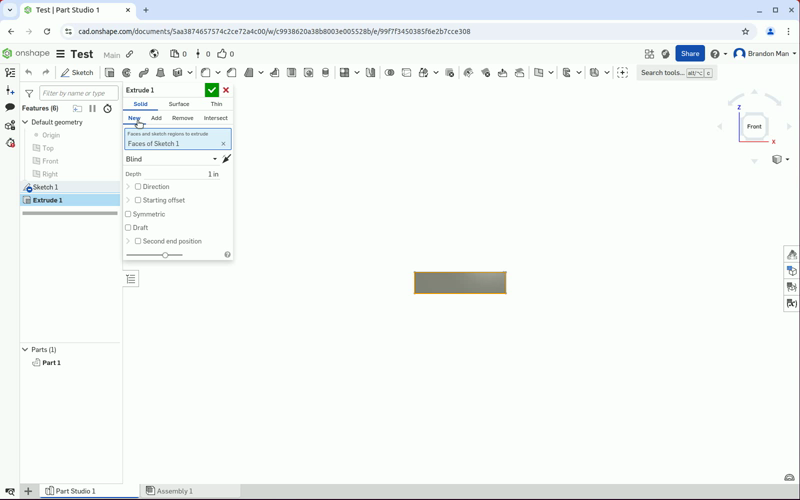
click(137, 120)
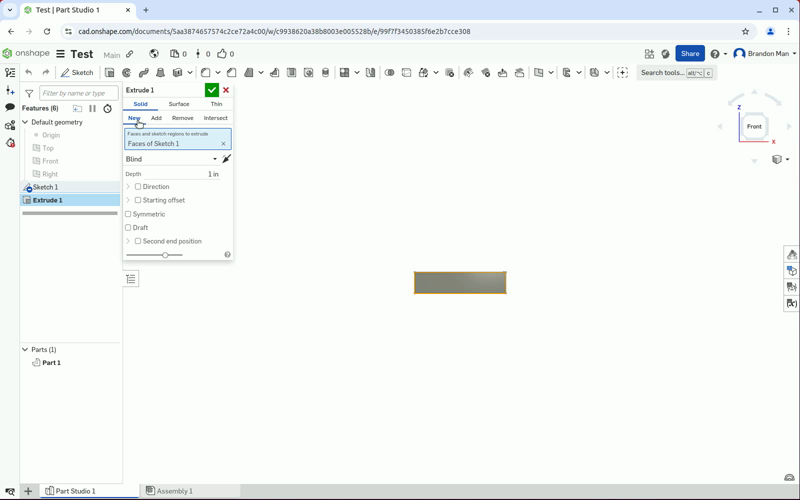
key(tab, 4)
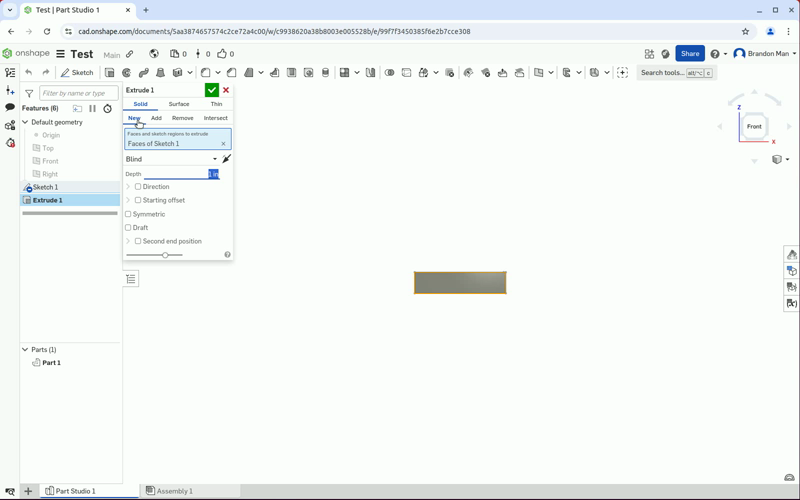
text(16.368)
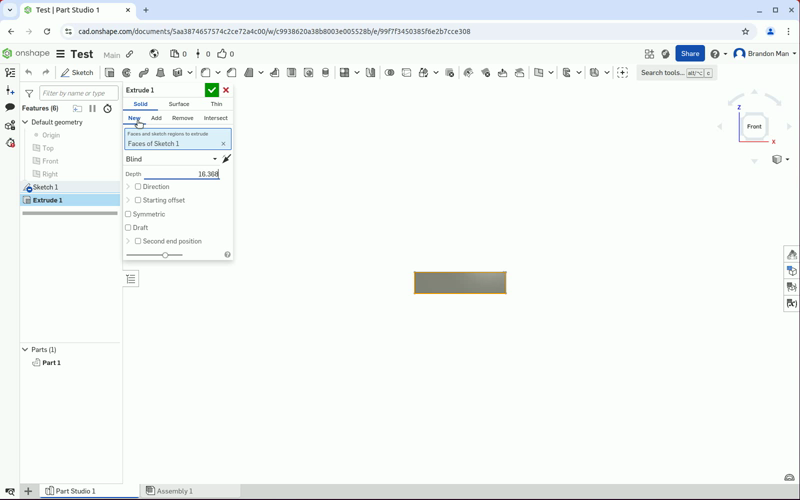
key(tab, 3)
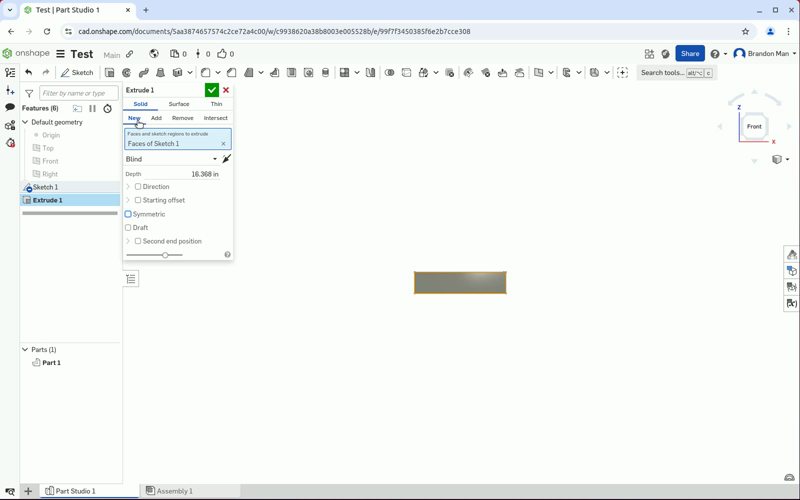
key(space)
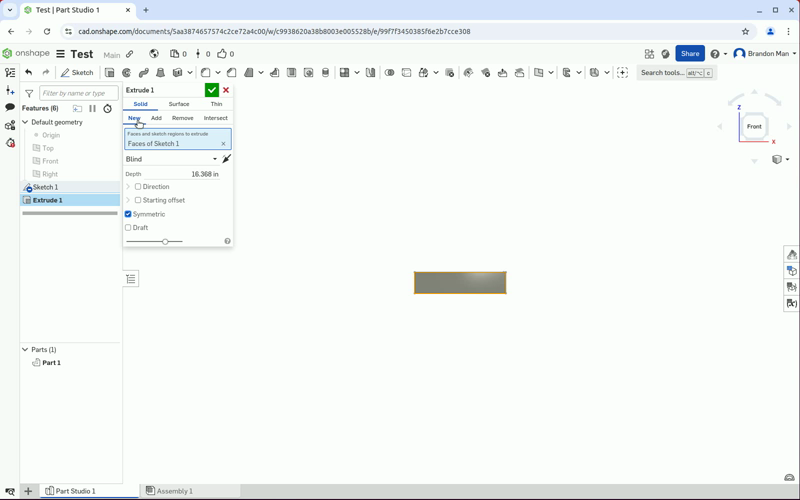
key(enter)
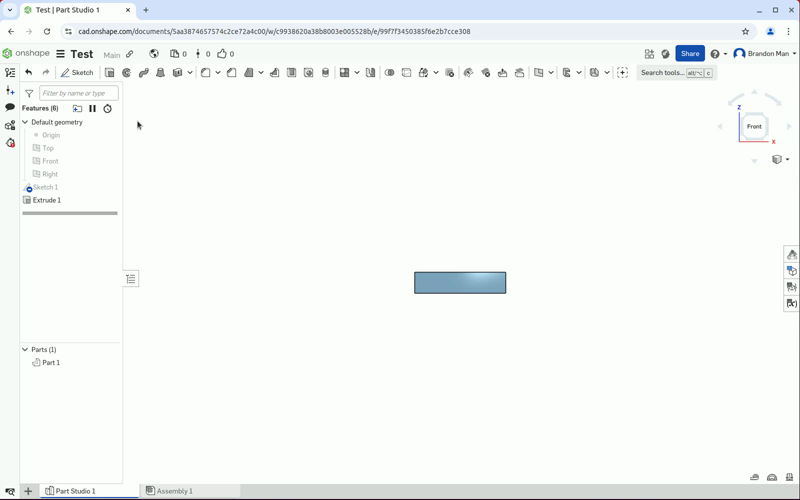
key(shift+h)
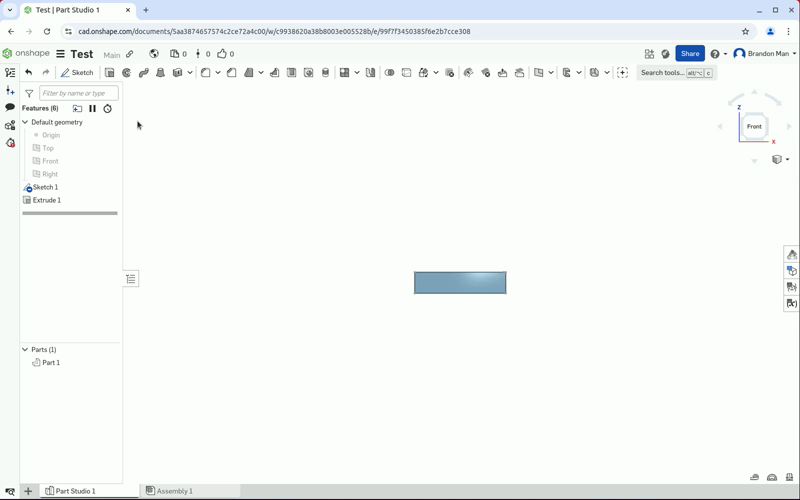
key(shift+h)
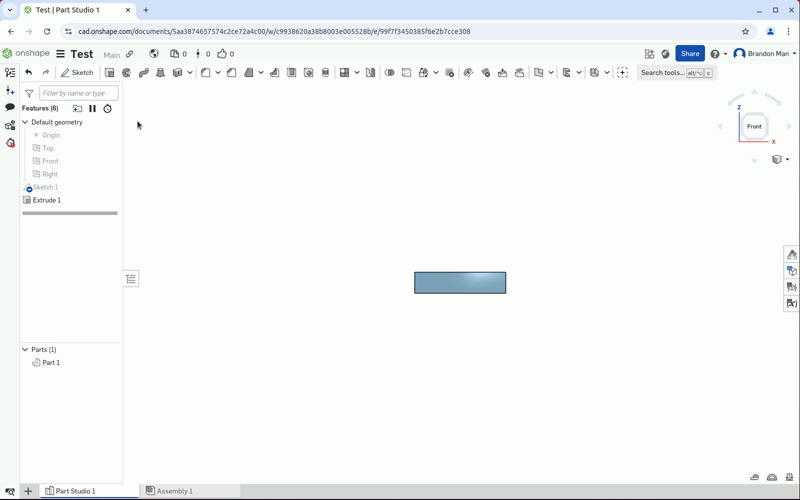
mouse_move(73, 189)
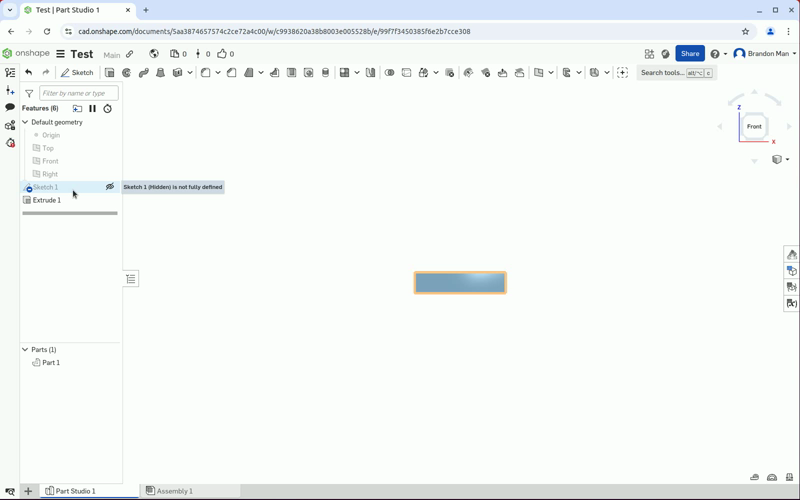
click(73, 189)
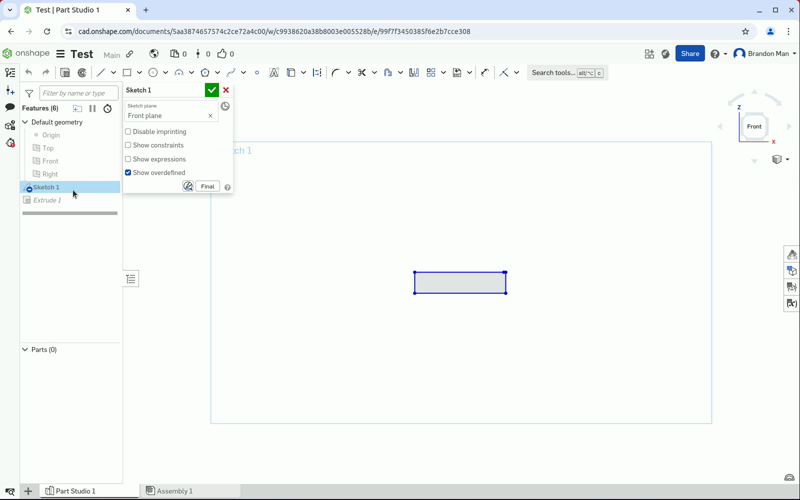
mouse_move(229, 92)
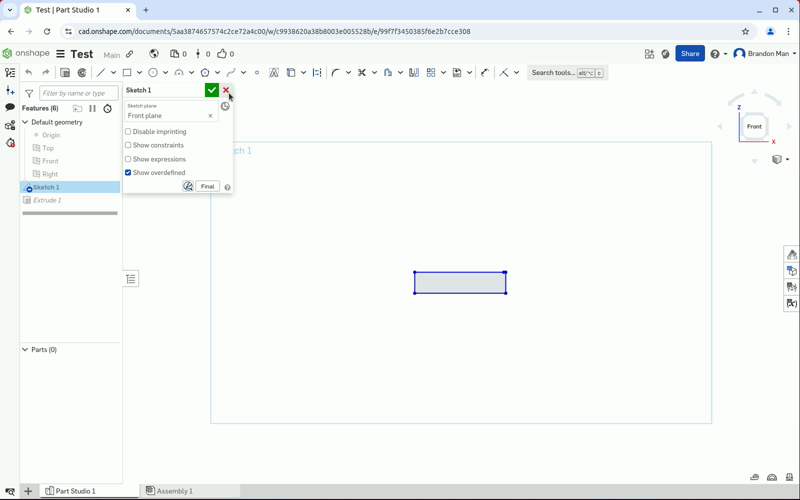
click(229, 92)
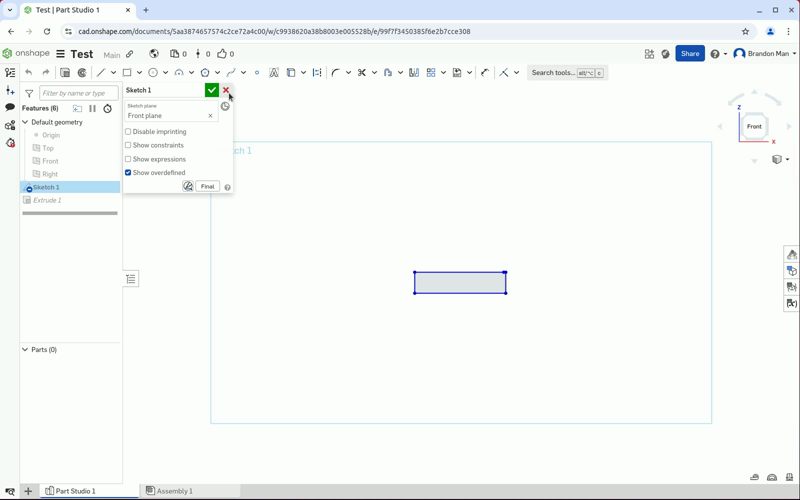
key(shift+s)
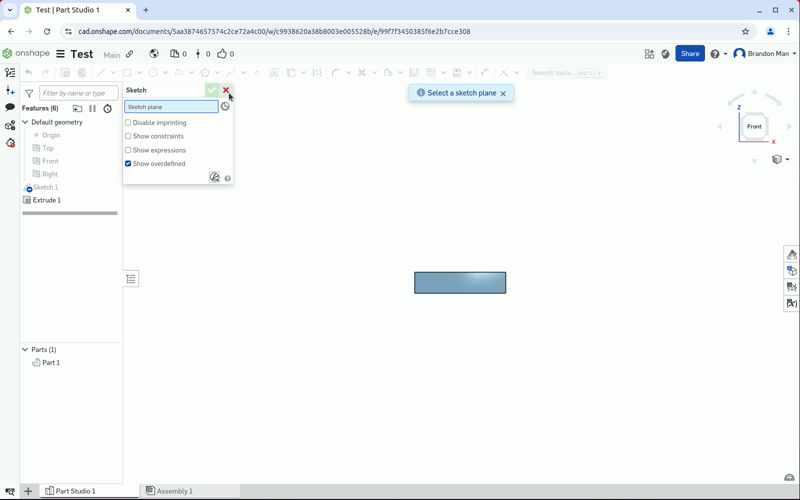
mouse_move(73, 163)
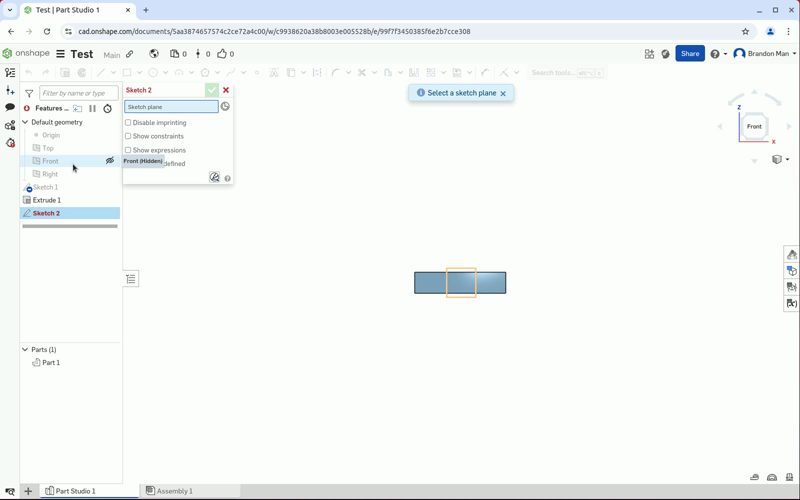
click(73, 163)
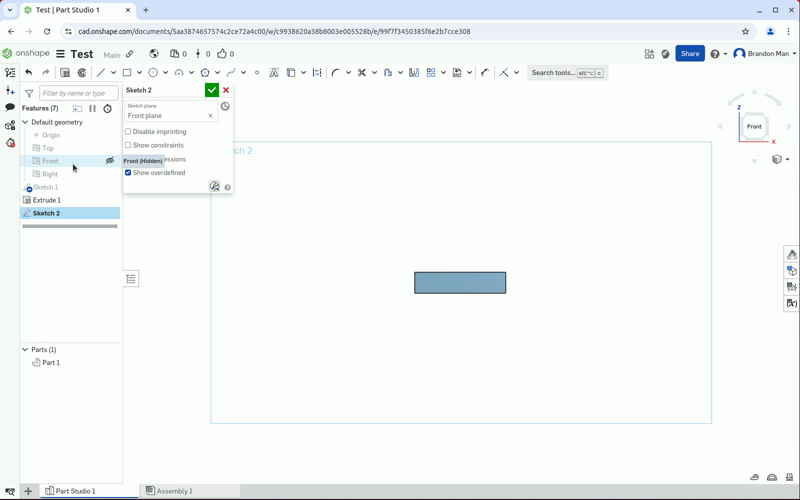
mouse_move(73, 352)
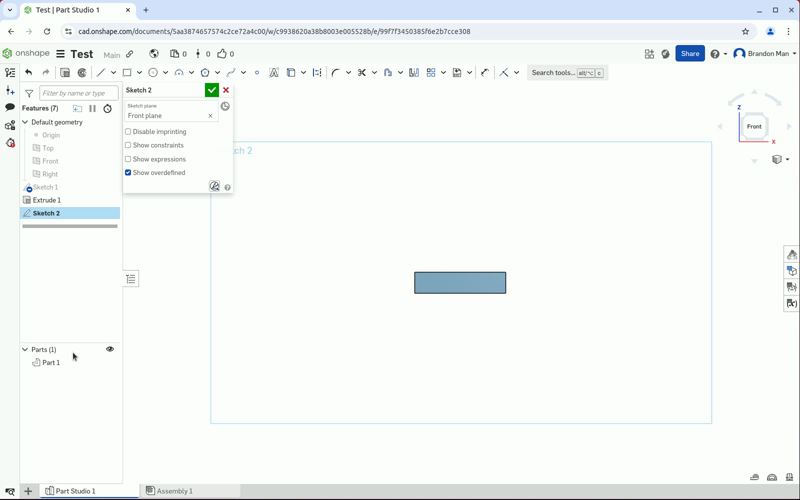
key(y)
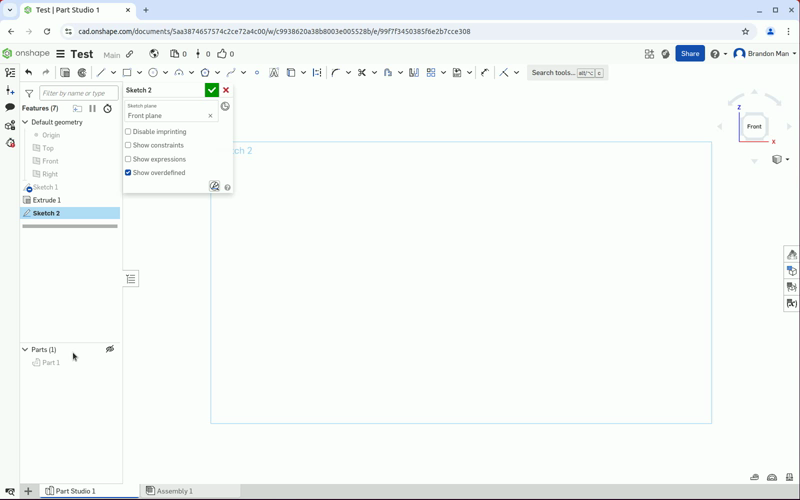
key(l)
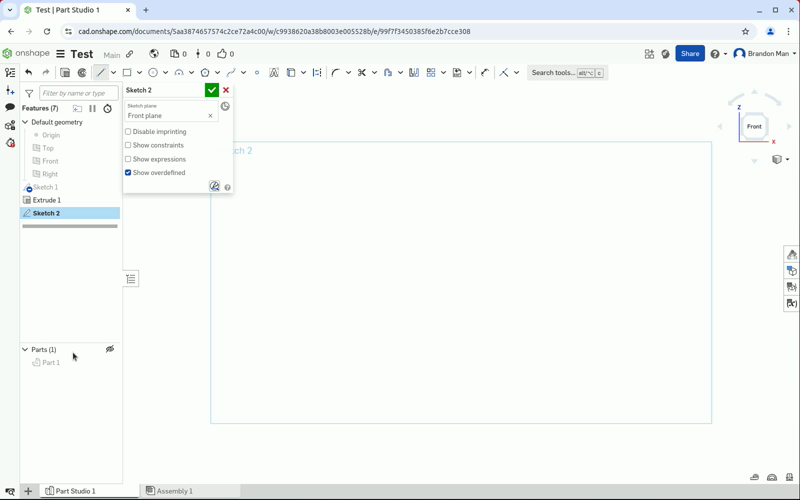
key_down(shift)
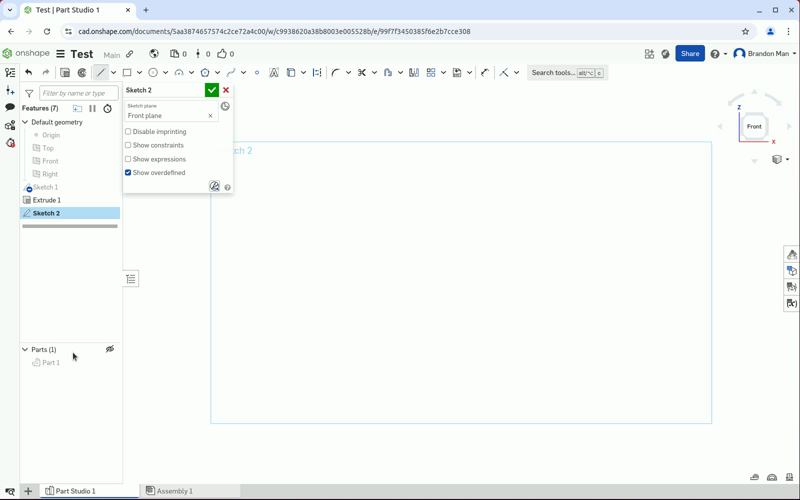
mouse_move(516, 240)
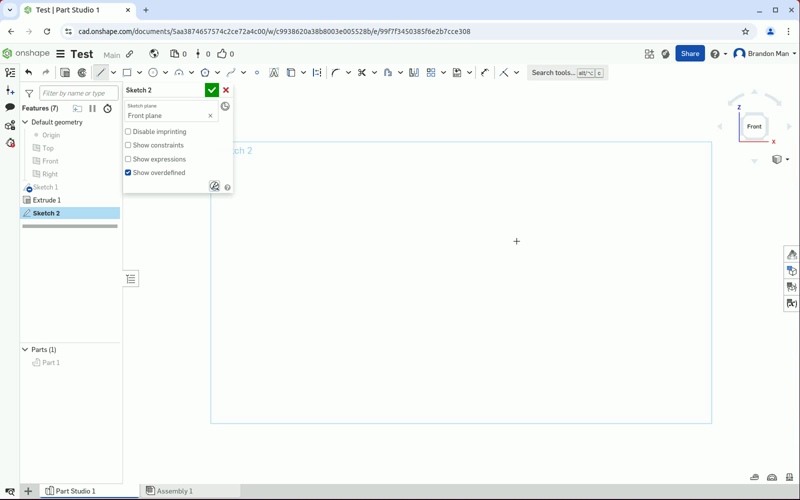
click(516, 240)
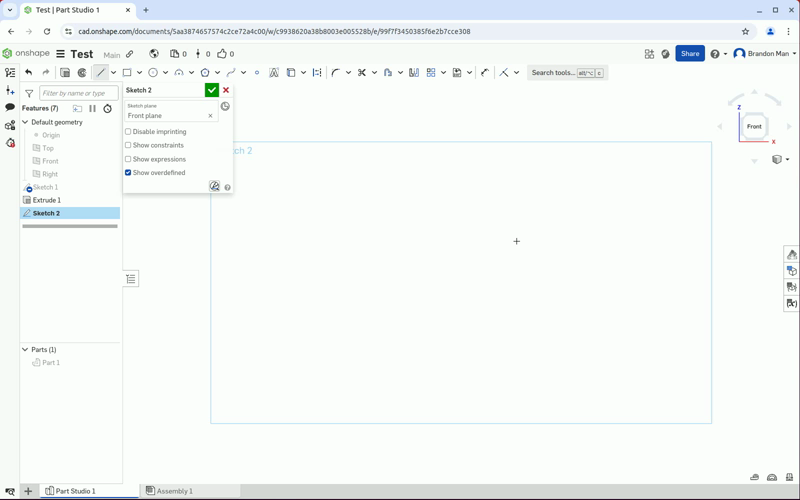
key_up(shift)
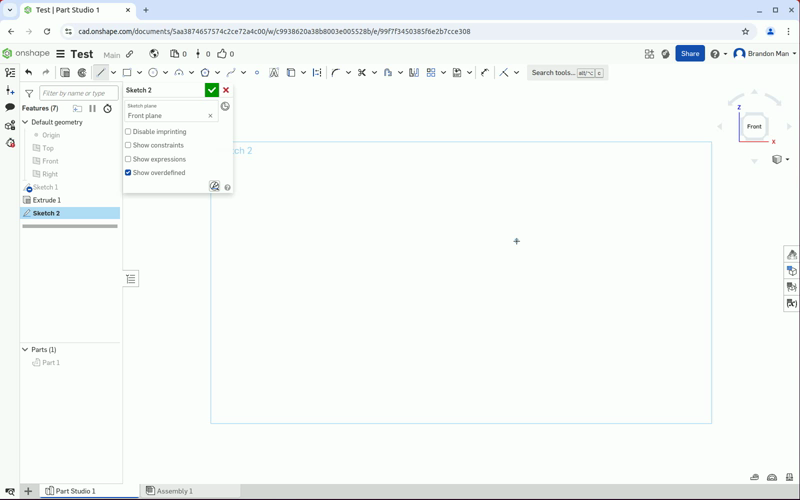
key_down(shift)
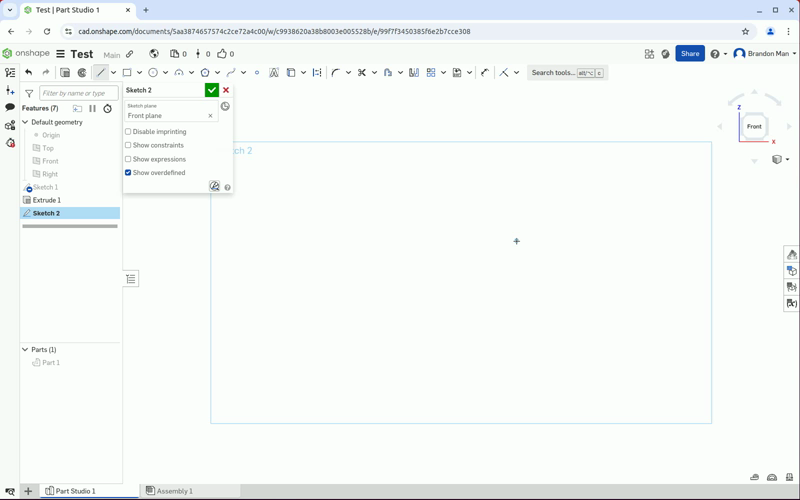
mouse_move(546, 240)
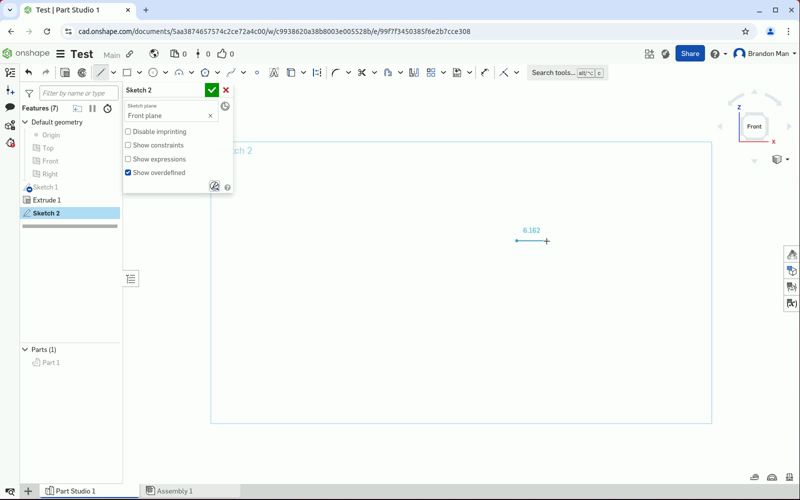
mouse_move(573, 240)
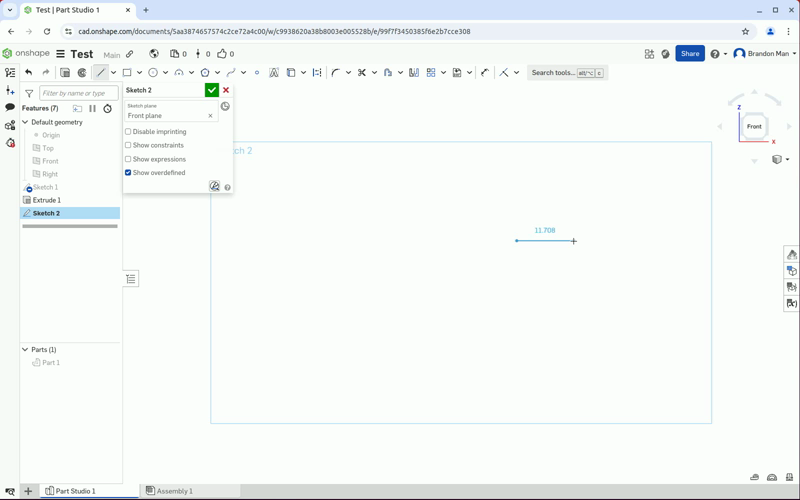
click(573, 240)
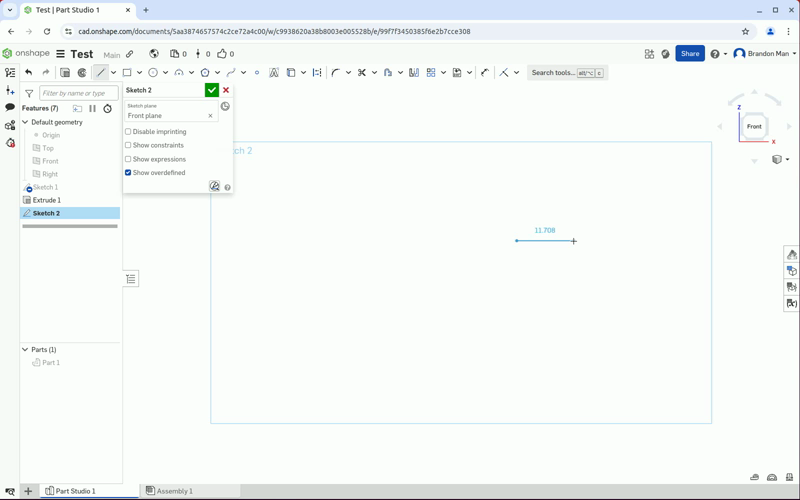
key_up(shift)
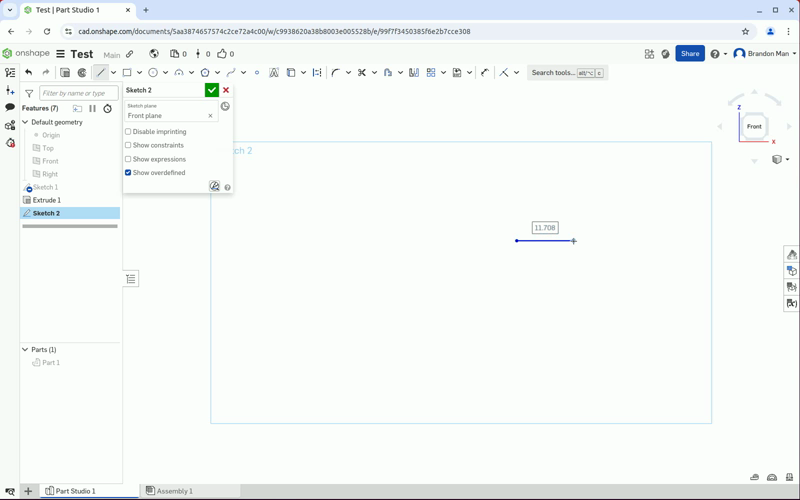
key_down(shift)
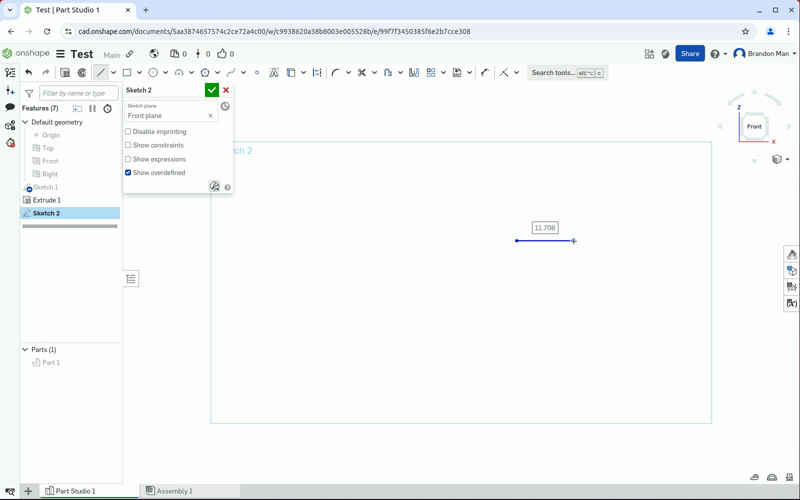
mouse_move(589, 240)
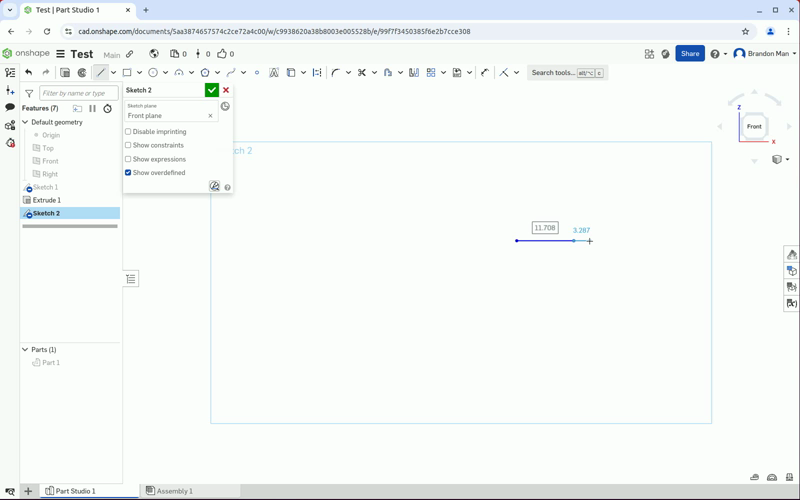
mouse_move(573, 209)
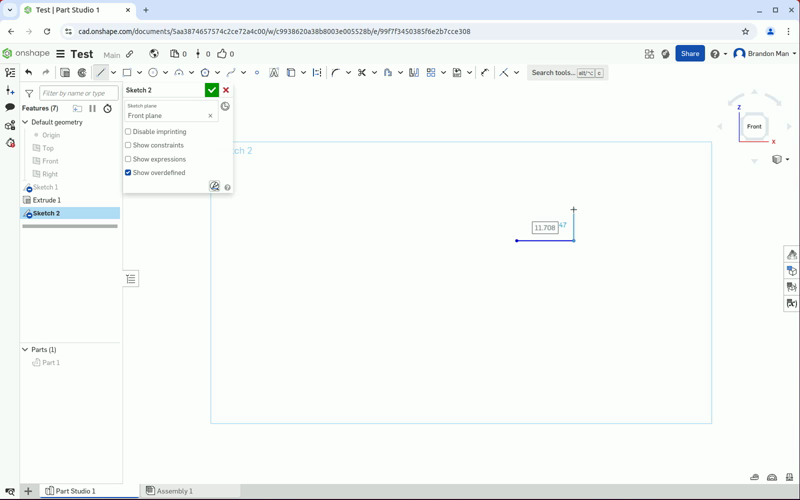
click(573, 209)
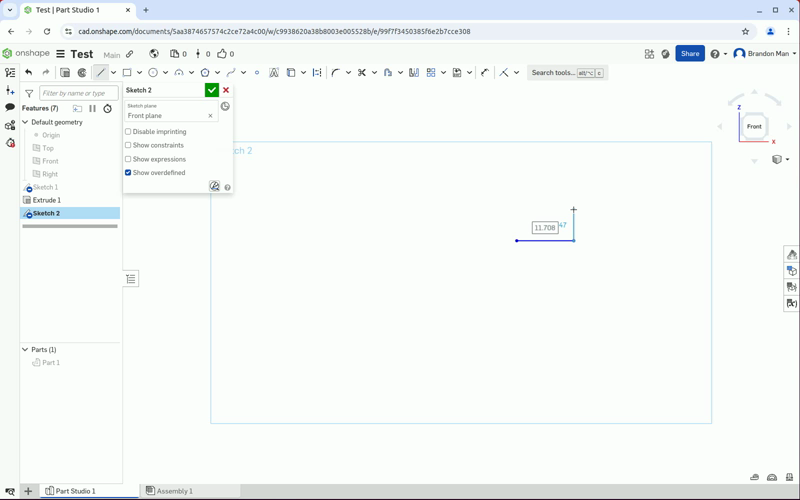
key_up(shift)
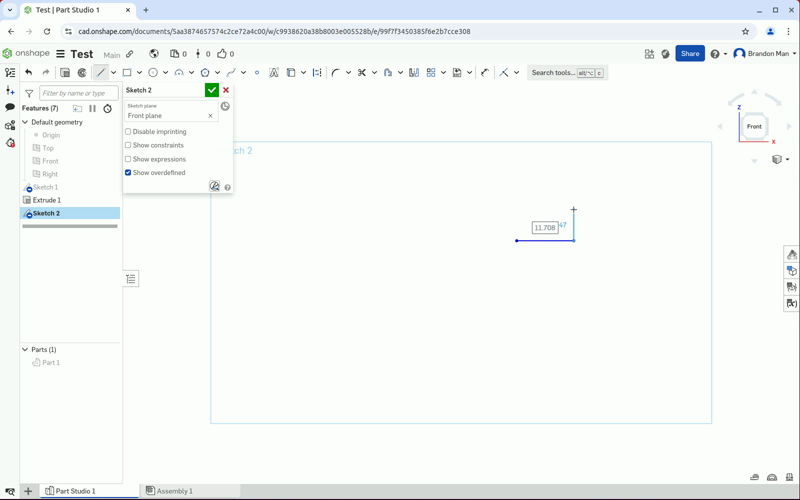
key_down(shift)
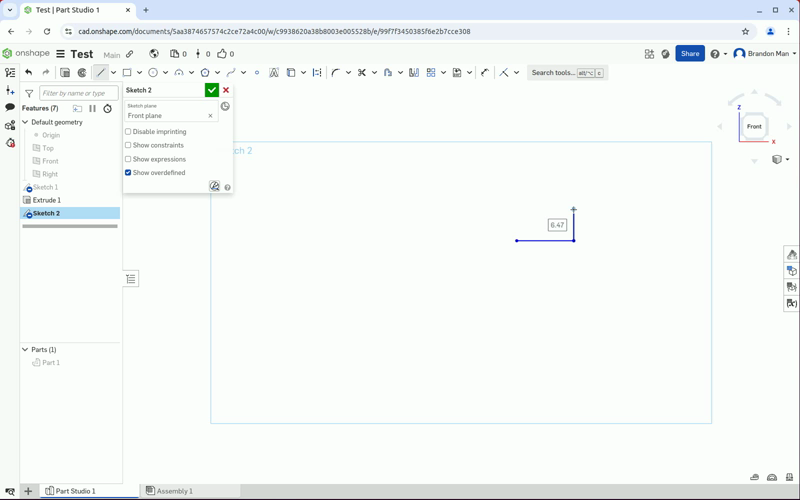
mouse_move(589, 209)
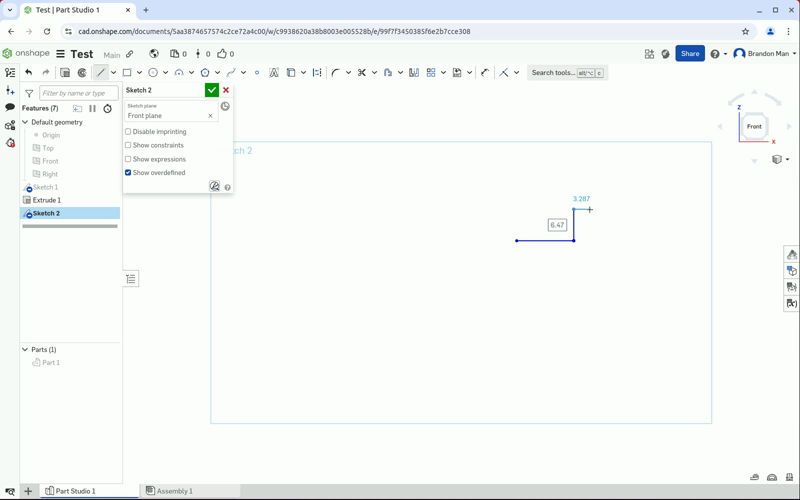
mouse_move(516, 209)
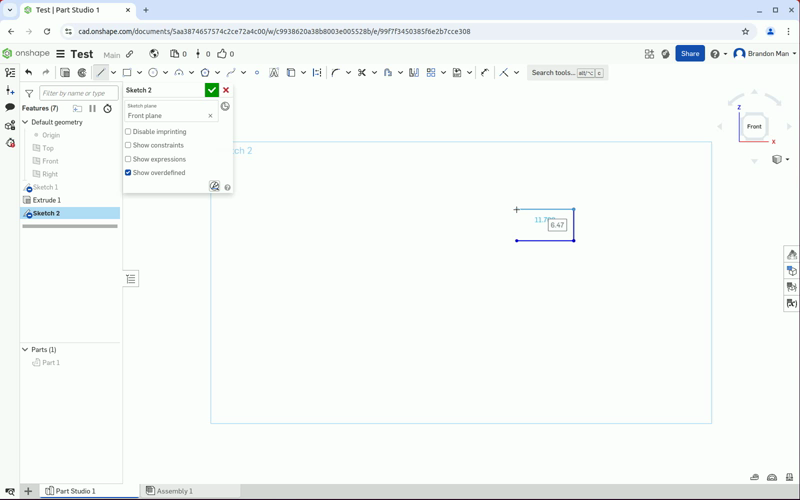
click(516, 209)
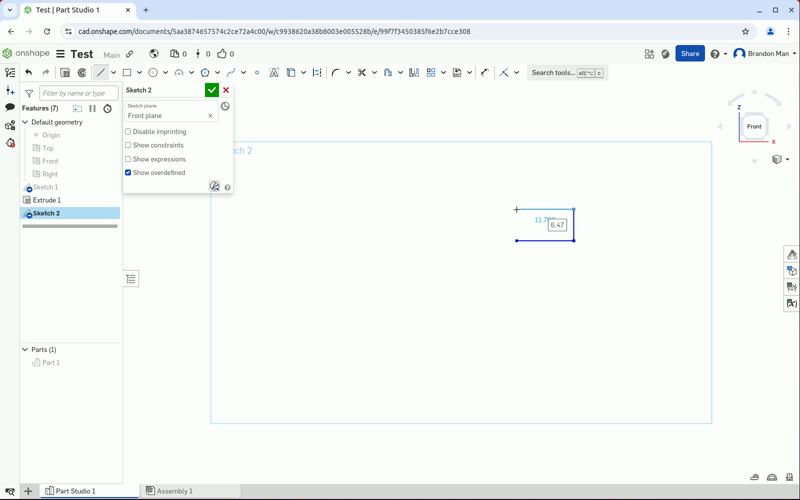
key_up(shift)
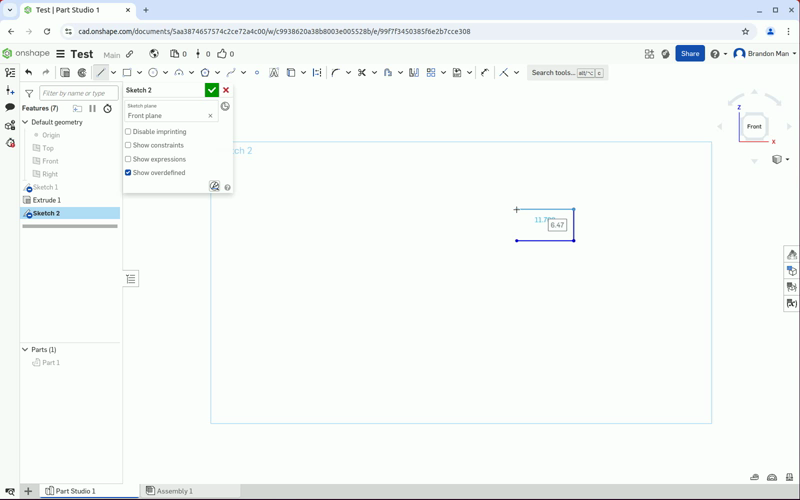
key_down(shift)
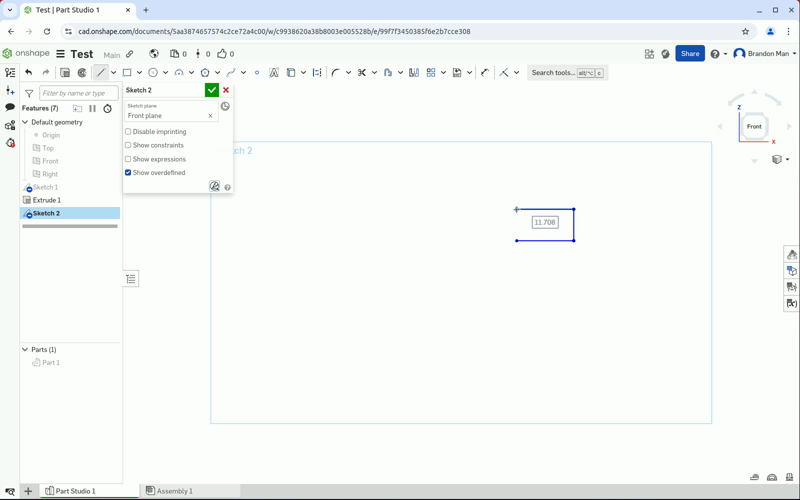
mouse_move(546, 209)
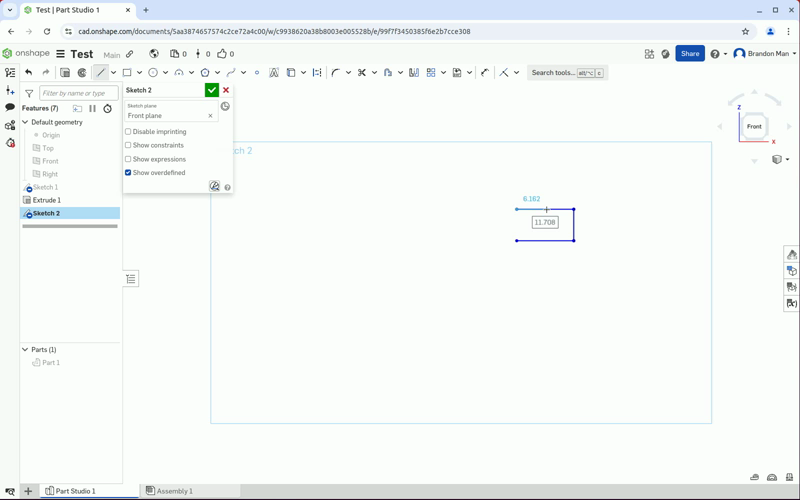
mouse_move(516, 234)
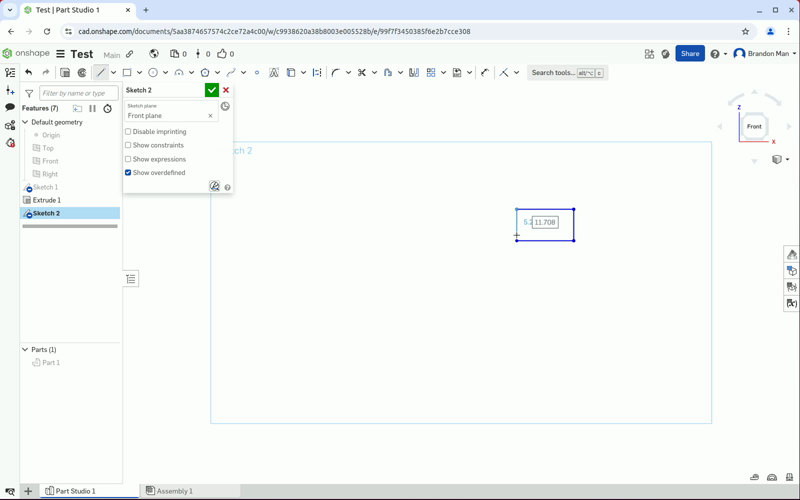
click(516, 234)
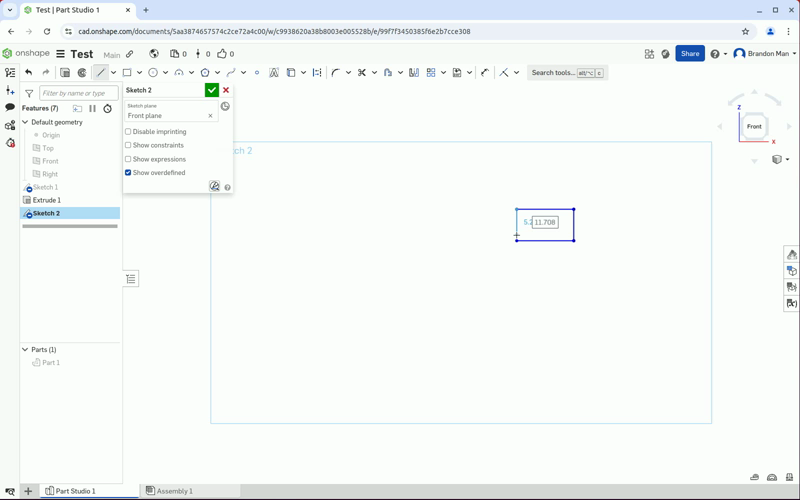
key_up(shift)
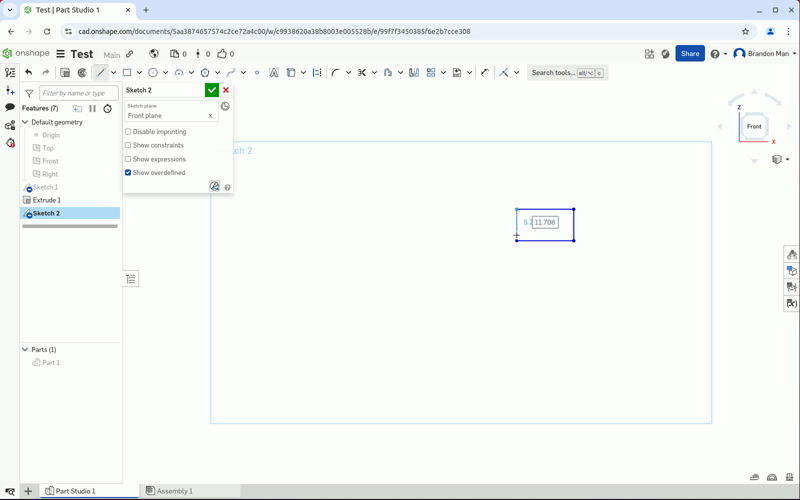
key_down(shift)
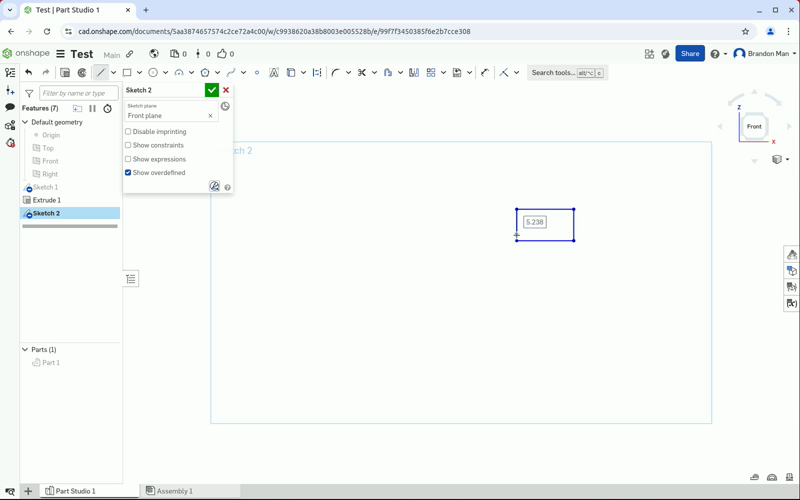
mouse_move(546, 234)
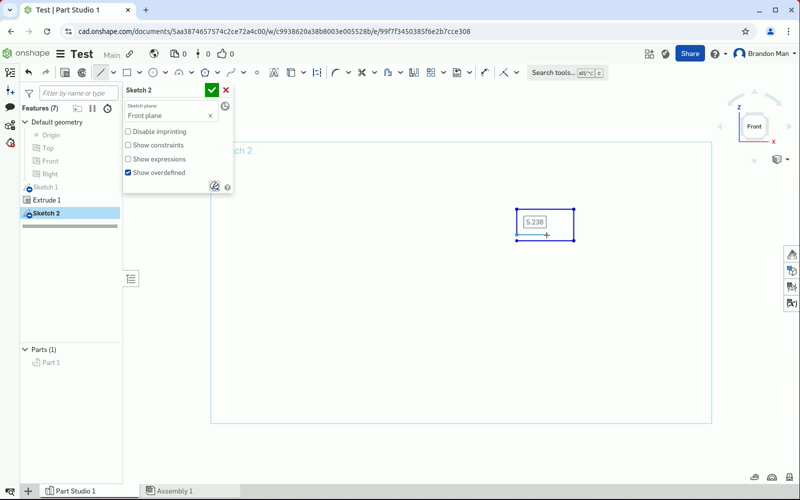
mouse_move(516, 236)
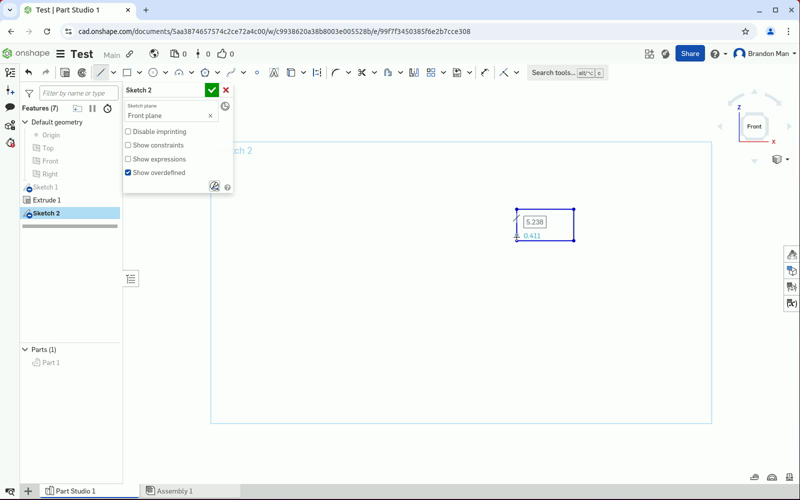
scroll(6)
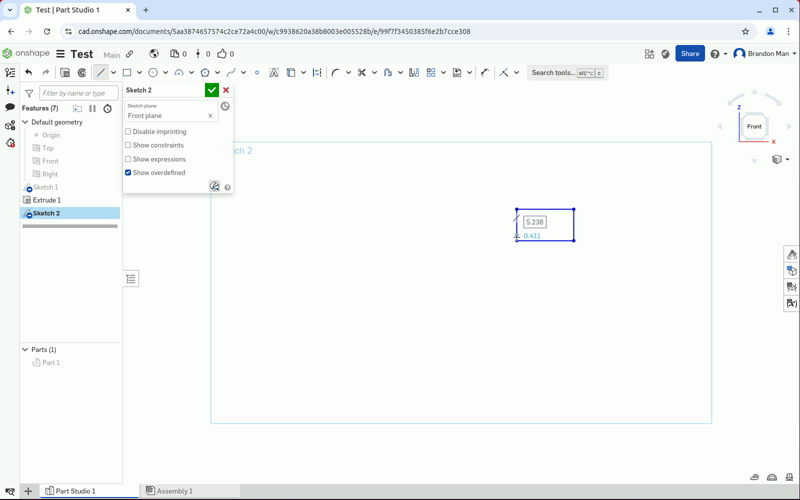
scroll(6)
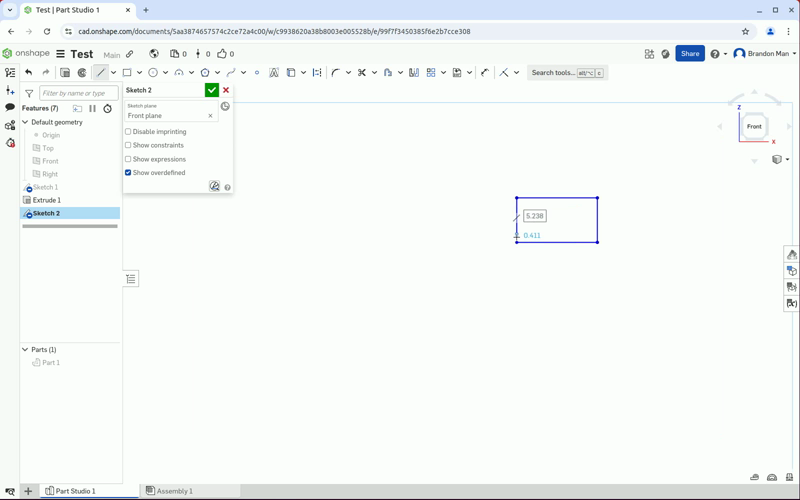
scroll(6)
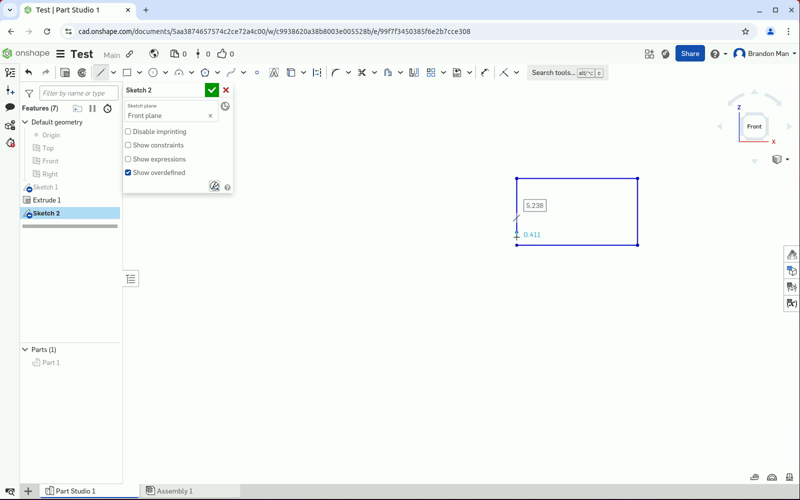
scroll(6)
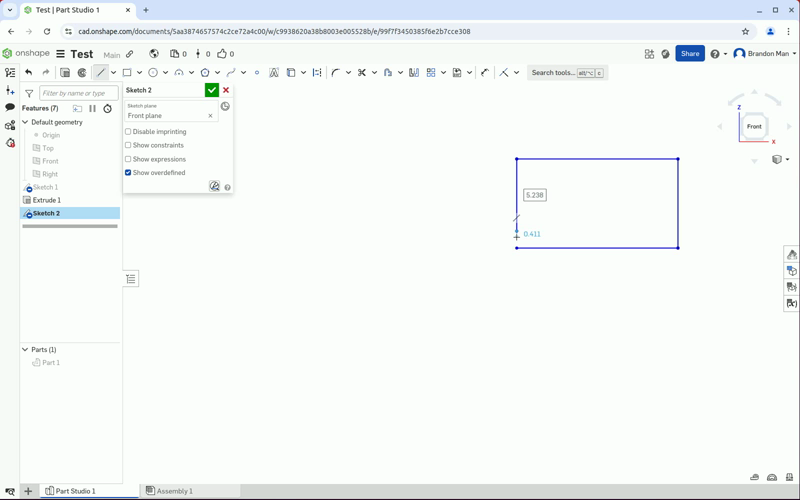
scroll(6)
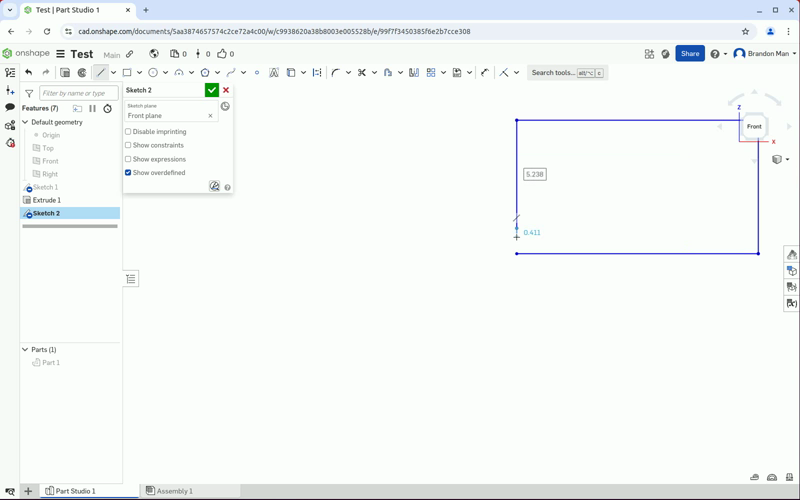
scroll(6)
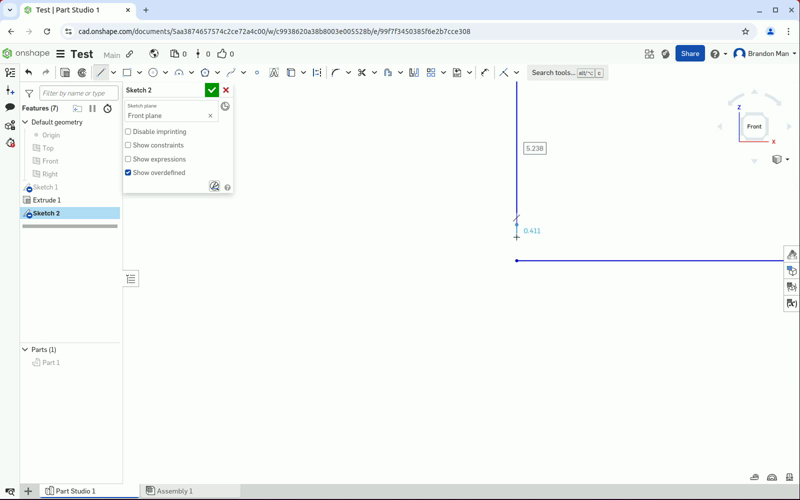
scroll(6)
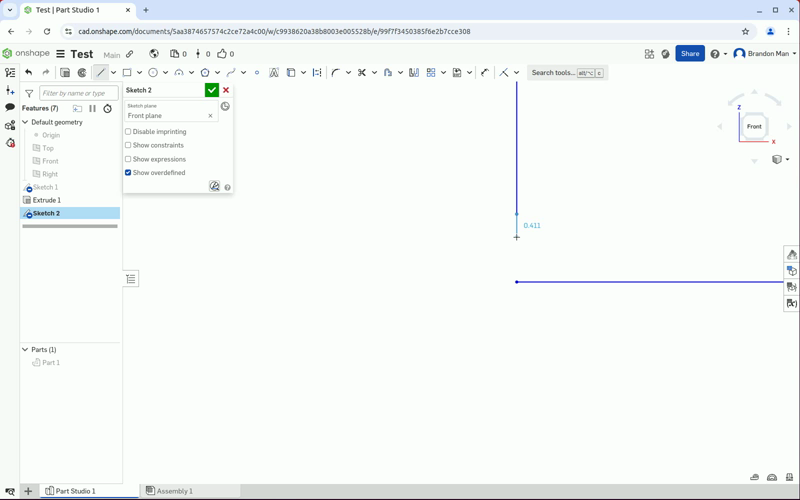
click(516, 236)
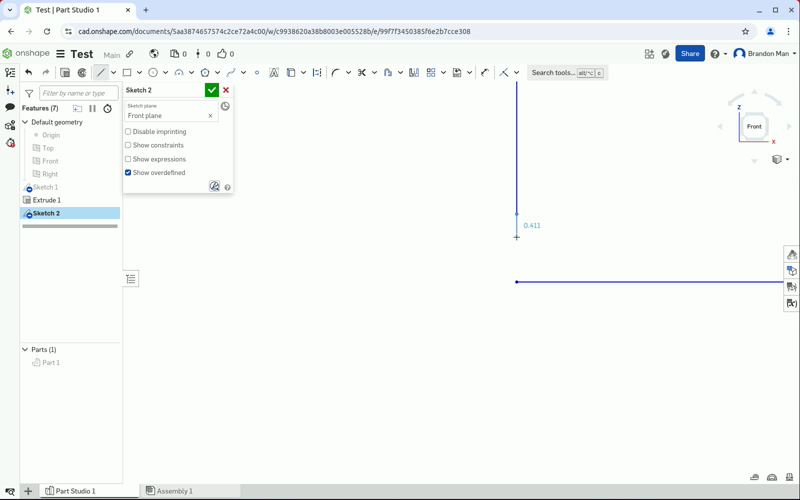
scroll(-6)
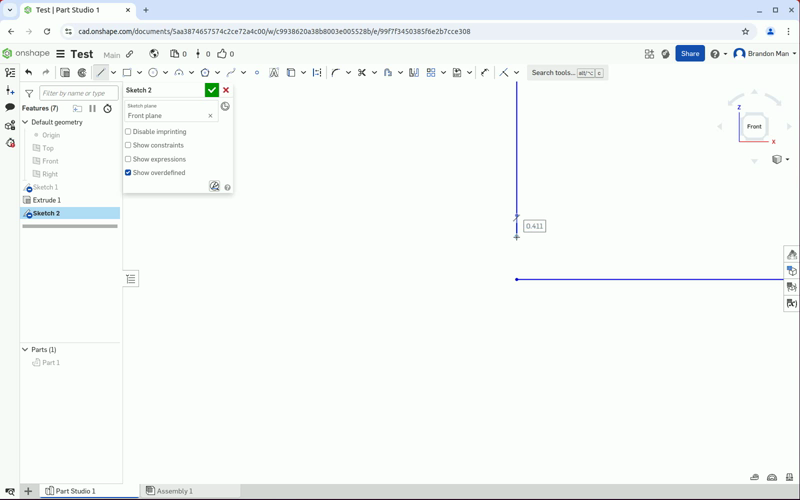
scroll(-6)
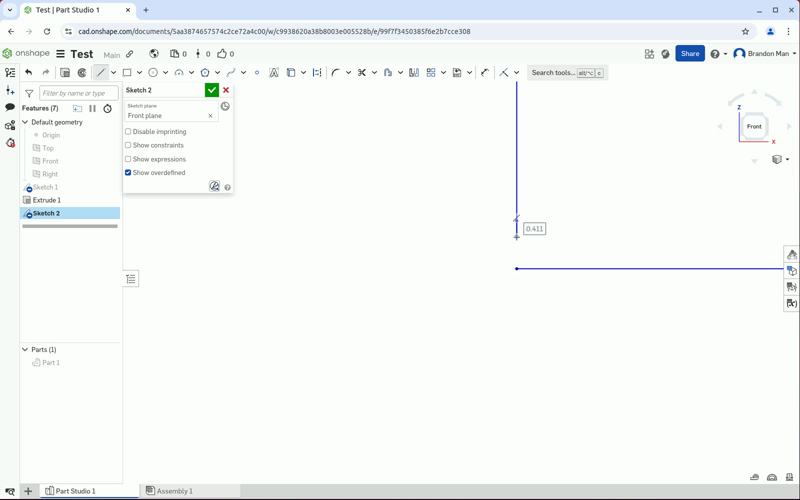
scroll(-6)
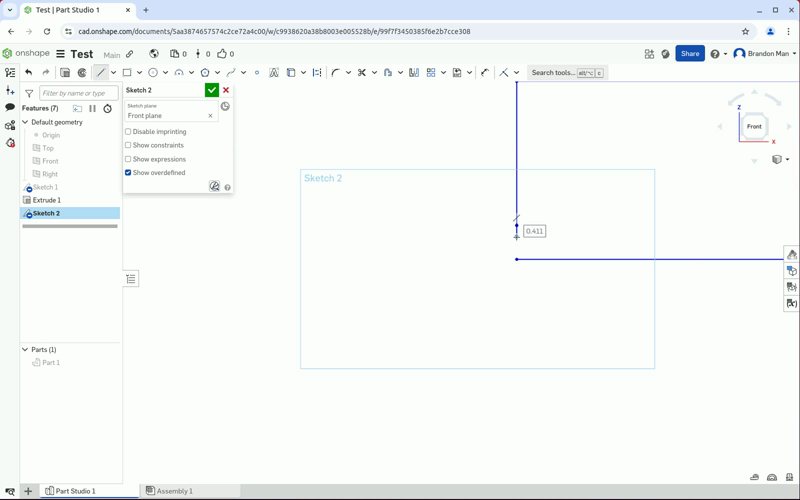
scroll(-6)
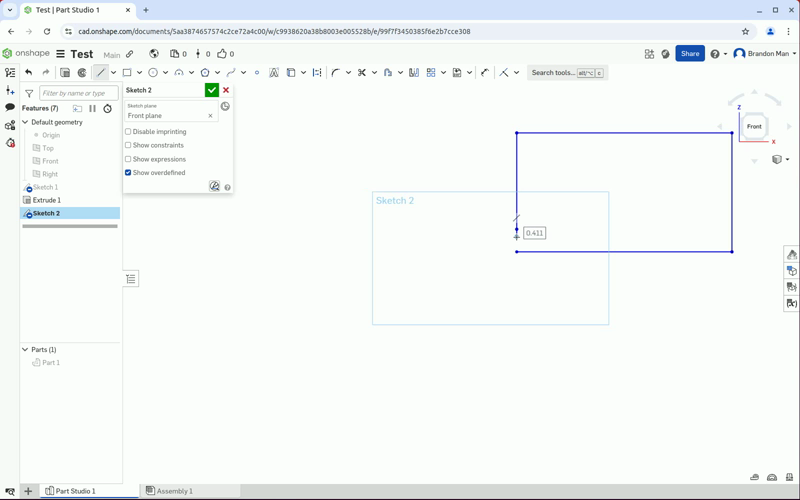
scroll(-6)
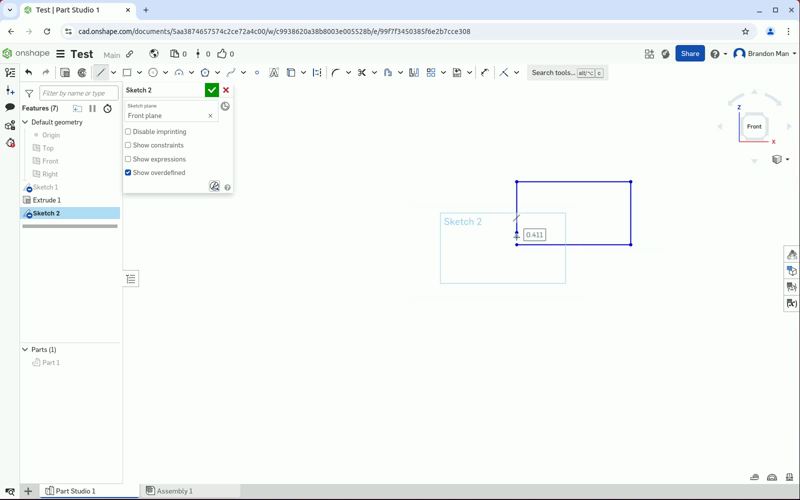
scroll(-6)
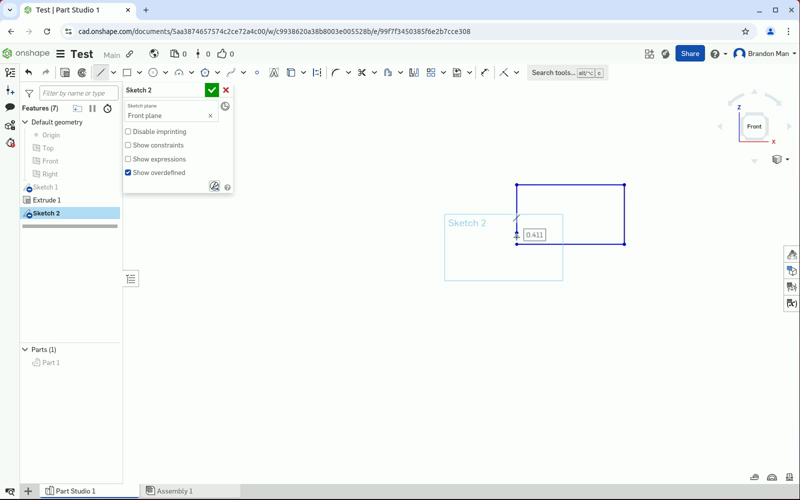
scroll(-6)
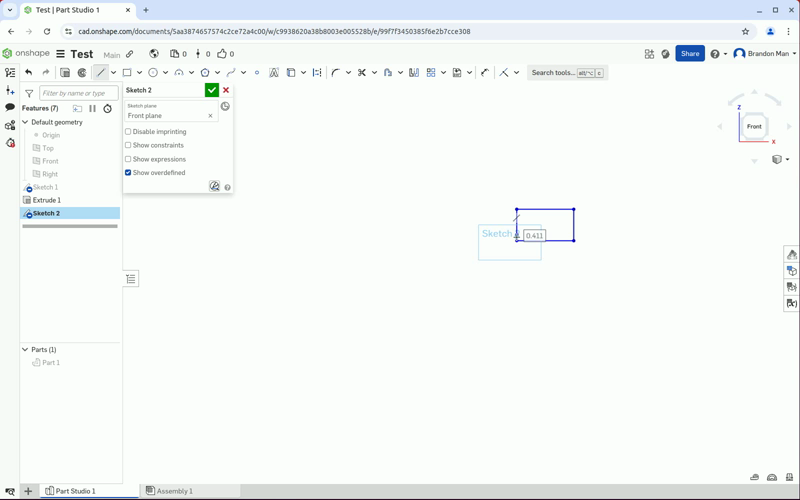
key_up(shift)
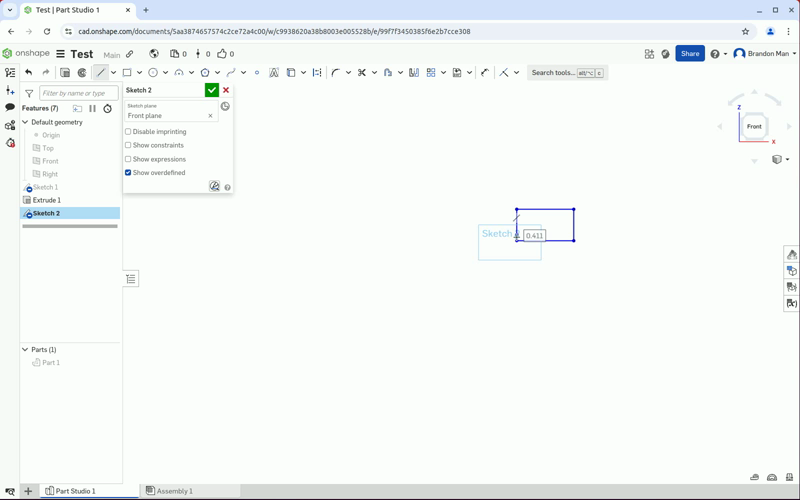
mouse_move(546, 236)
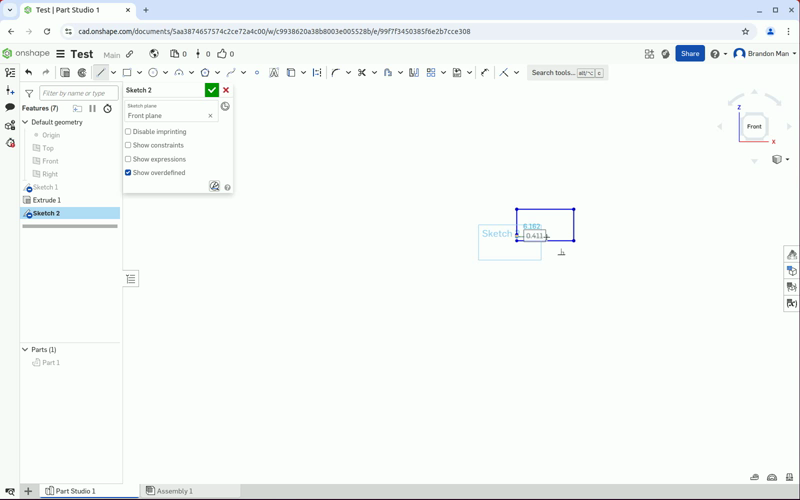
key_down(shift)
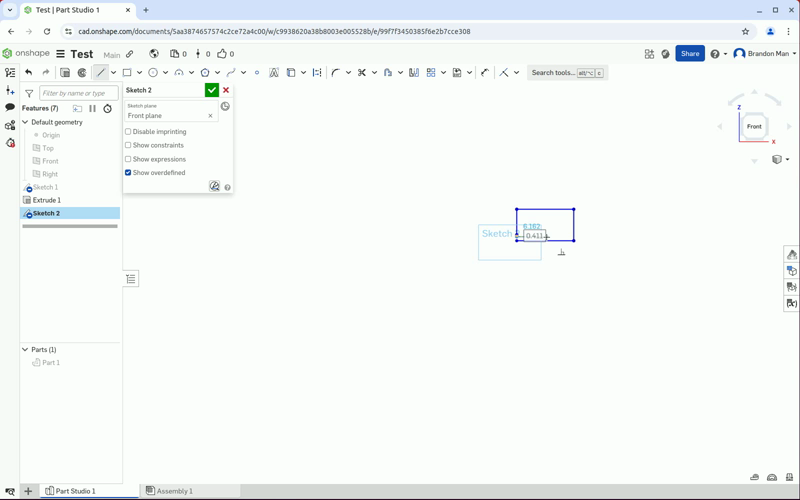
mouse_move(516, 240)
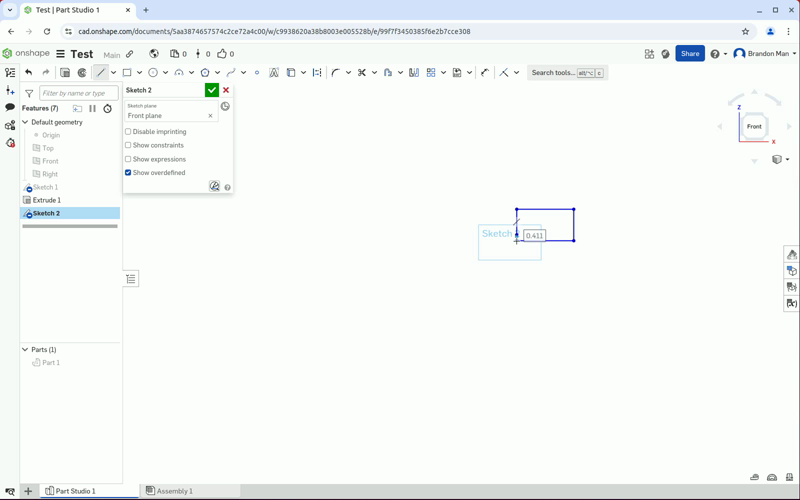
scroll(6)
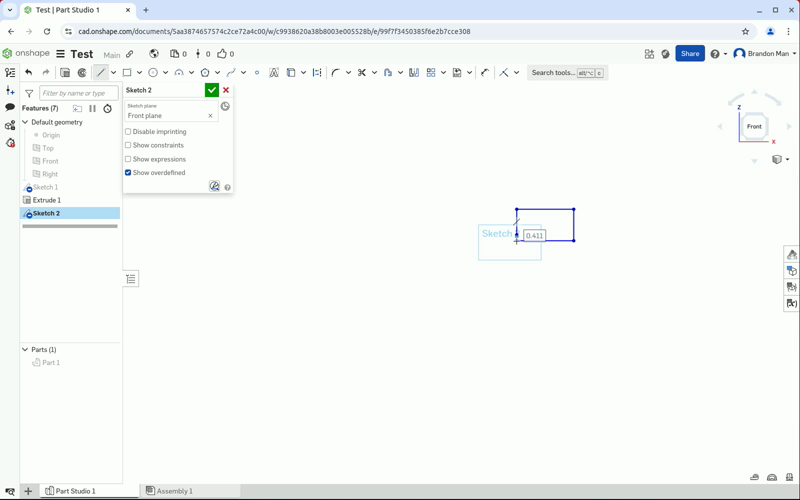
scroll(6)
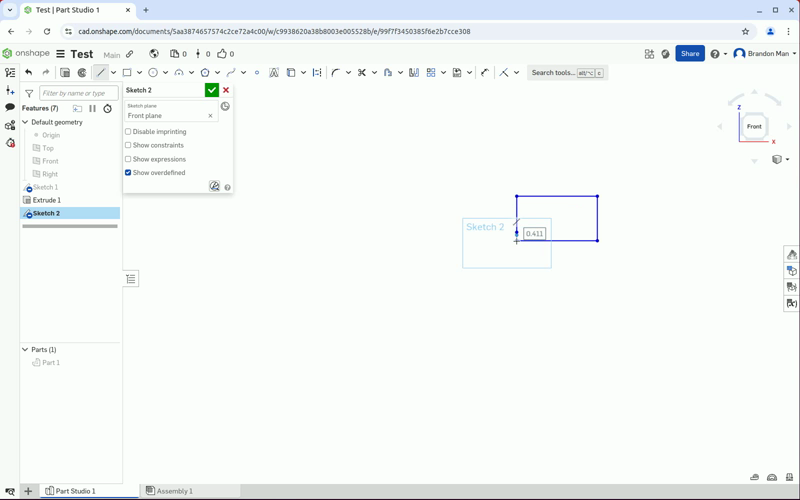
scroll(6)
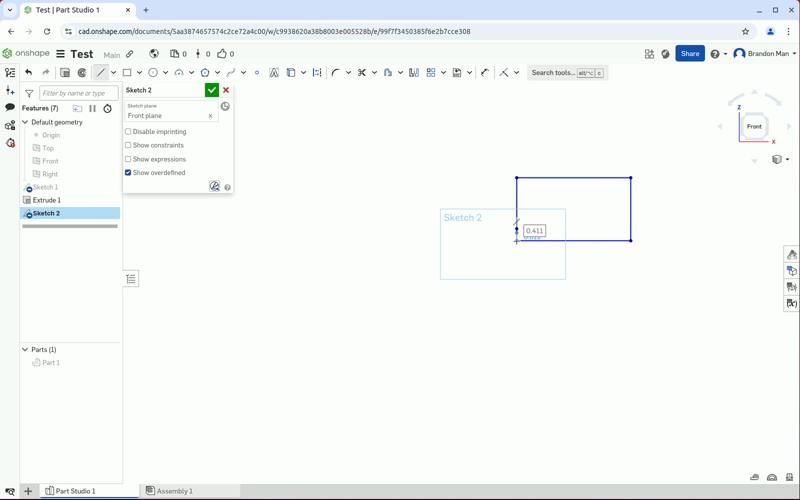
scroll(6)
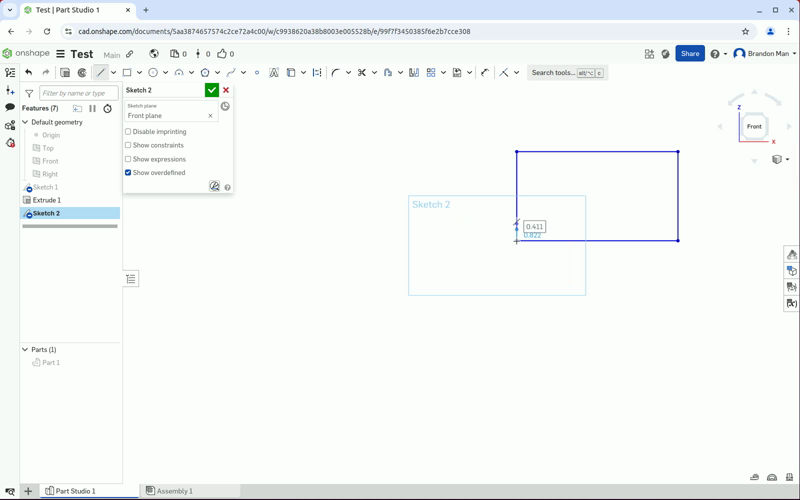
scroll(6)
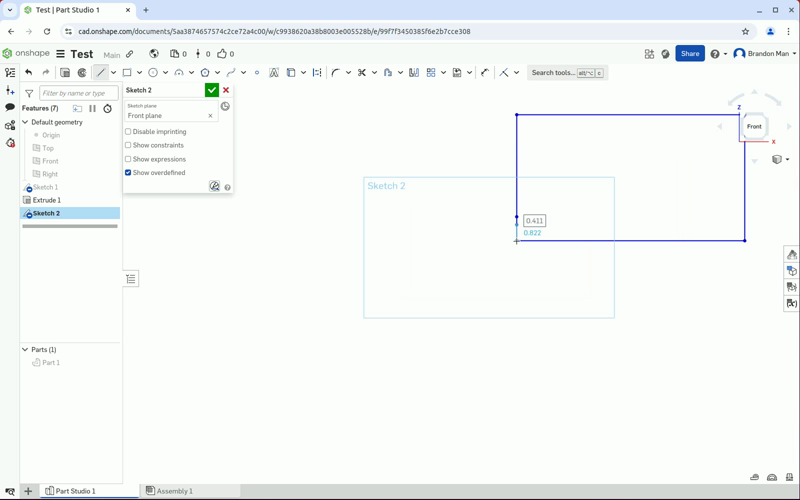
scroll(6)
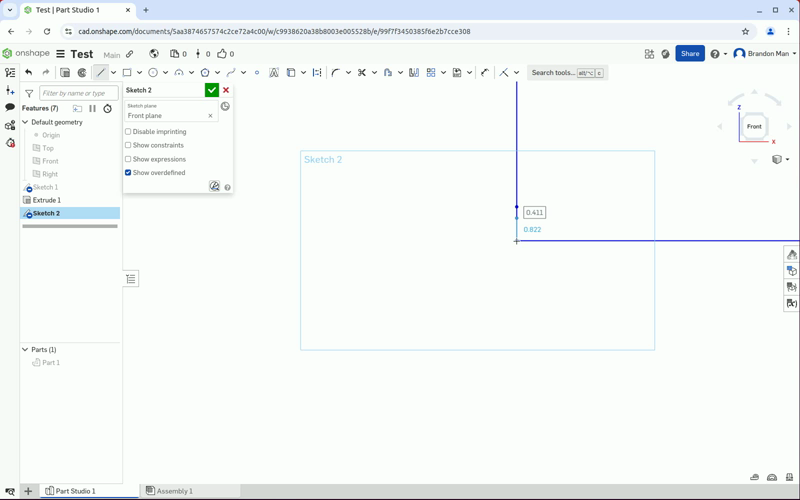
scroll(6)
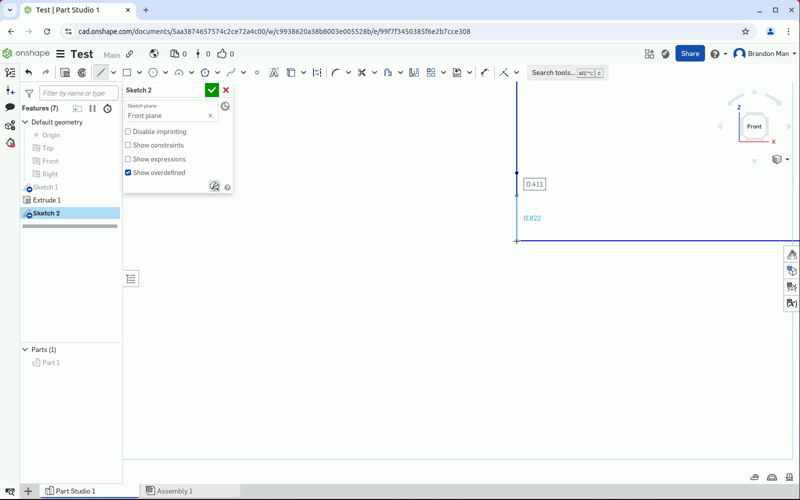
key_up(shift)
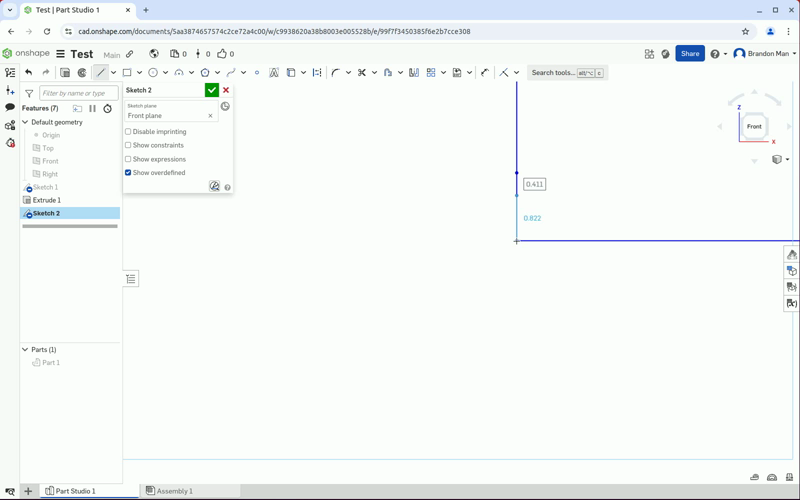
click(516, 240)
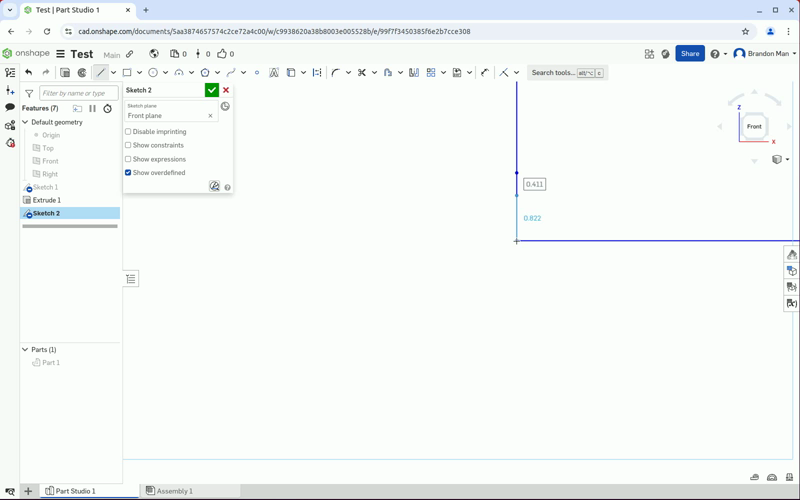
scroll(-6)
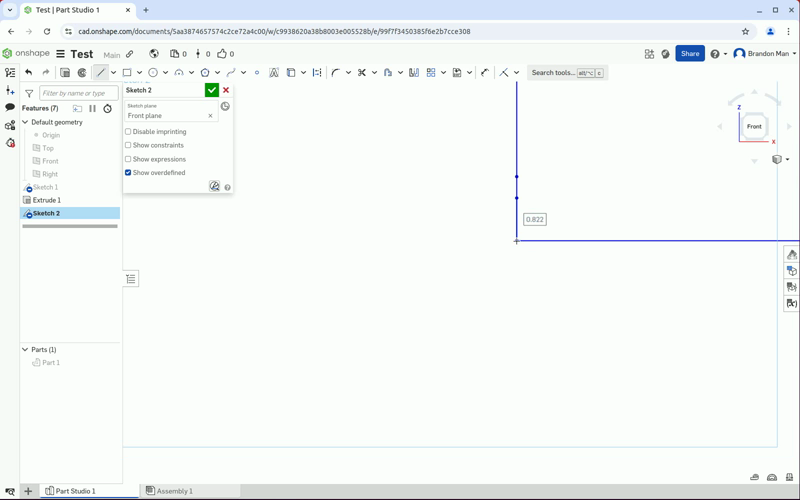
scroll(-6)
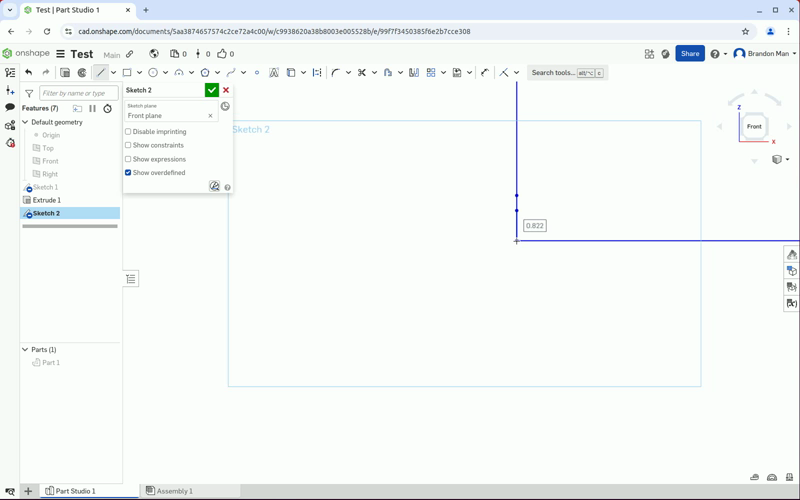
scroll(-6)
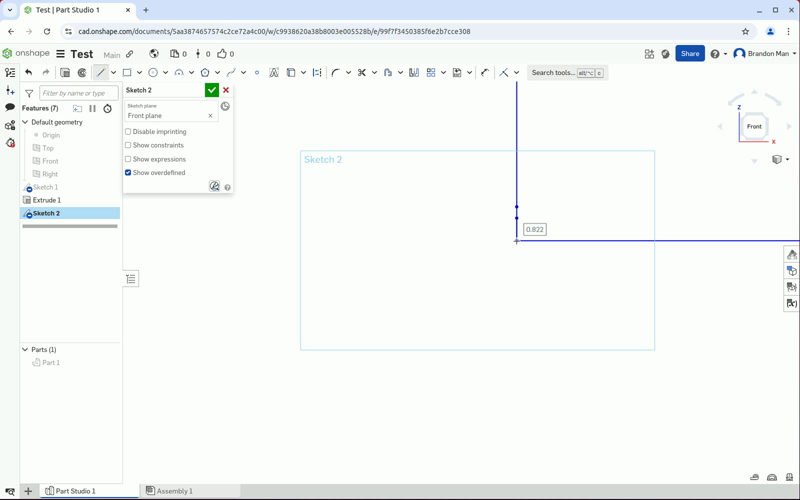
scroll(-6)
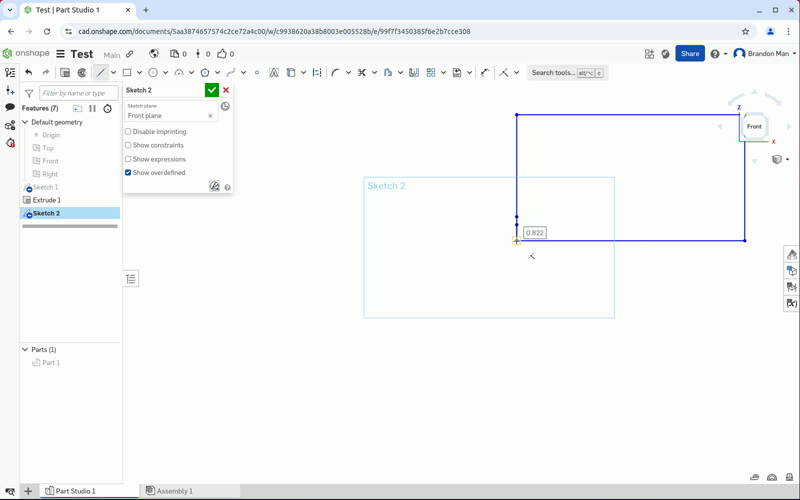
scroll(-6)
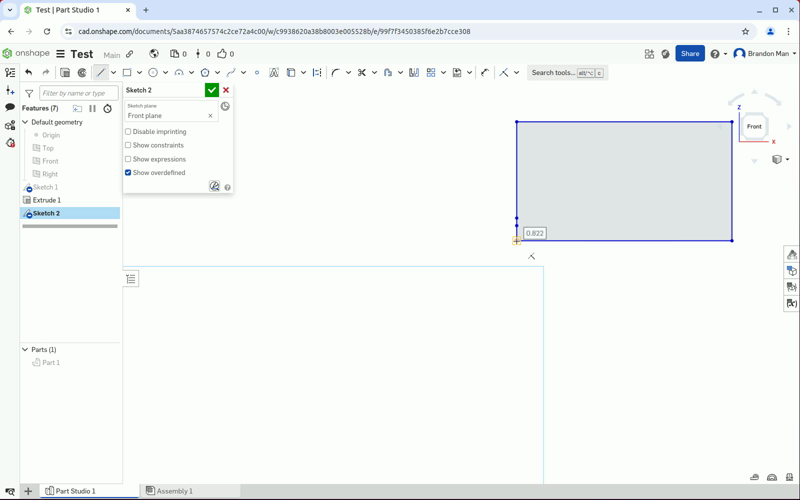
scroll(-6)
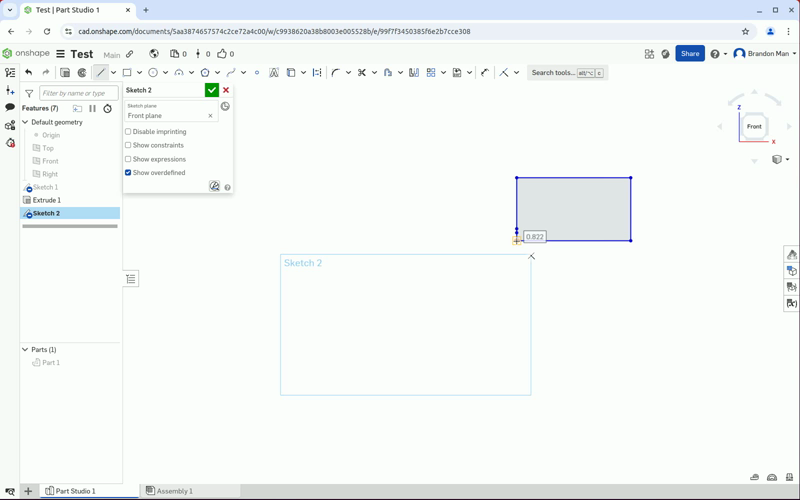
scroll(-6)
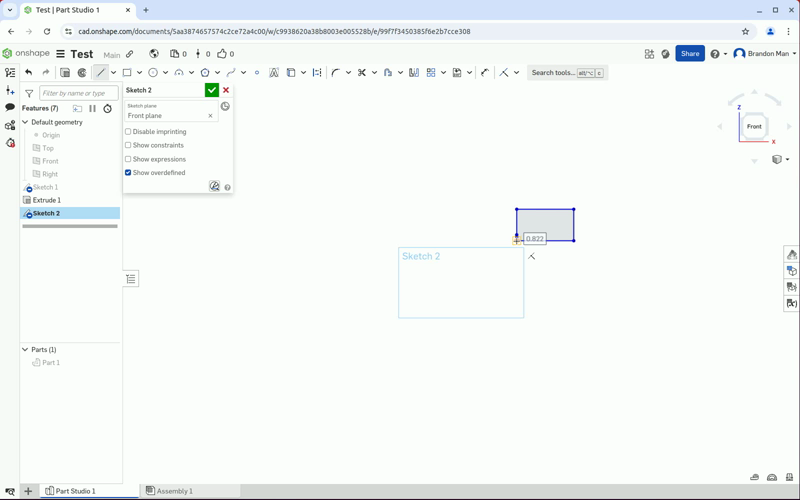
key(esc)
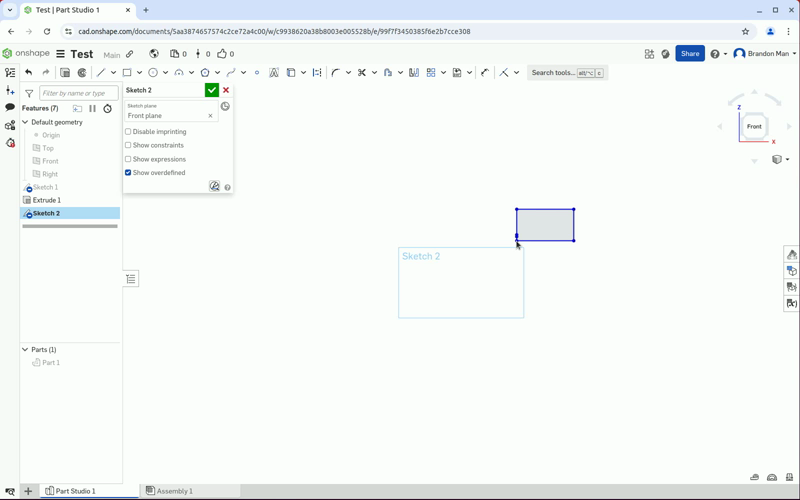
mouse_move(555, 219)
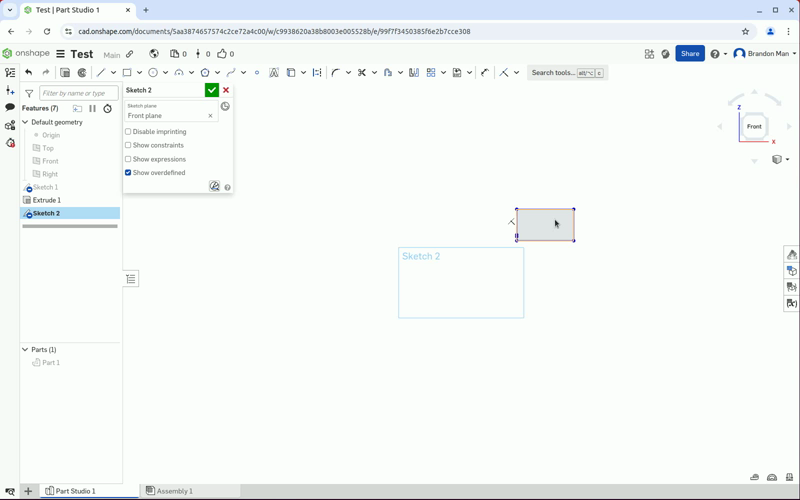
scroll(6)
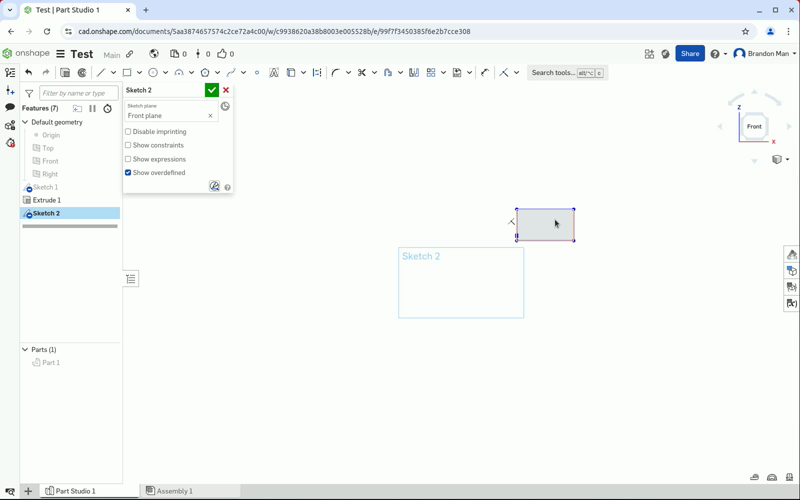
scroll(6)
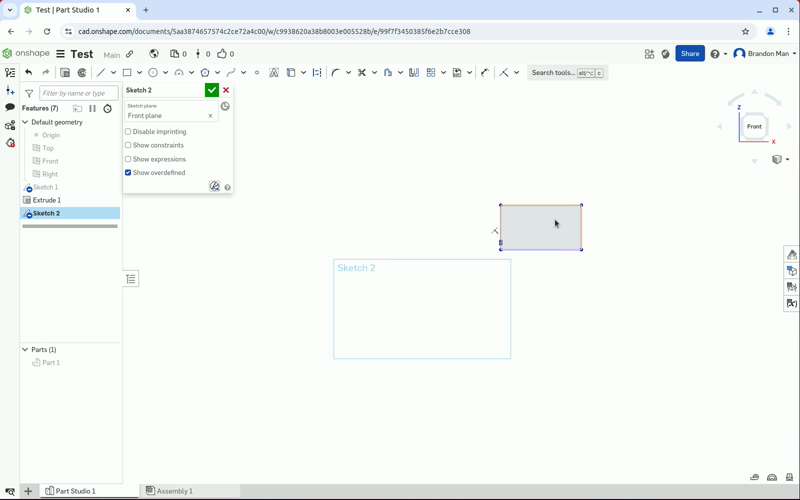
scroll(6)
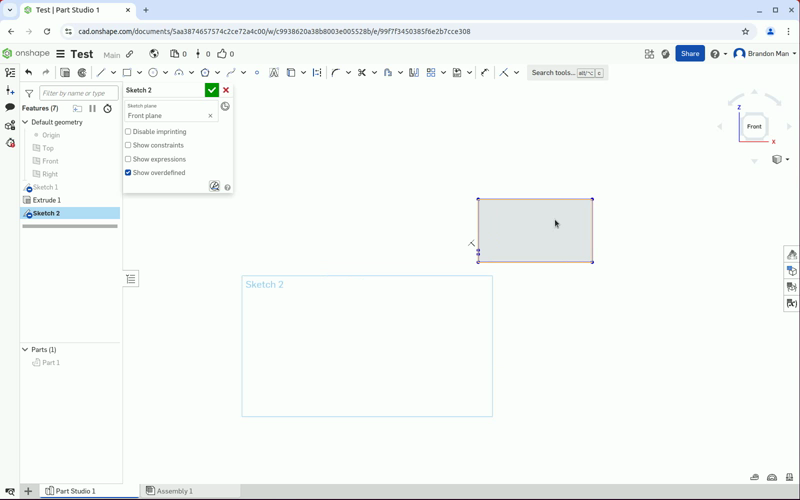
scroll(6)
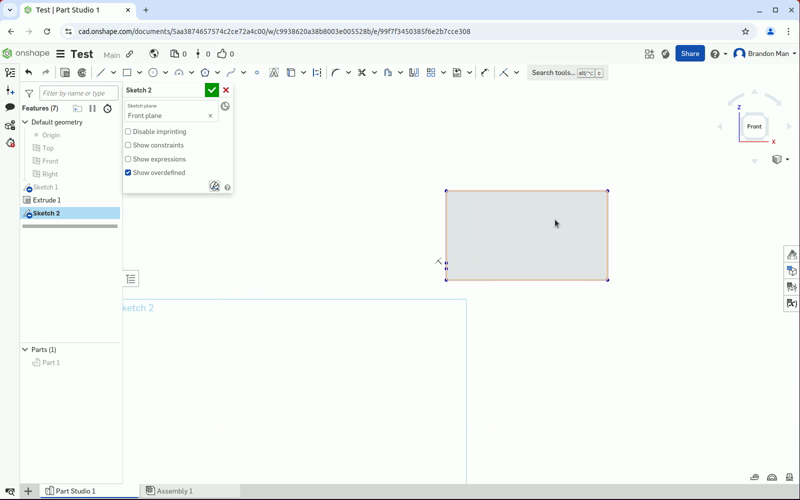
scroll(6)
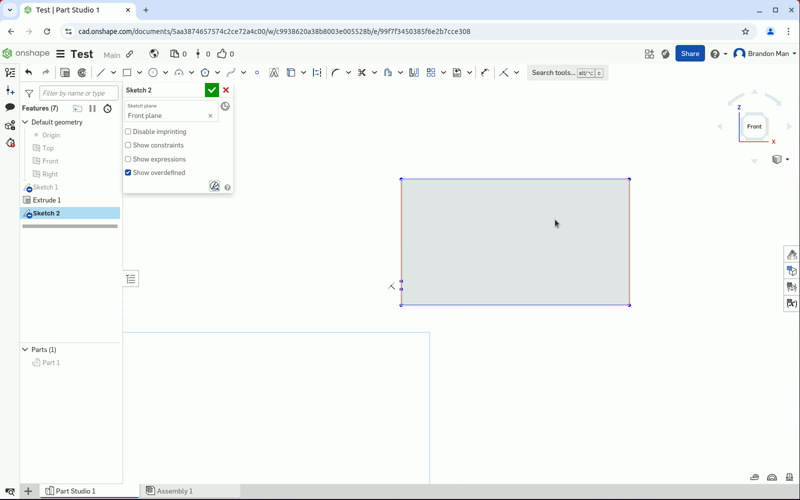
scroll(6)
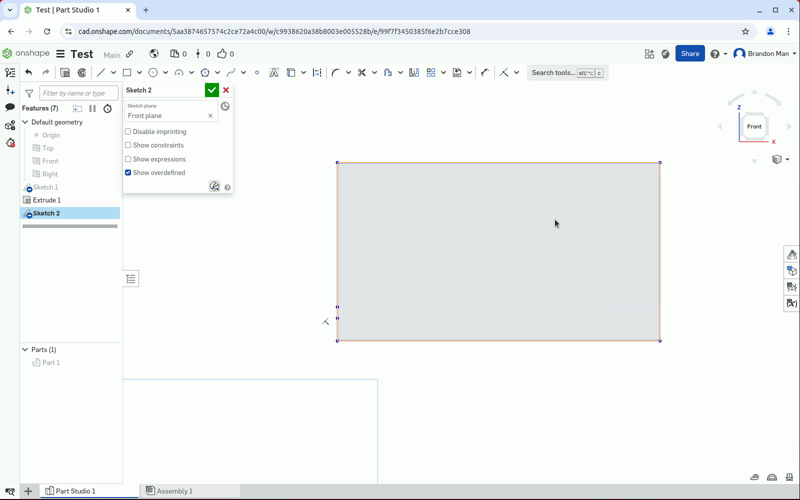
scroll(6)
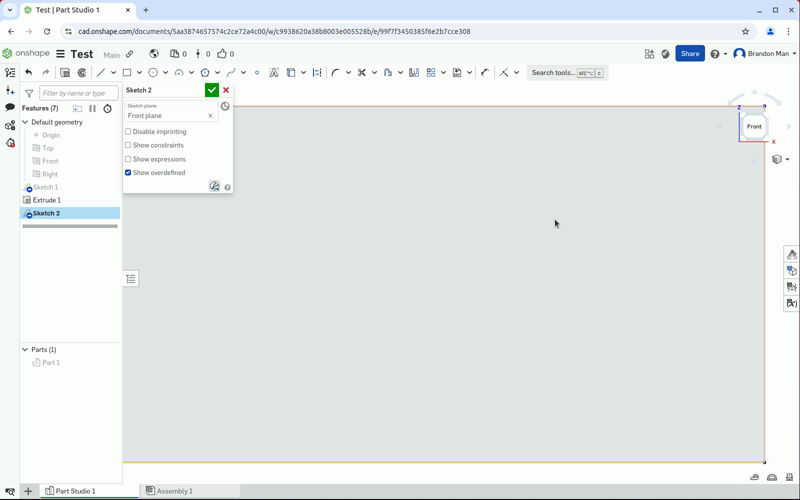
click(555, 219)
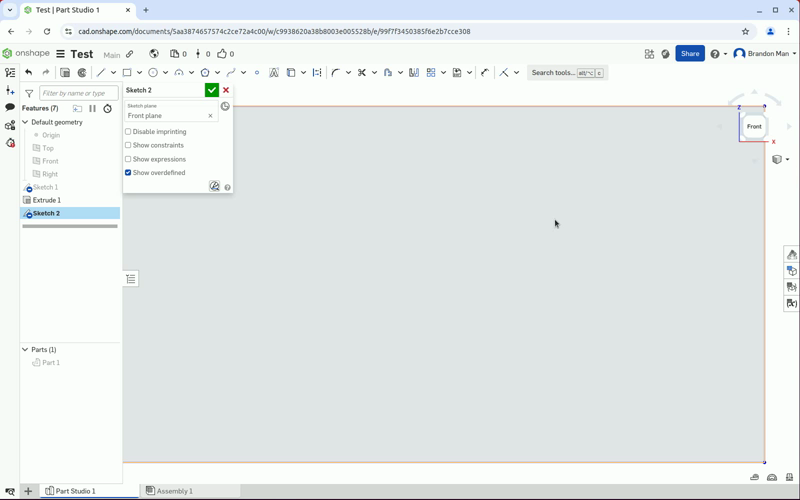
scroll(-6)
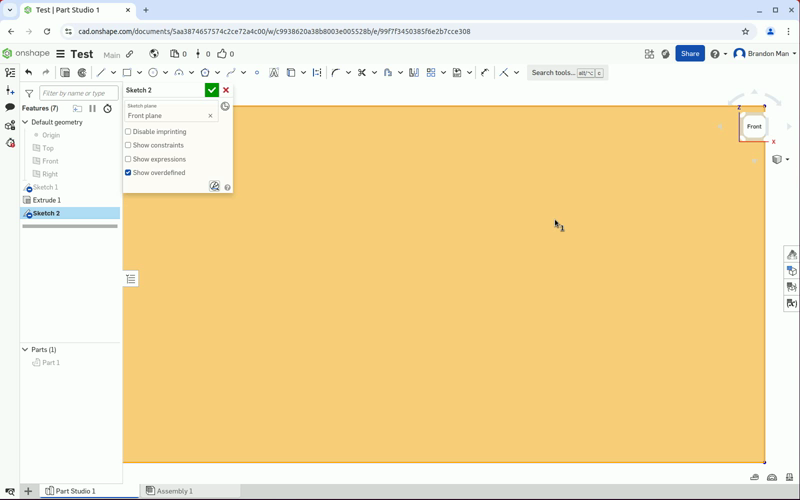
scroll(-6)
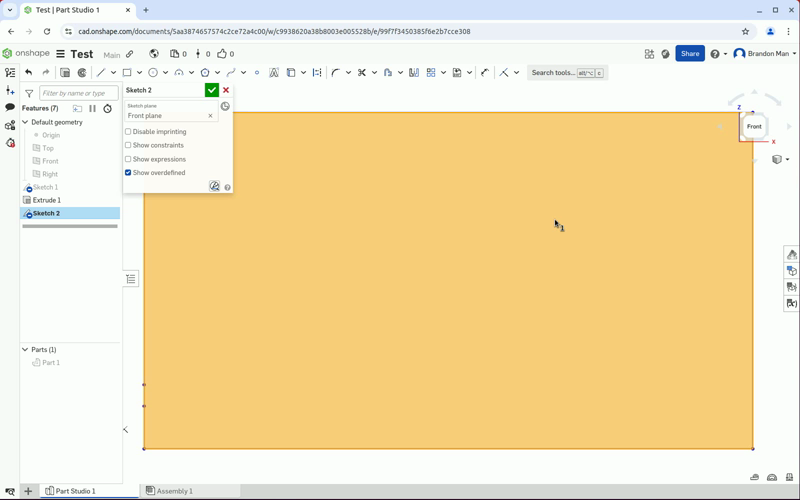
scroll(-6)
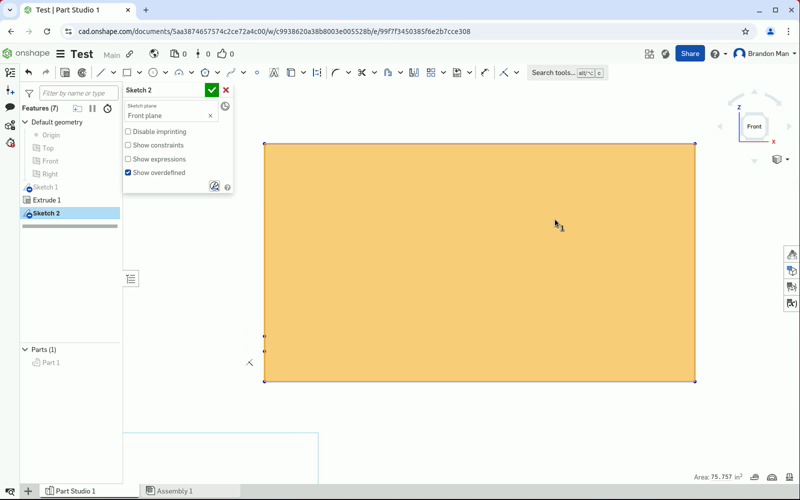
scroll(-6)
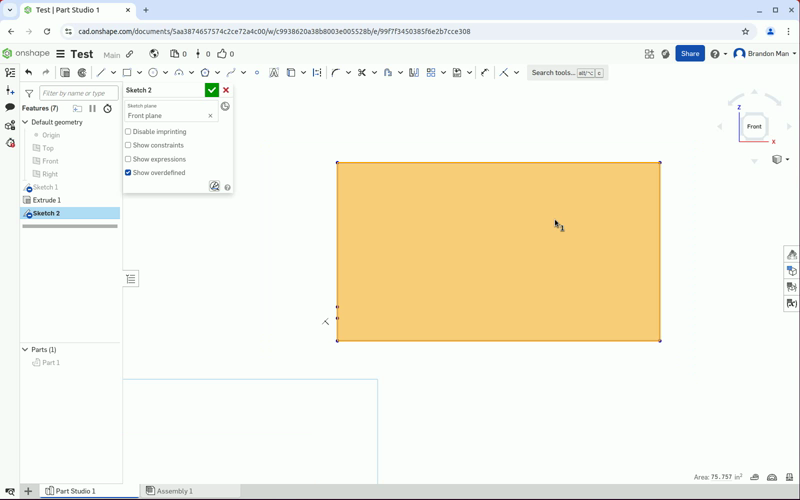
scroll(-6)
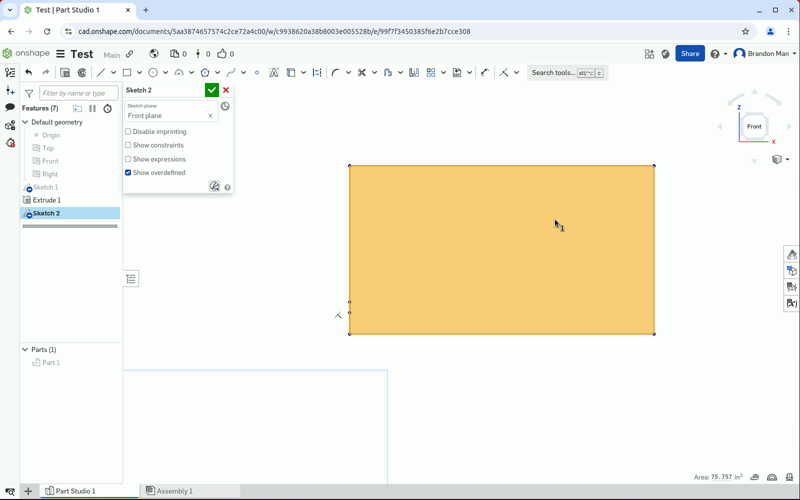
scroll(-6)
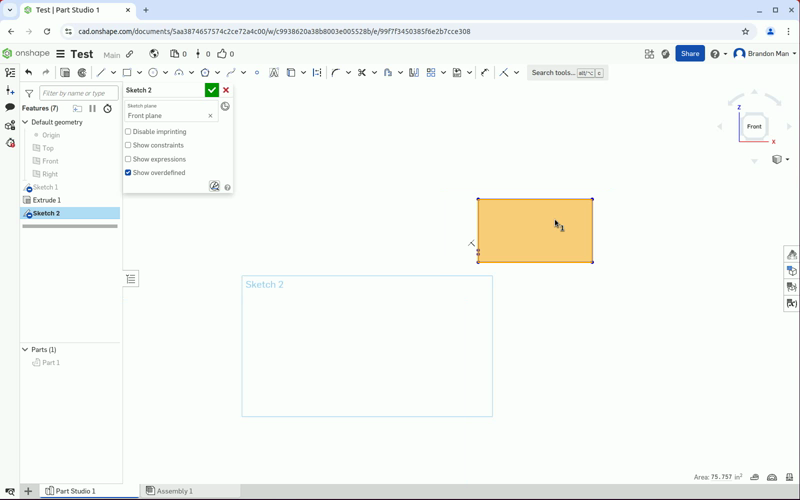
scroll(-6)
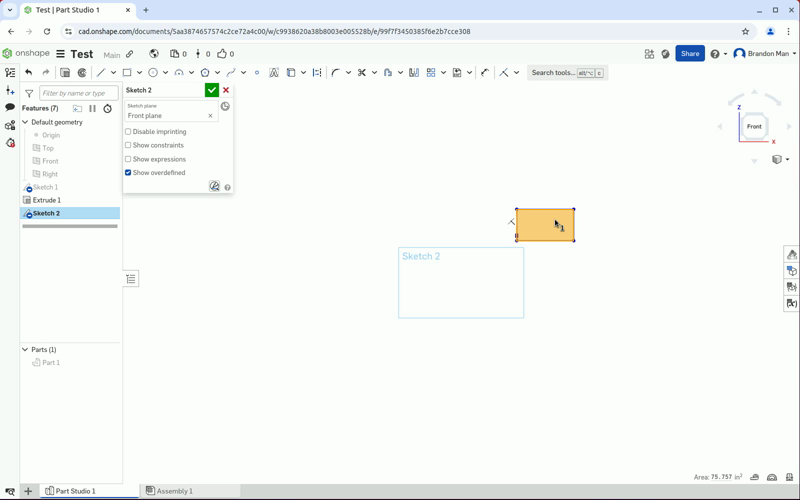
mouse_move(73, 352)
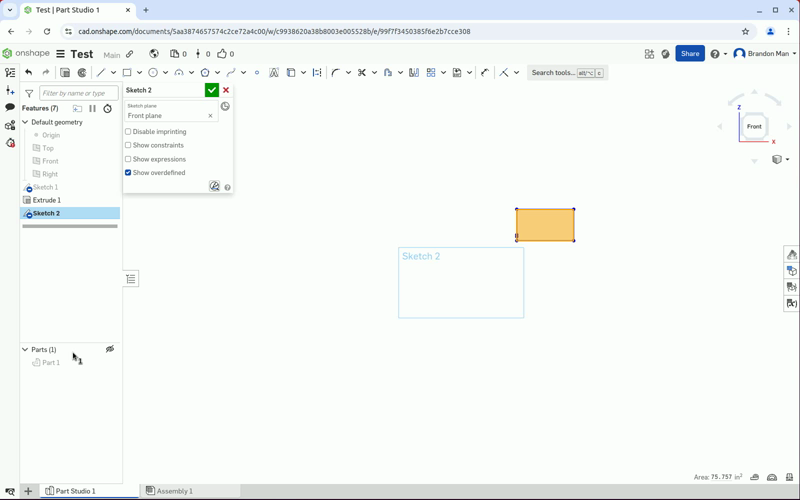
key(shift+y)
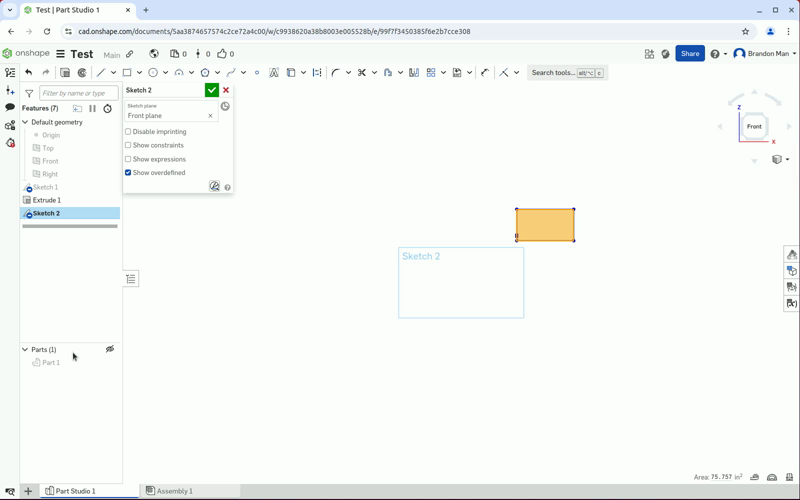
key(shift+e)
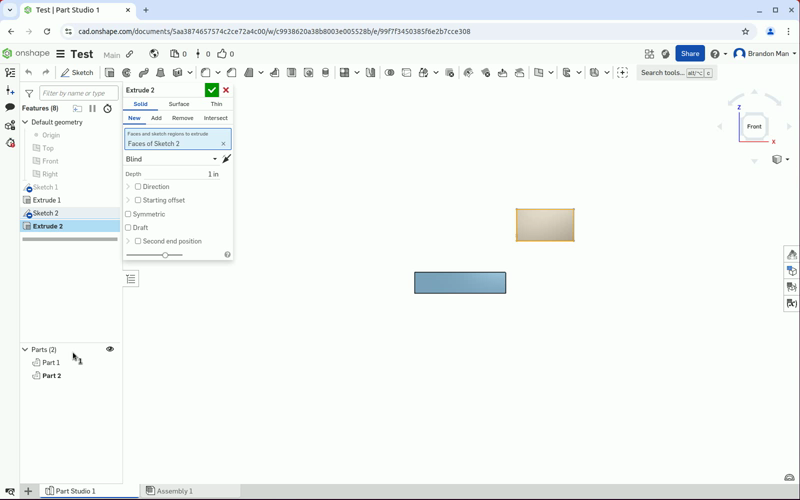
mouse_move(143, 106)
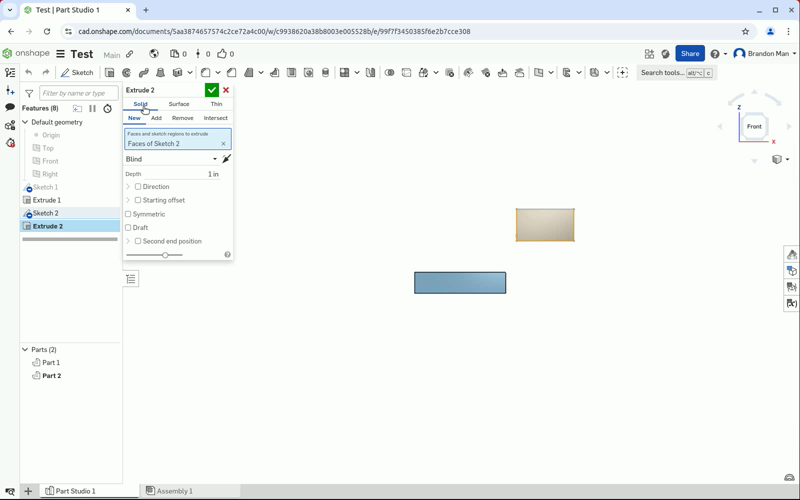
click(143, 106)
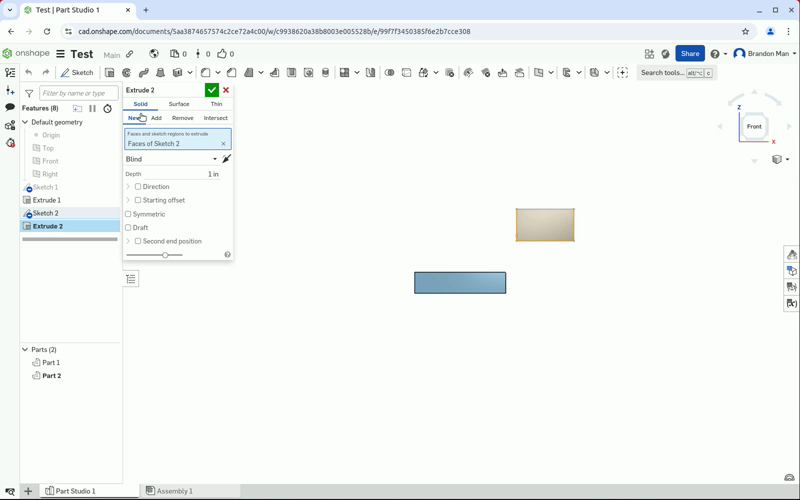
mouse_move(137, 120)
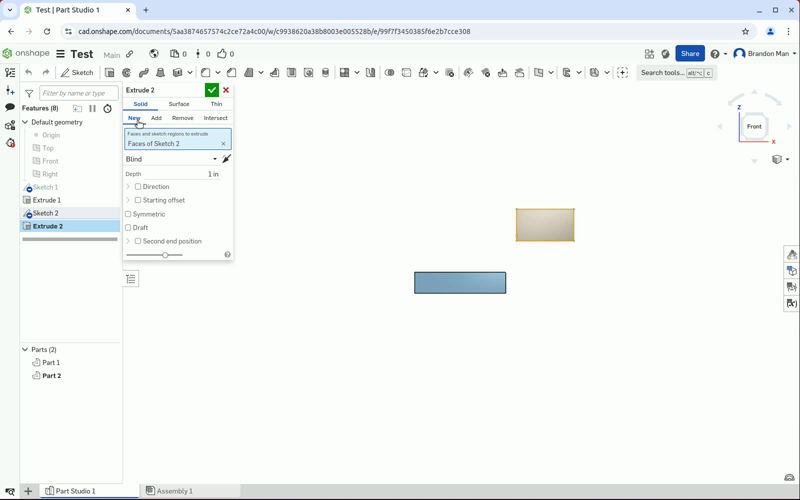
click(137, 120)
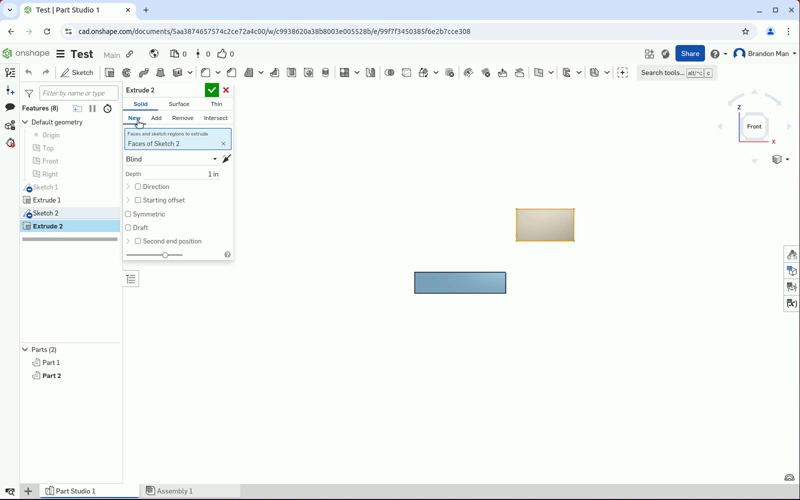
key(tab, 4)
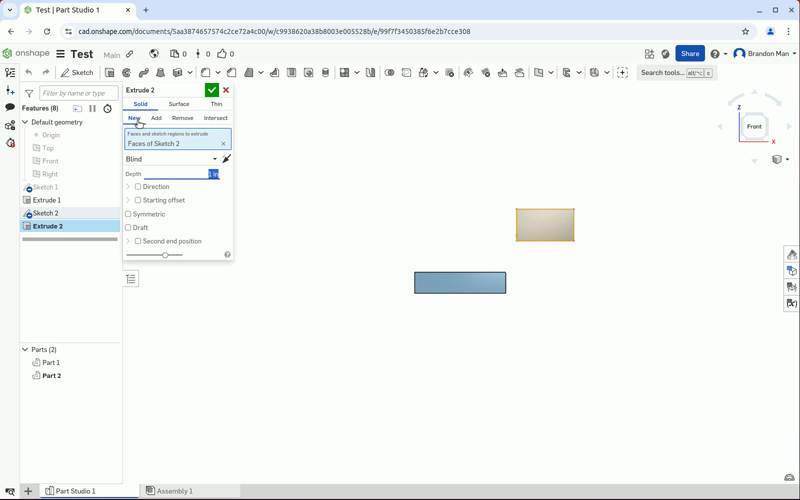
text(10.11)
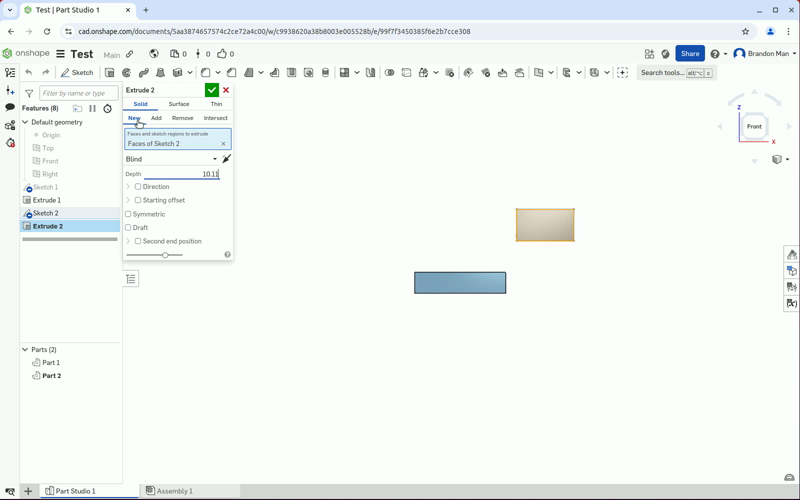
key(tab, 3)
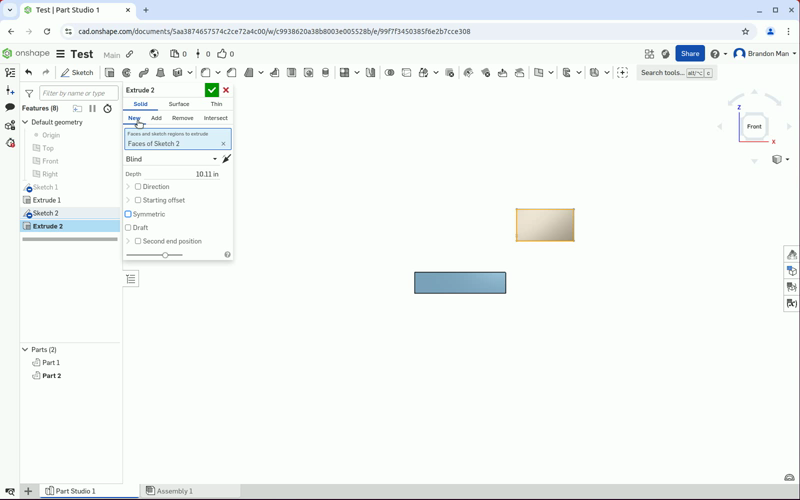
key(space)
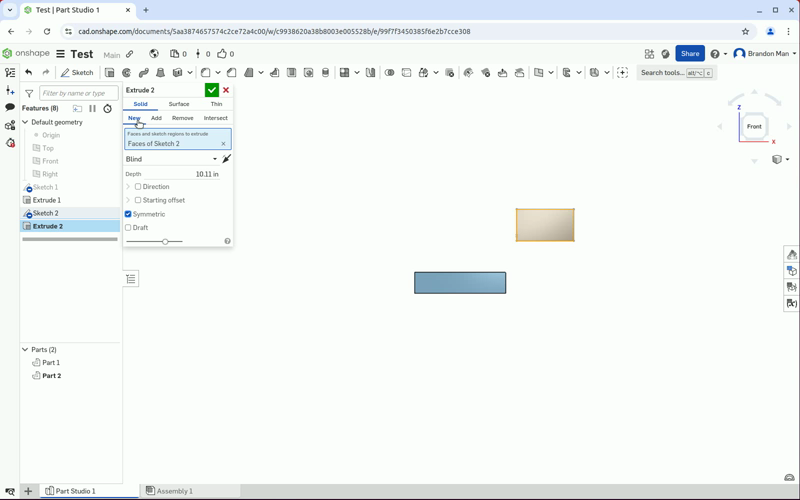
key(enter)
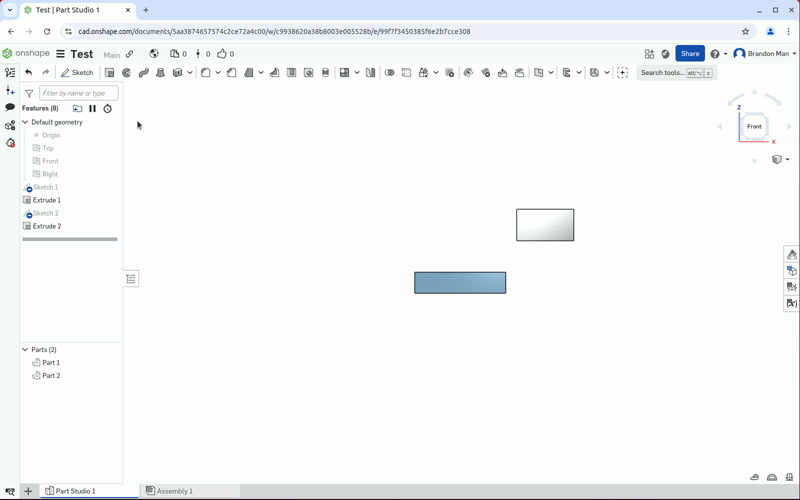
key(shift+h)
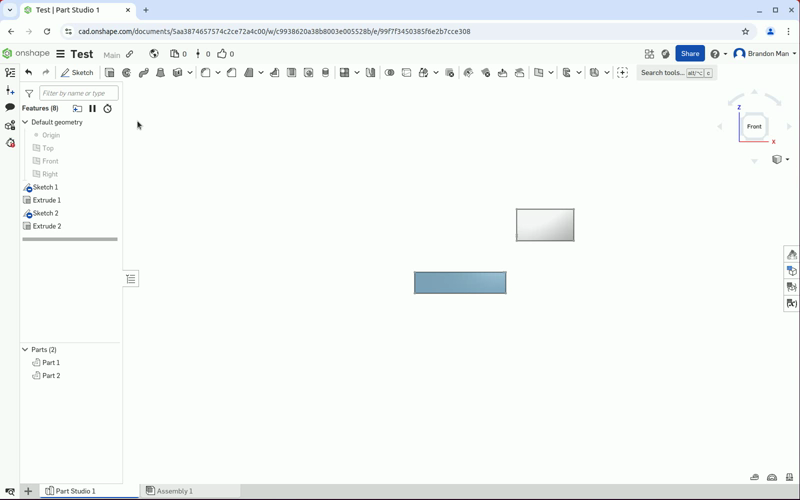
key(shift+h)
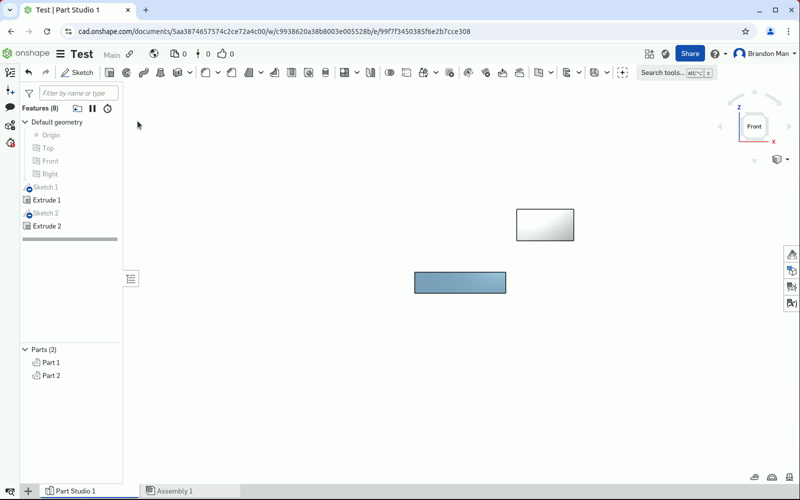
mouse_move(73, 189)
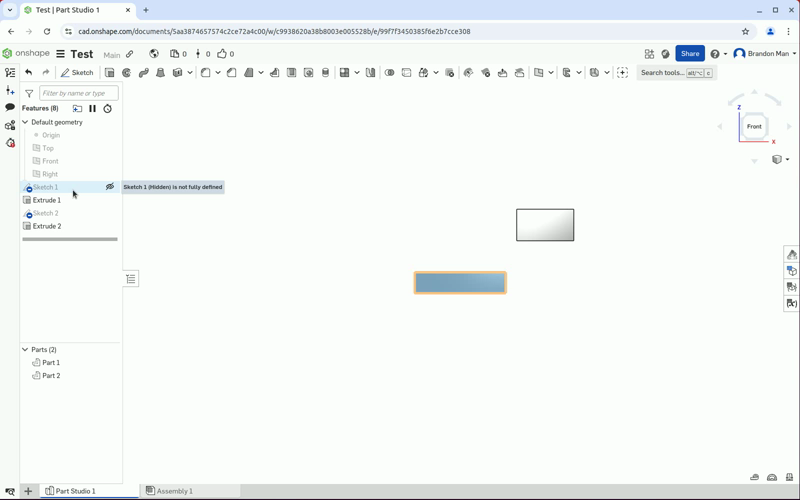
click(73, 189)
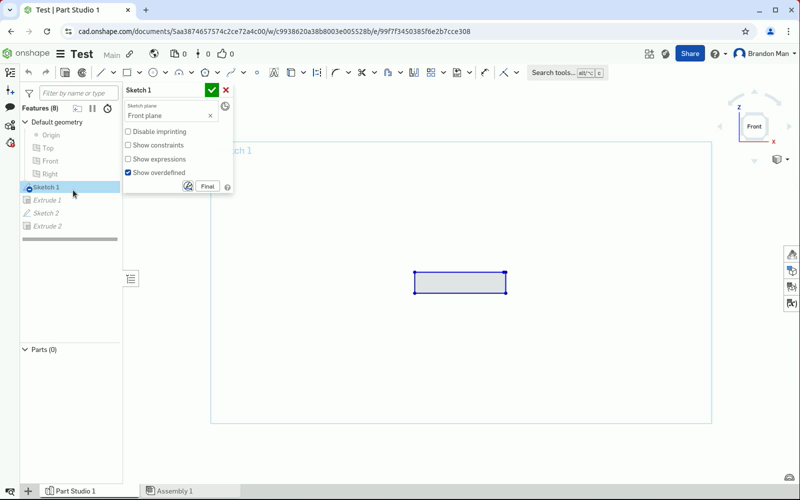
mouse_move(229, 92)
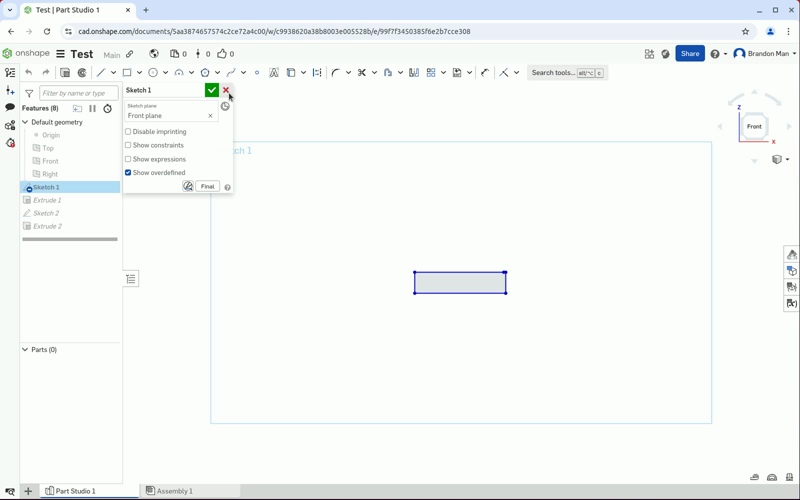
click(229, 92)
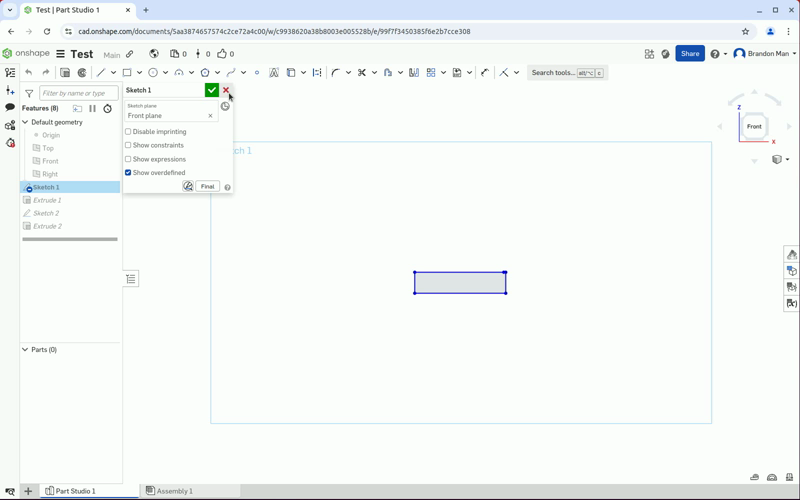
key(shift+s)
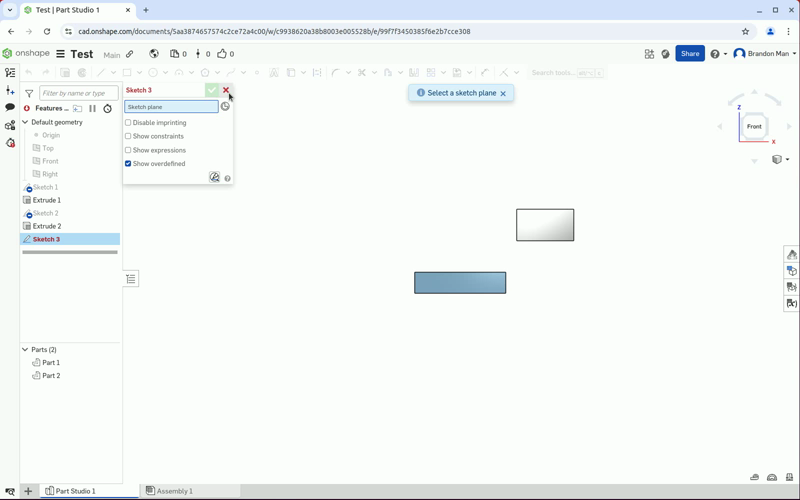
mouse_move(73, 163)
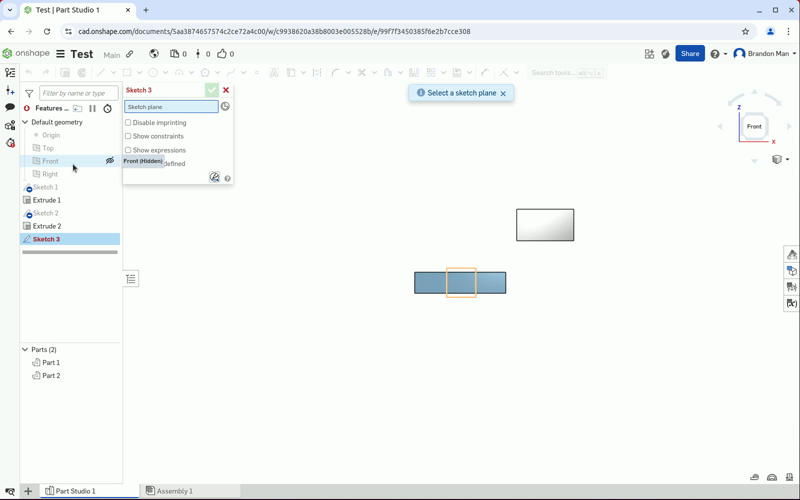
click(73, 163)
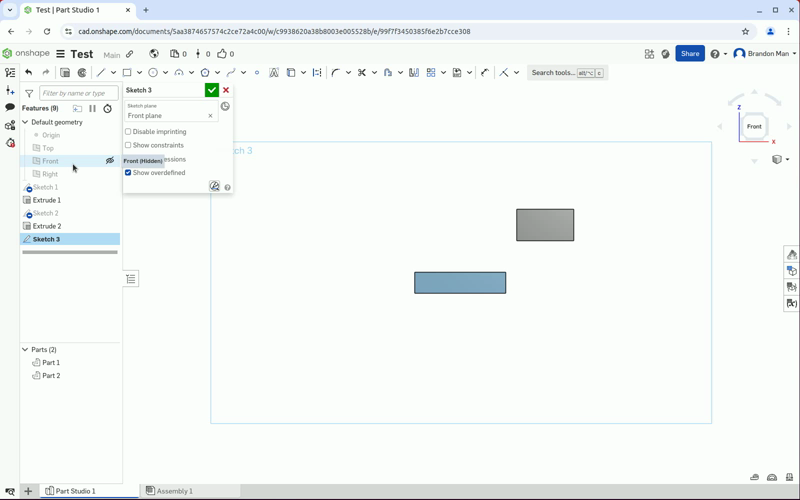
mouse_move(73, 352)
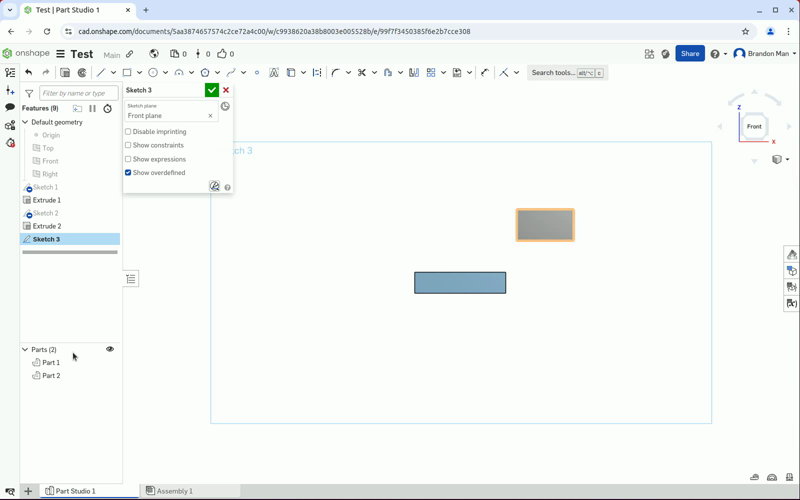
key(y)
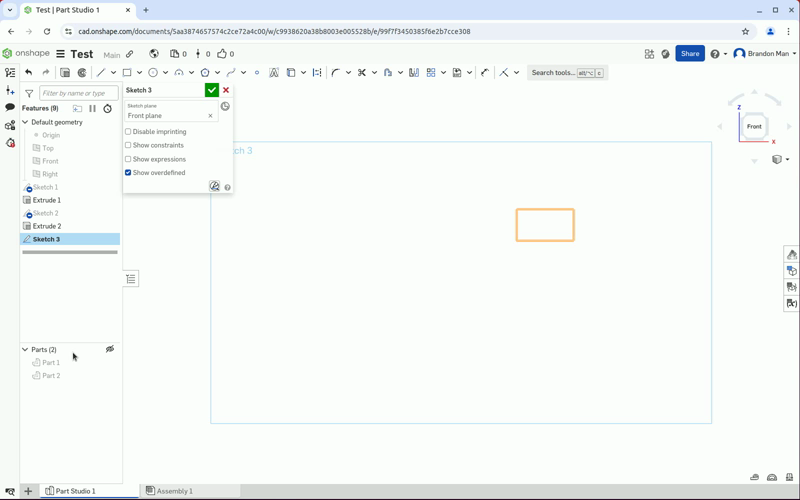
key(l)
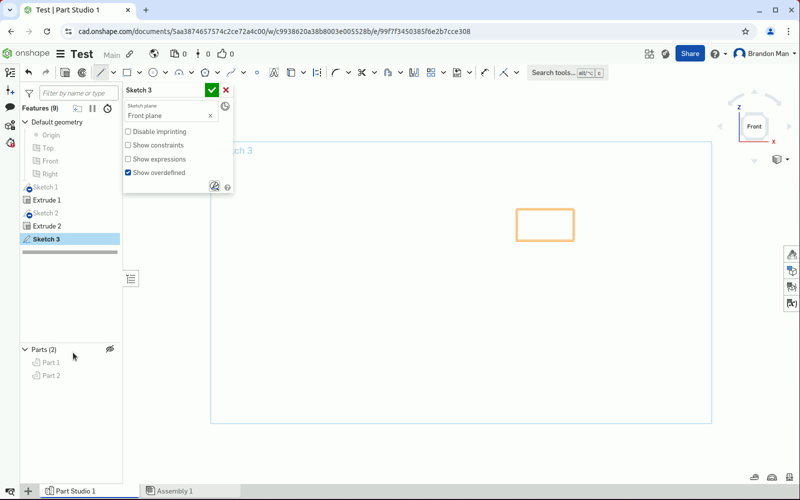
key_down(shift)
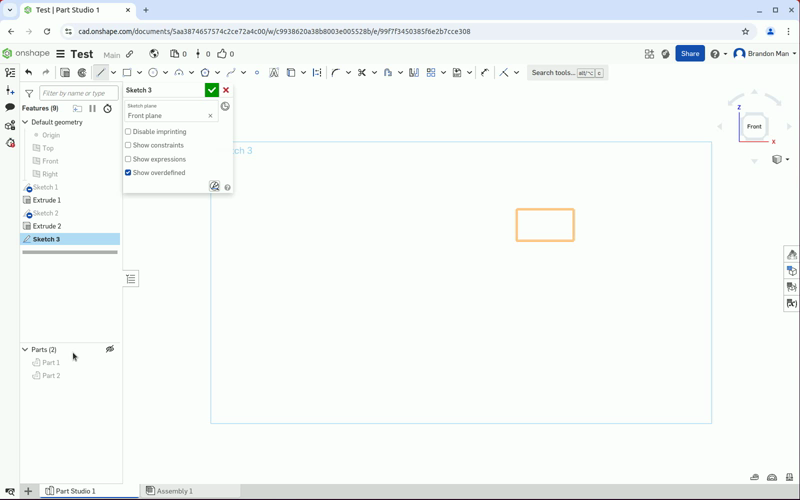
mouse_move(504, 272)
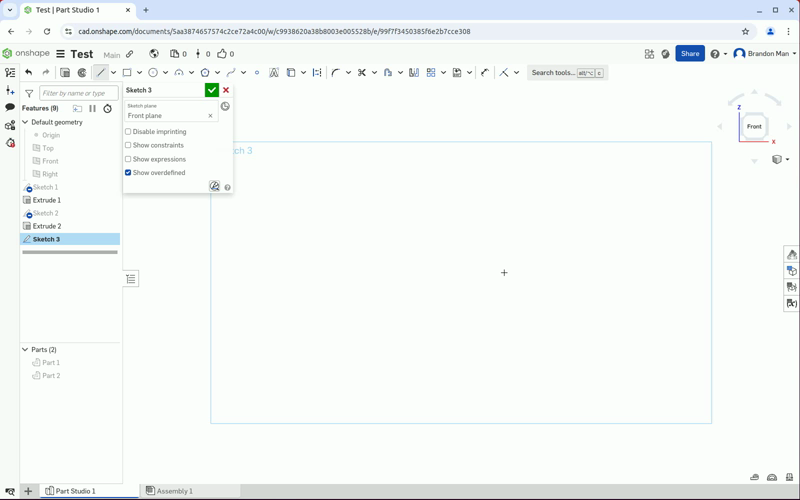
click(504, 272)
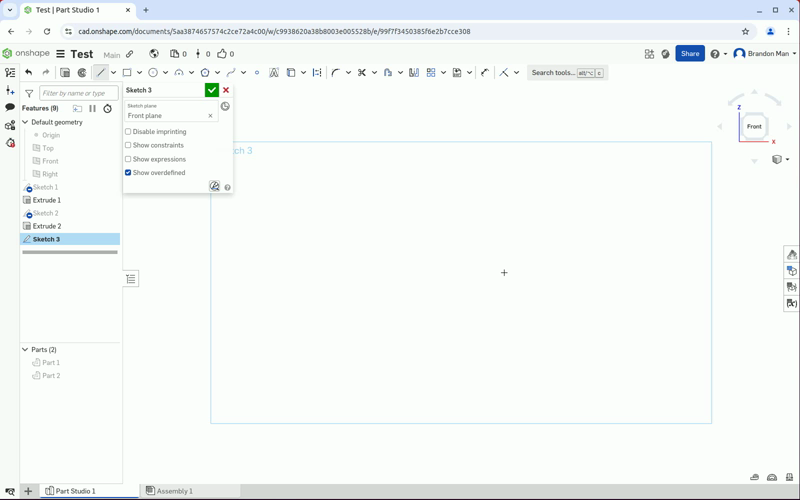
key_up(shift)
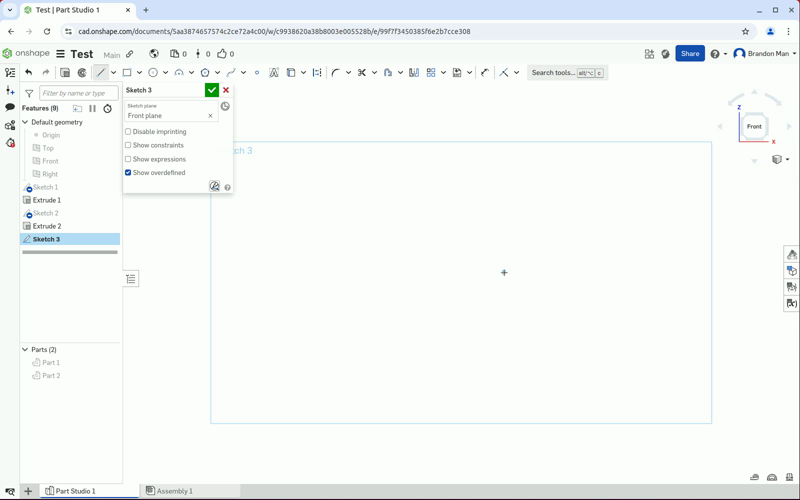
key_down(shift)
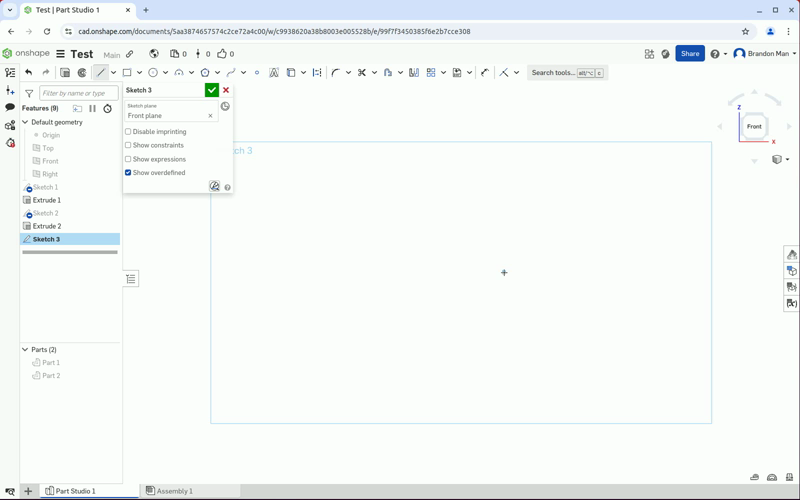
mouse_move(534, 272)
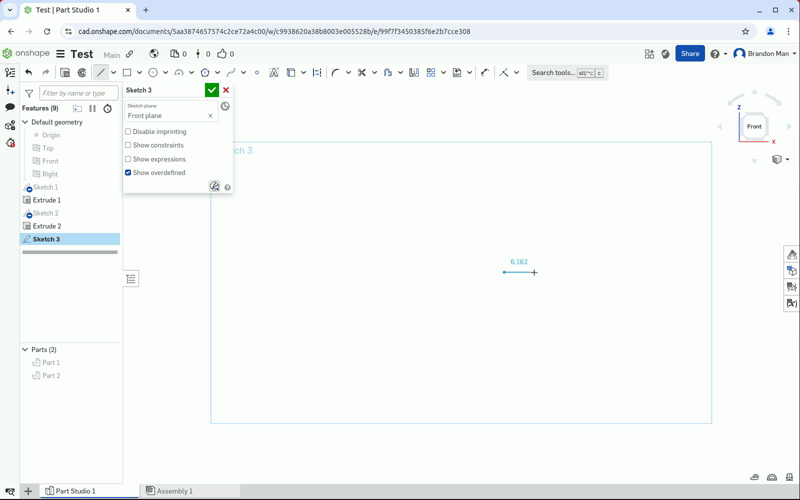
mouse_move(505, 272)
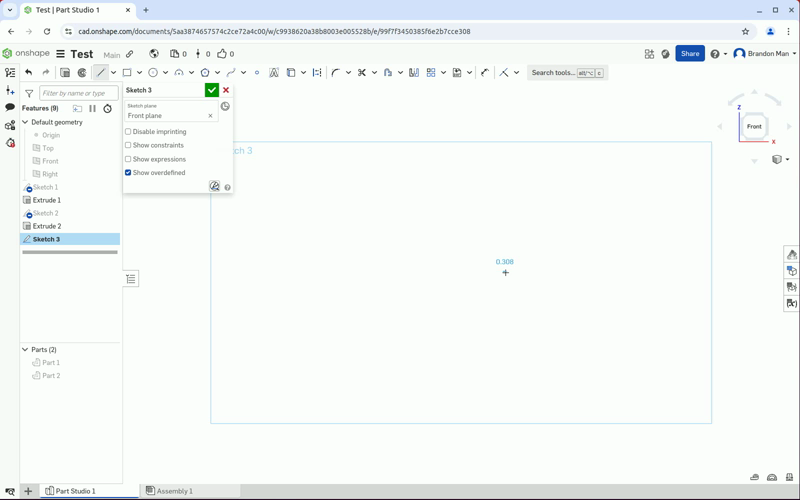
scroll(6)
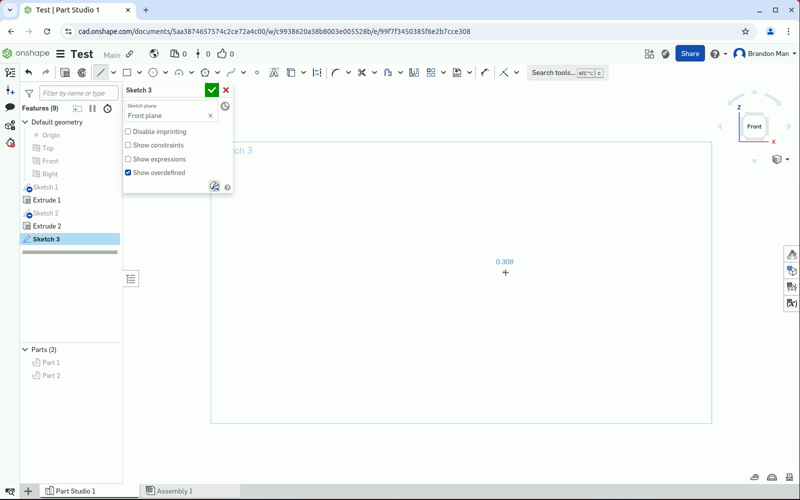
scroll(6)
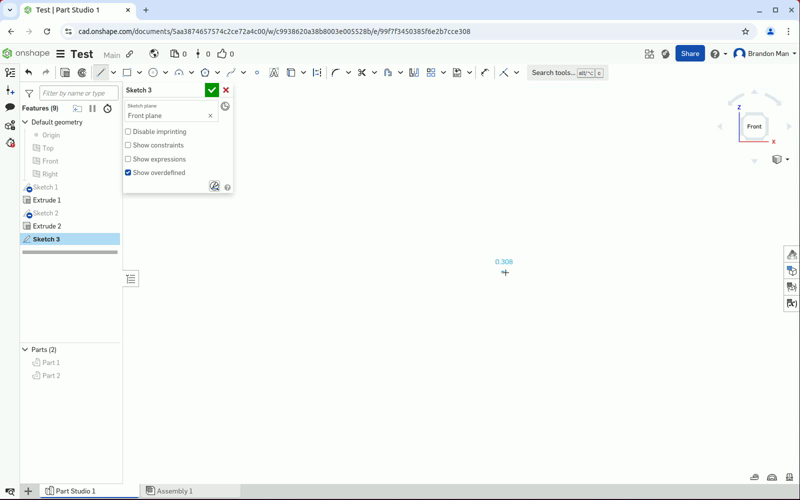
scroll(6)
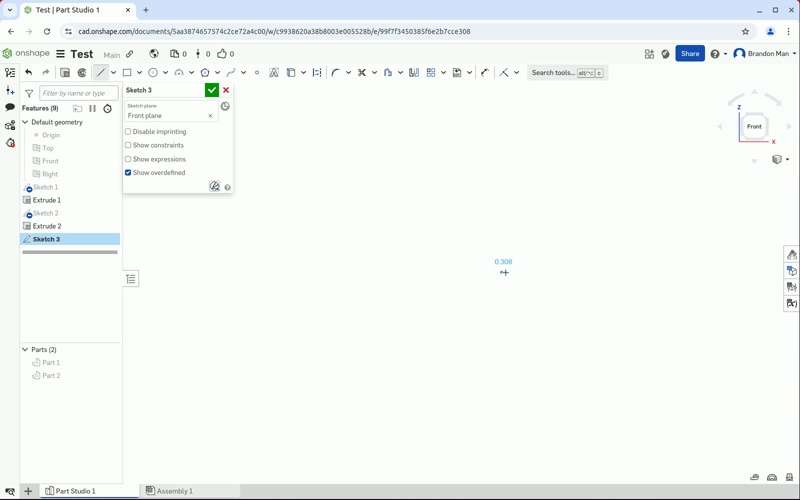
scroll(6)
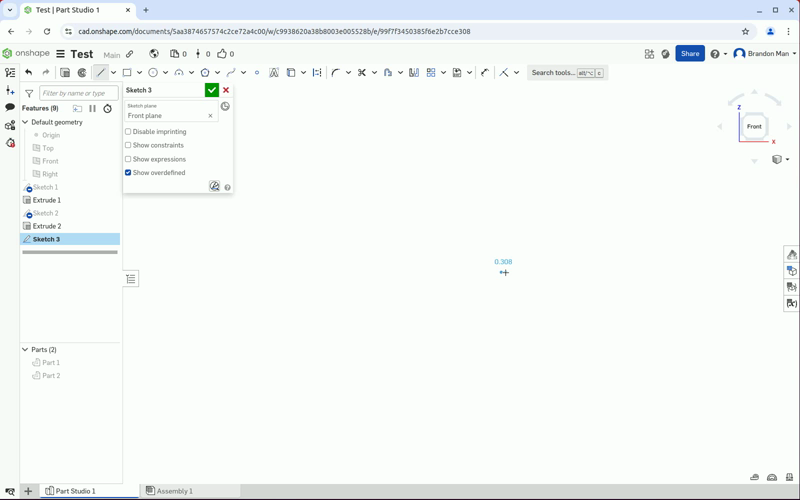
scroll(6)
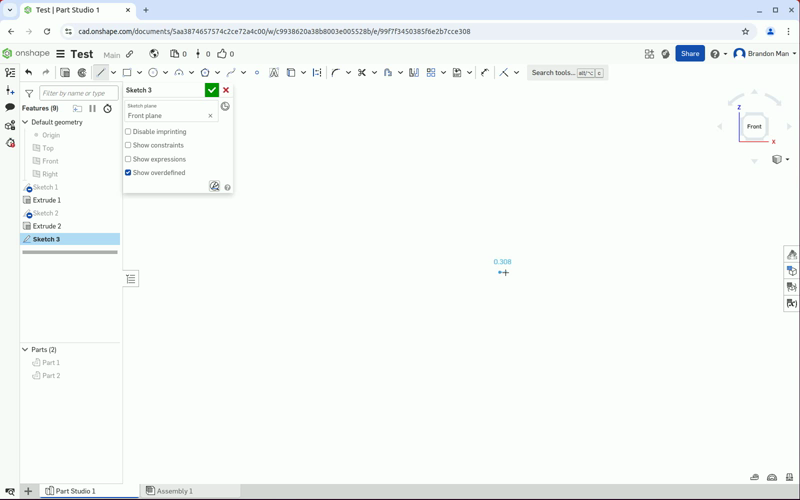
scroll(6)
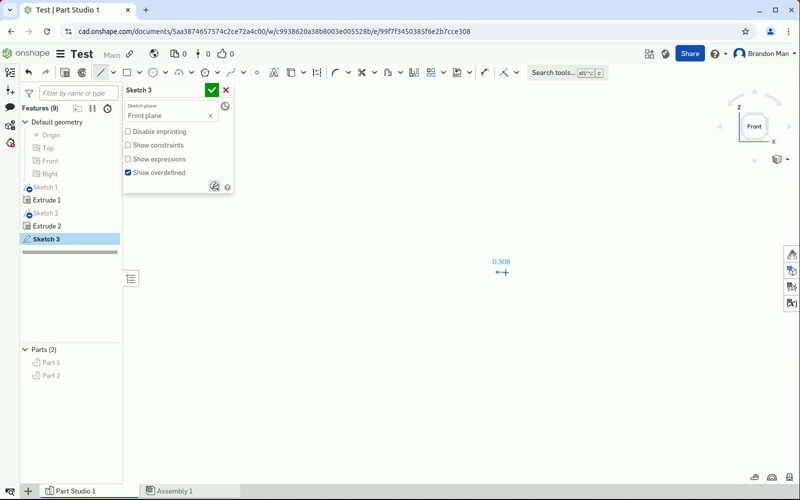
scroll(6)
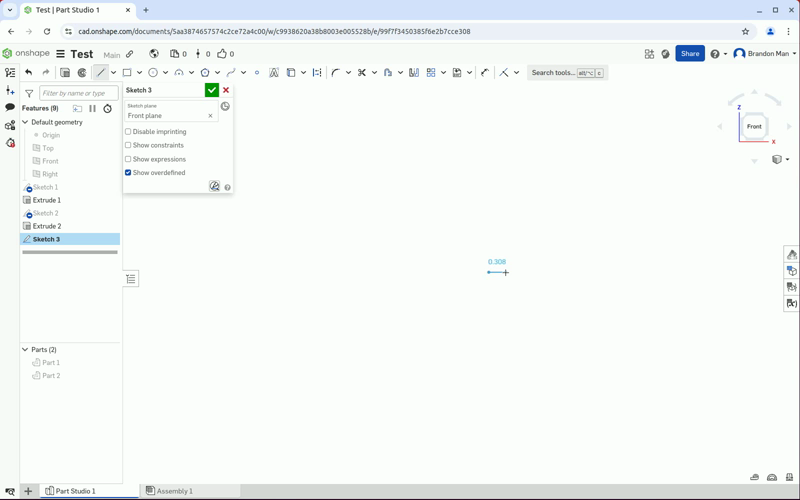
click(505, 272)
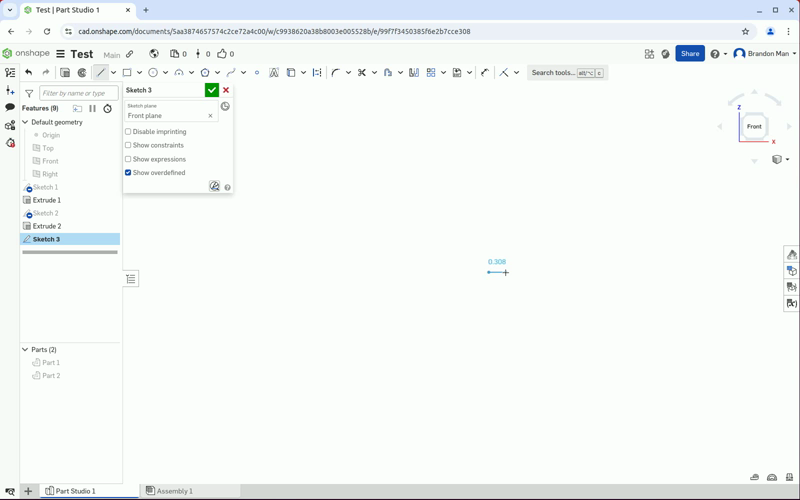
scroll(-6)
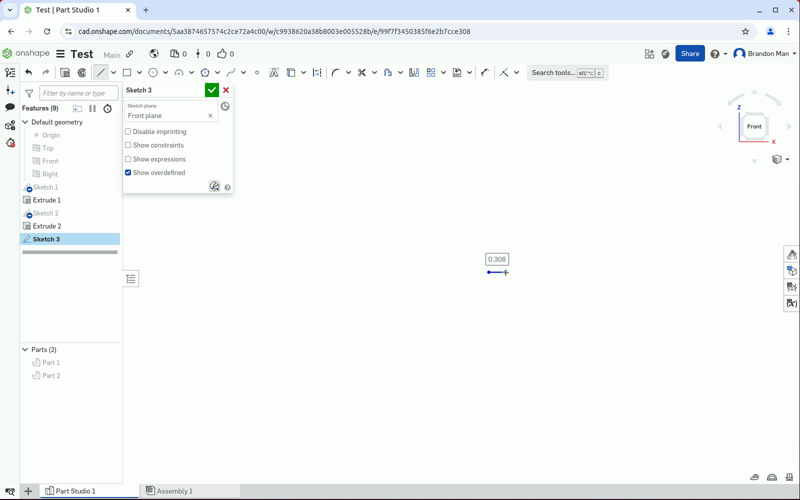
scroll(-6)
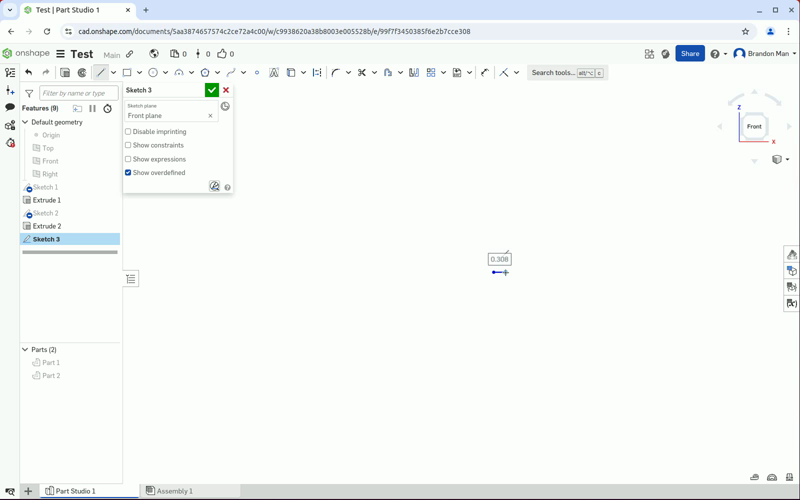
scroll(-6)
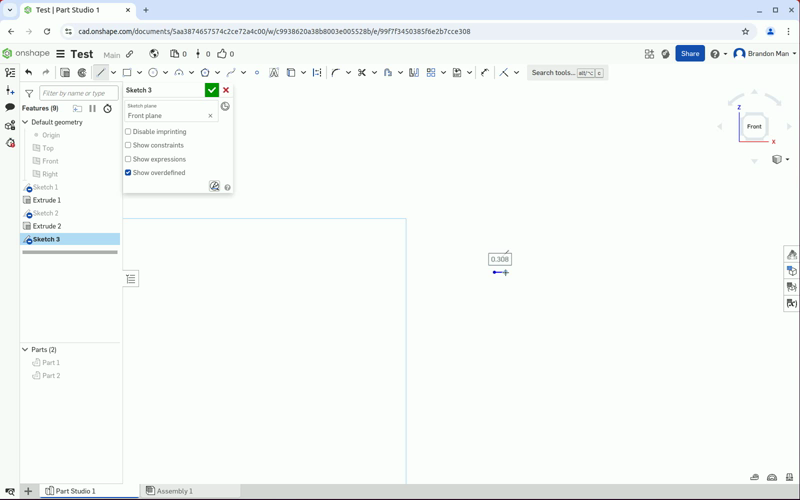
scroll(-6)
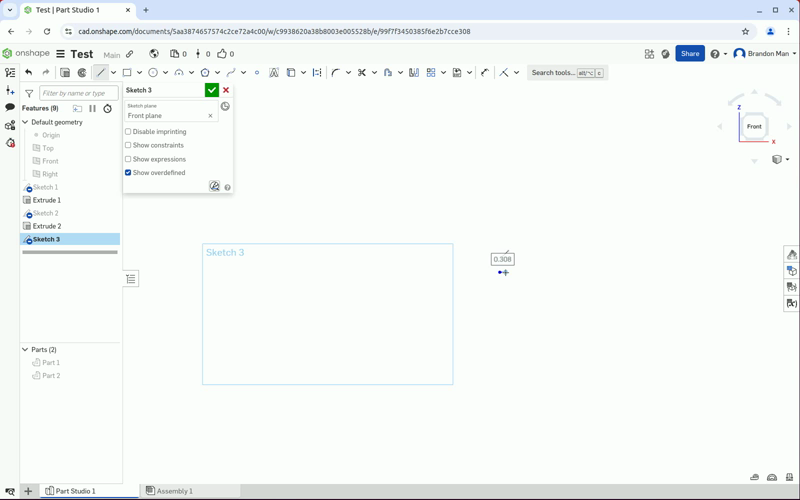
scroll(-6)
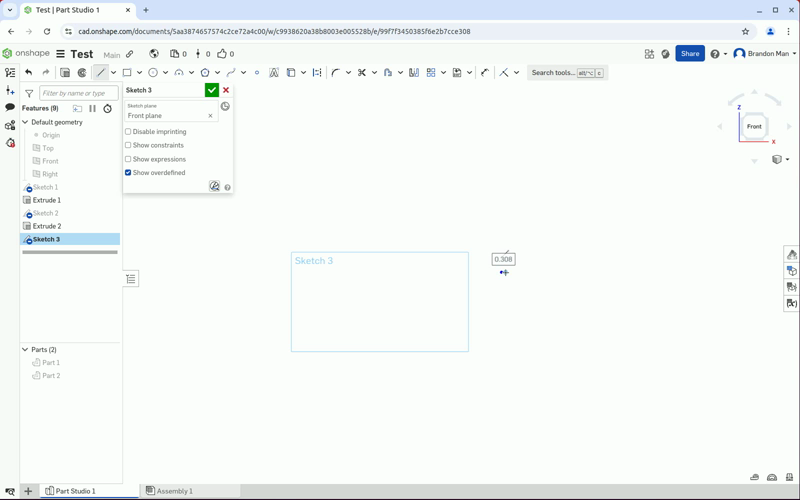
scroll(-6)
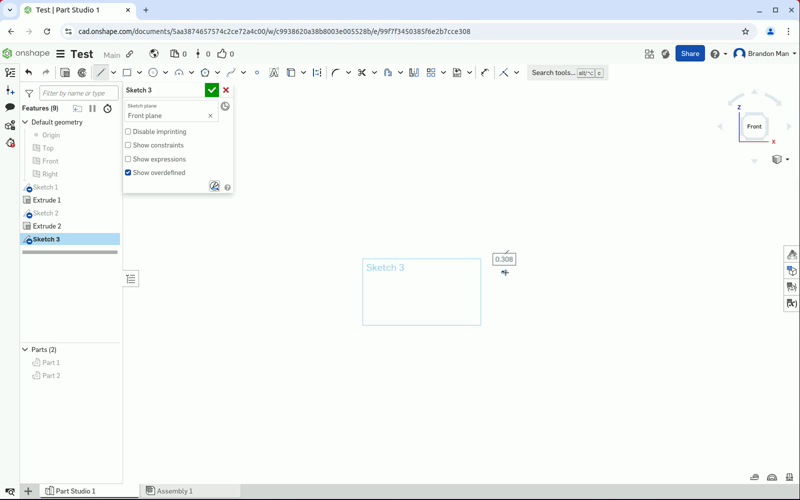
scroll(-6)
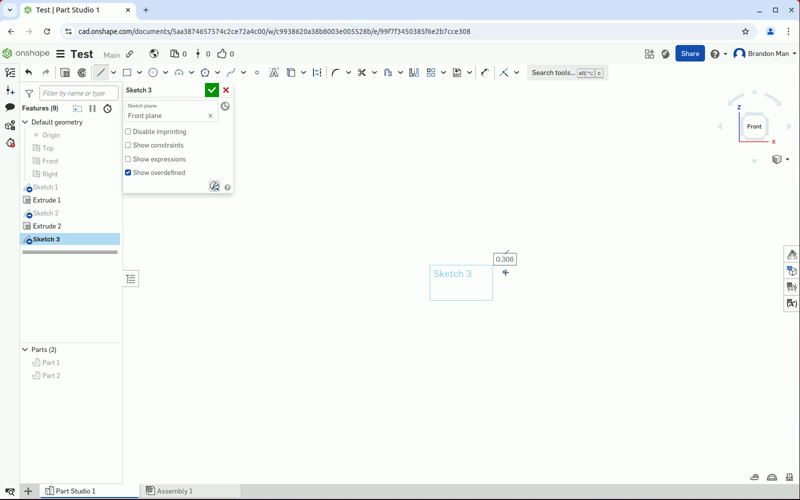
key_up(shift)
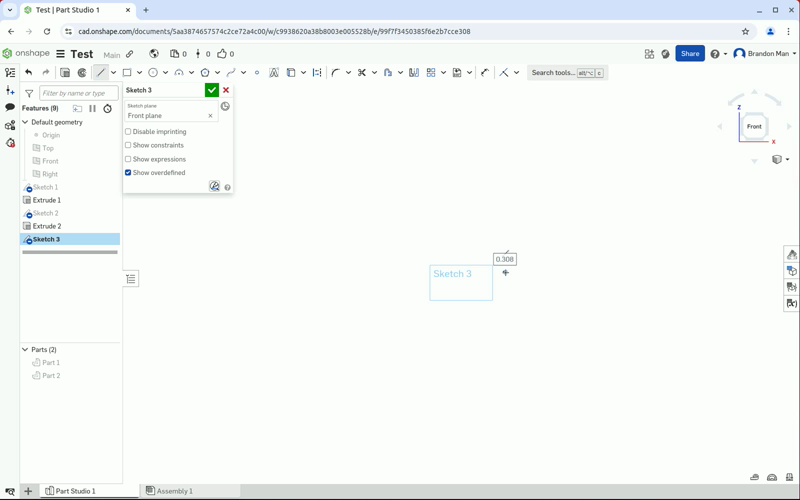
key_down(shift)
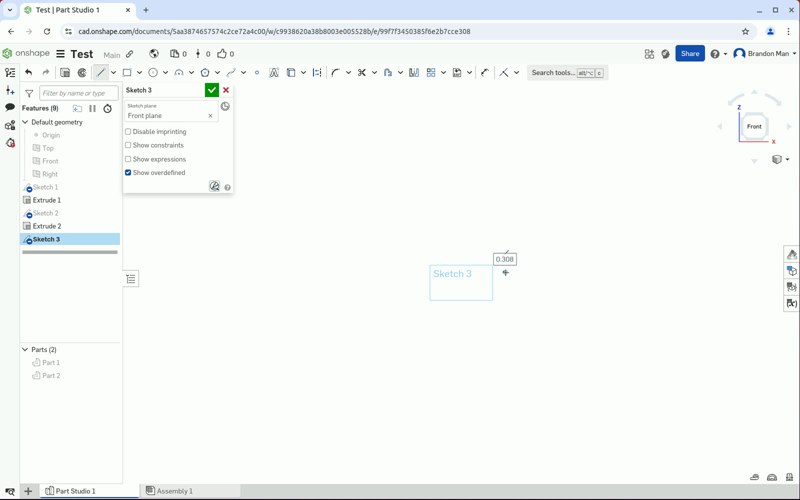
mouse_move(535, 272)
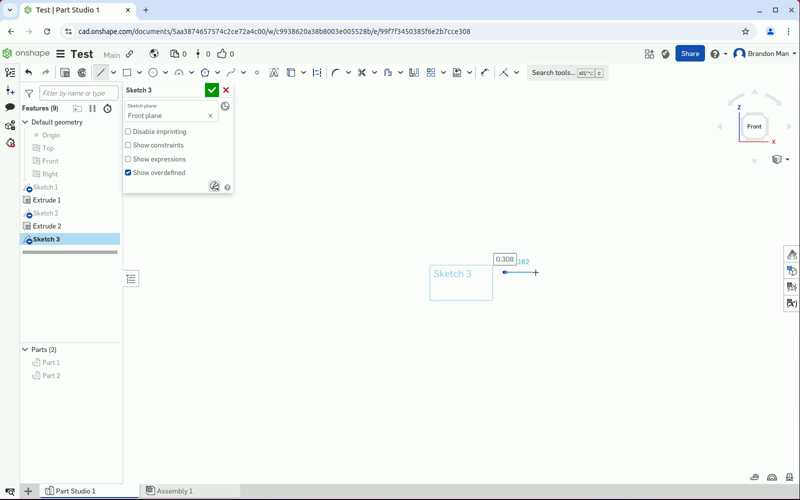
mouse_move(505, 252)
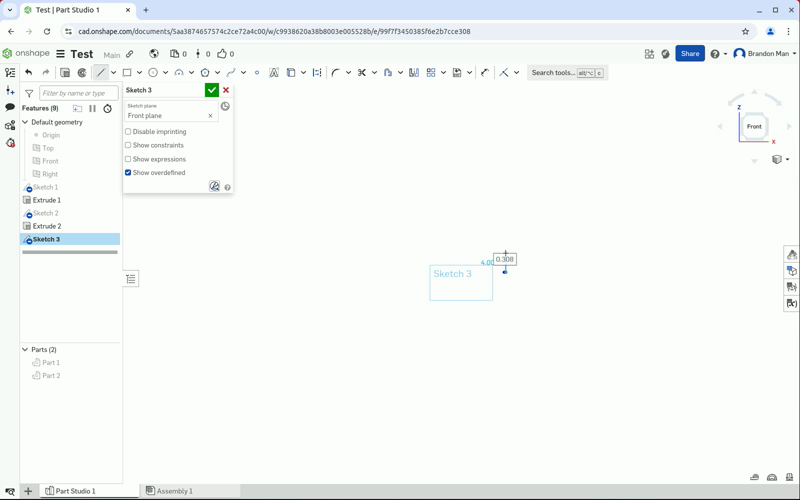
click(505, 252)
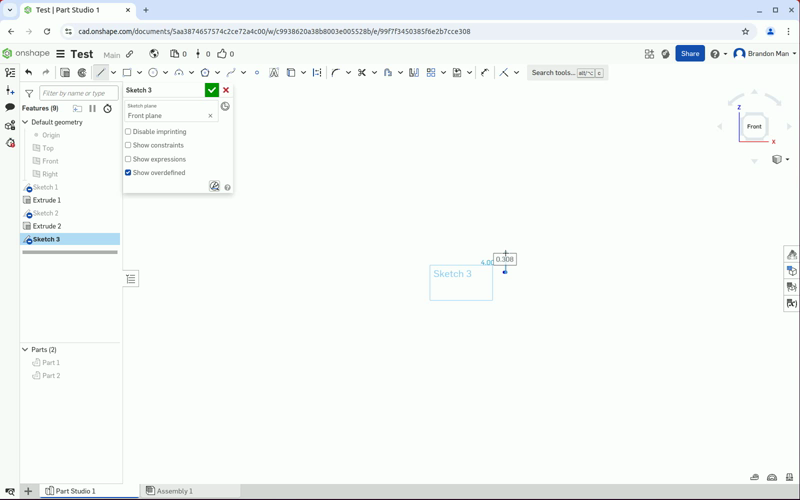
key_up(shift)
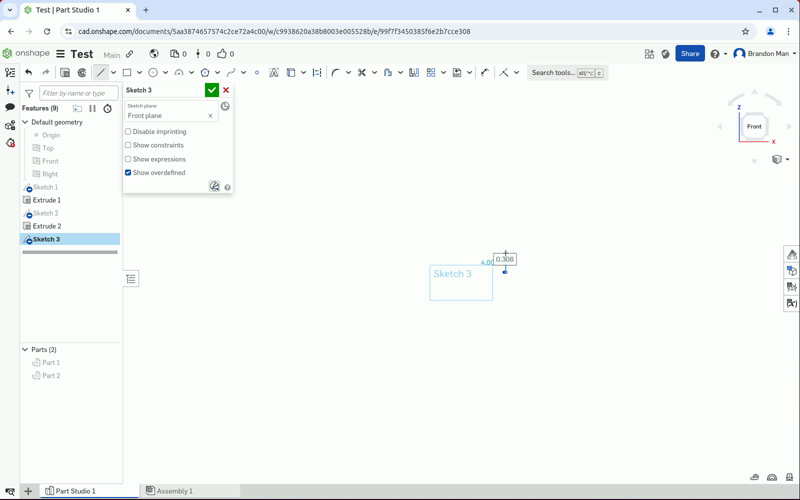
key(esc)
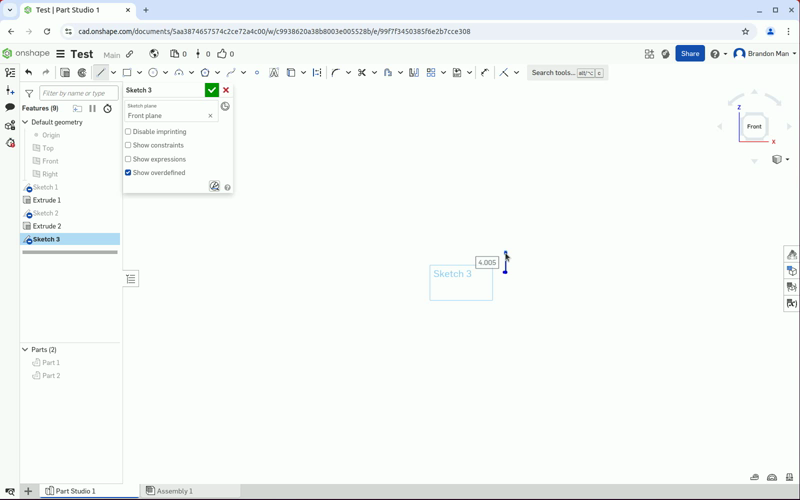
key(a)
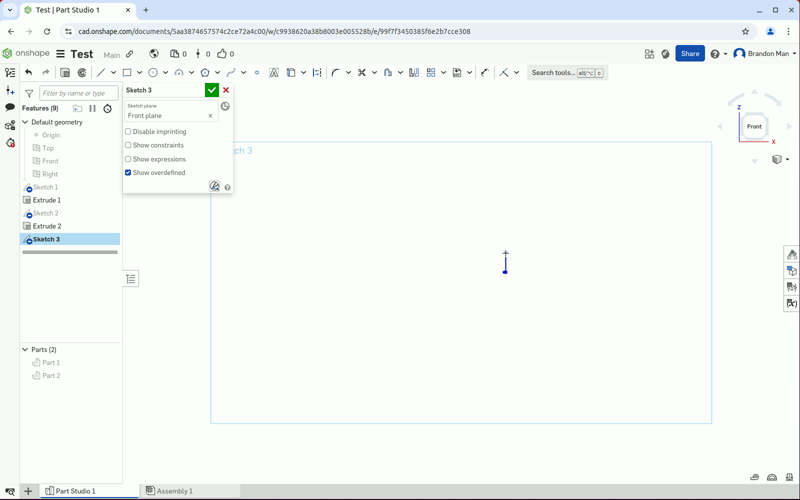
mouse_move(505, 252)
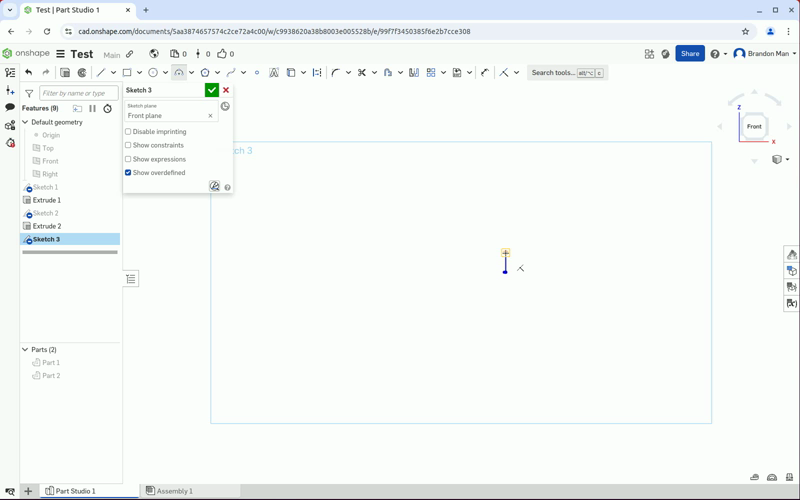
click(505, 252)
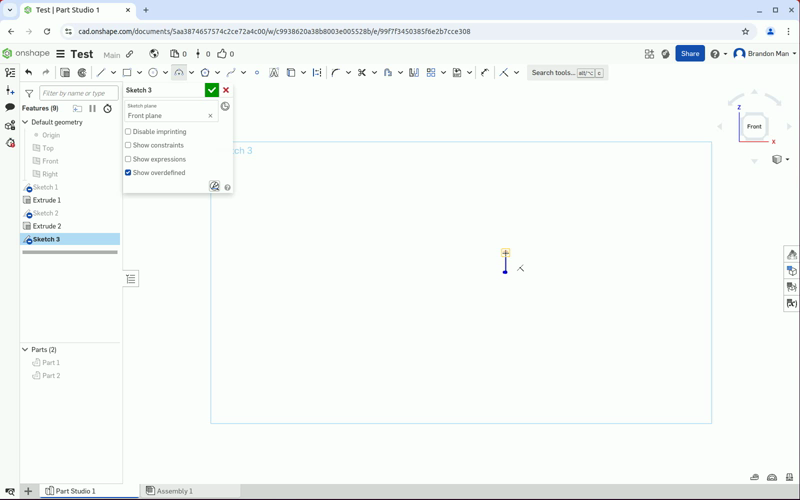
key_down(shift)
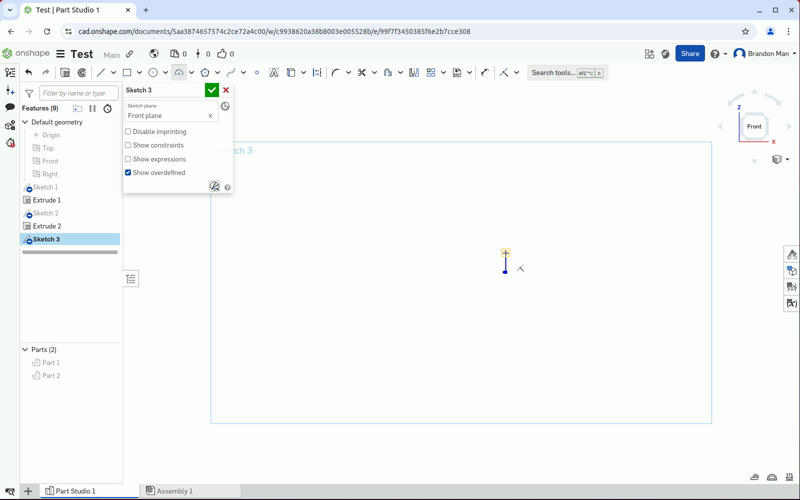
mouse_move(517, 236)
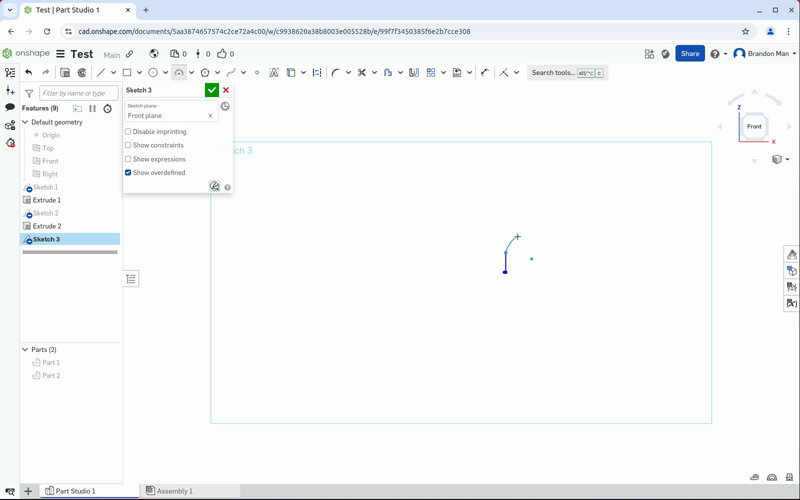
click(517, 236)
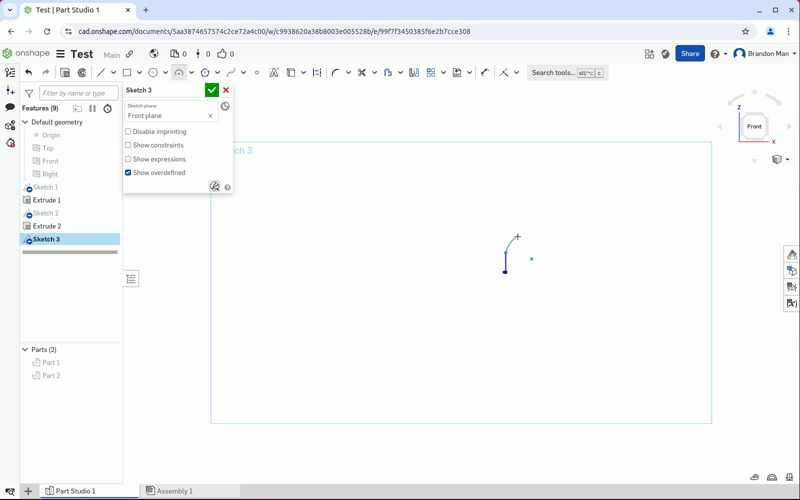
mouse_move(509, 242)
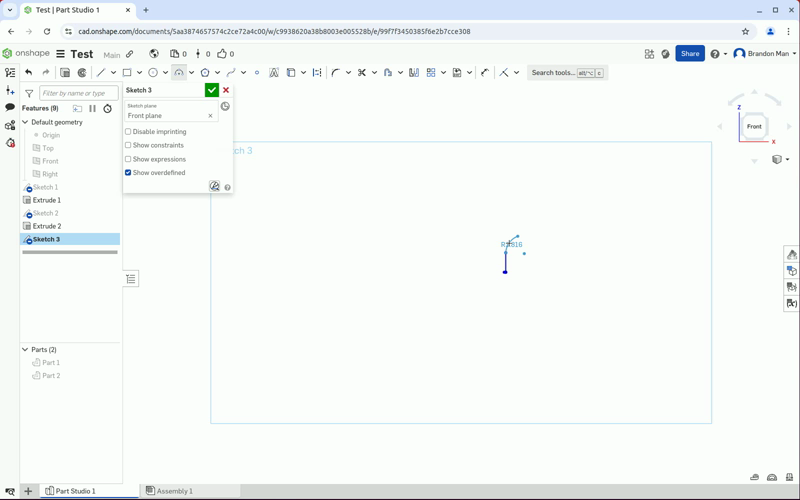
click(509, 242)
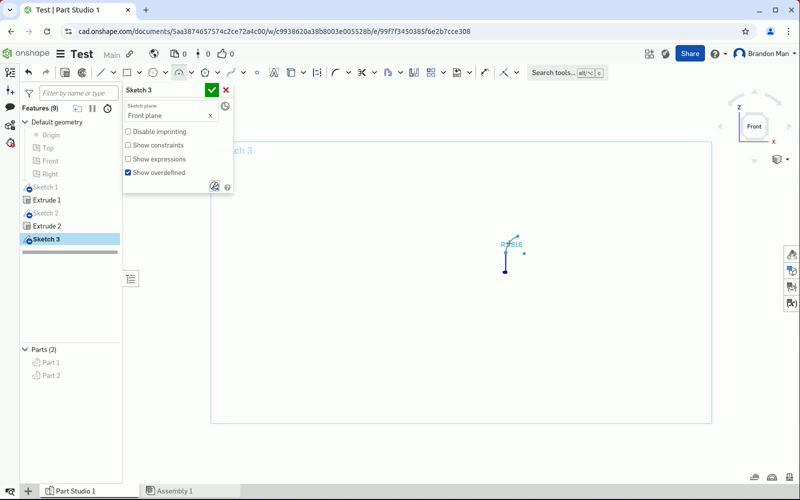
key_up(shift)
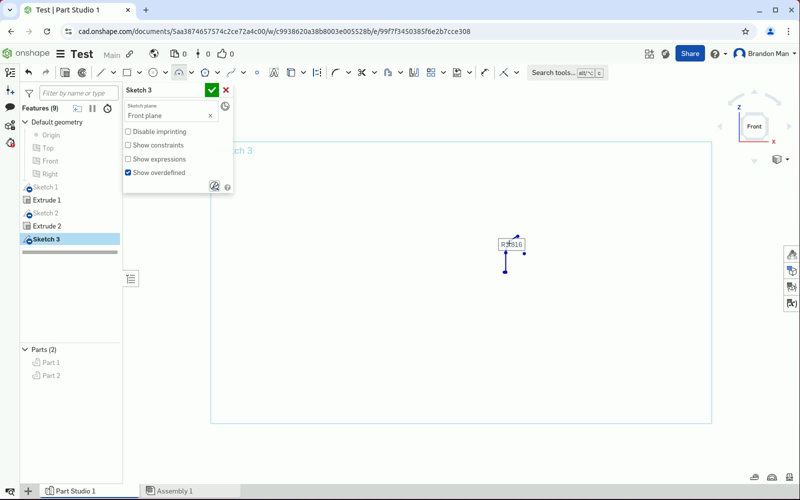
key(esc)
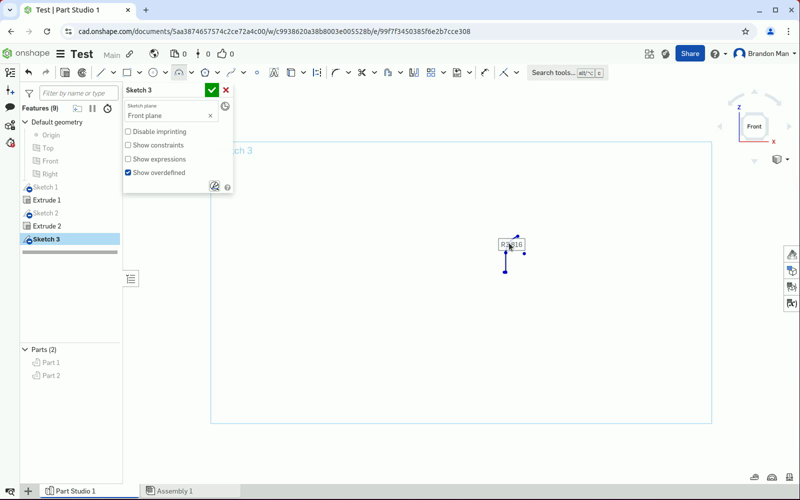
key(l)
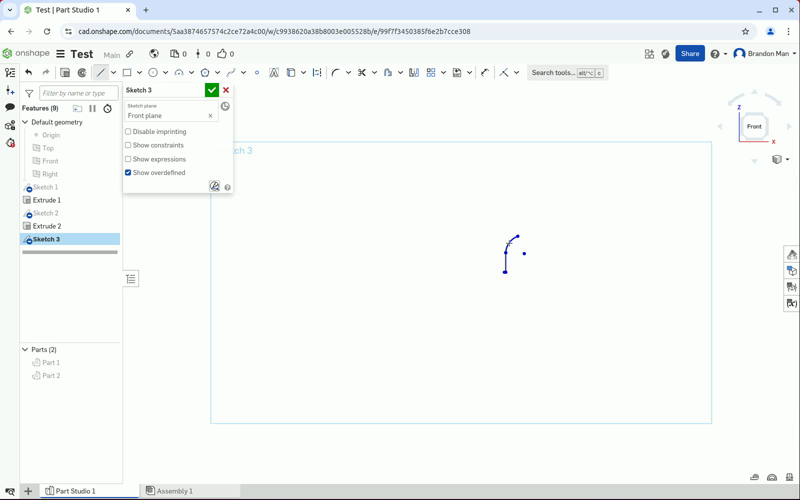
mouse_move(517, 236)
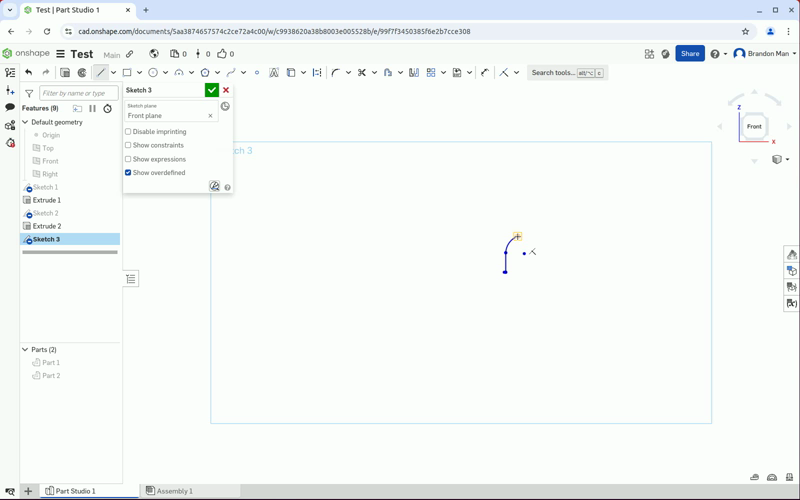
click(517, 236)
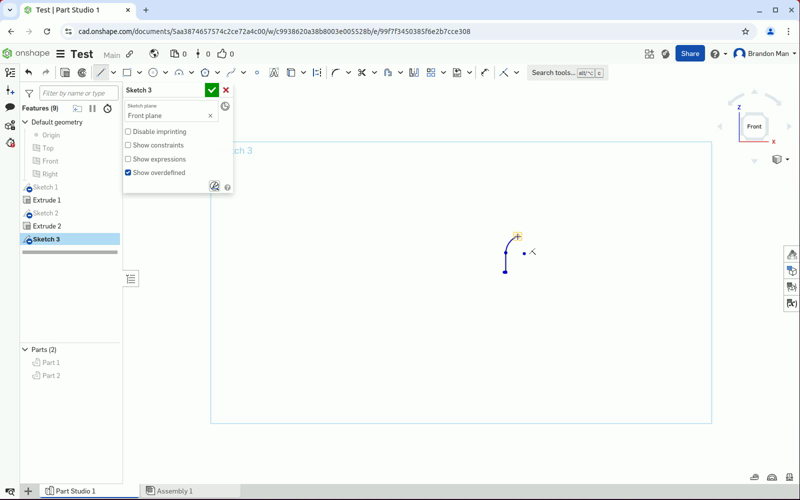
key_down(shift)
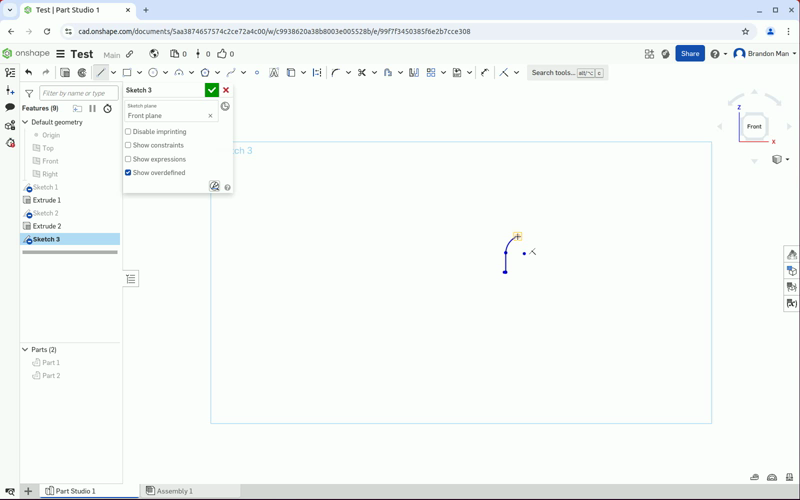
mouse_move(547, 236)
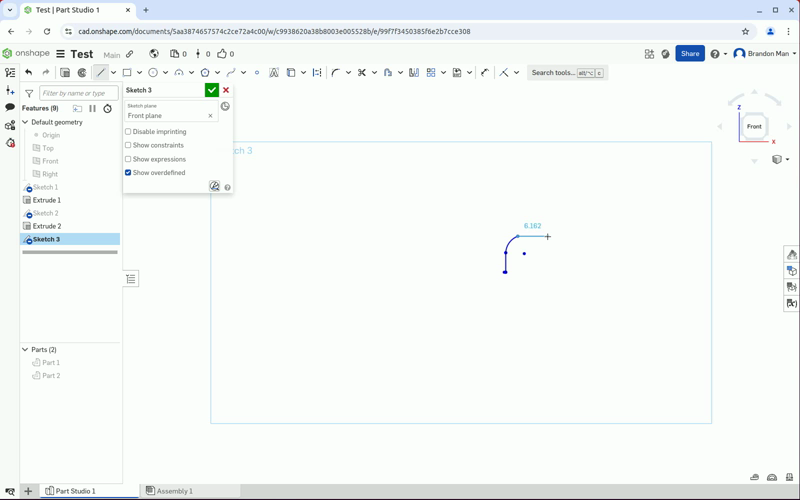
mouse_move(517, 234)
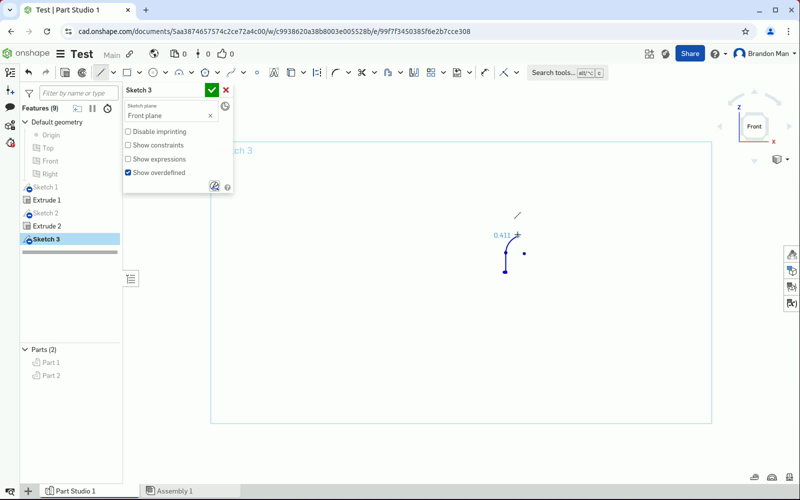
scroll(6)
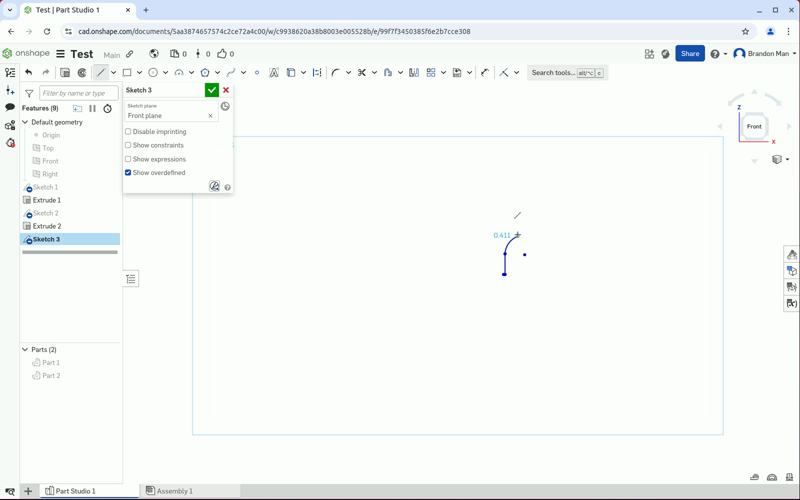
scroll(6)
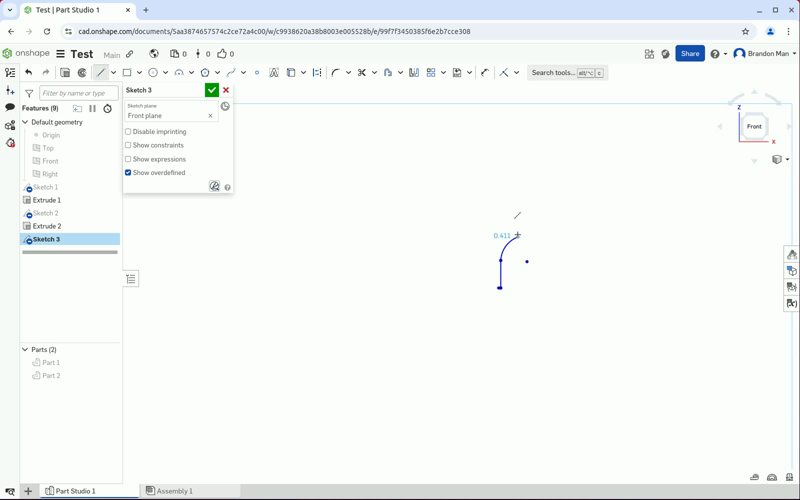
scroll(6)
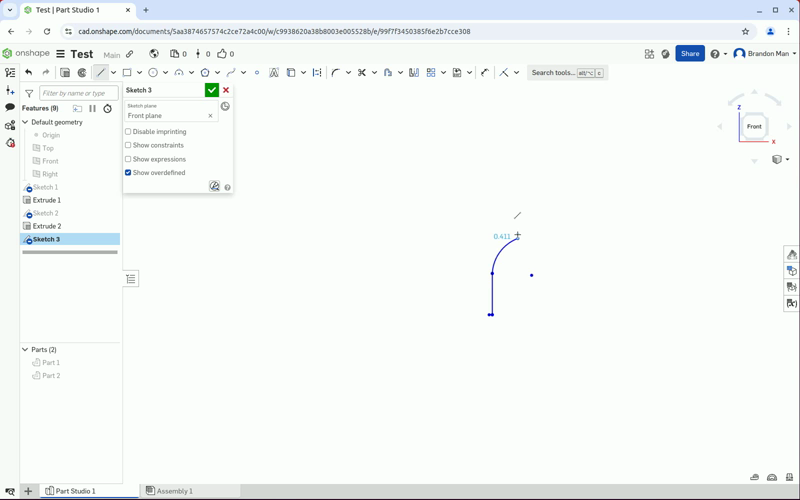
scroll(6)
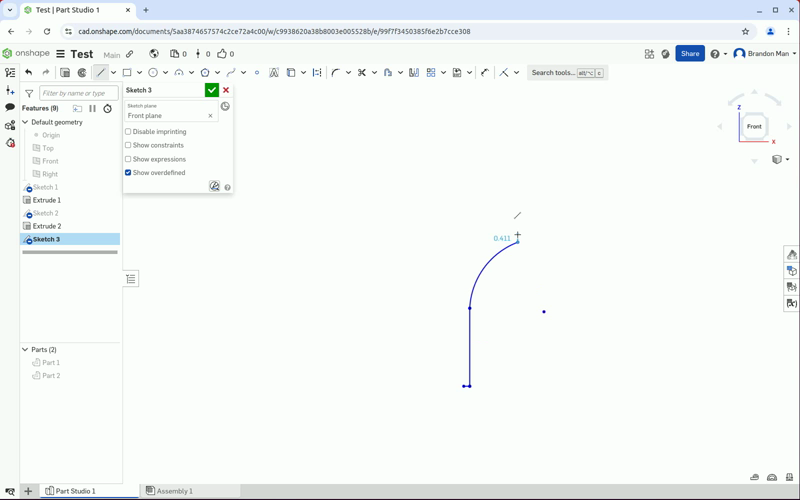
scroll(6)
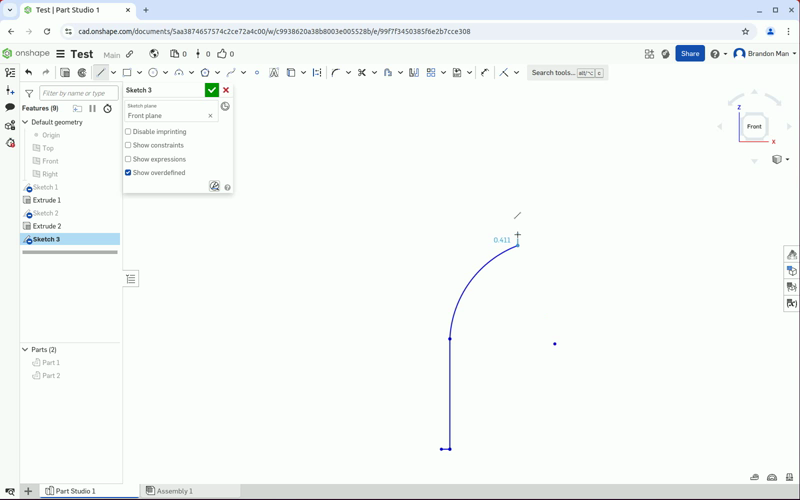
scroll(6)
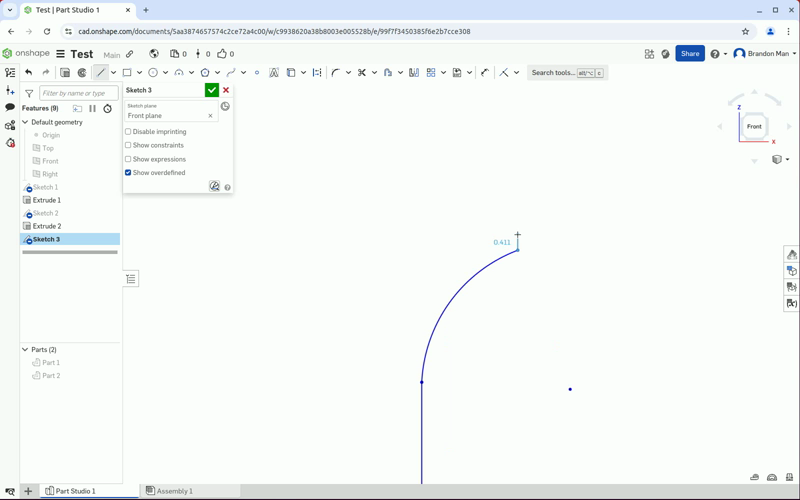
scroll(6)
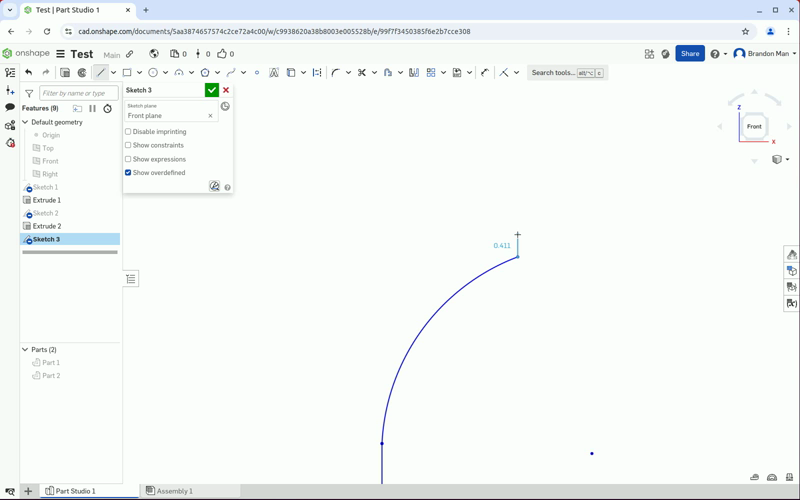
click(517, 234)
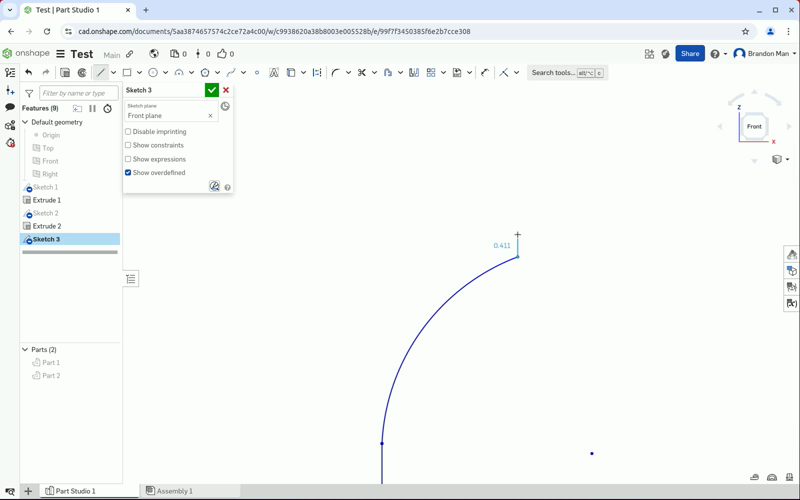
scroll(-6)
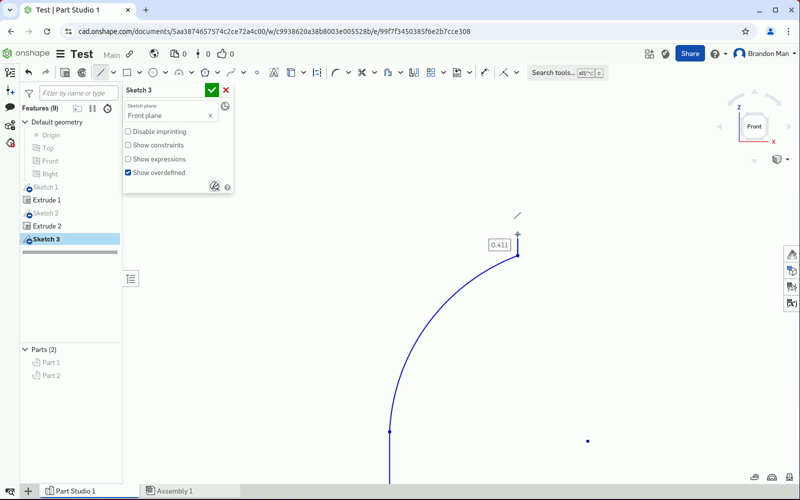
scroll(-6)
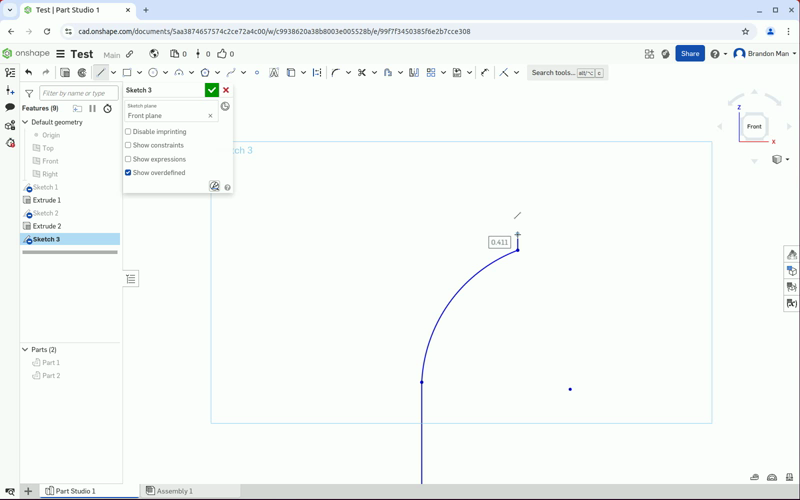
scroll(-6)
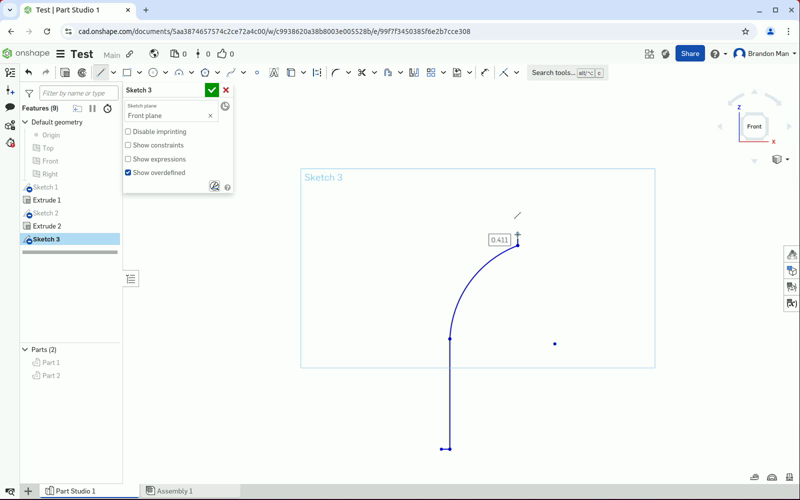
scroll(-6)
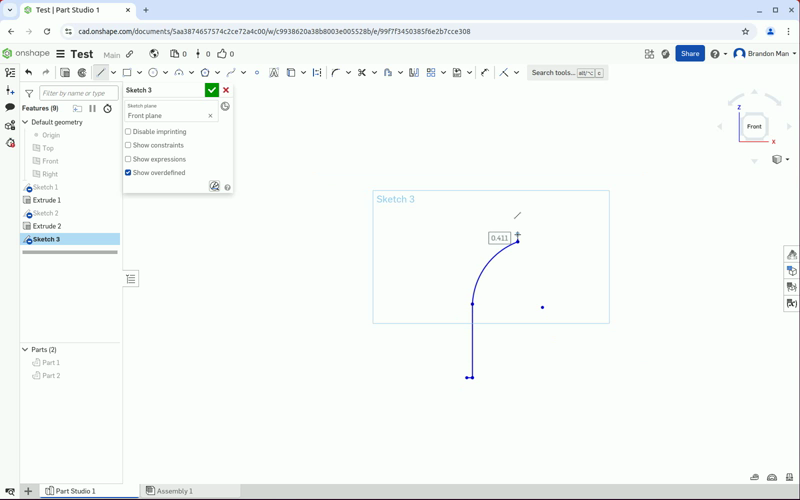
scroll(-6)
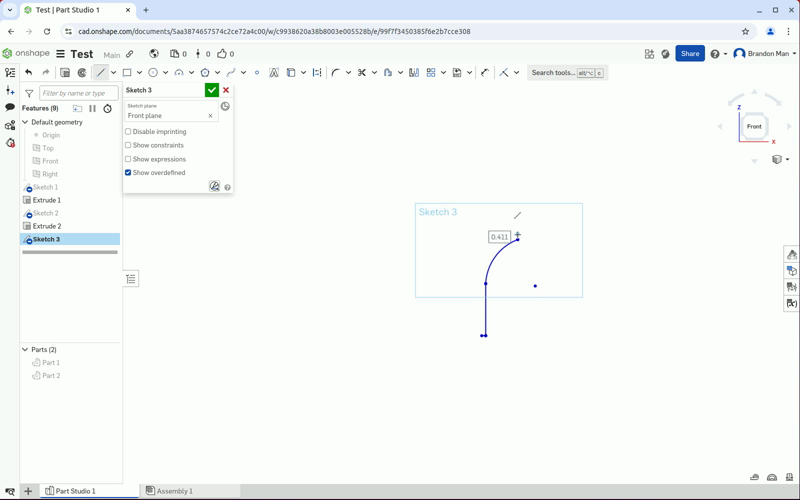
scroll(-6)
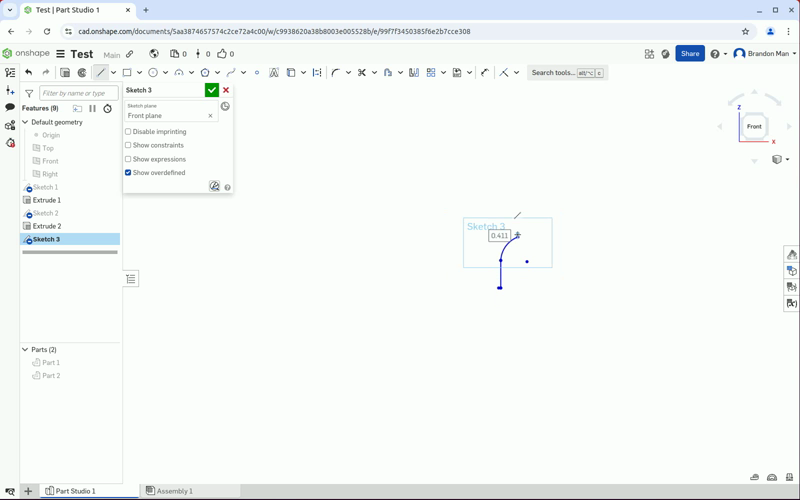
scroll(-6)
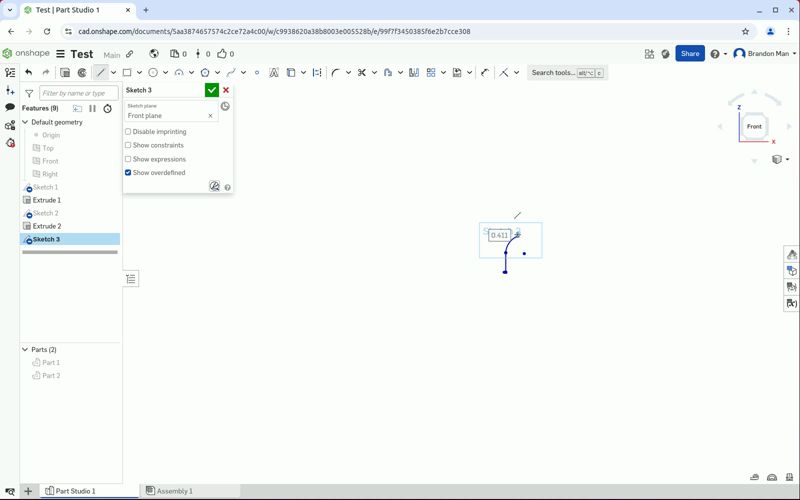
key_up(shift)
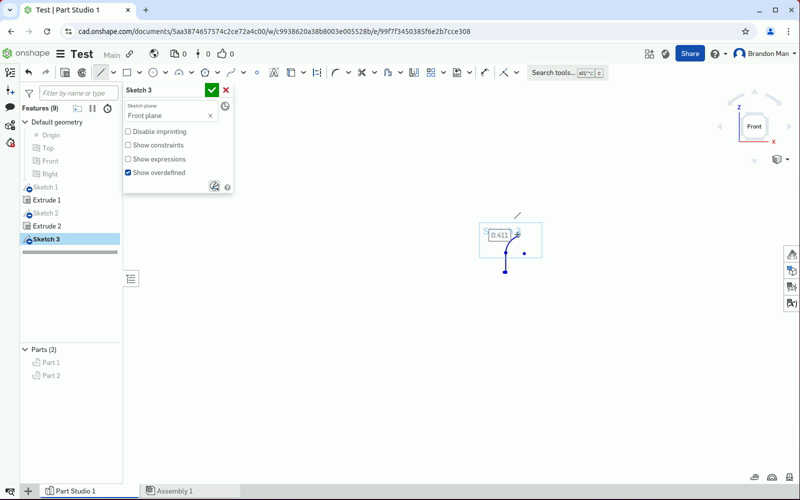
key(esc)
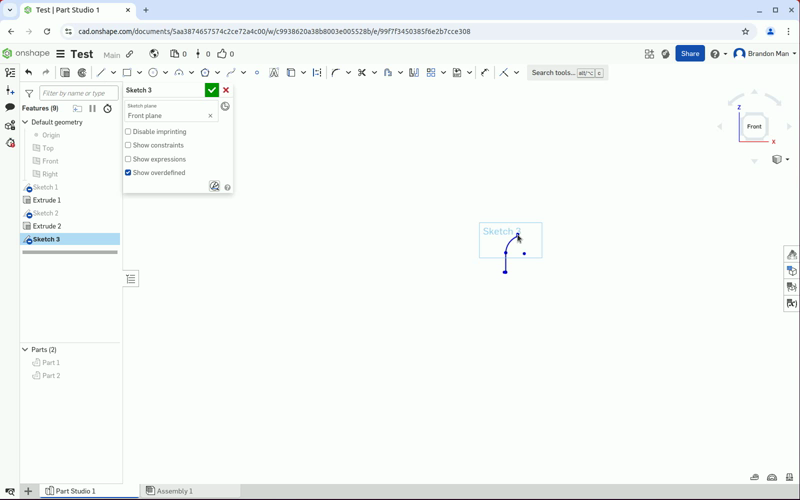
key(a)
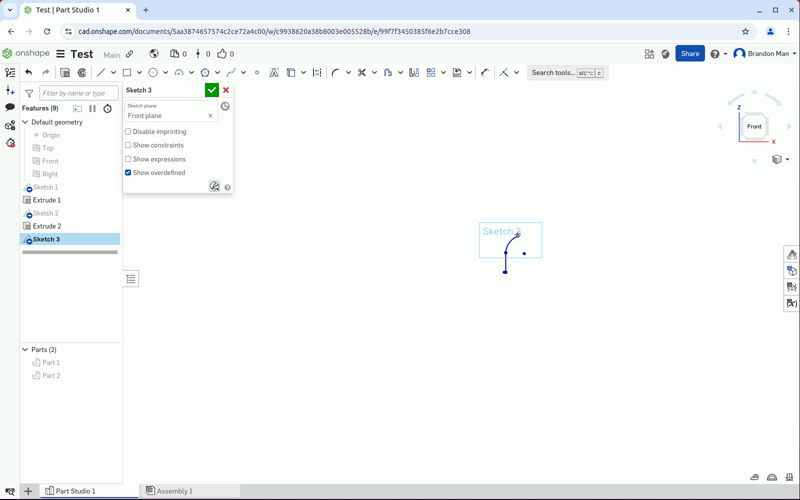
mouse_move(517, 234)
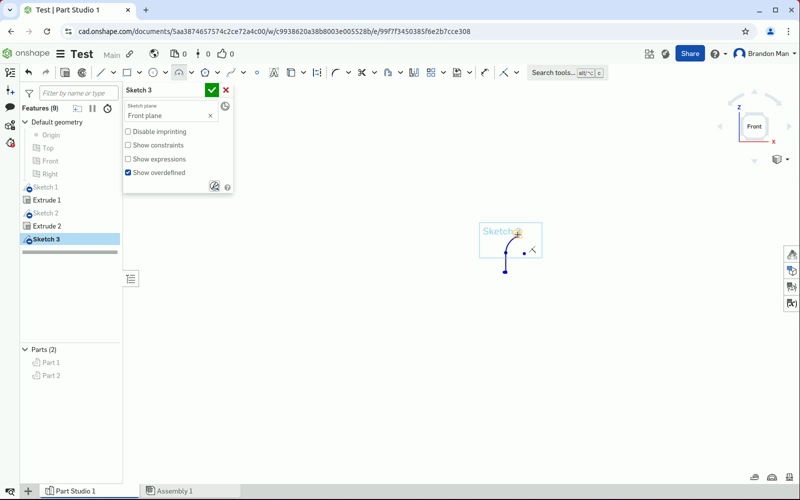
scroll(6)
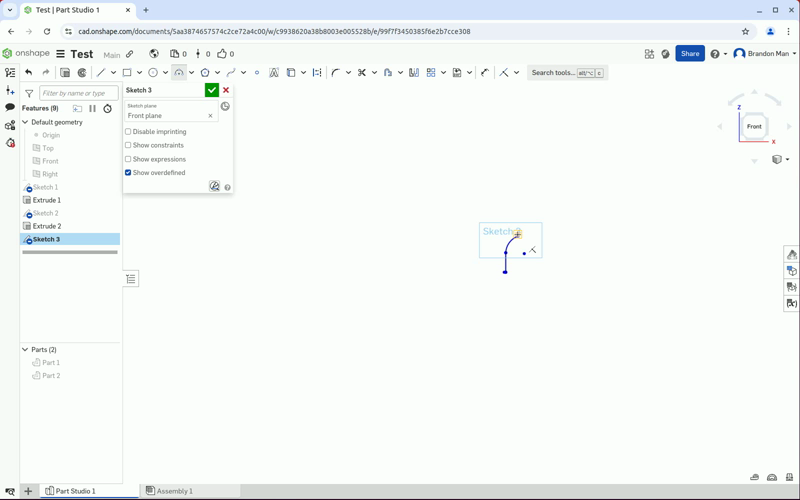
scroll(6)
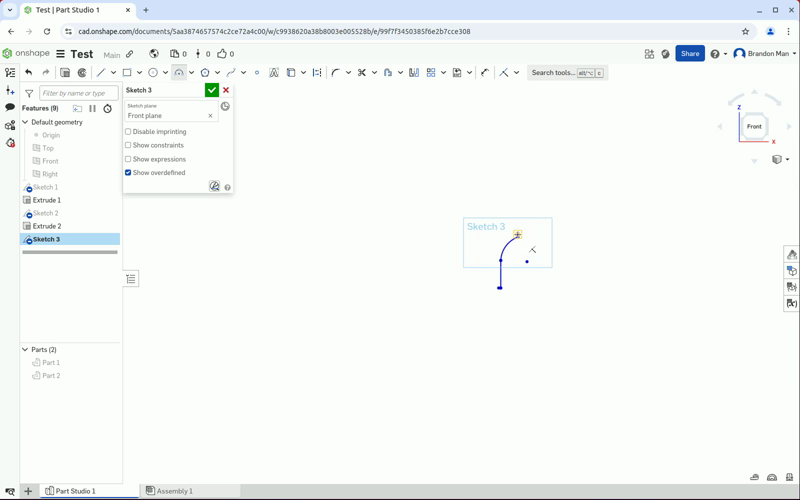
scroll(6)
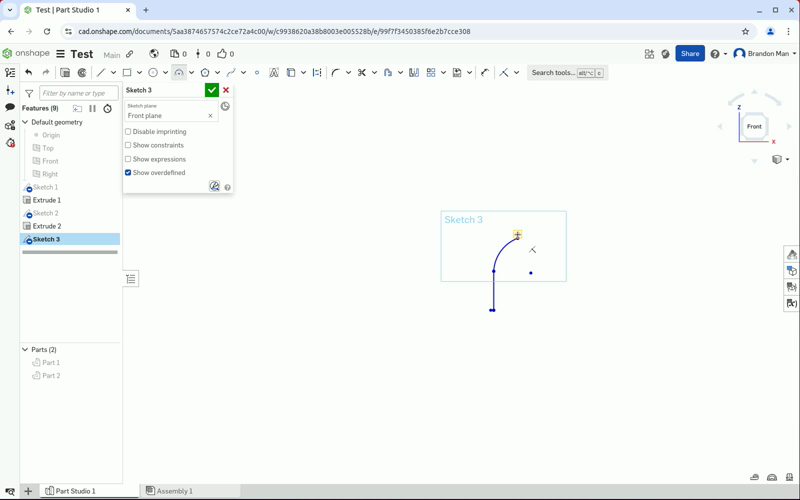
scroll(6)
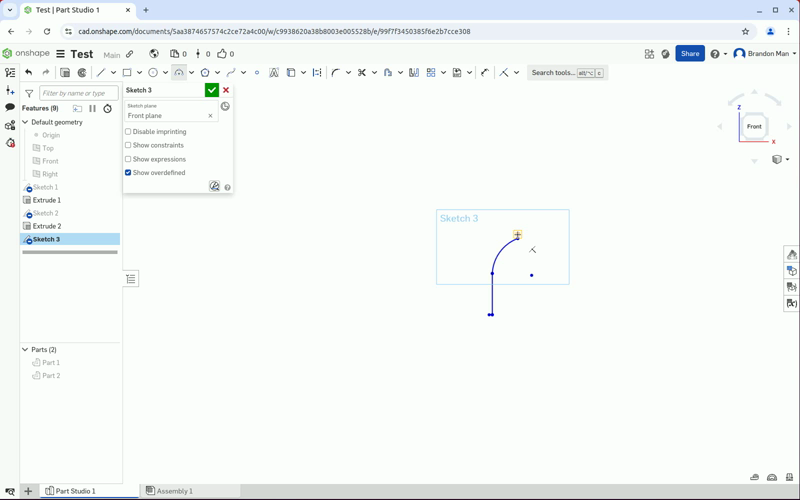
scroll(6)
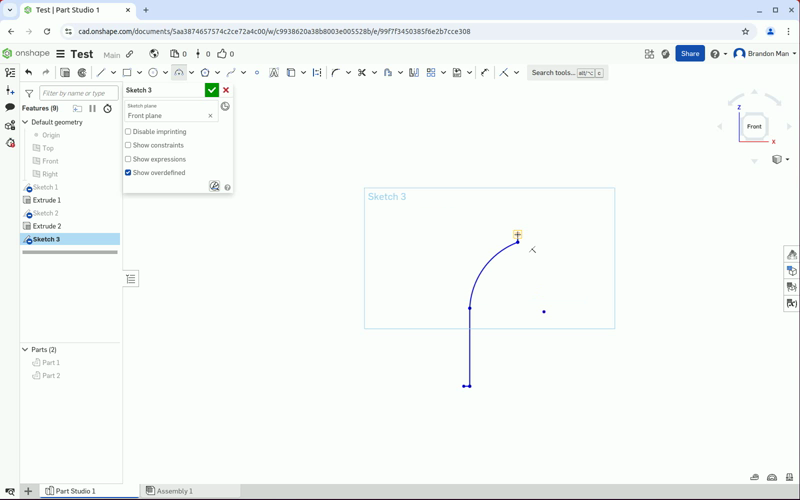
scroll(6)
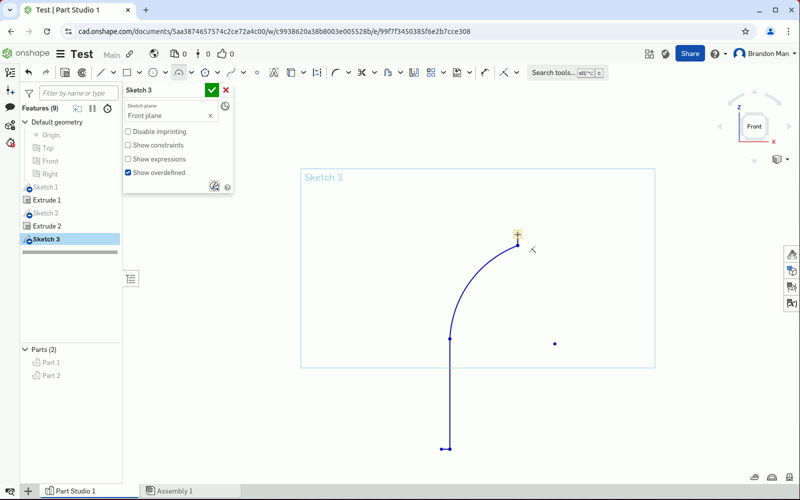
scroll(6)
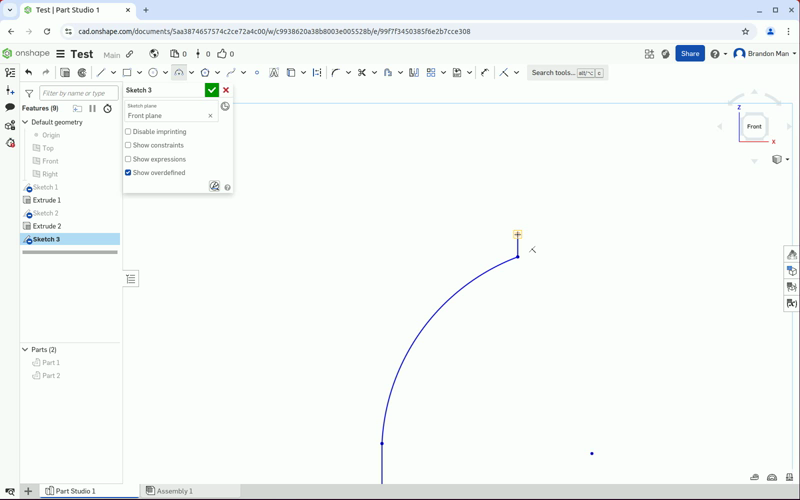
click(517, 234)
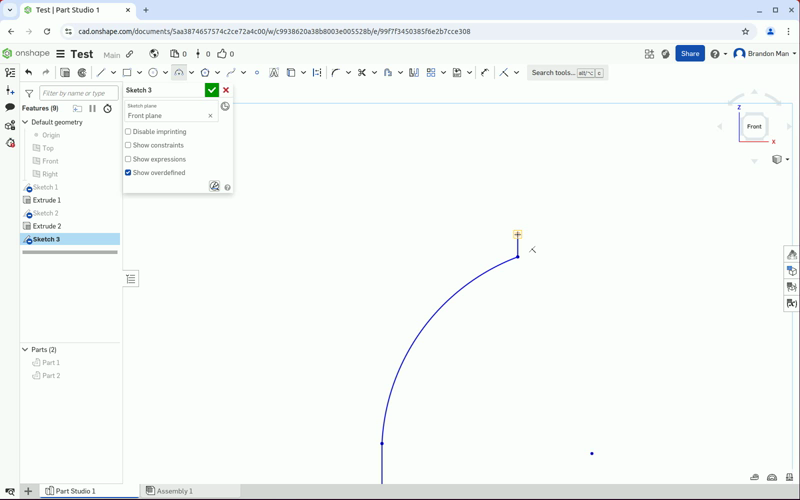
scroll(-6)
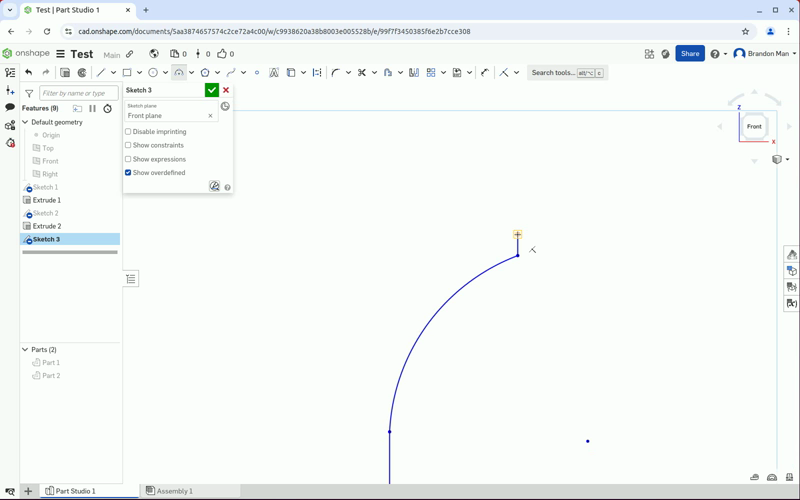
scroll(-6)
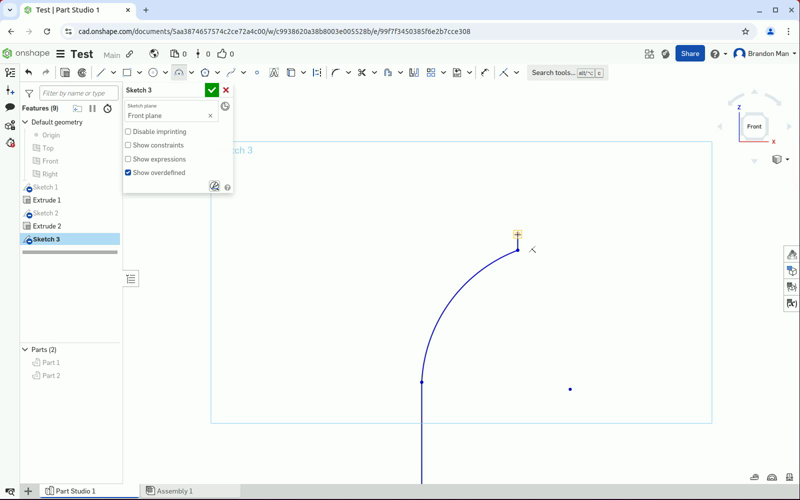
scroll(-6)
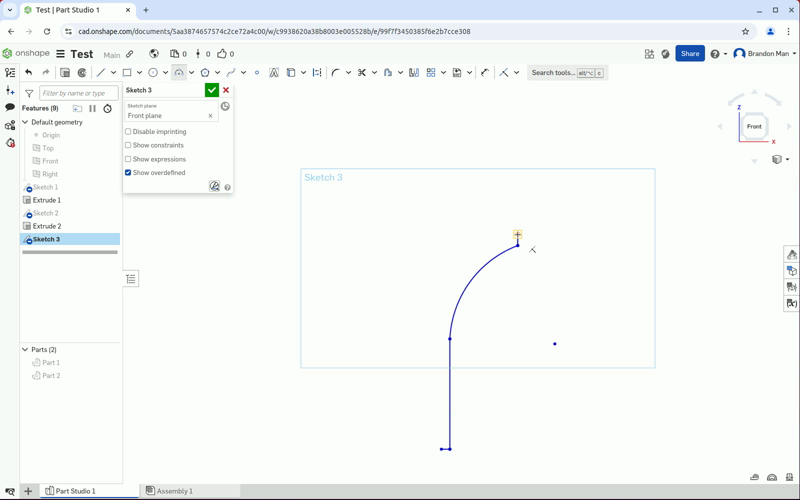
scroll(-6)
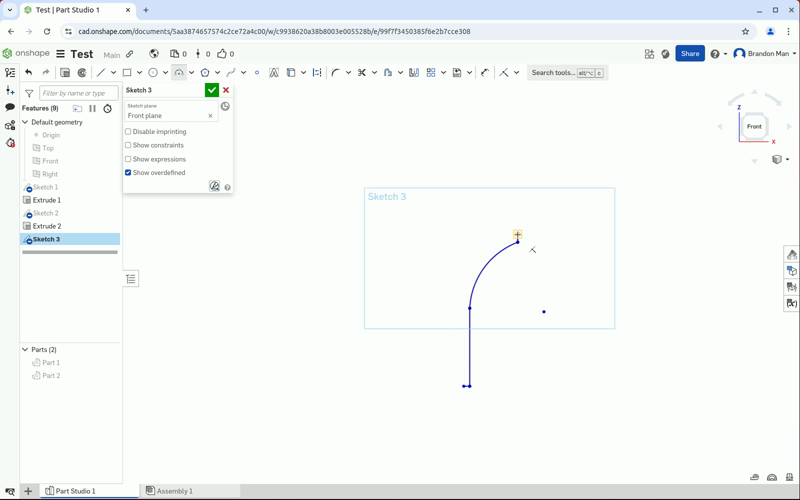
scroll(-6)
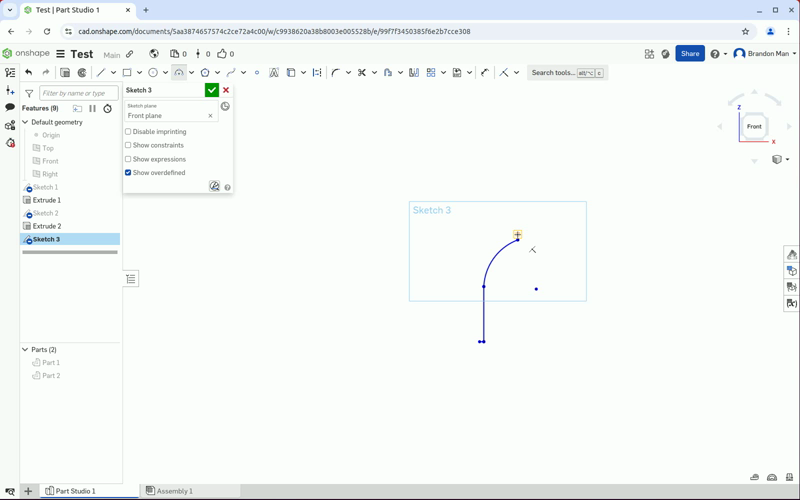
scroll(-6)
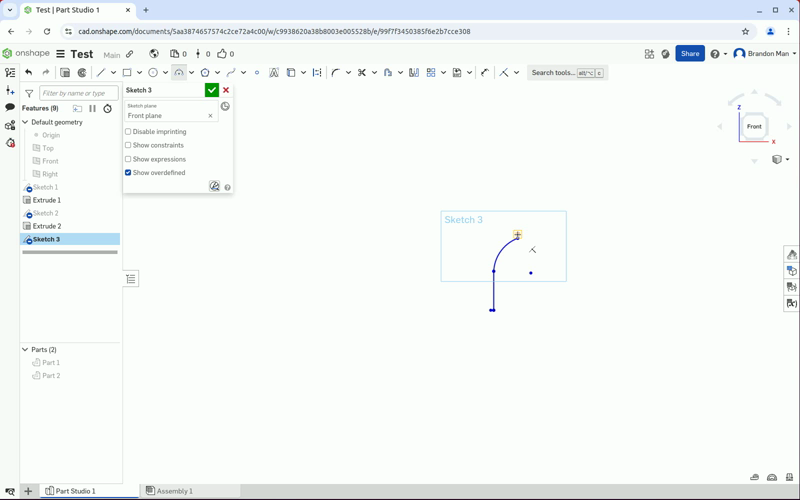
scroll(-6)
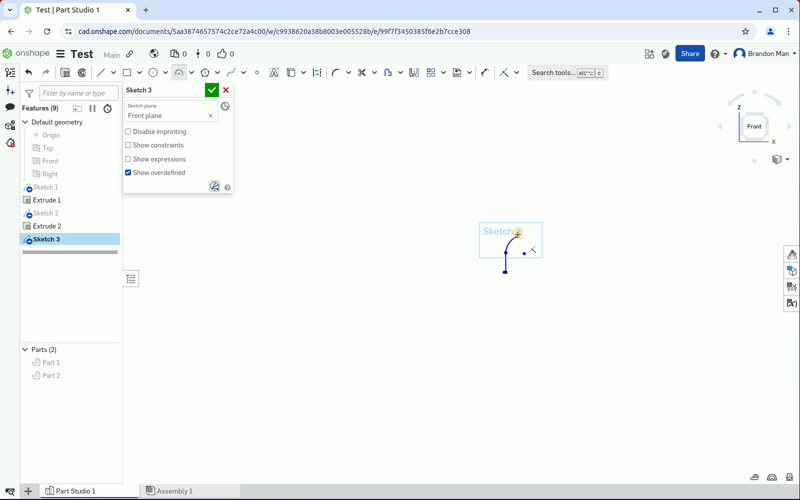
key_down(shift)
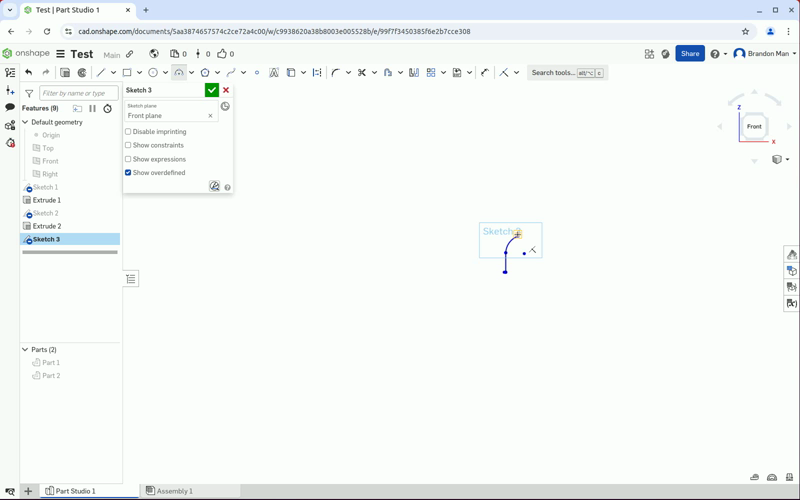
mouse_move(504, 252)
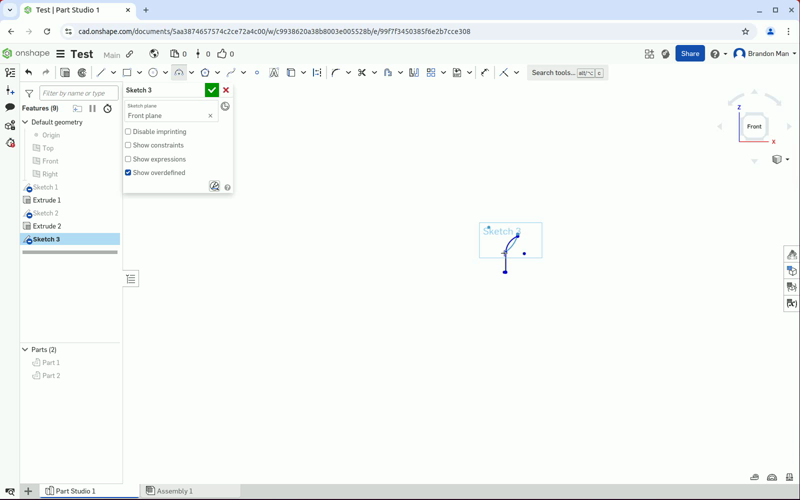
scroll(6)
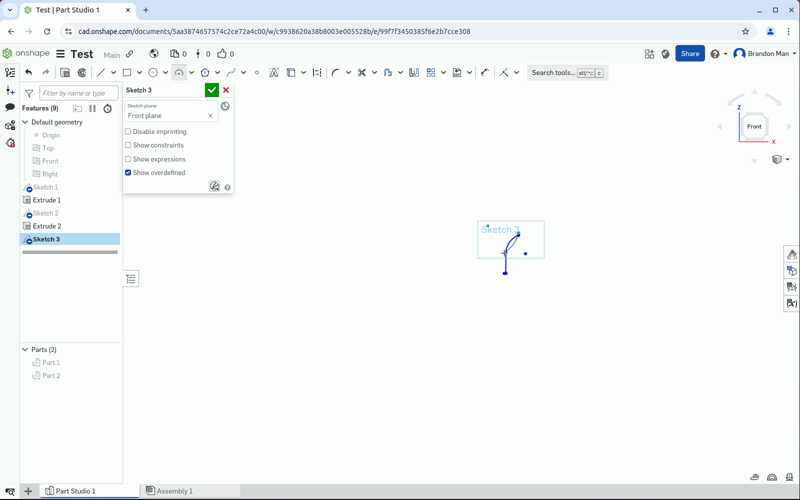
scroll(6)
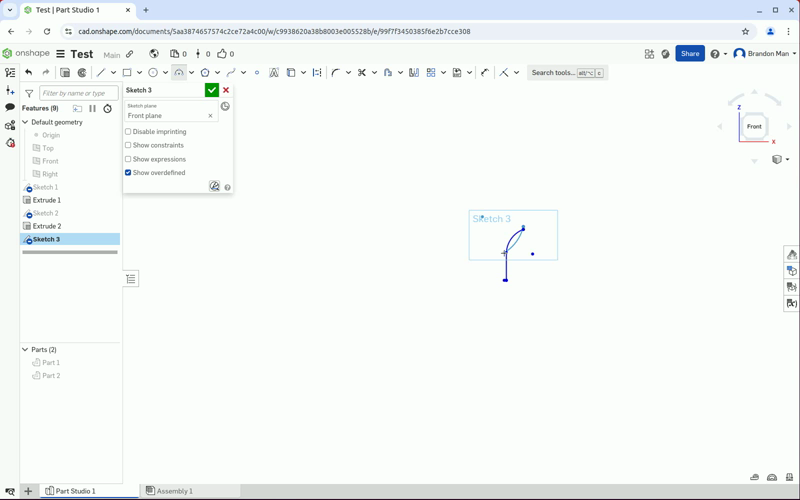
scroll(6)
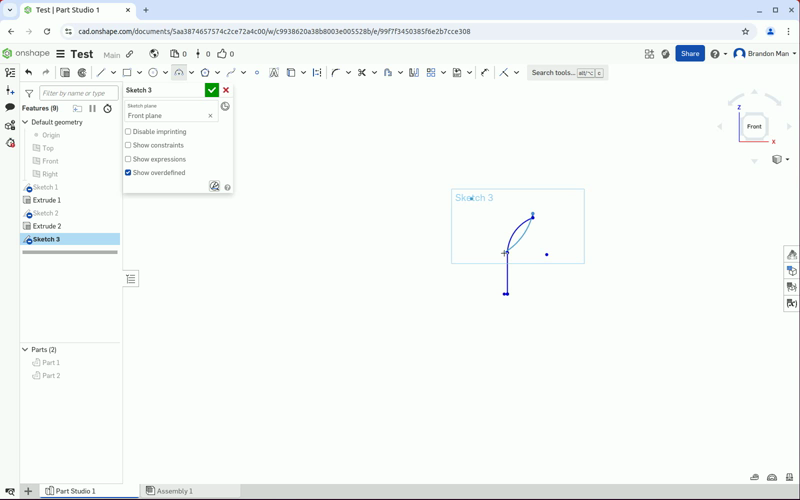
scroll(6)
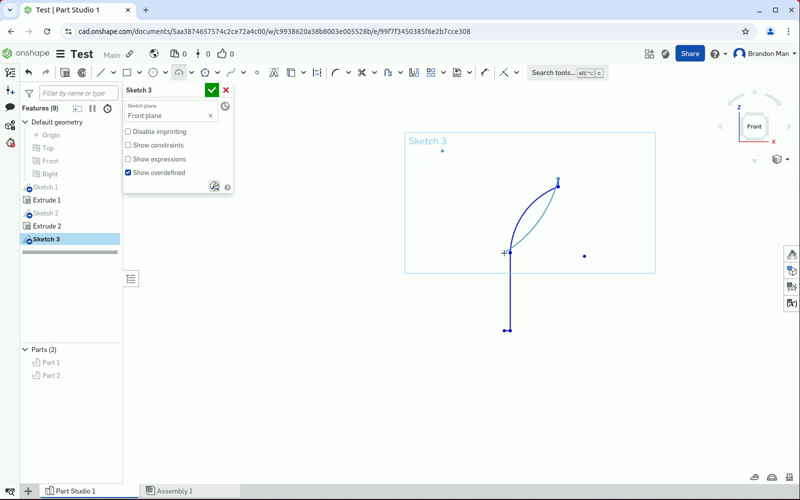
scroll(6)
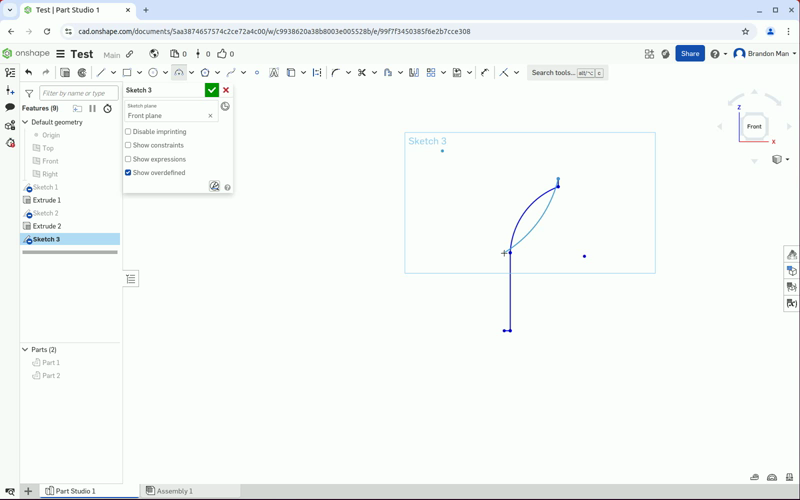
scroll(6)
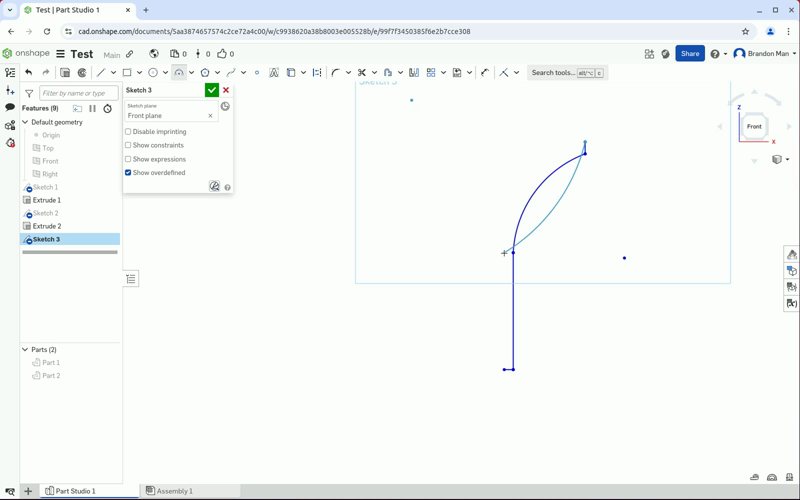
scroll(6)
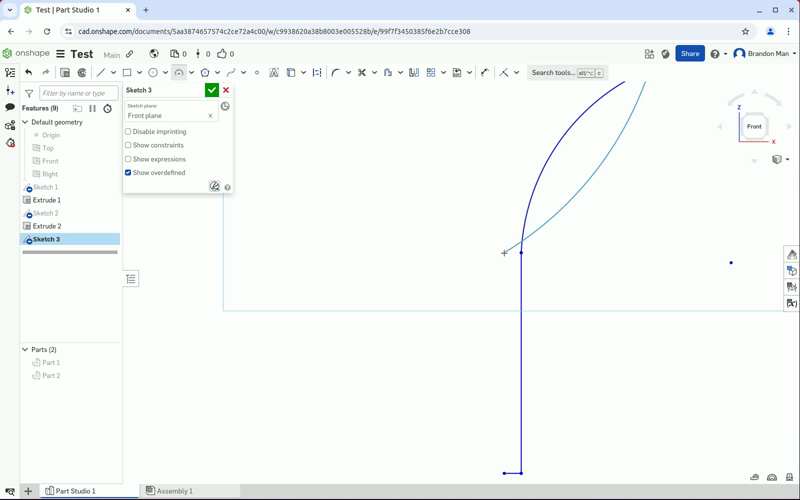
click(504, 252)
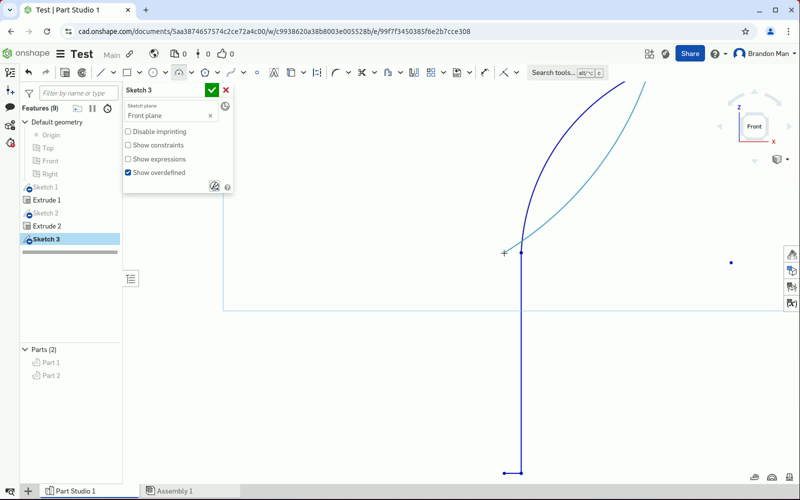
scroll(-6)
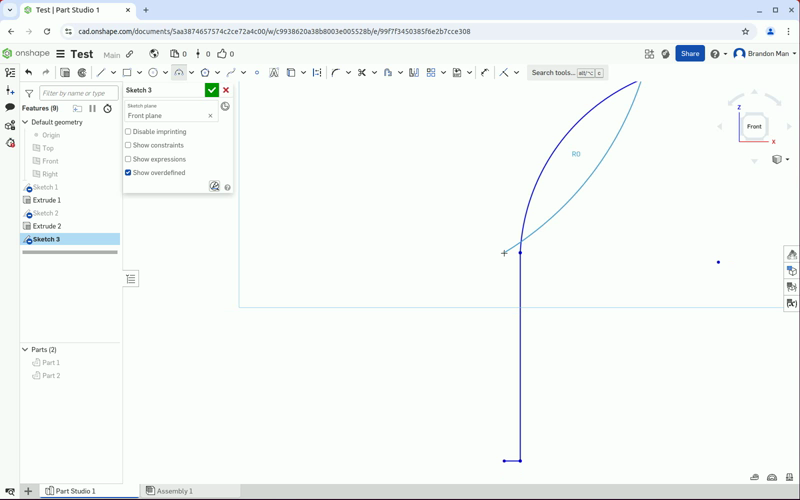
scroll(-6)
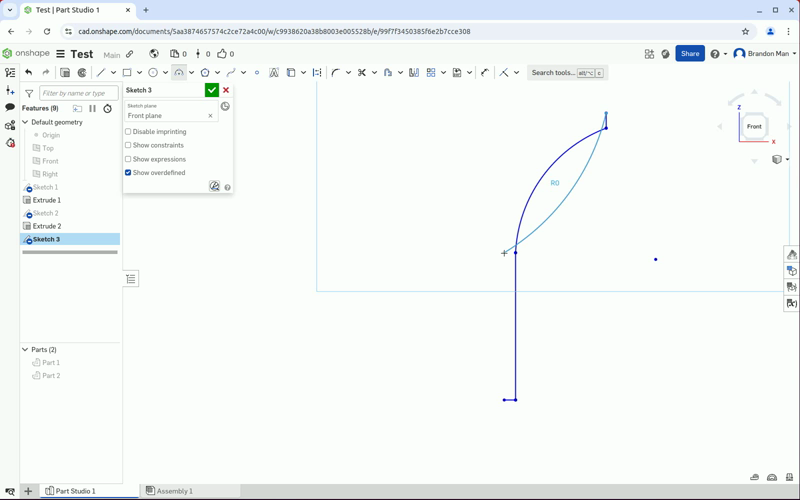
scroll(-6)
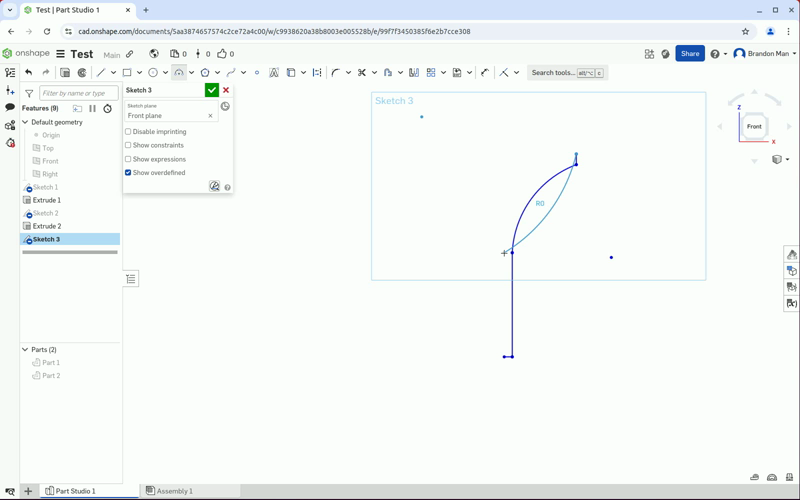
scroll(-6)
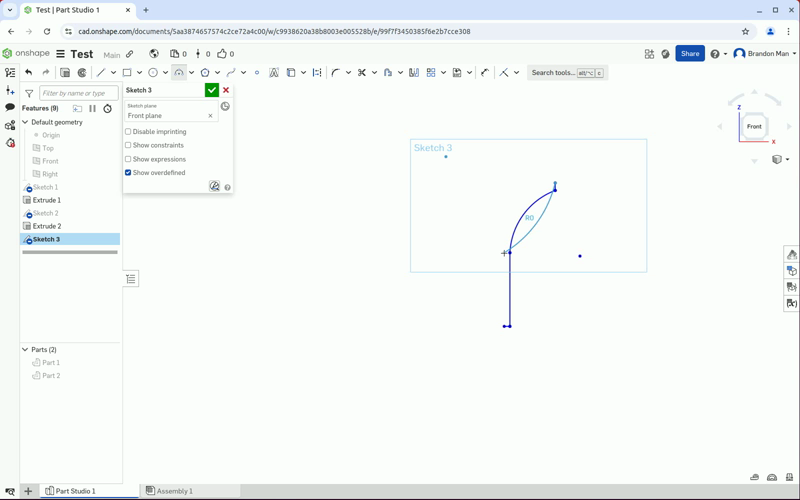
scroll(-6)
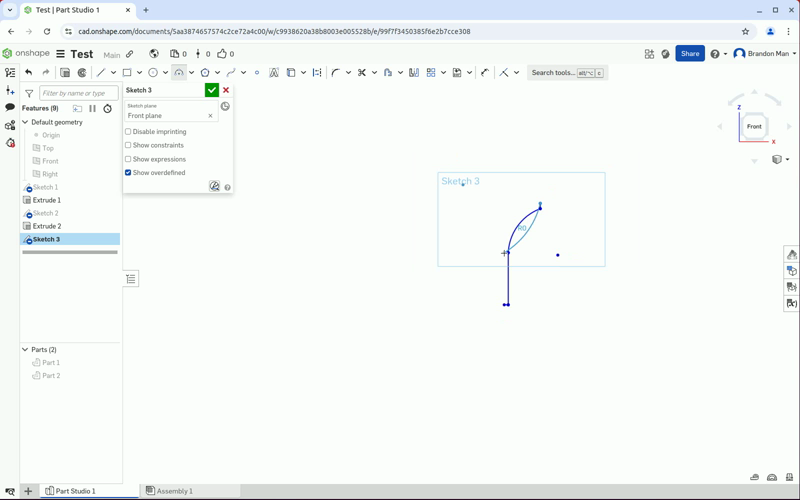
scroll(-6)
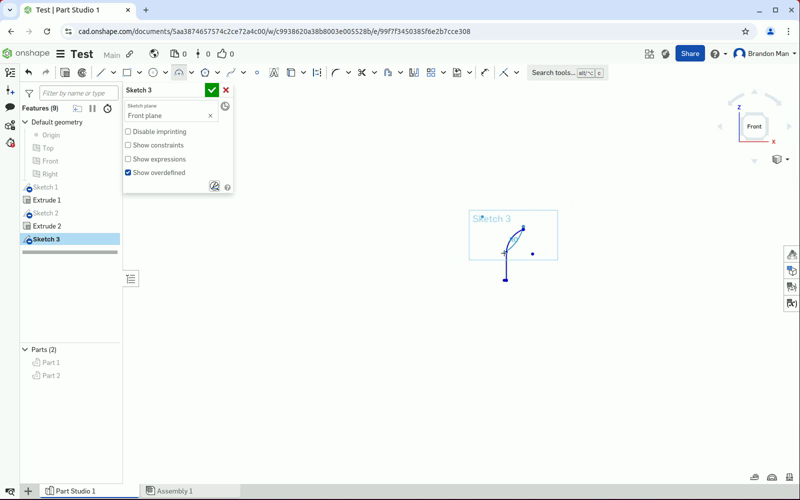
scroll(-6)
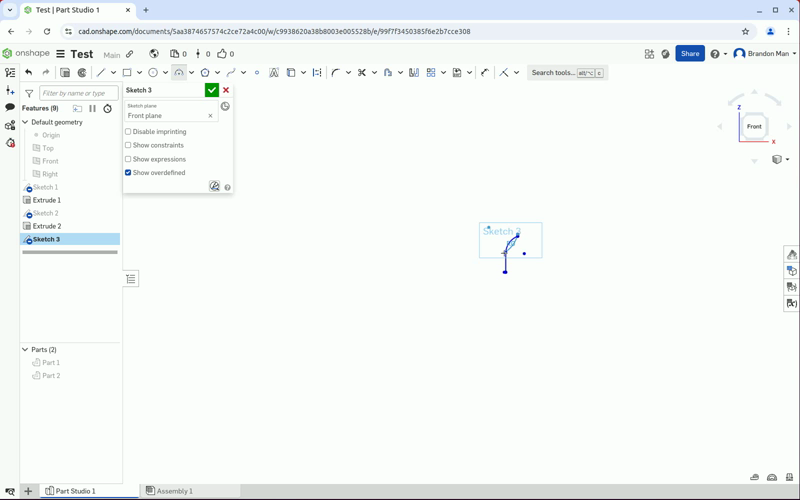
mouse_move(507, 241)
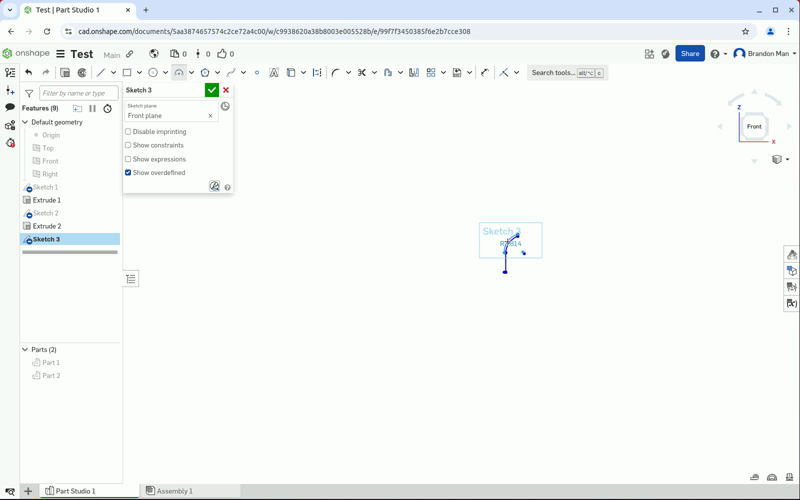
scroll(6)
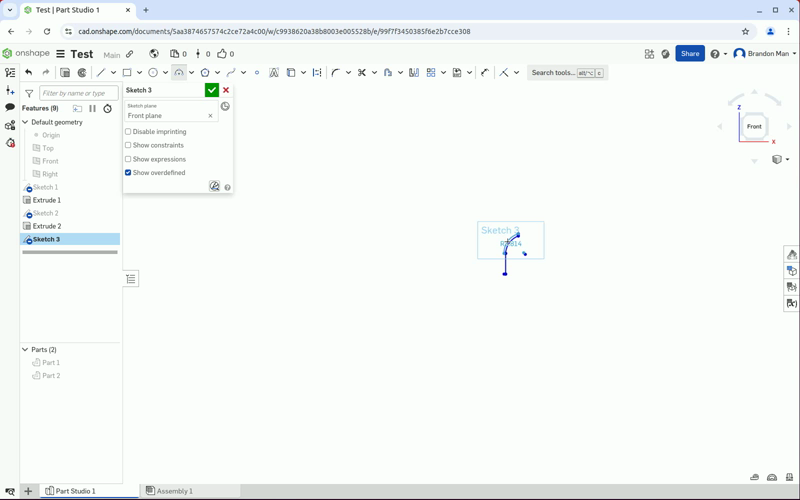
scroll(6)
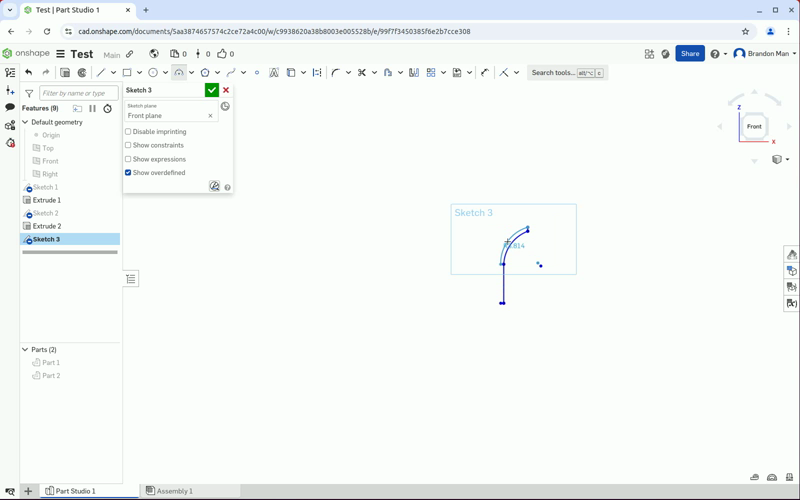
scroll(6)
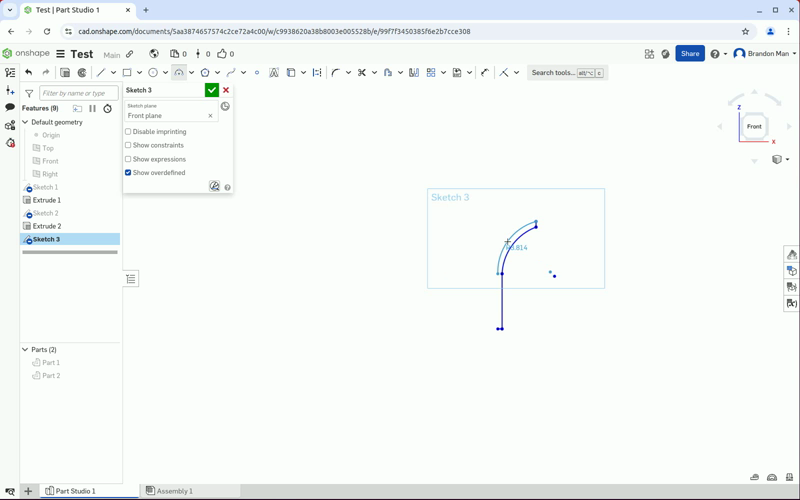
scroll(6)
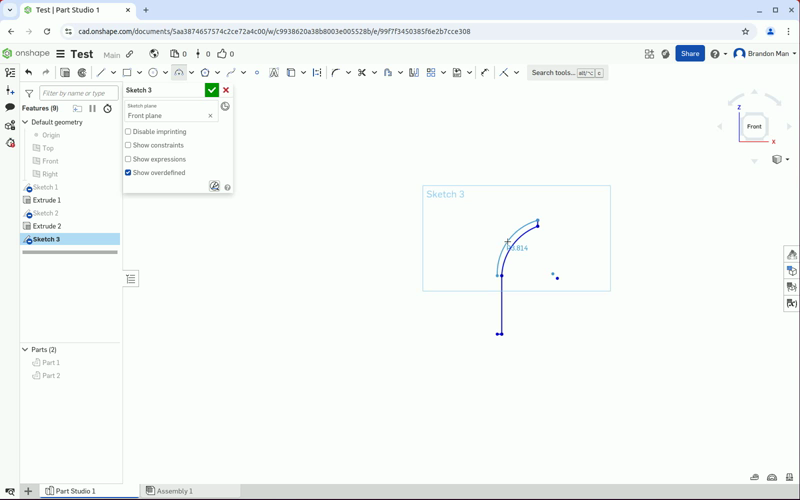
scroll(6)
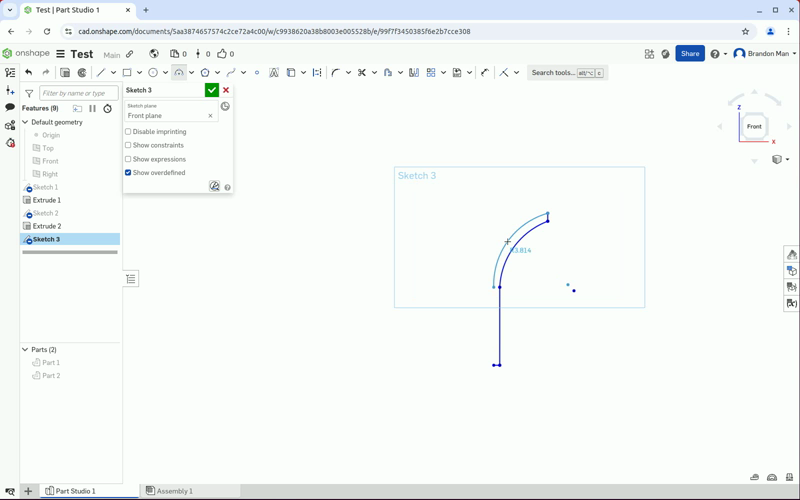
scroll(6)
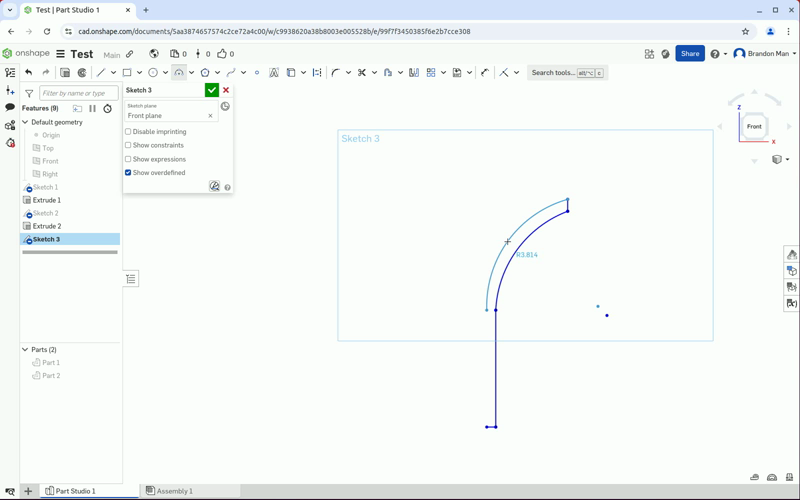
scroll(6)
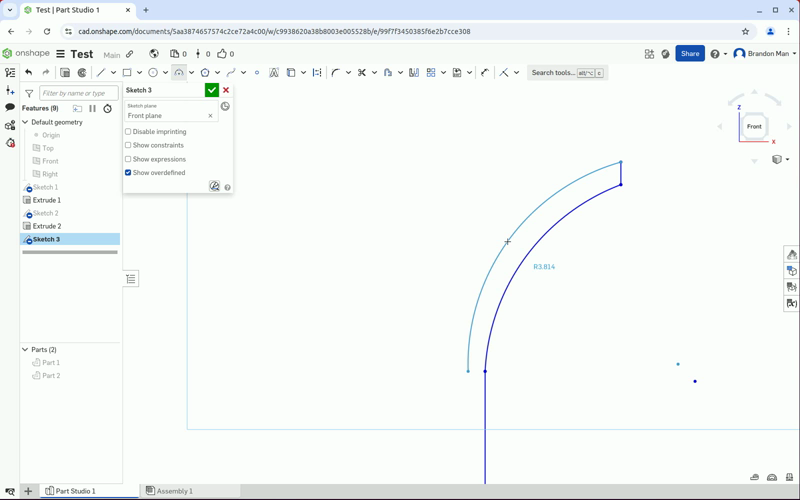
click(507, 241)
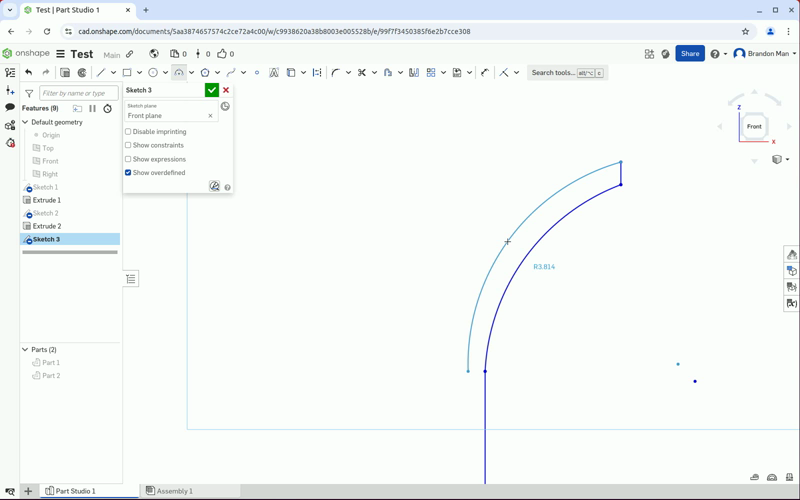
scroll(-6)
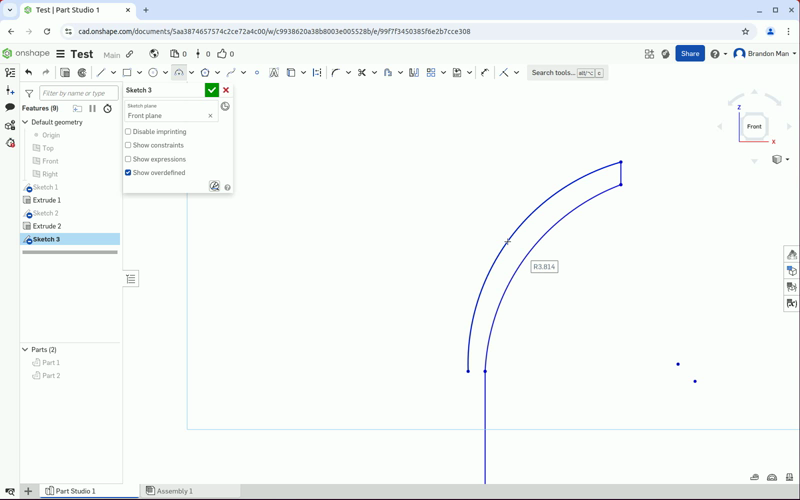
scroll(-6)
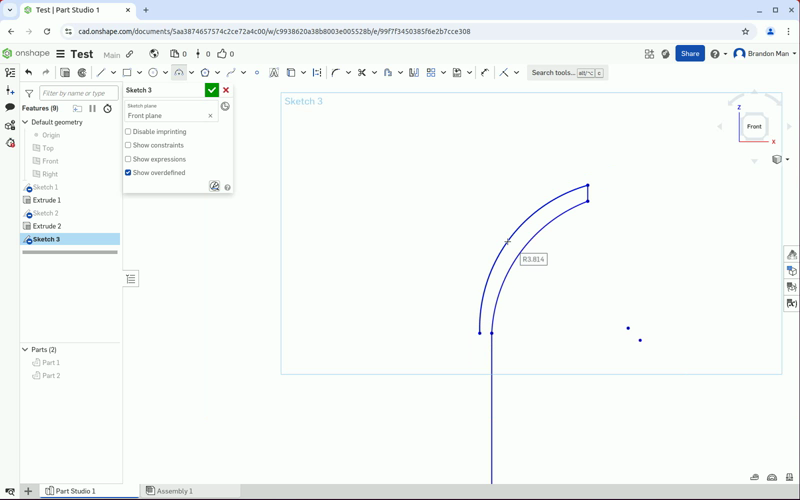
scroll(-6)
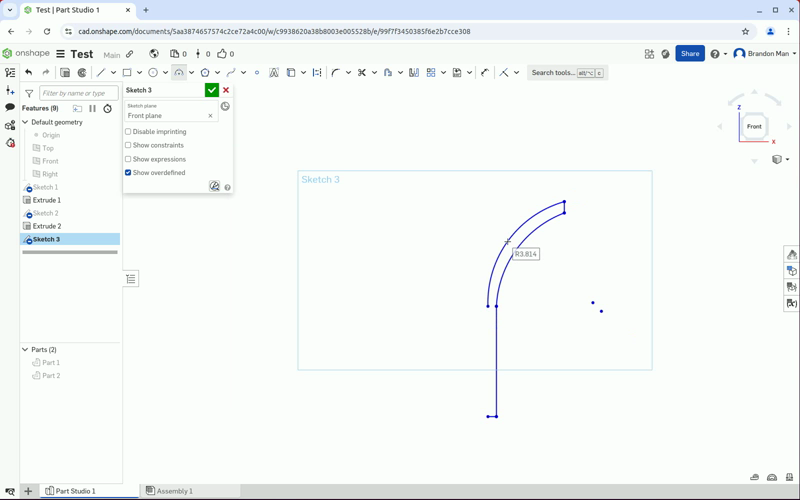
scroll(-6)
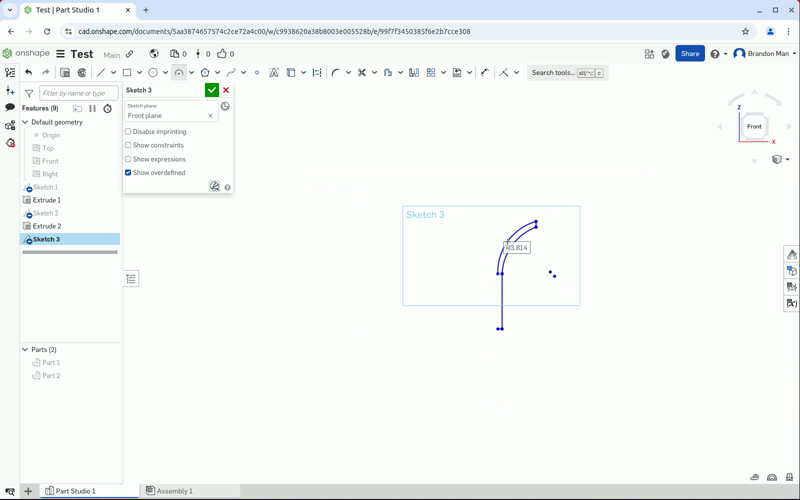
scroll(-6)
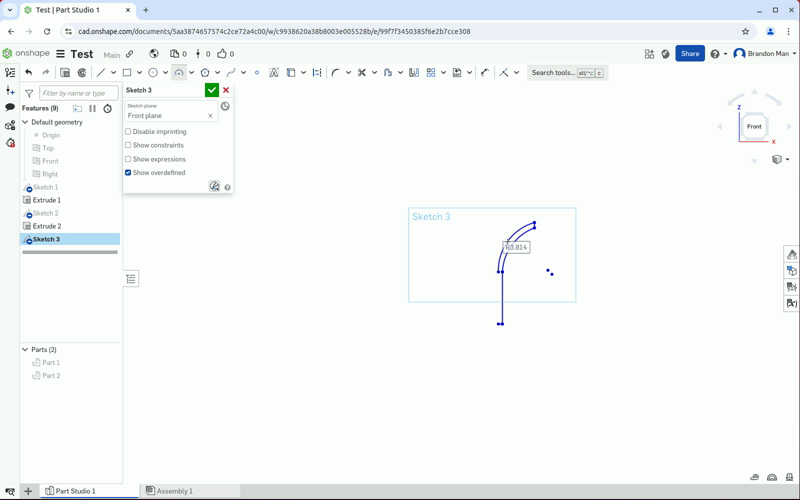
scroll(-6)
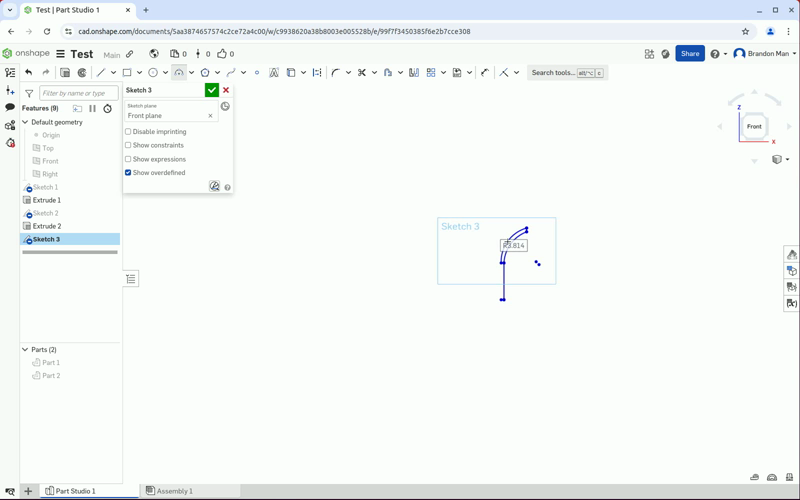
scroll(-6)
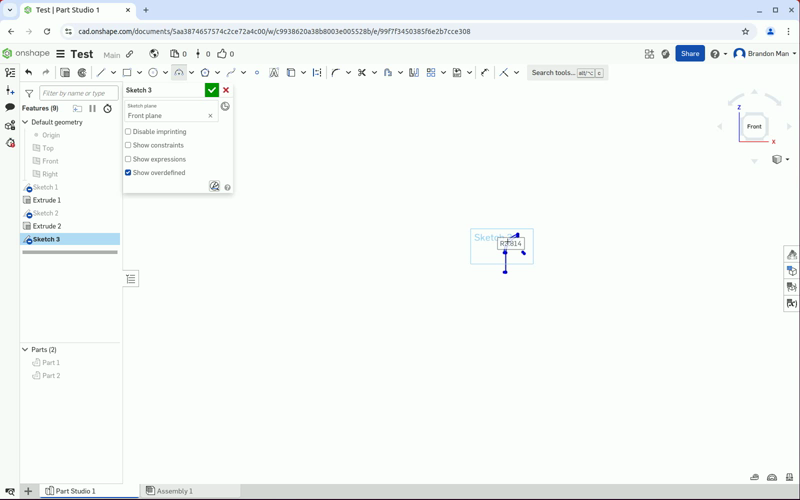
key_up(shift)
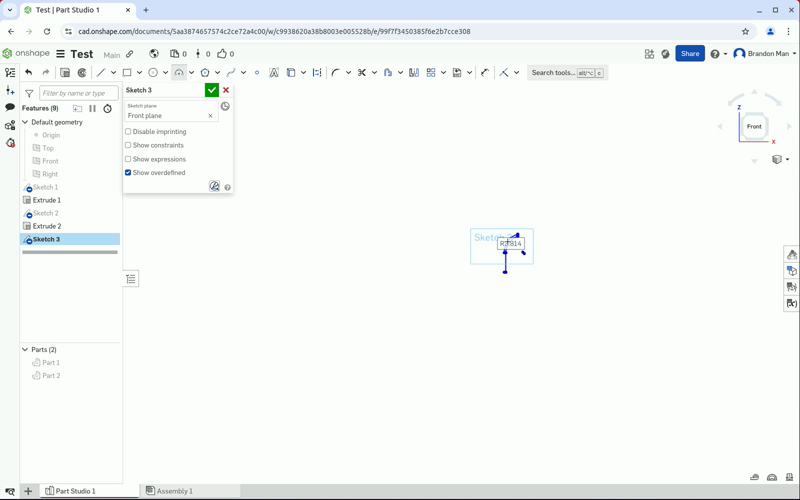
key(esc)
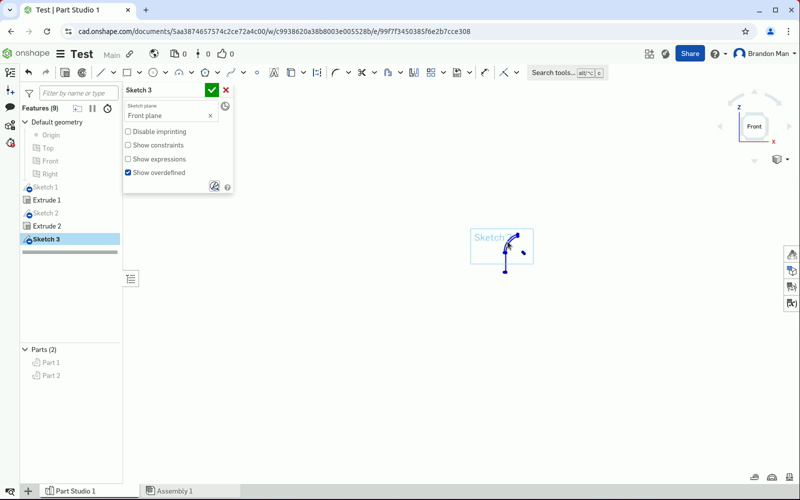
key(l)
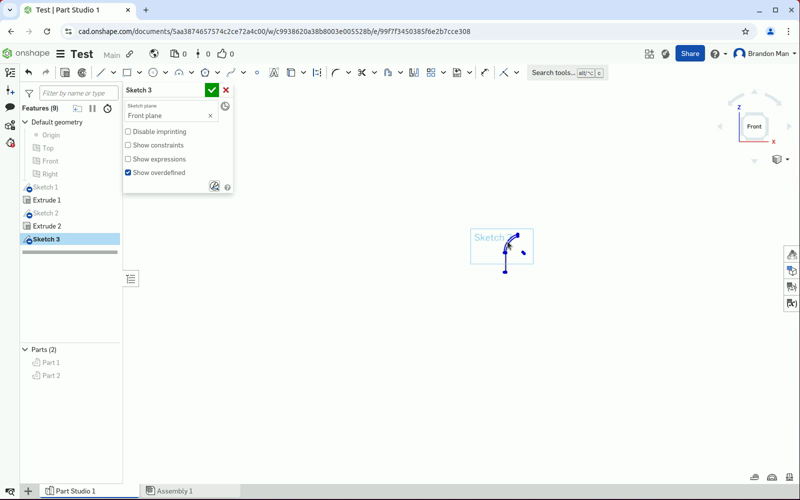
mouse_move(504, 252)
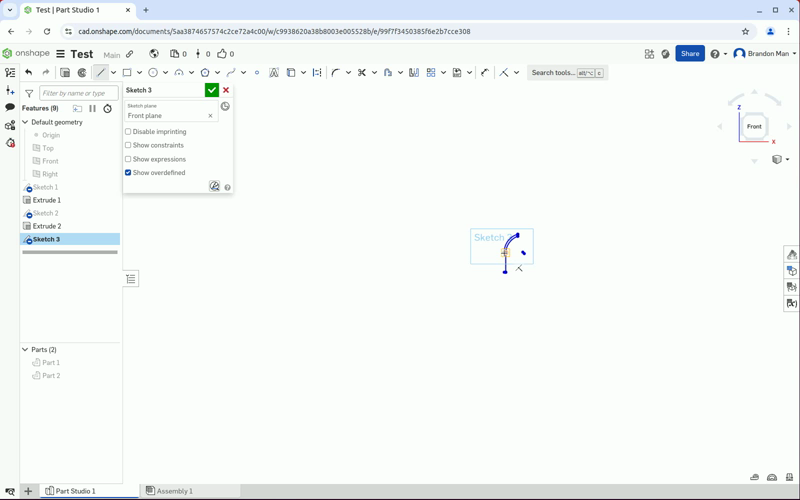
scroll(6)
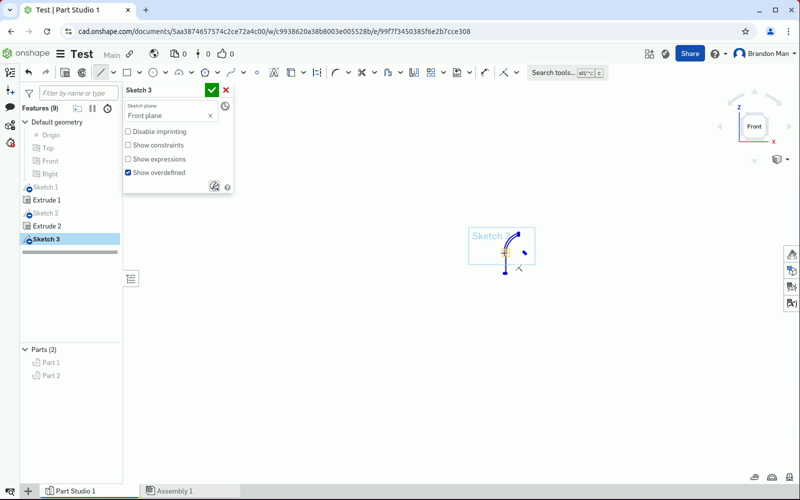
scroll(6)
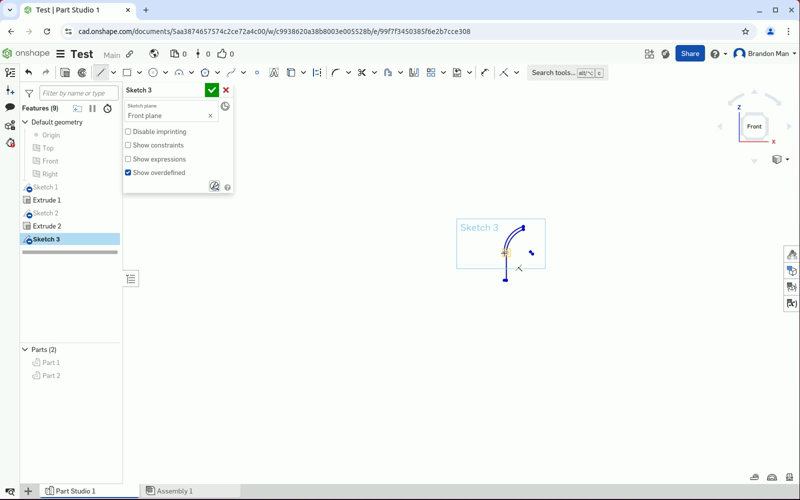
scroll(6)
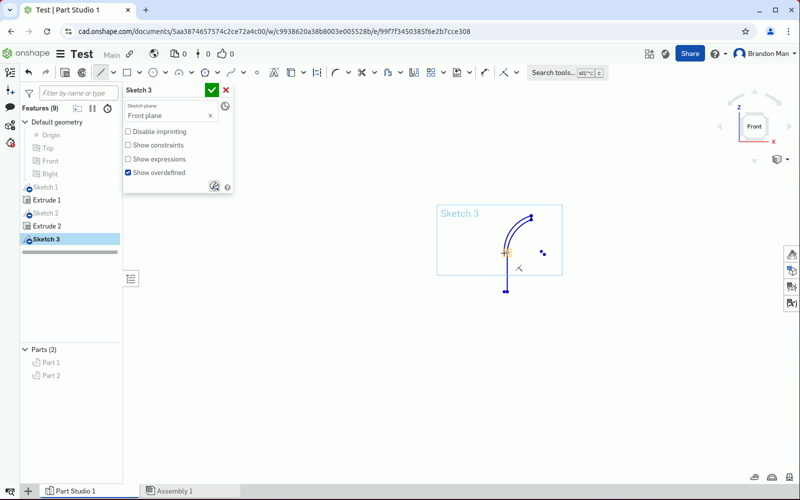
scroll(6)
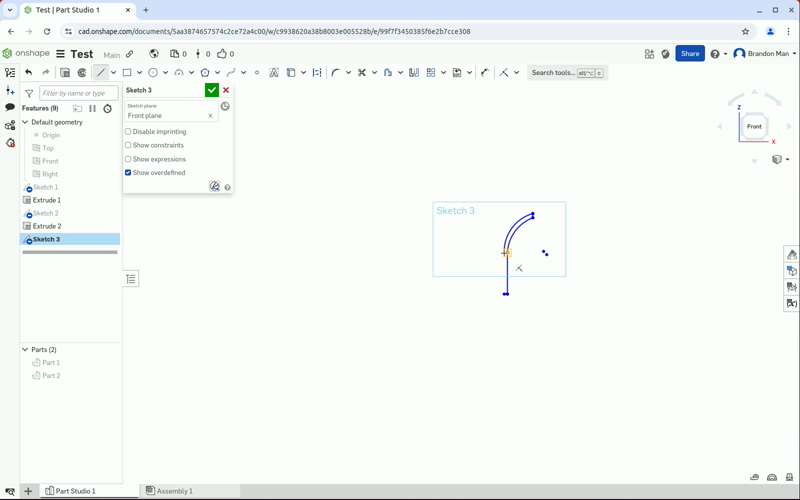
scroll(6)
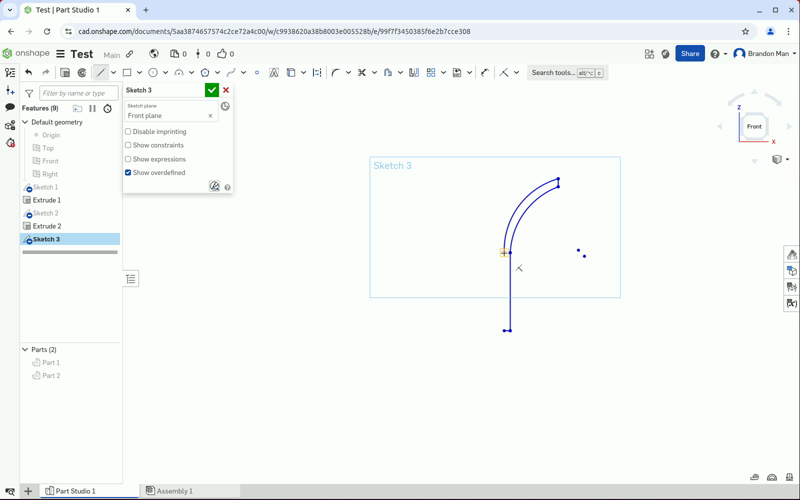
scroll(6)
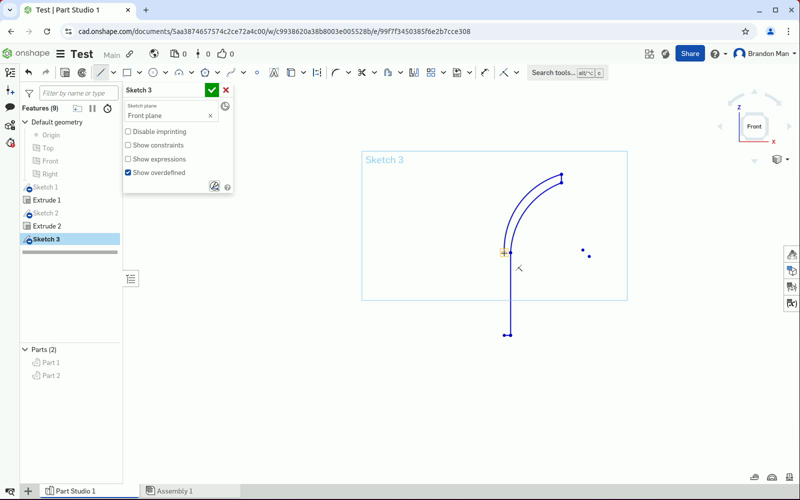
scroll(6)
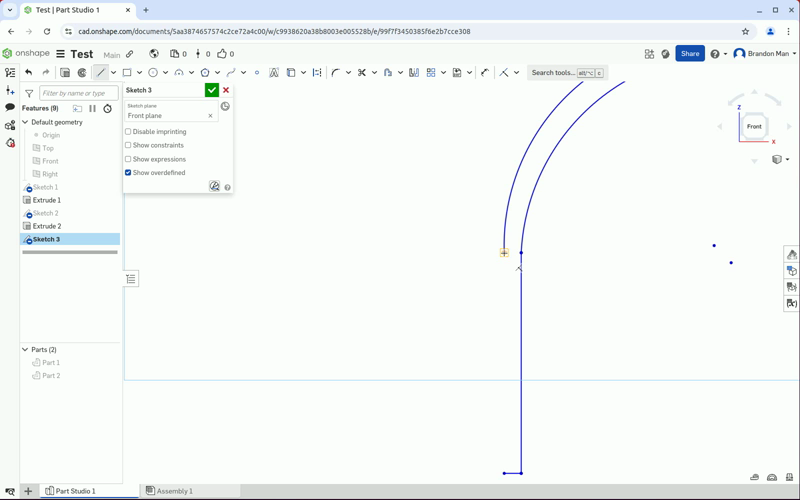
click(504, 252)
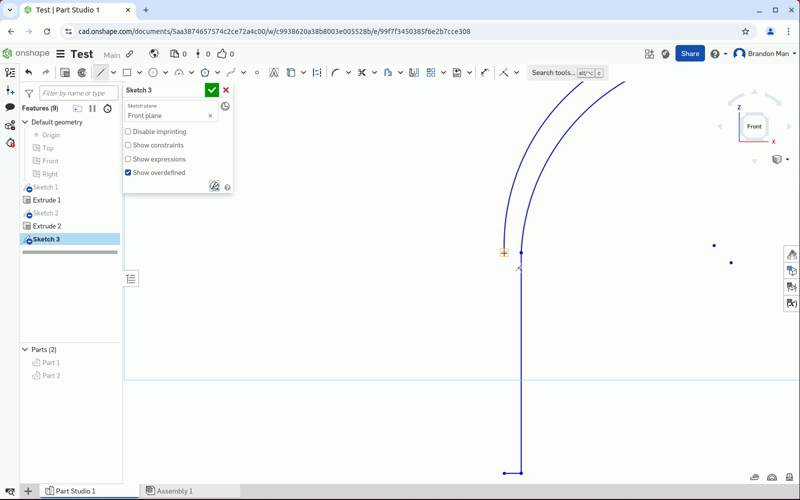
scroll(-6)
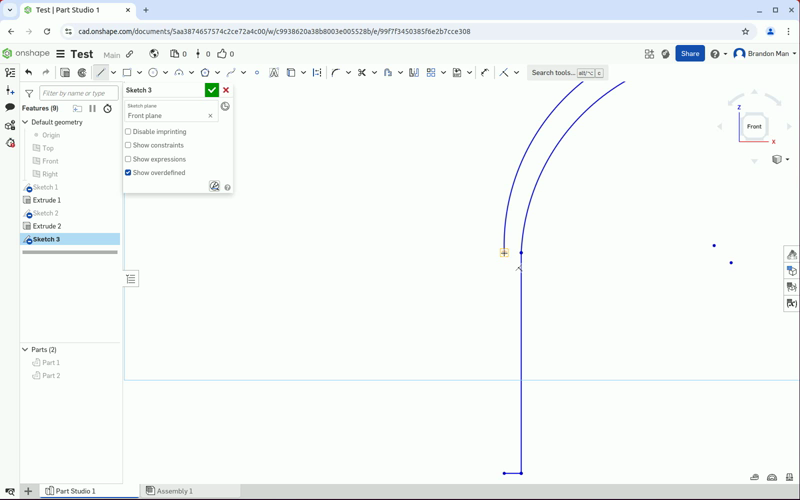
scroll(-6)
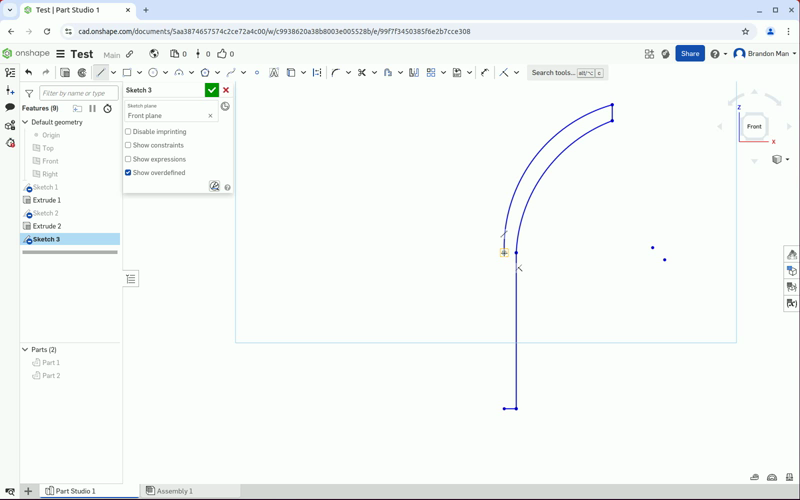
scroll(-6)
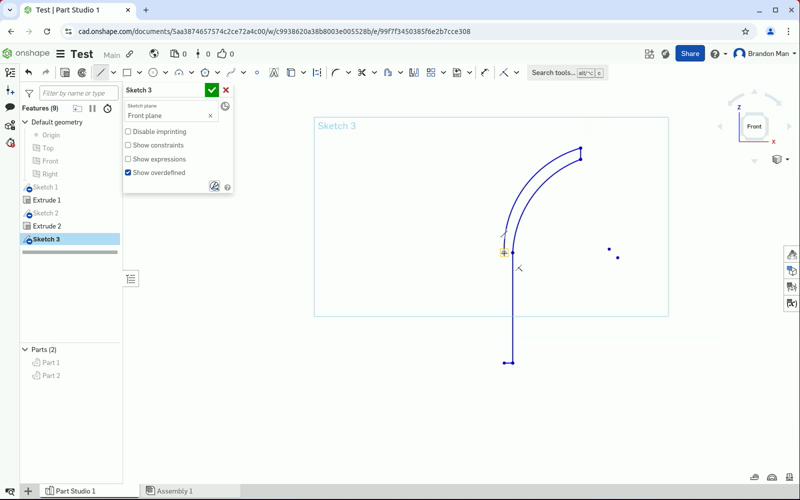
scroll(-6)
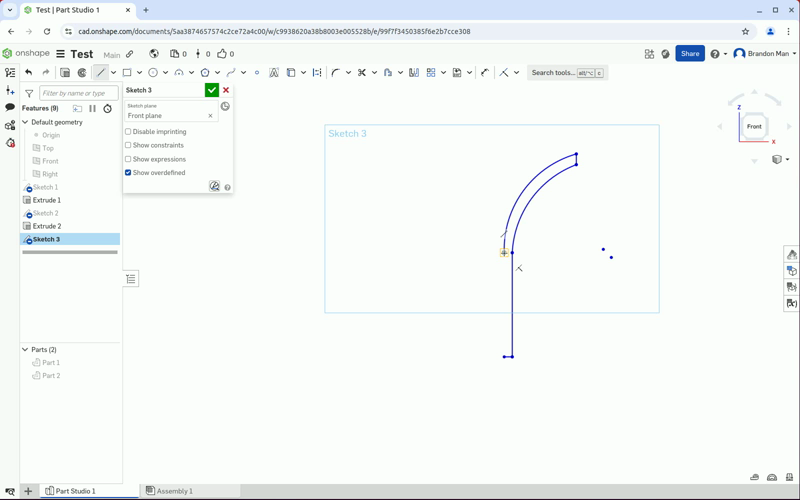
scroll(-6)
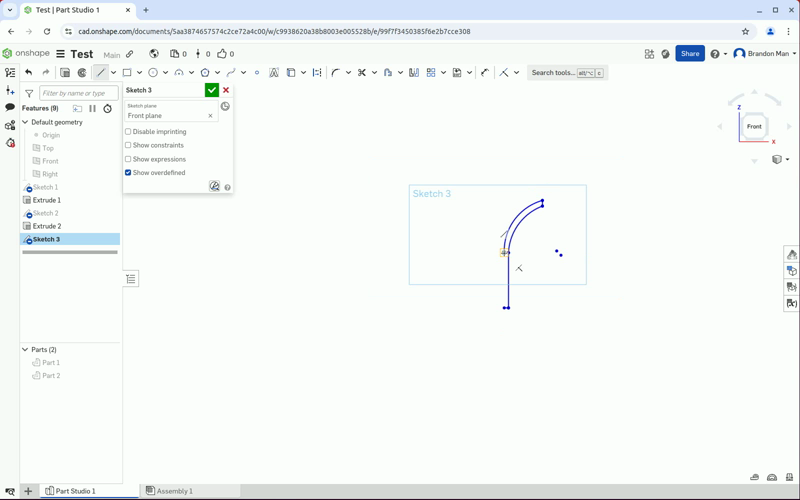
scroll(-6)
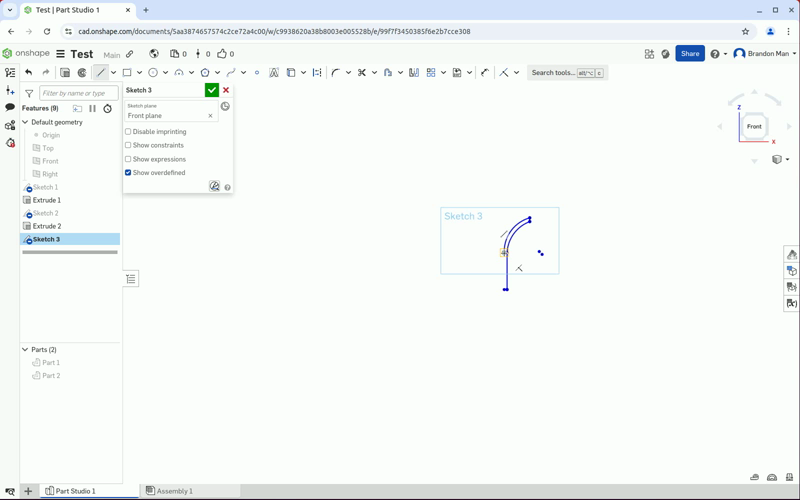
scroll(-6)
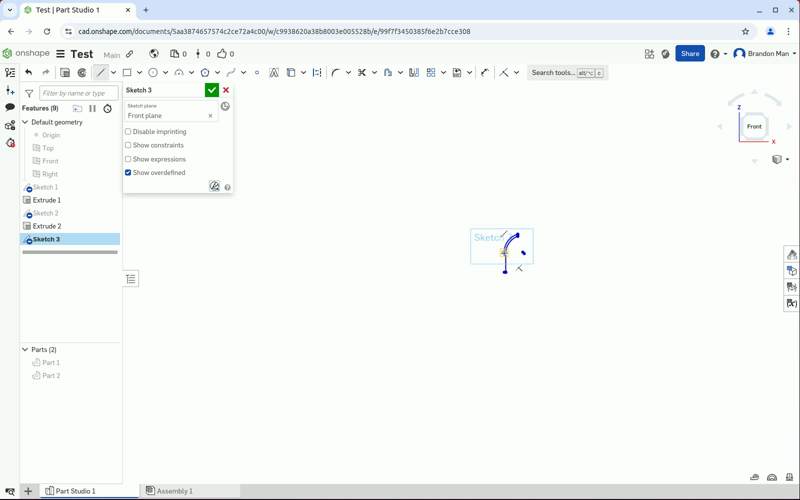
mouse_move(534, 252)
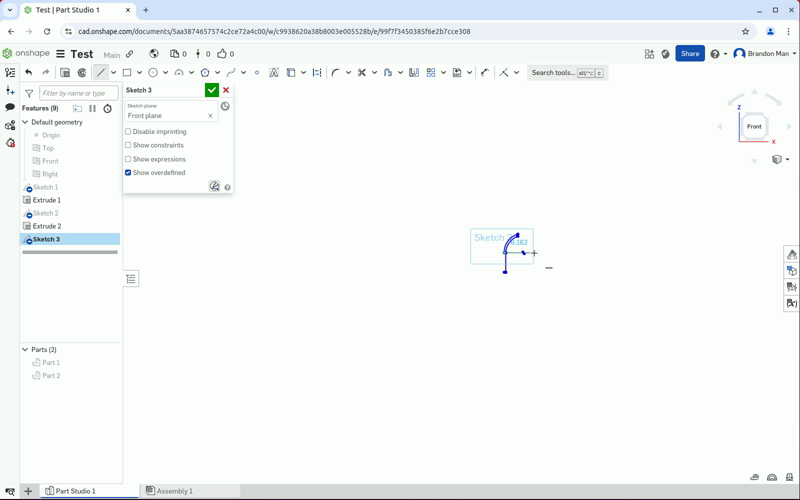
key_down(shift)
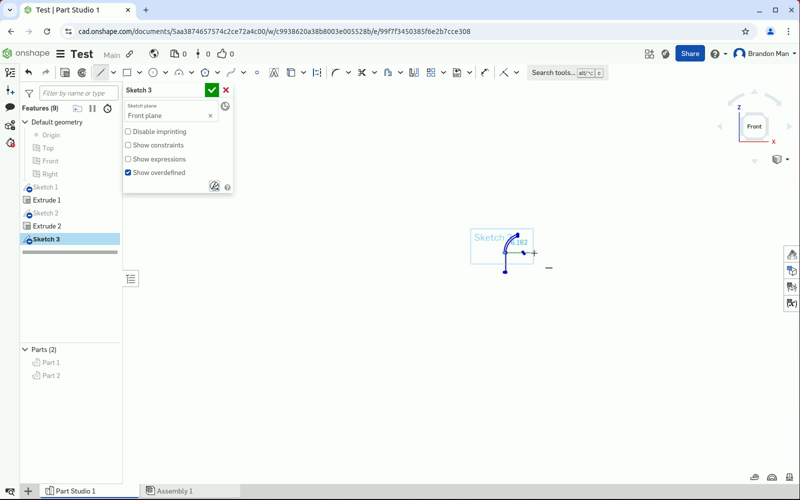
mouse_move(504, 272)
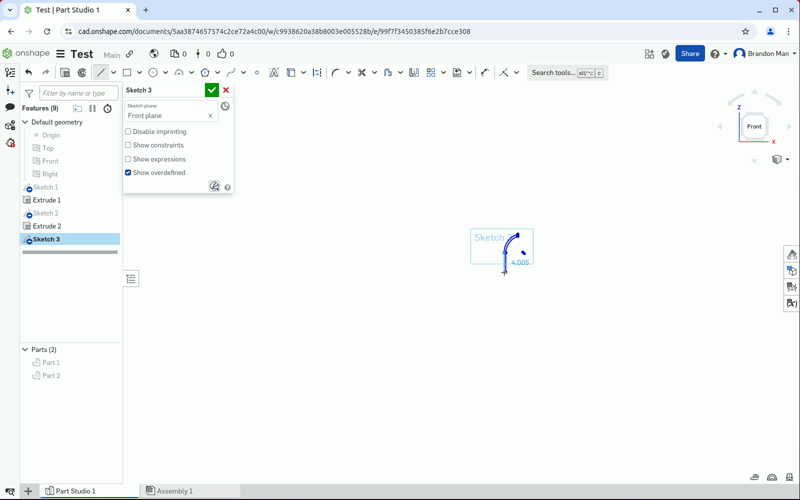
scroll(6)
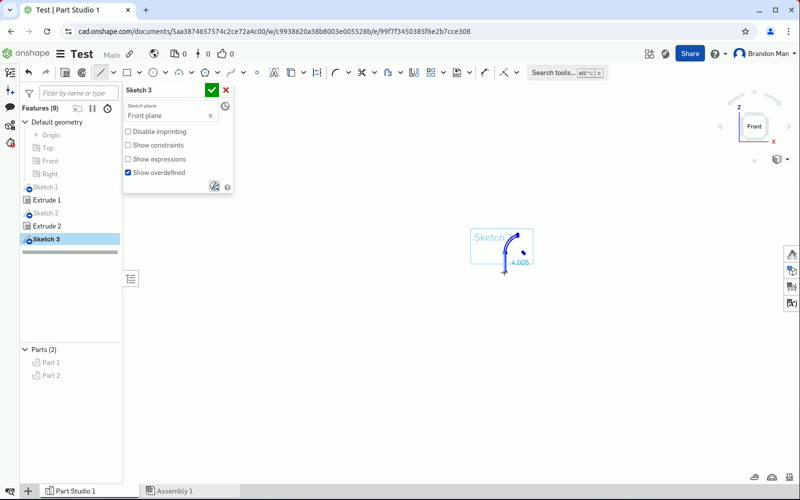
scroll(6)
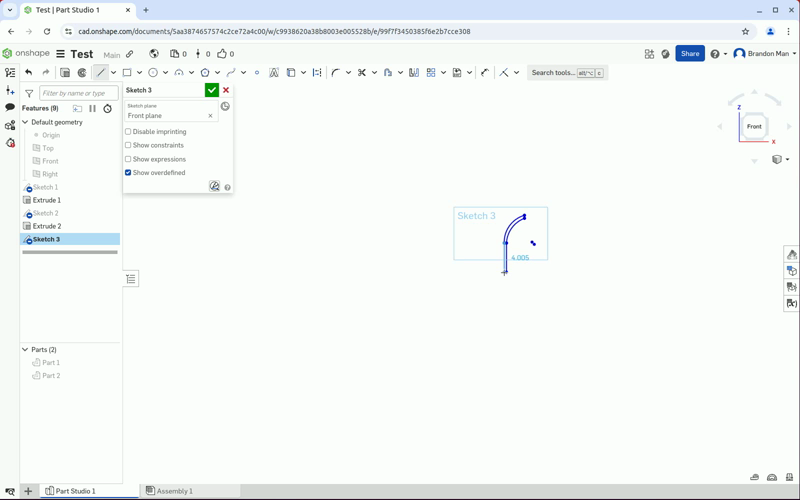
scroll(6)
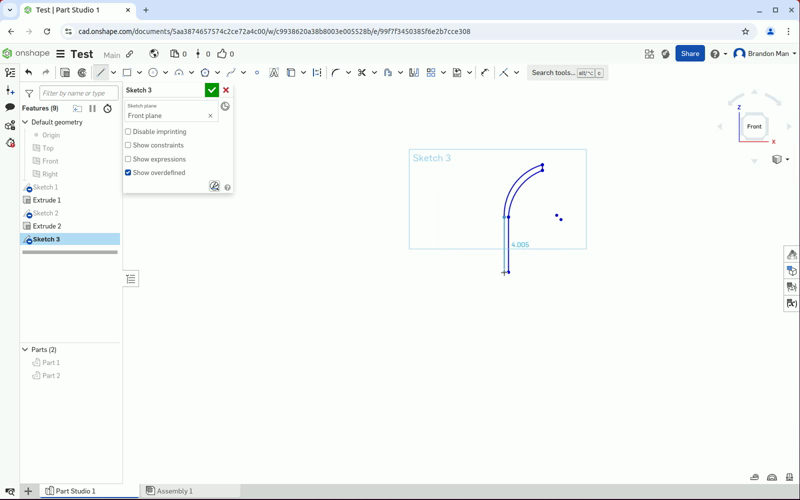
scroll(6)
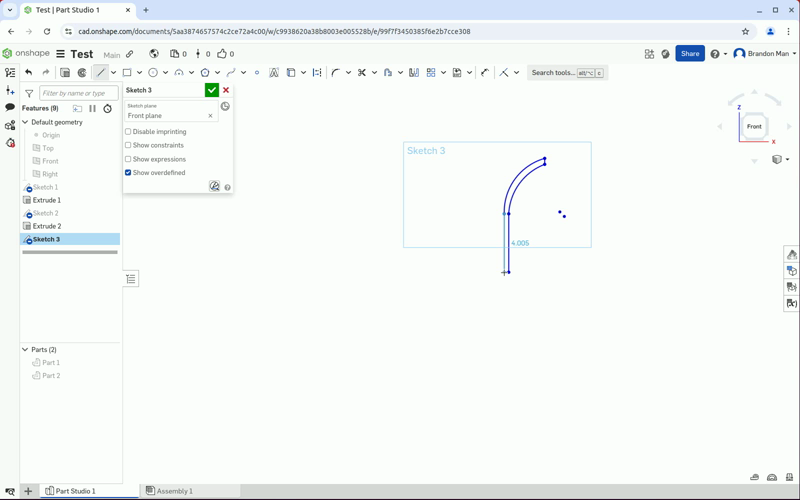
scroll(6)
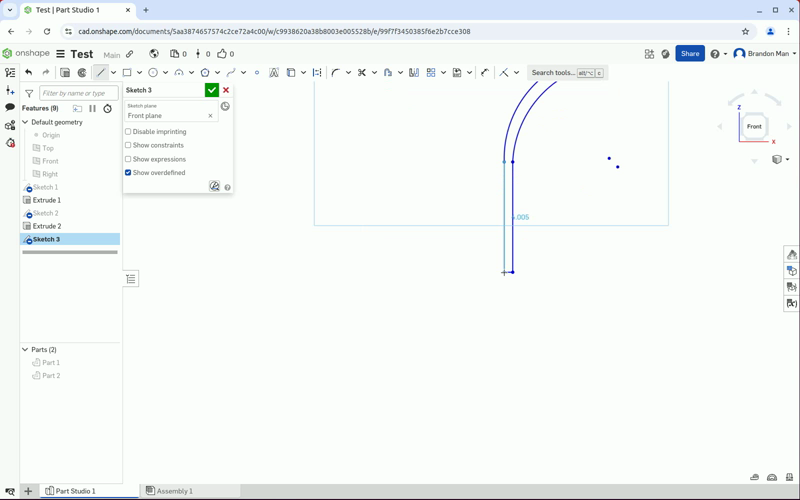
scroll(6)
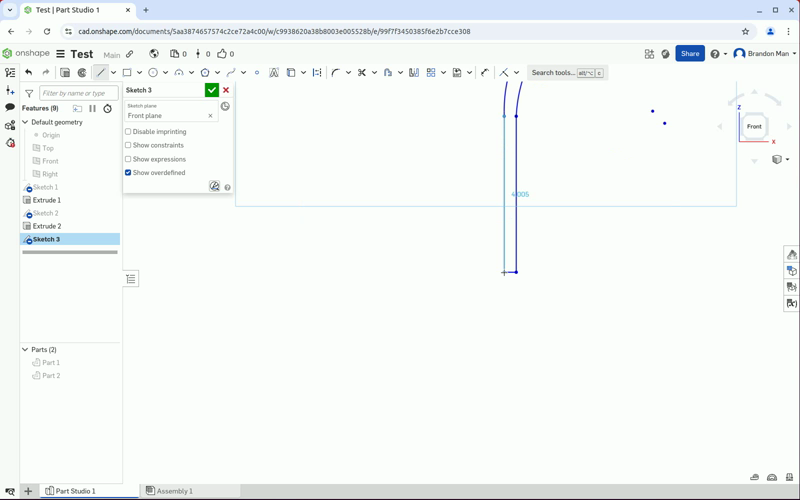
scroll(6)
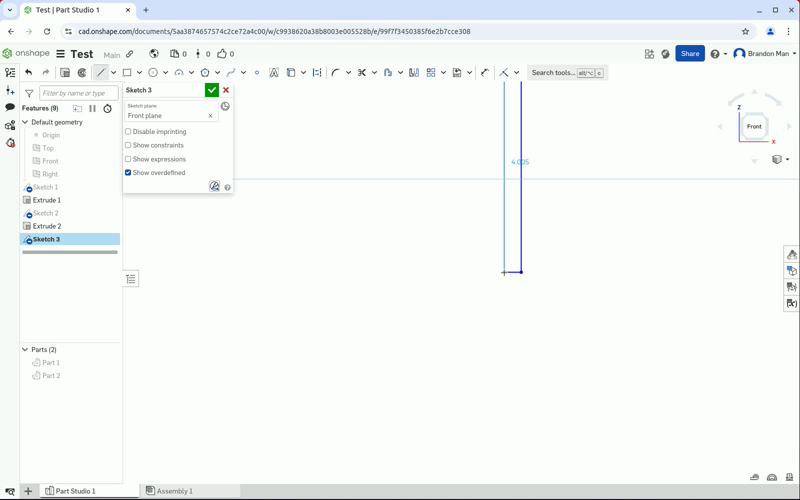
key_up(shift)
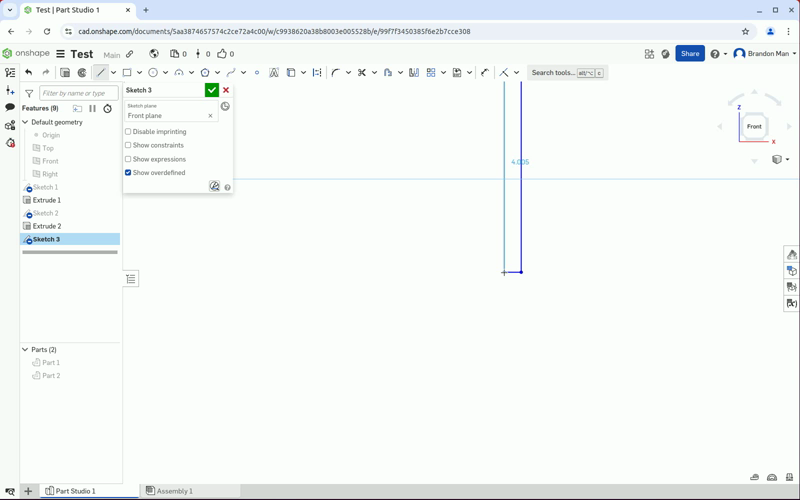
click(504, 272)
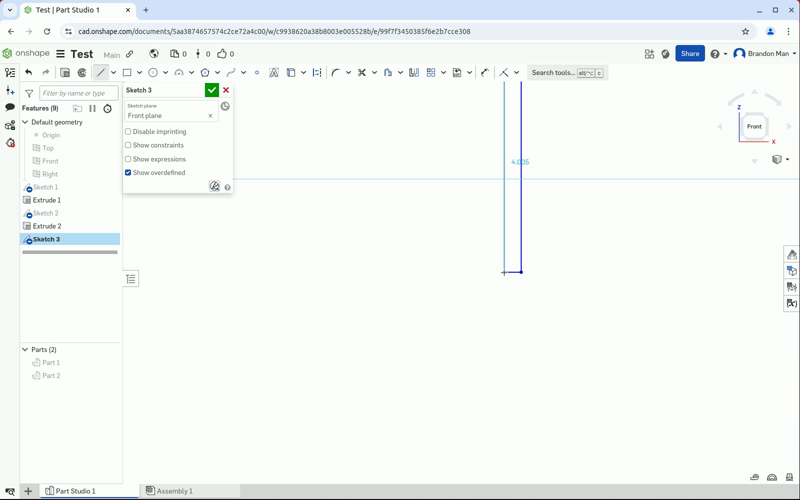
scroll(-6)
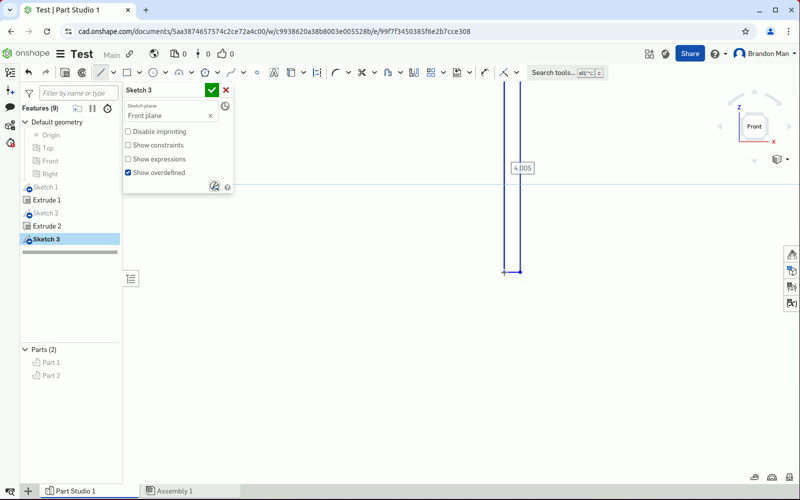
scroll(-6)
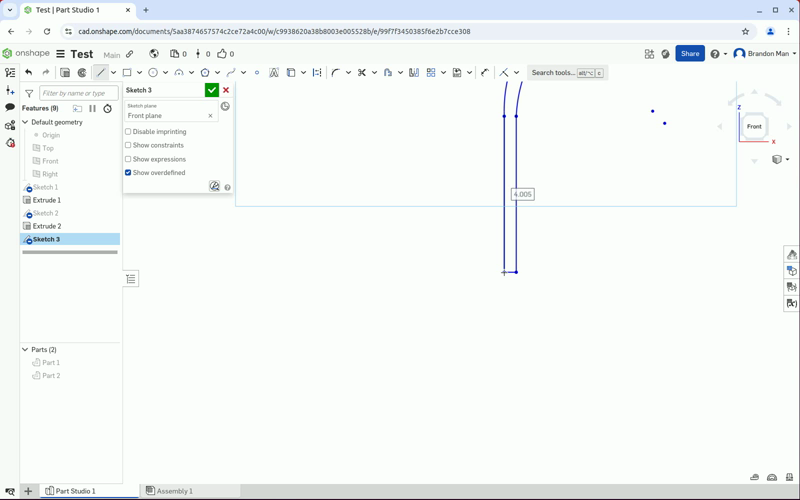
scroll(-6)
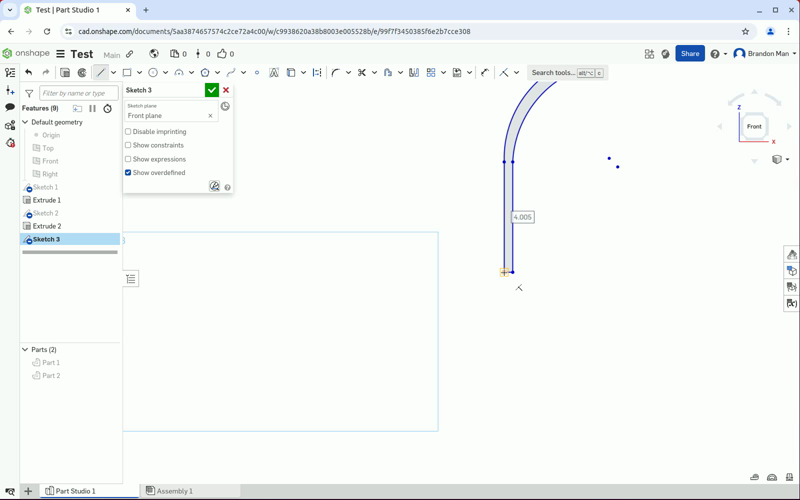
scroll(-6)
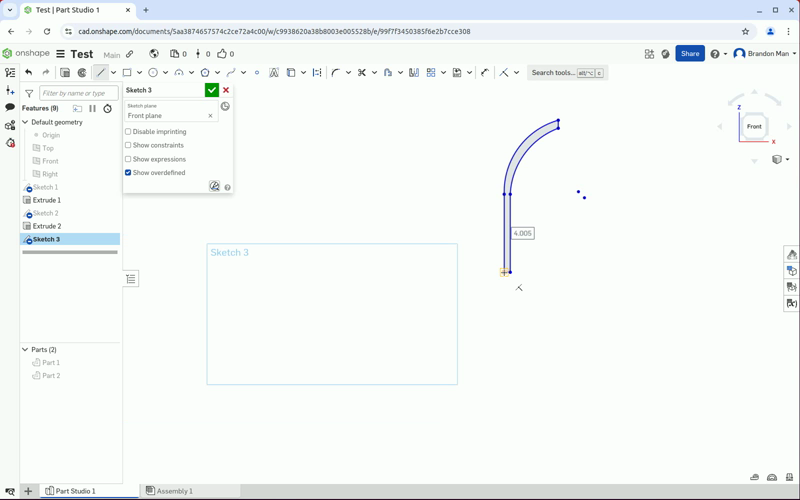
scroll(-6)
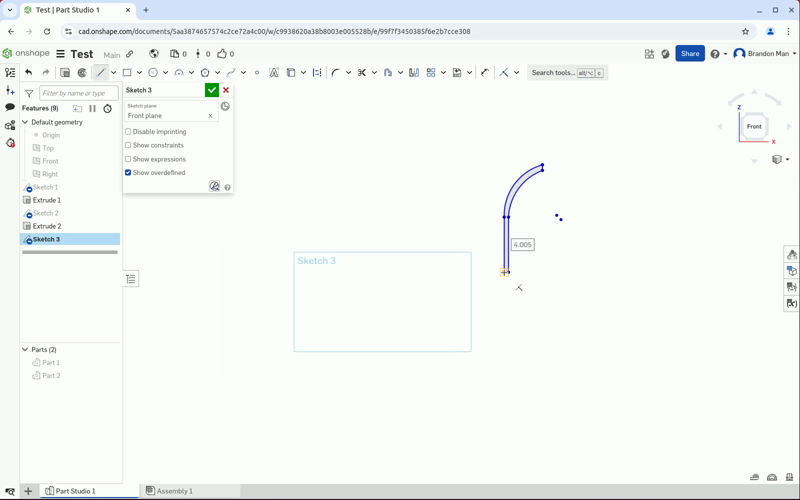
scroll(-6)
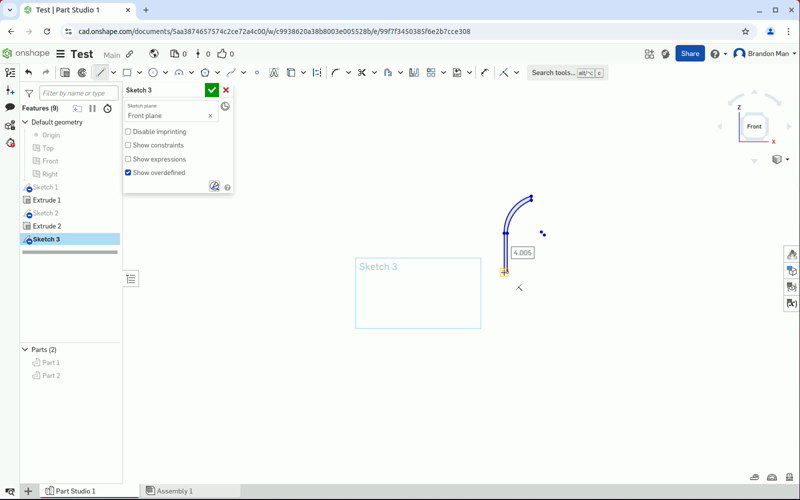
scroll(-6)
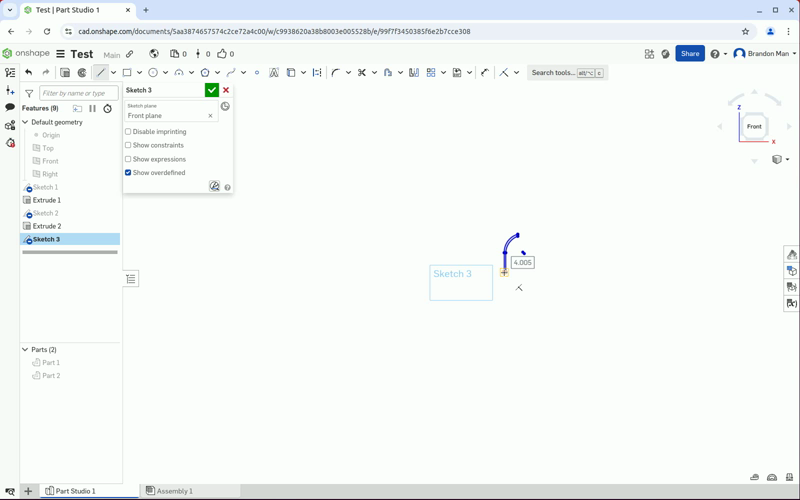
key(esc)
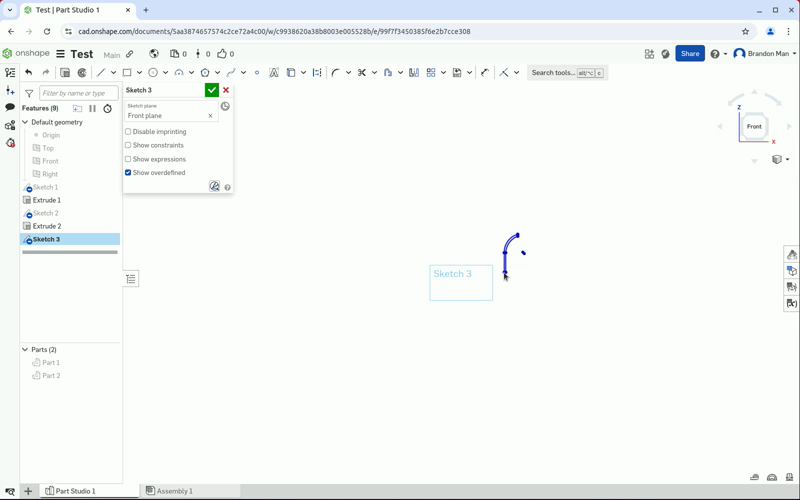
mouse_move(504, 257)
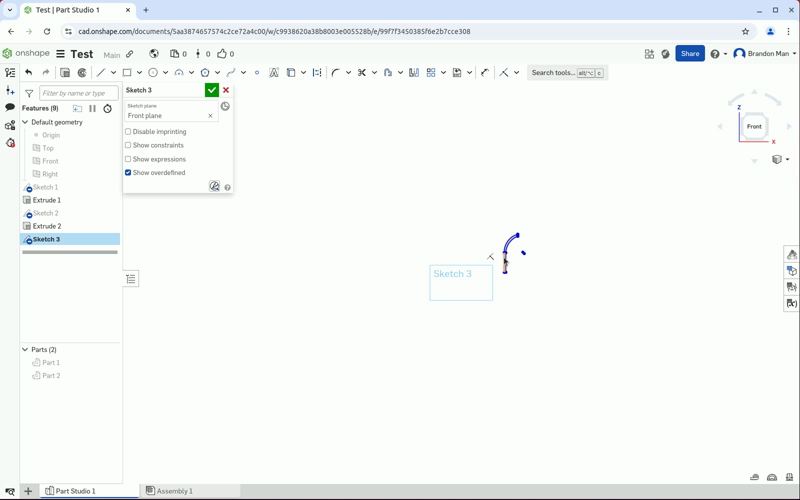
scroll(6)
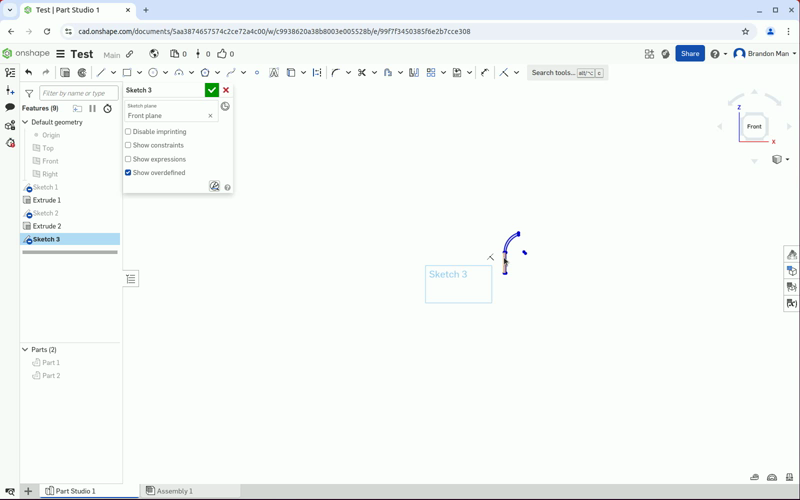
scroll(6)
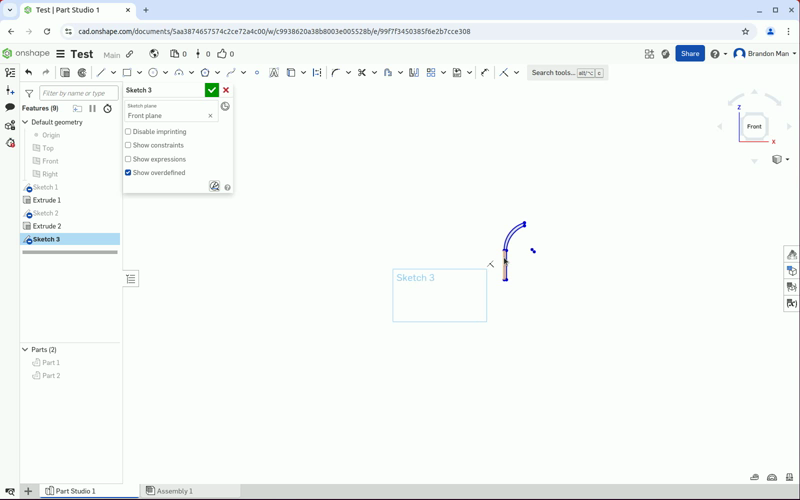
scroll(6)
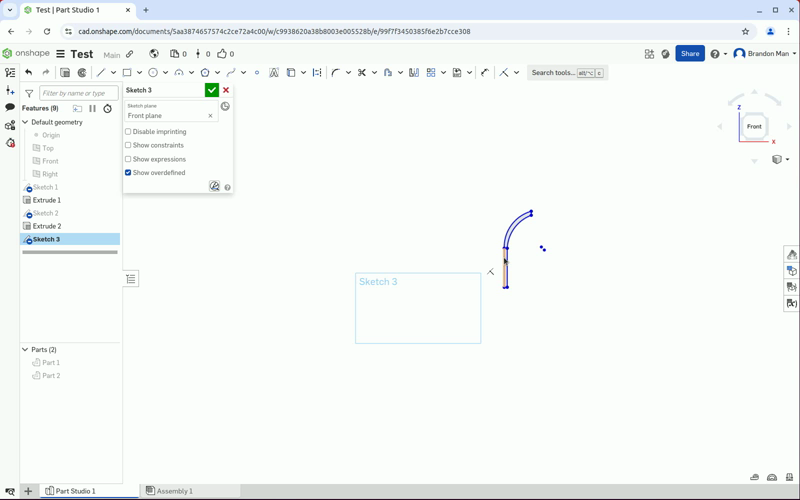
scroll(6)
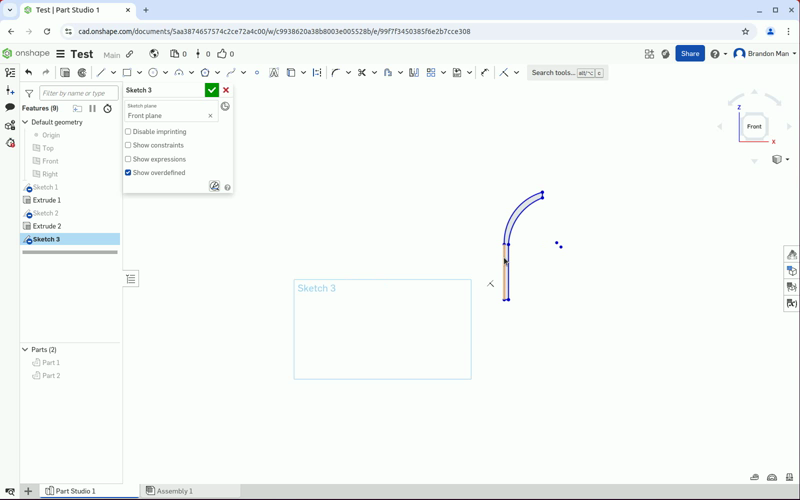
scroll(6)
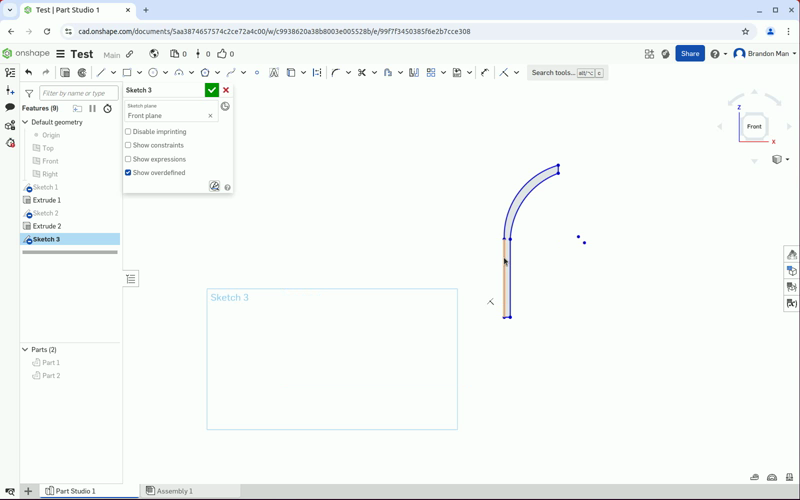
scroll(6)
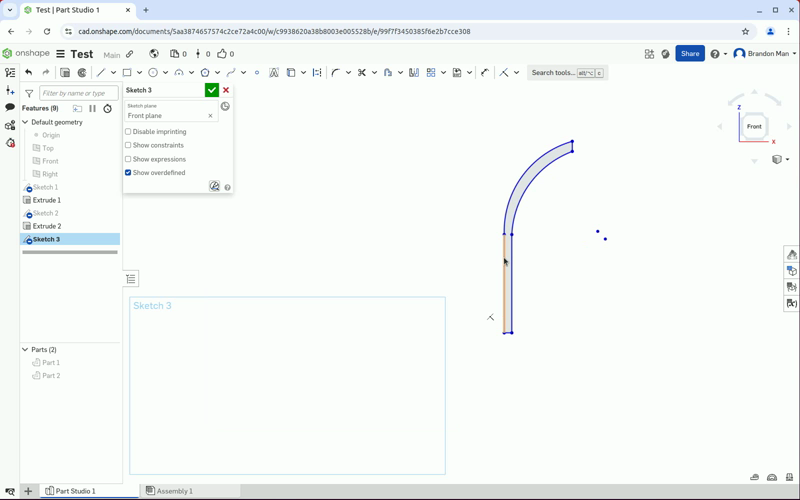
scroll(6)
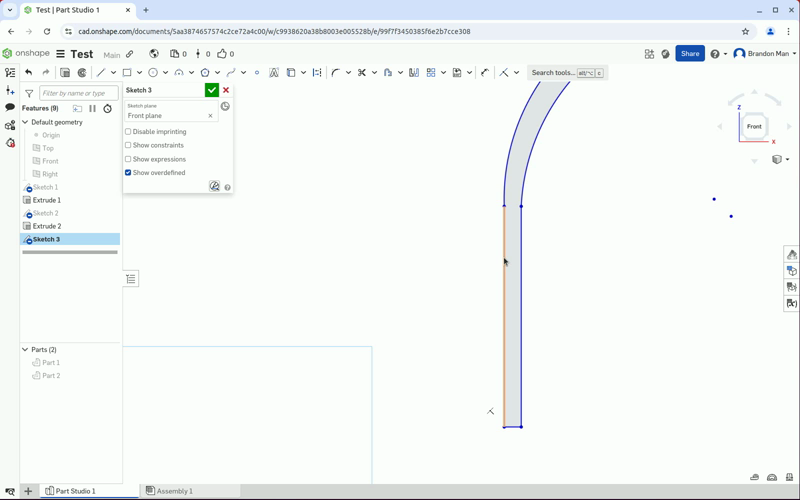
click(504, 257)
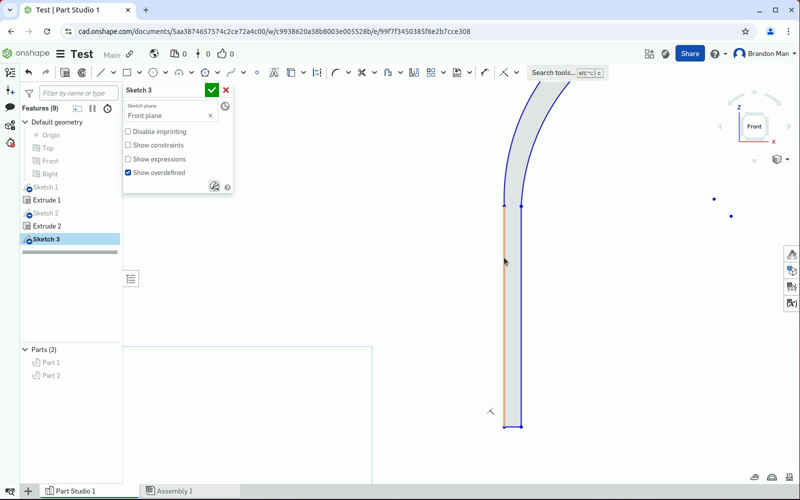
scroll(-6)
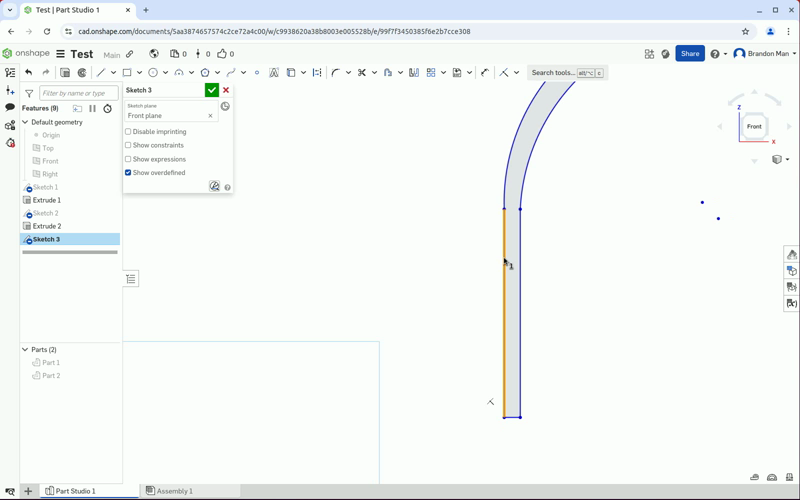
scroll(-6)
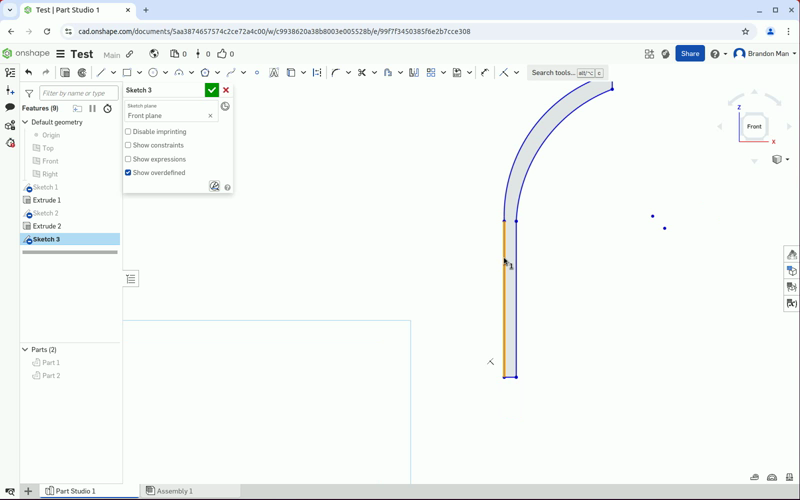
scroll(-6)
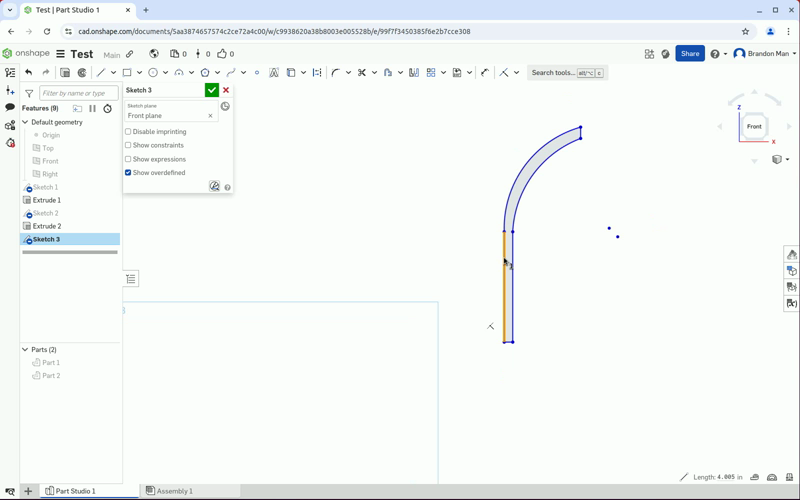
scroll(-6)
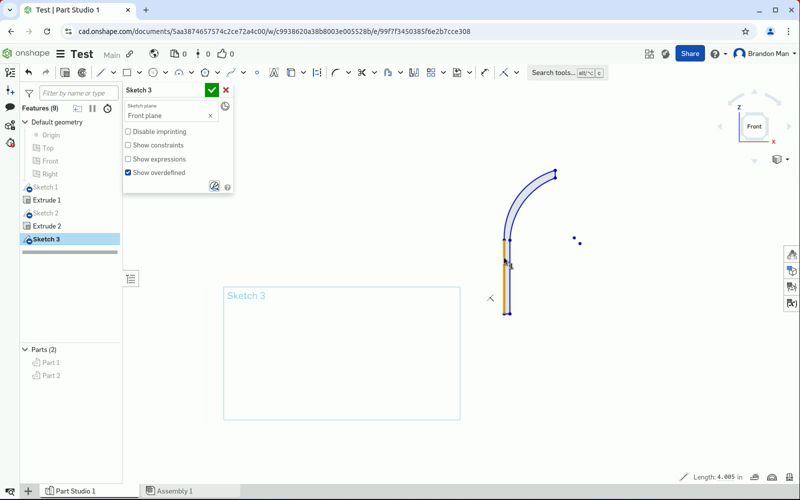
scroll(-6)
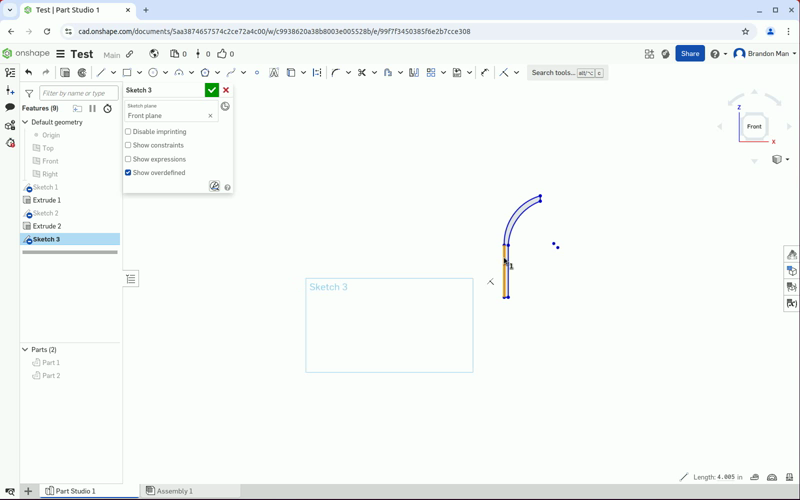
scroll(-6)
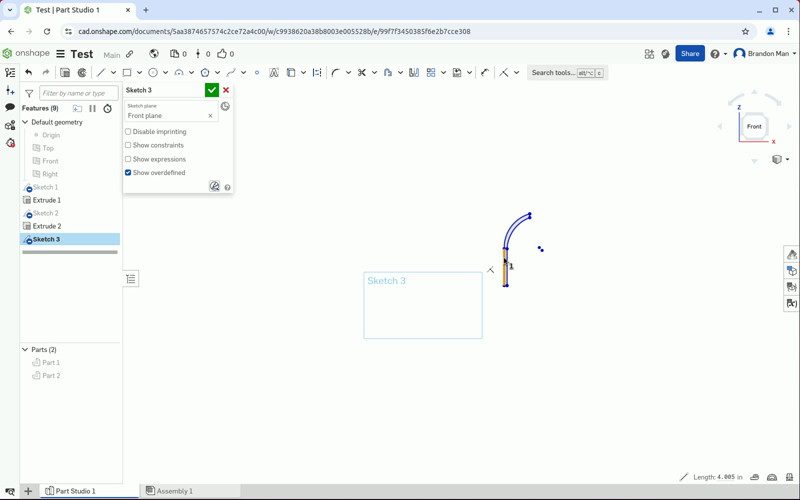
scroll(-6)
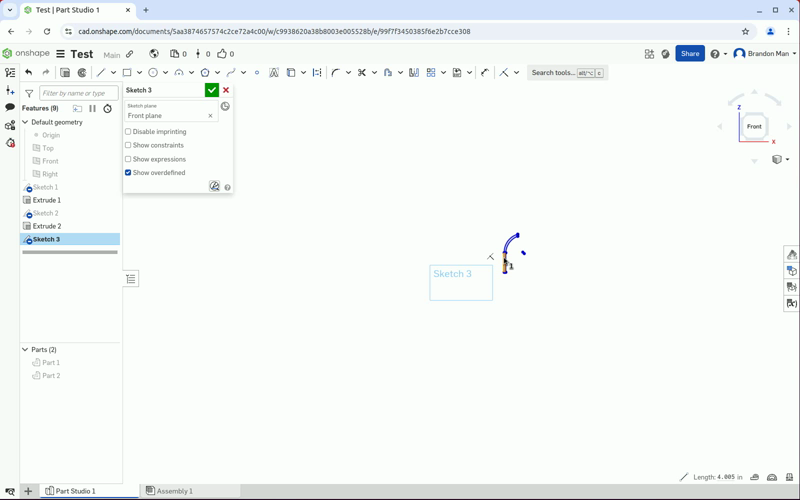
mouse_move(73, 352)
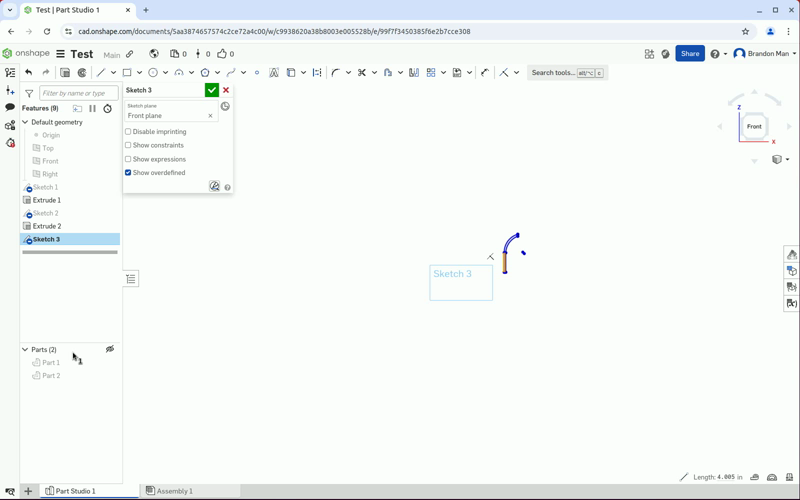
key(shift+y)
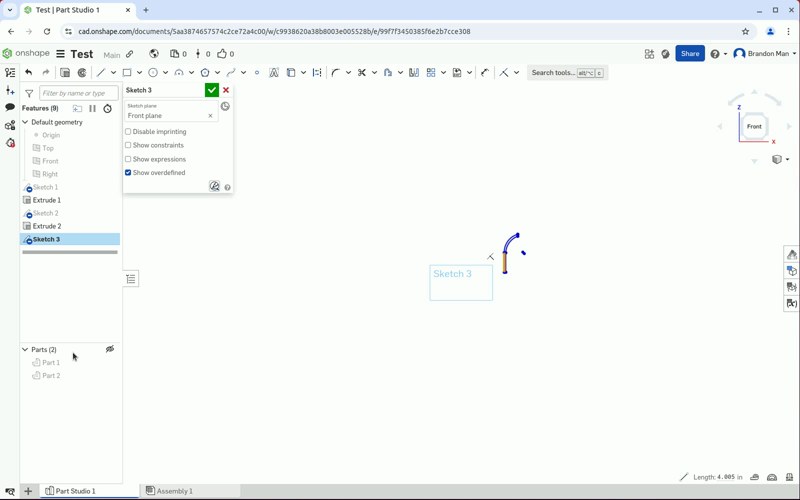
key(shift+e)
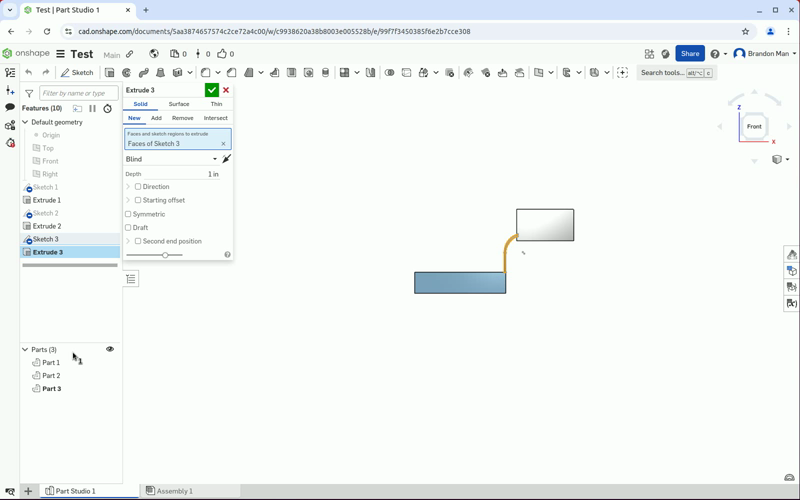
mouse_move(143, 106)
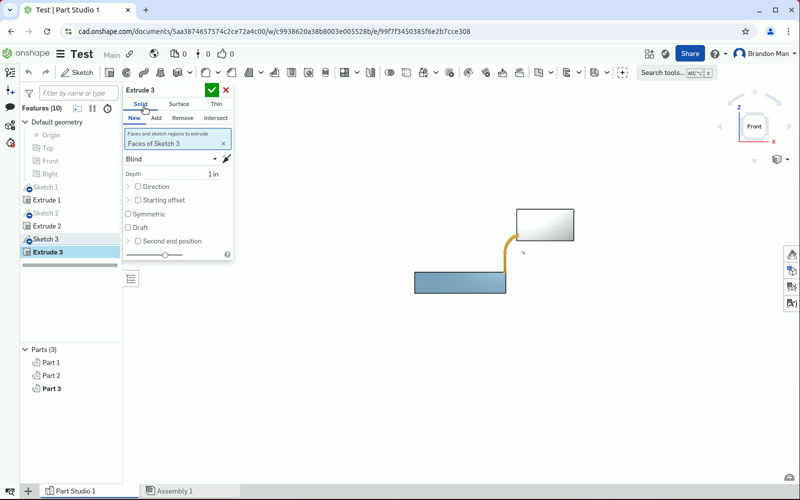
click(143, 106)
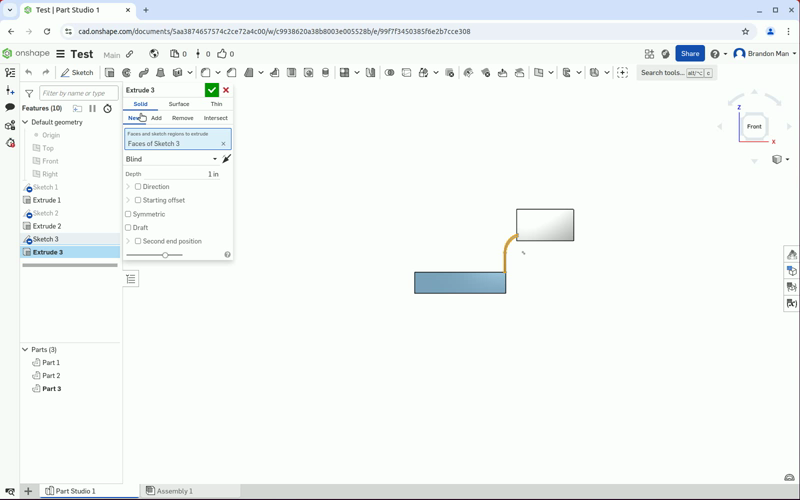
mouse_move(137, 120)
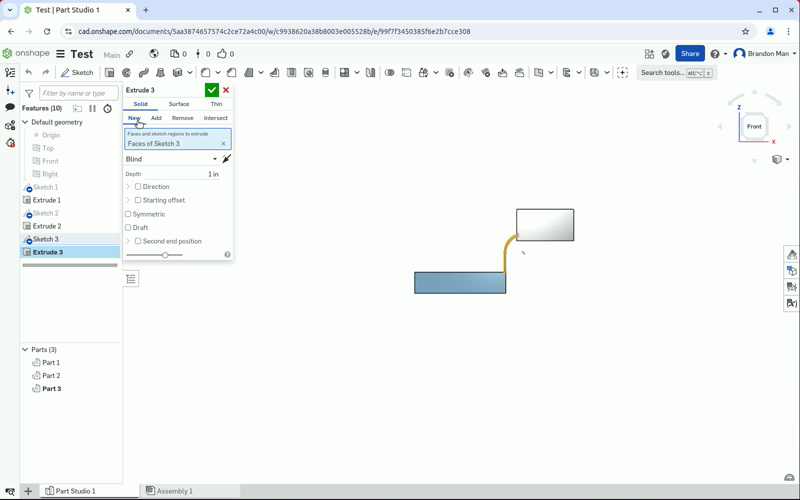
click(137, 120)
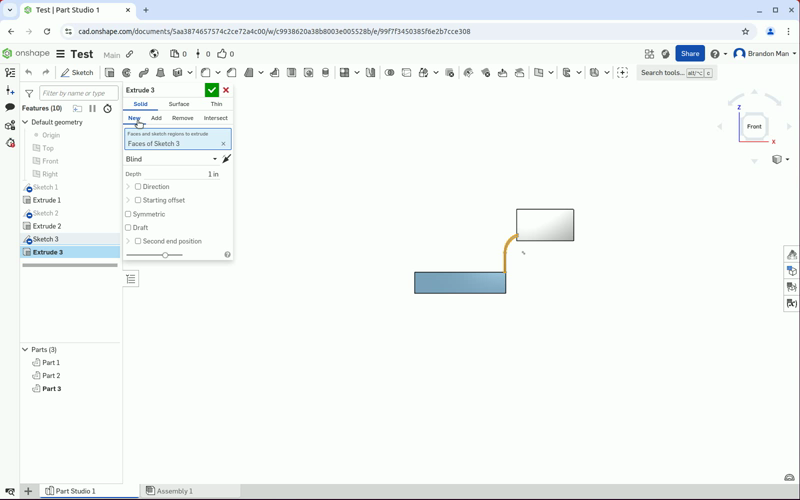
key(tab, 4)
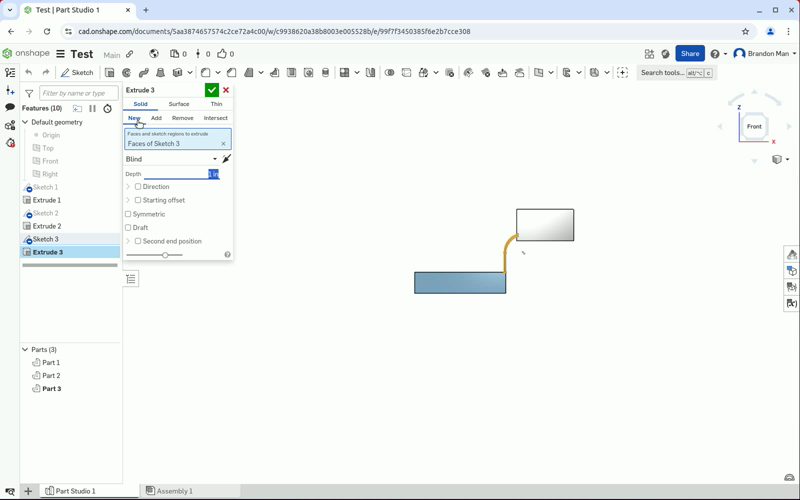
text(10.11)
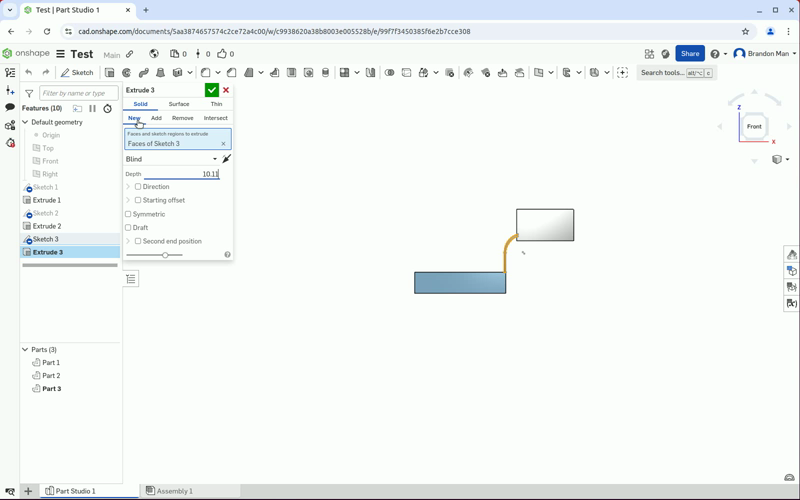
key(tab, 3)
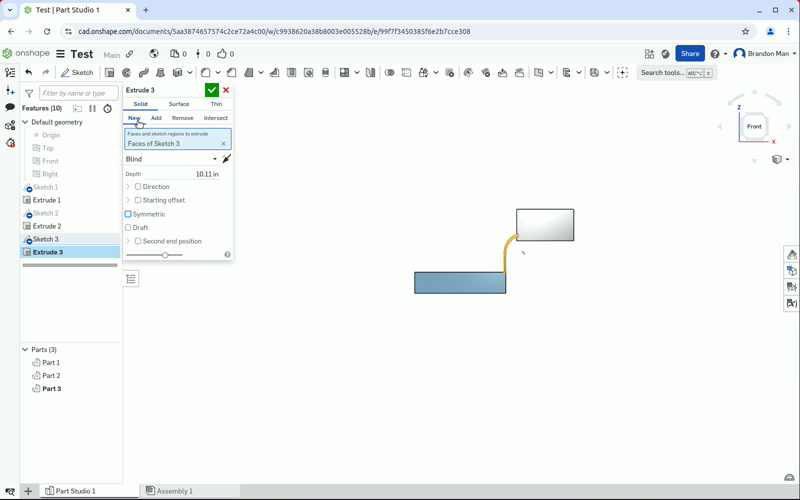
key(space)
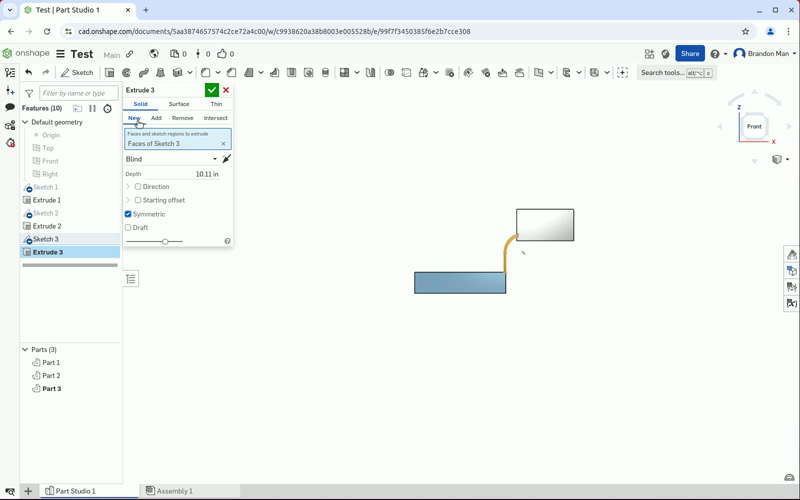
key(enter)
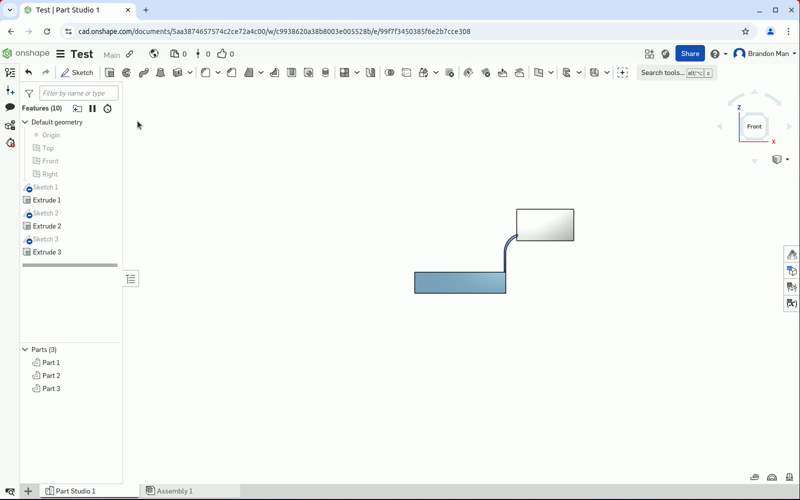
key(shift+h)
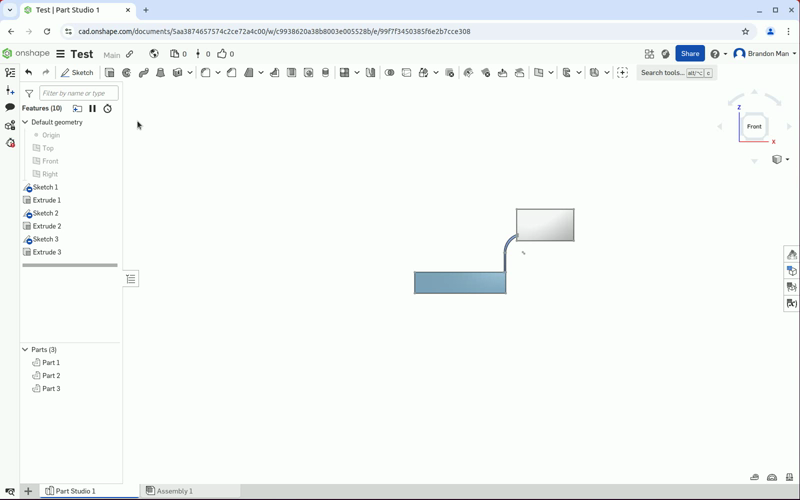
key(shift+h)
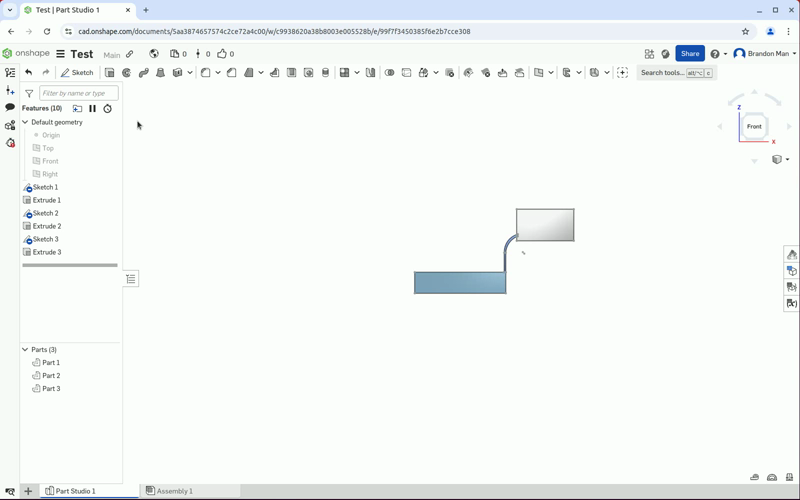
key(shift+7)
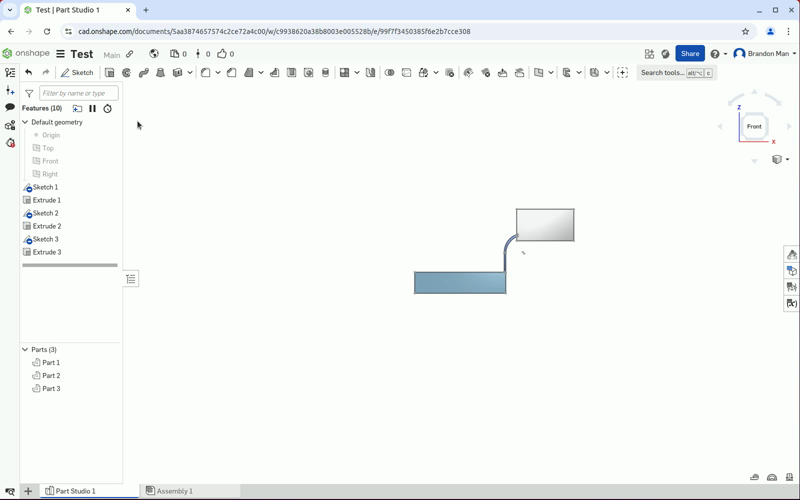
key(left, 2)
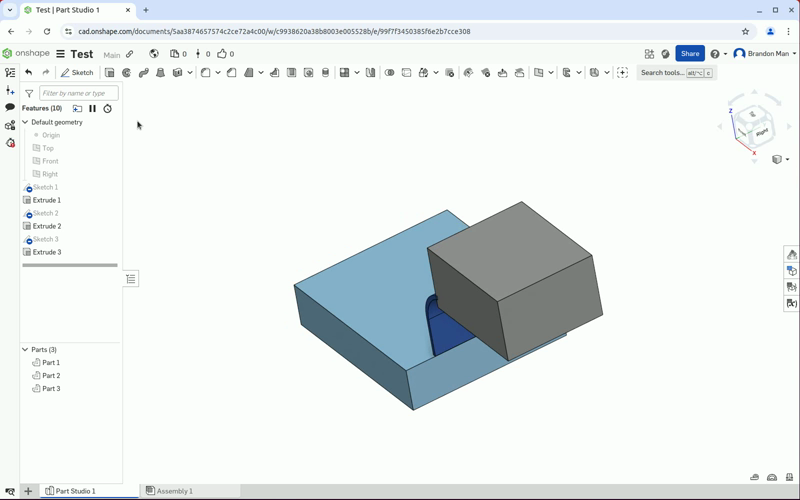
key(down, 2)
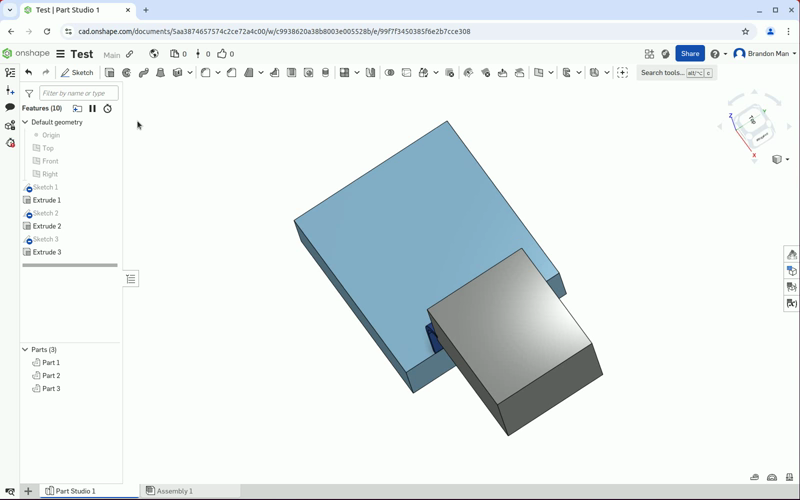
key(up, 2)
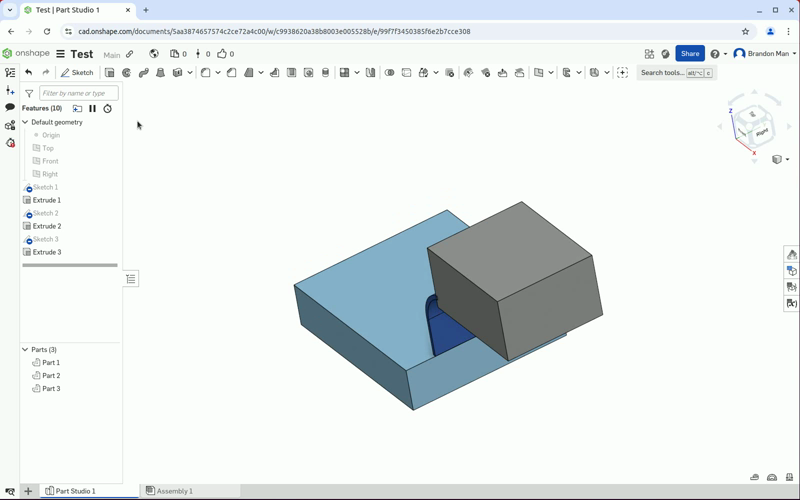
key(right, 2)
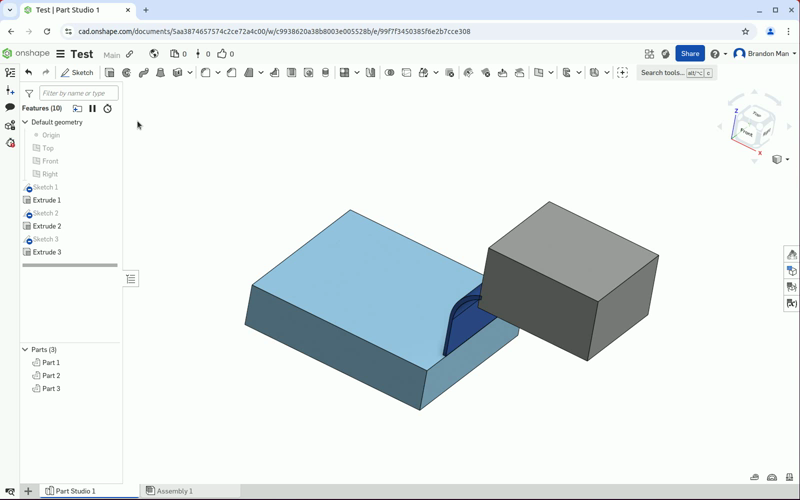
mouse_move(73, 189)
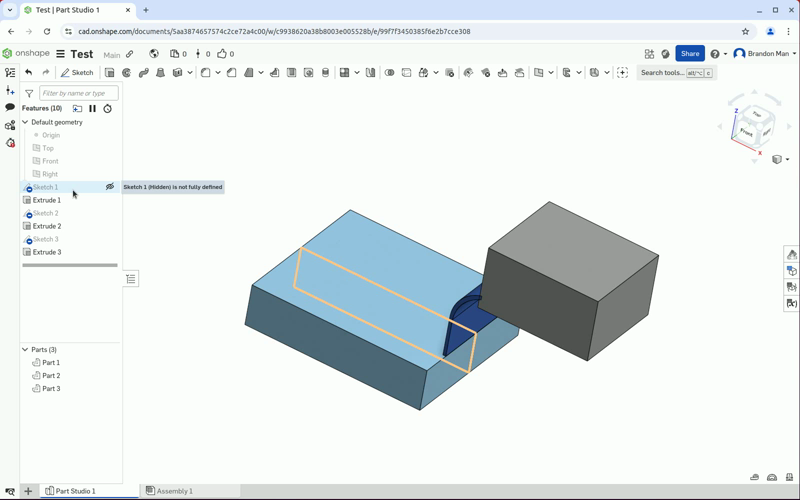
click(73, 189)